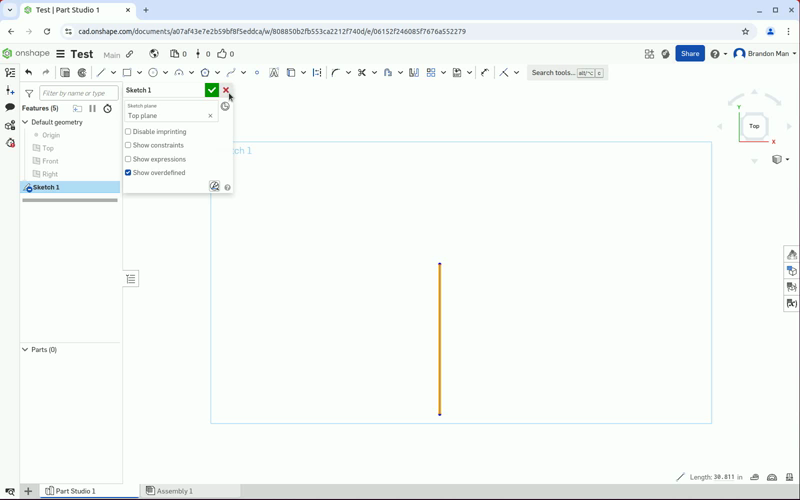
key(shift+h)
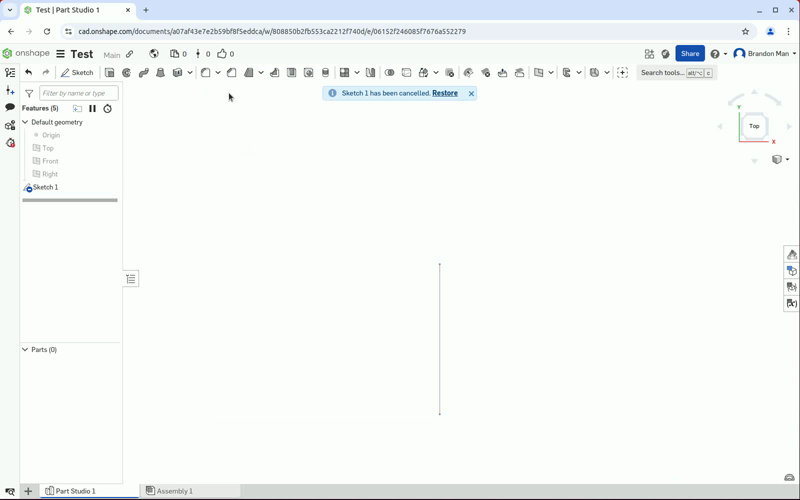
key(shift+s)
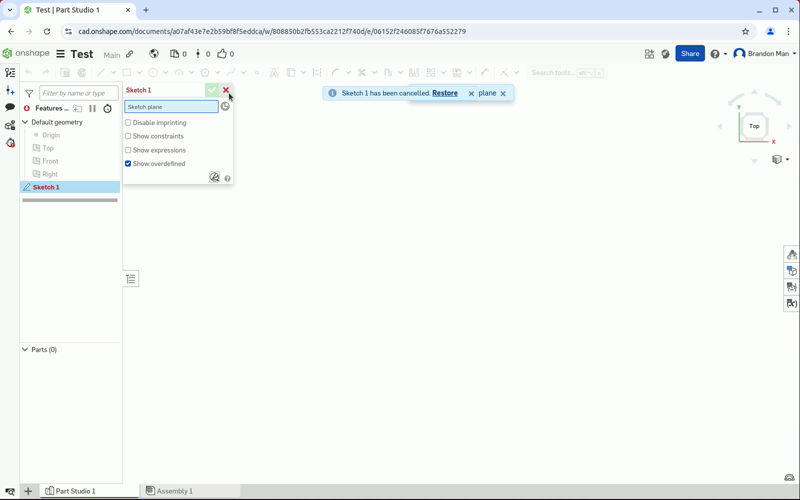
mouse_move(73, 150)
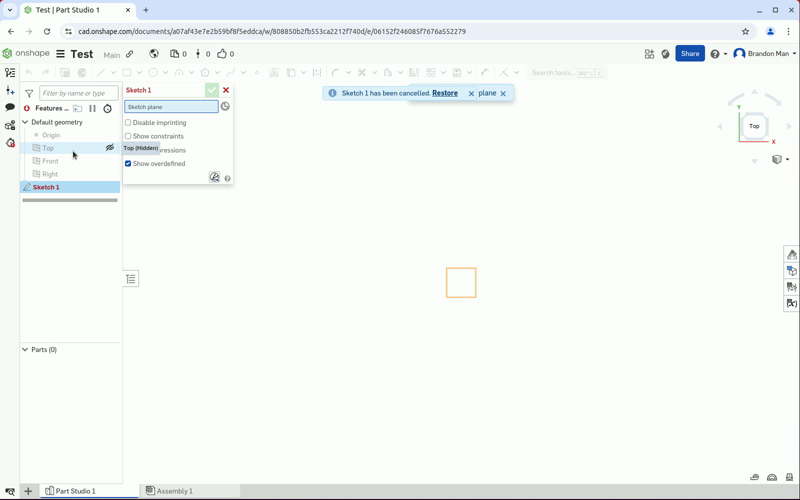
click(73, 150)
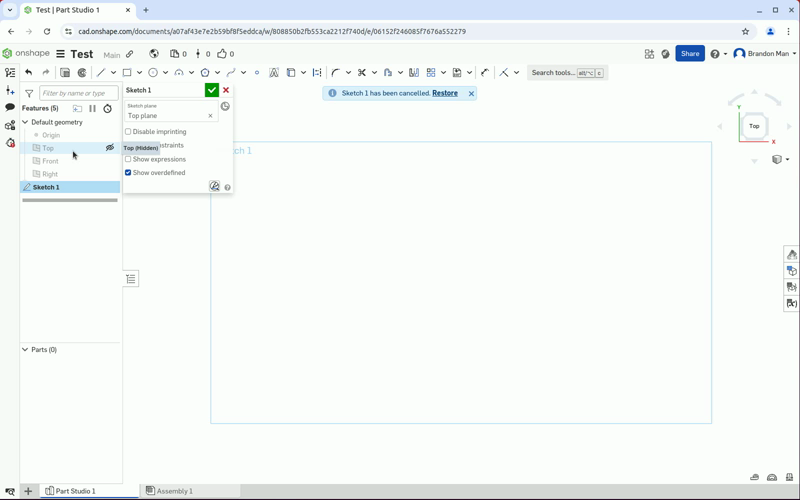
mouse_move(73, 352)
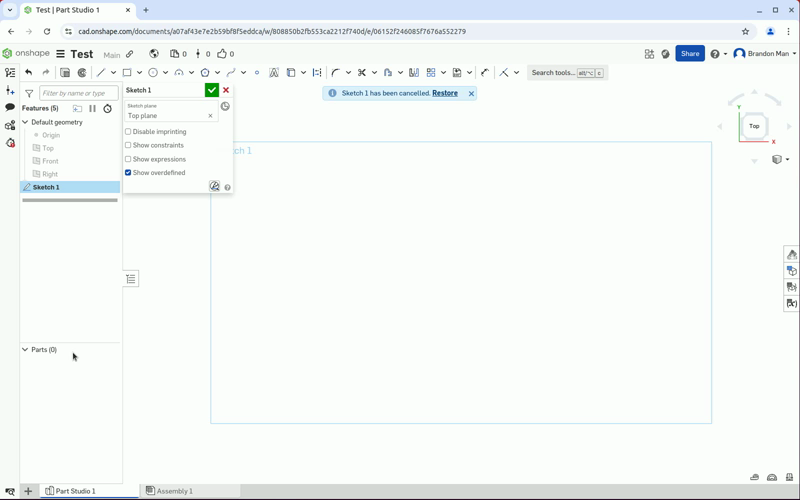
key(y)
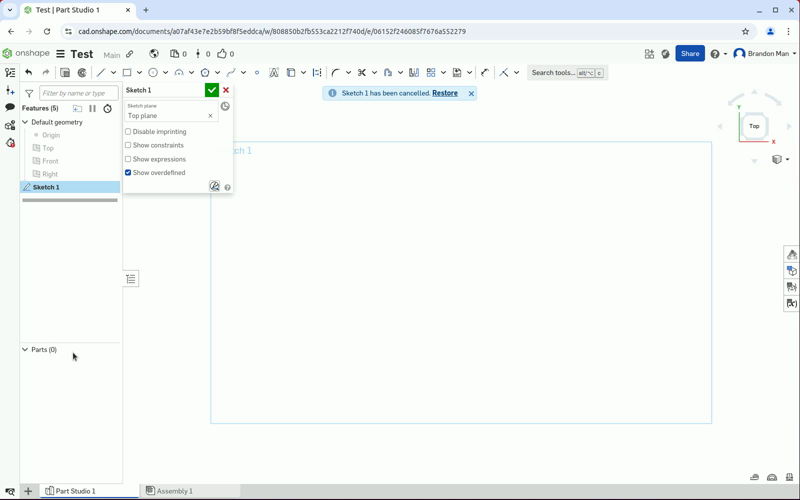
key(l)
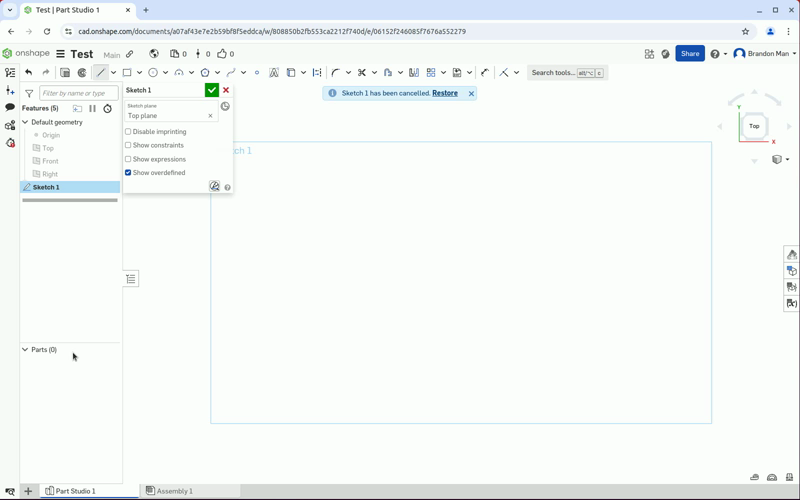
key_down(shift)
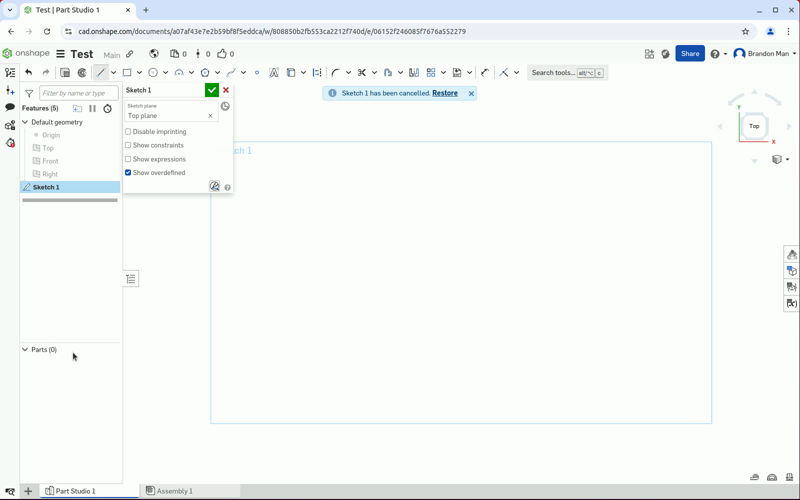
mouse_move(368, 286)
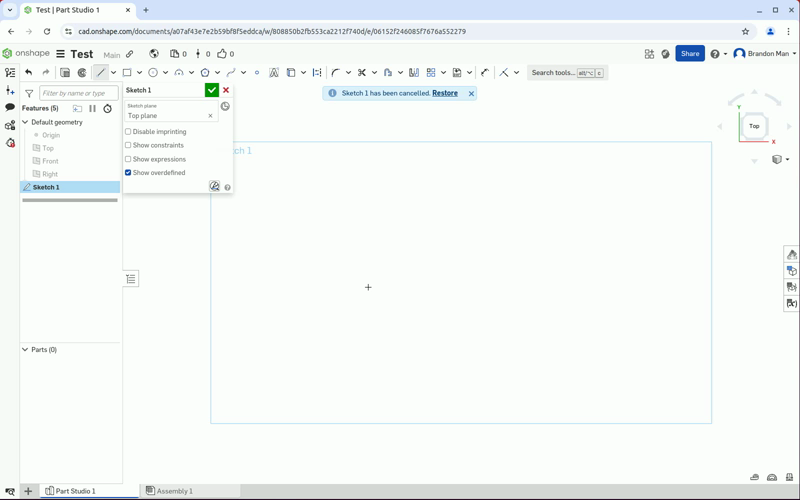
click(368, 286)
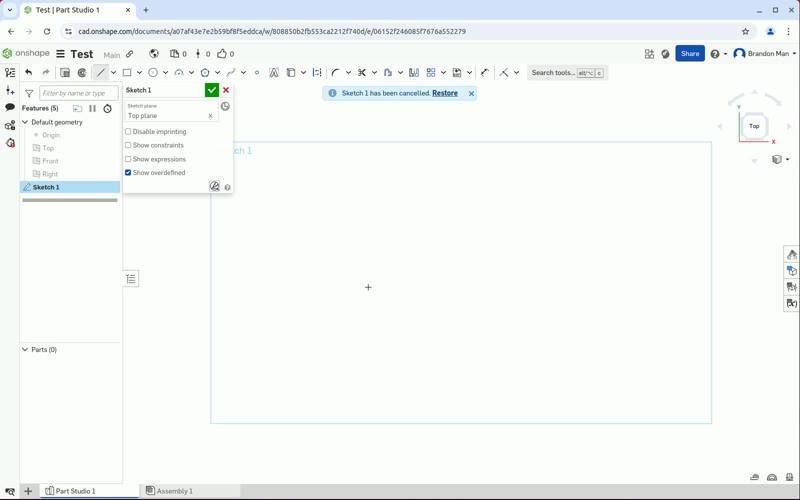
key_up(shift)
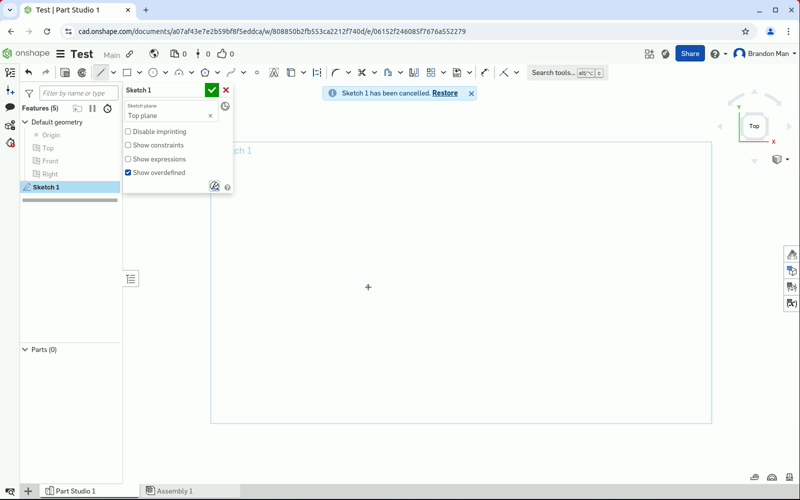
key_down(shift)
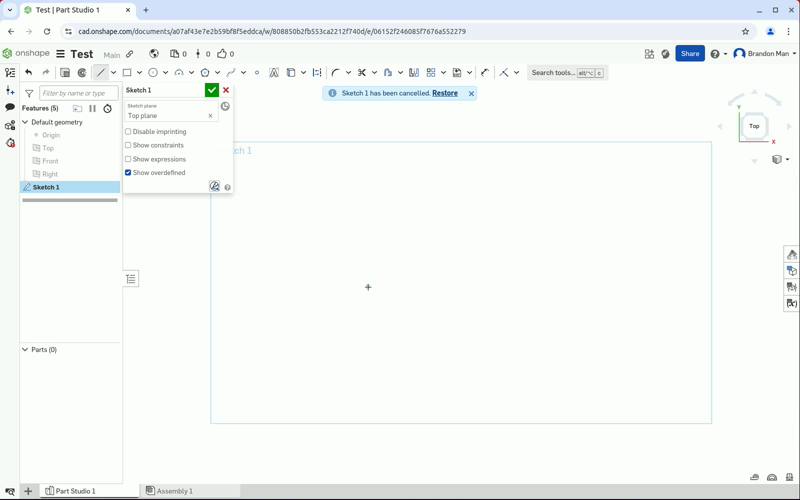
mouse_move(398, 286)
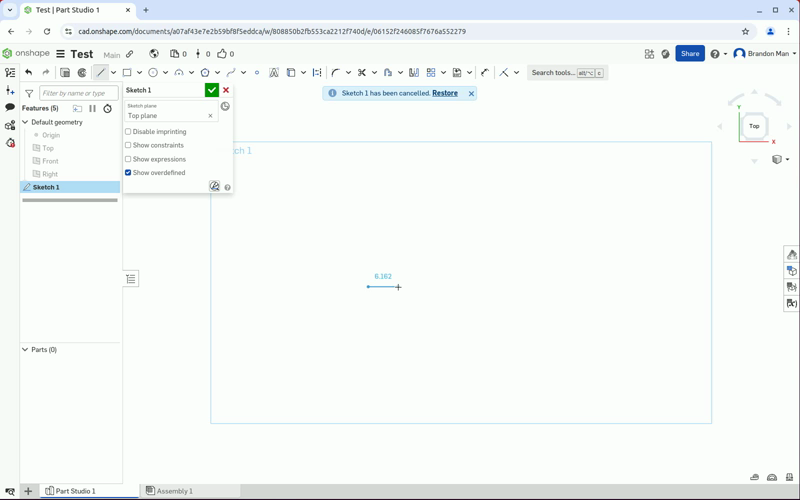
mouse_move(375, 286)
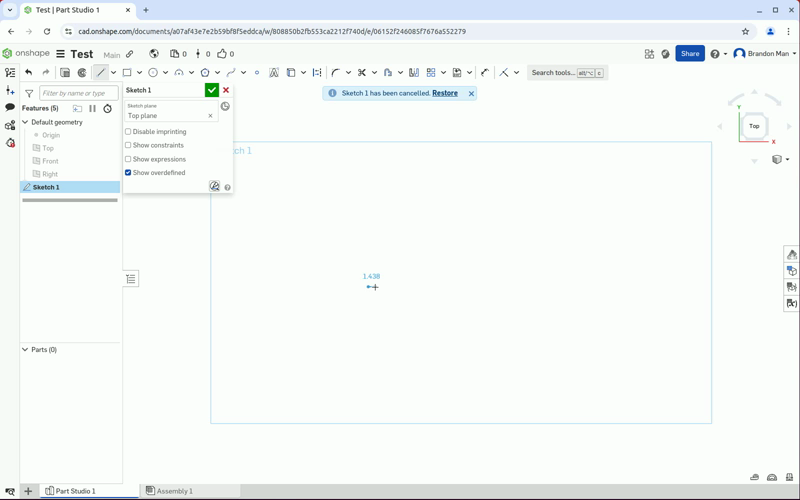
scroll(6)
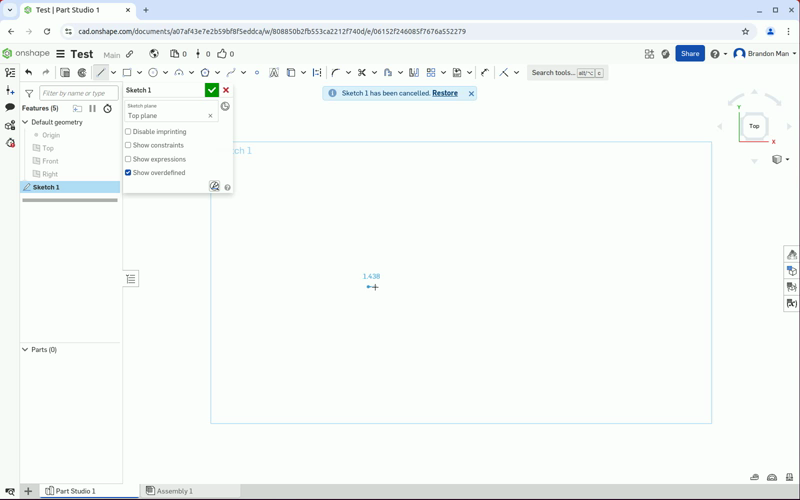
scroll(6)
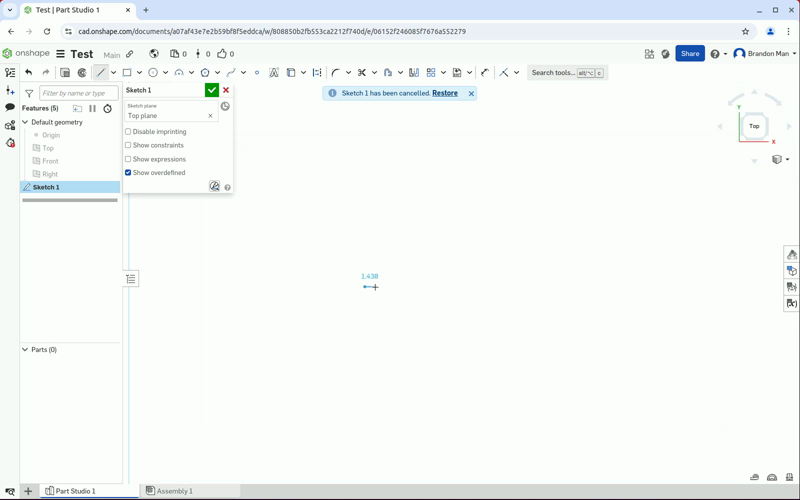
scroll(6)
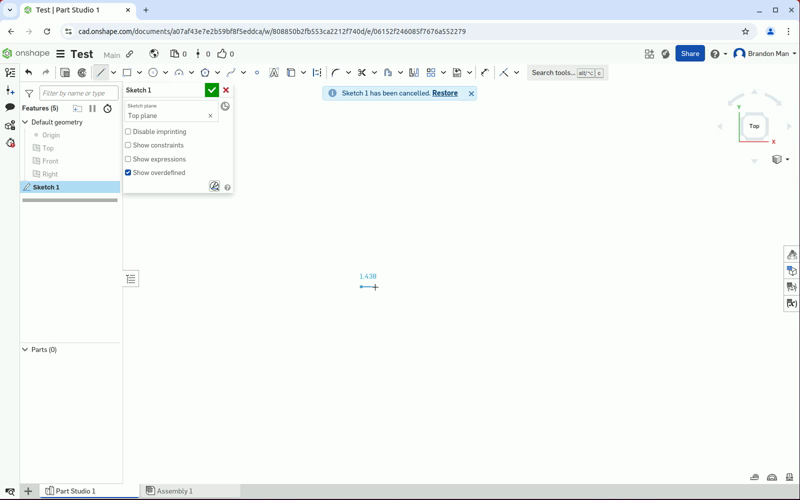
scroll(6)
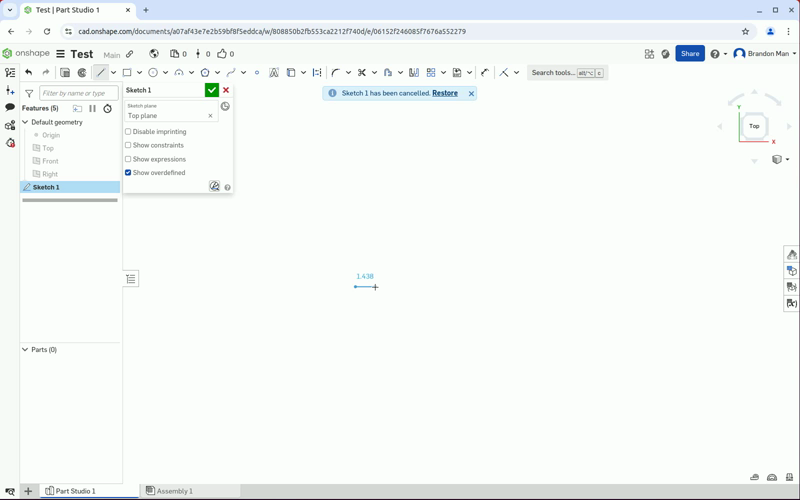
scroll(6)
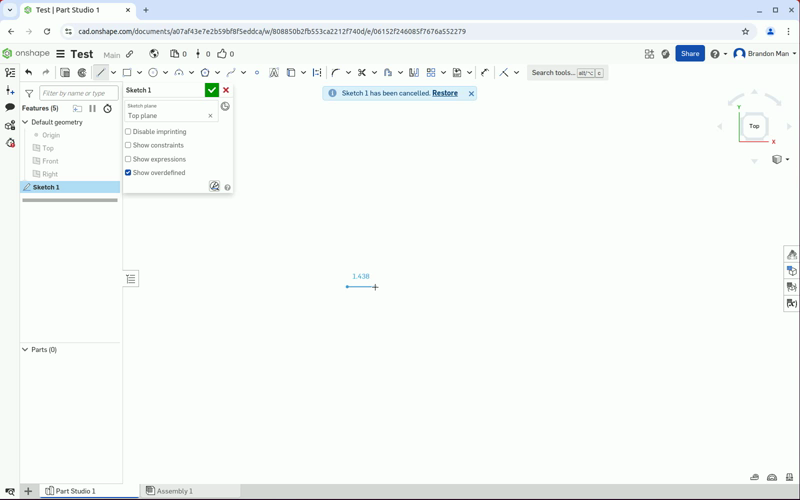
scroll(6)
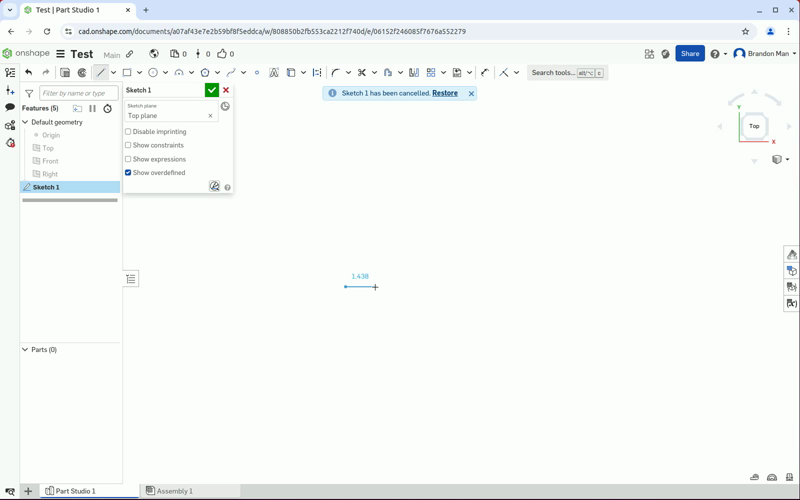
scroll(6)
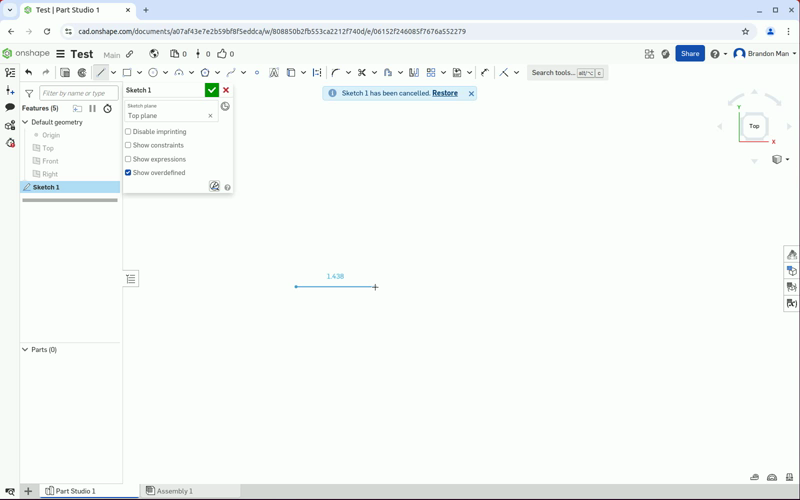
click(375, 286)
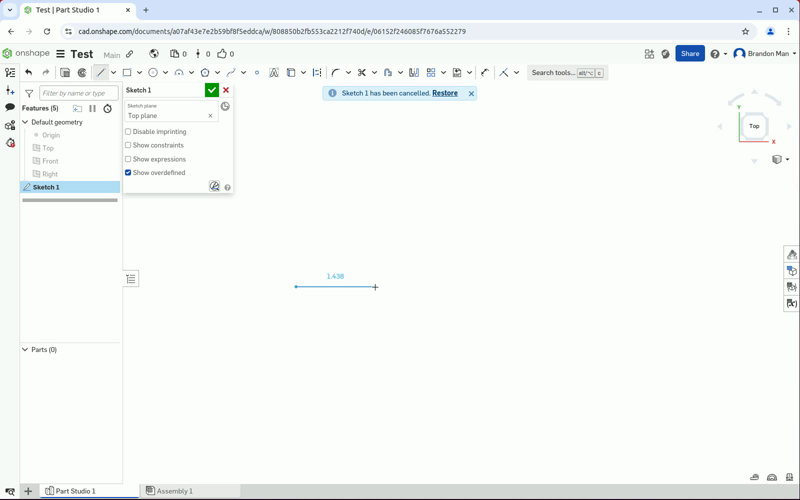
scroll(-6)
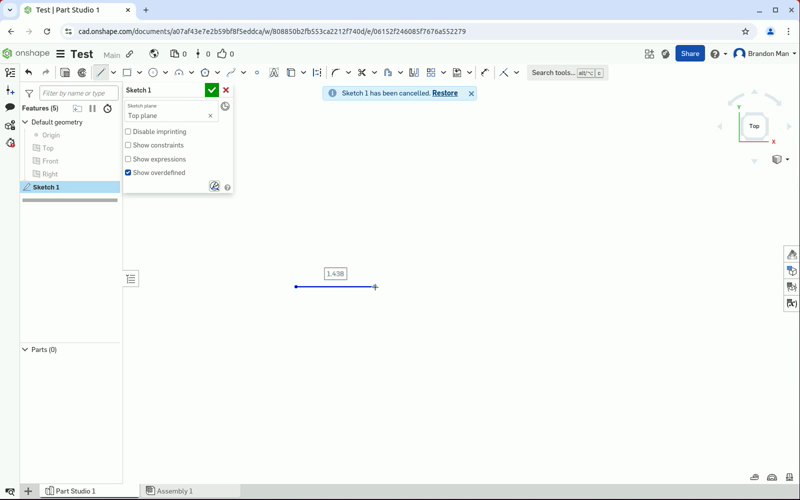
scroll(-6)
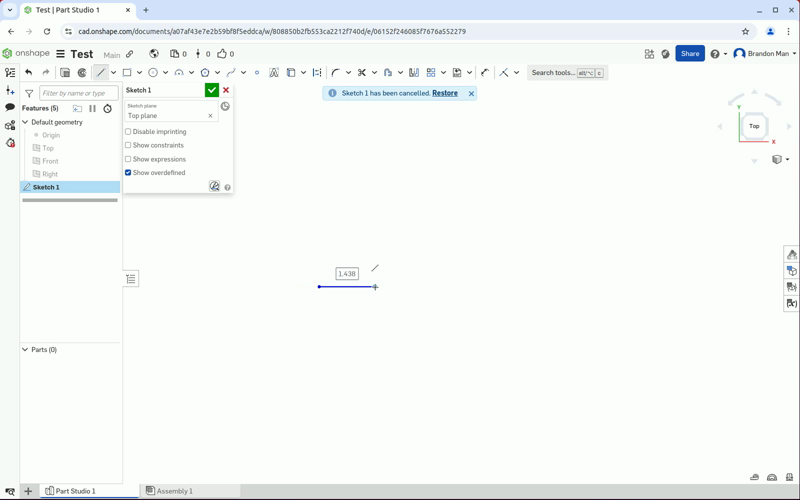
scroll(-6)
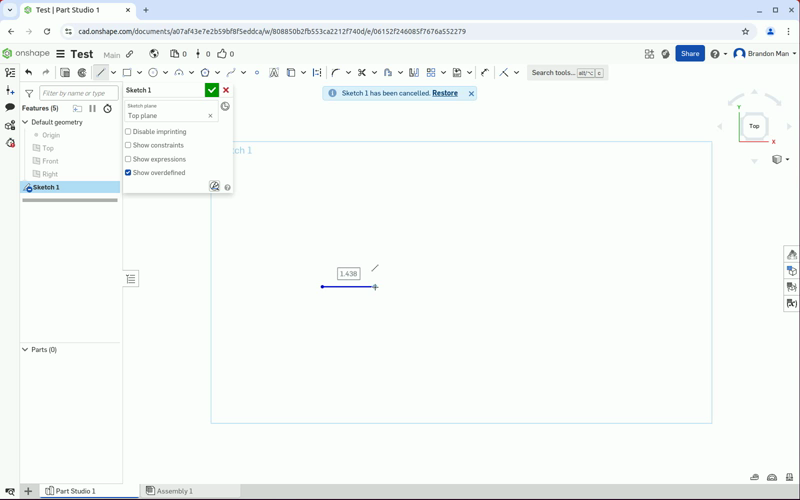
scroll(-6)
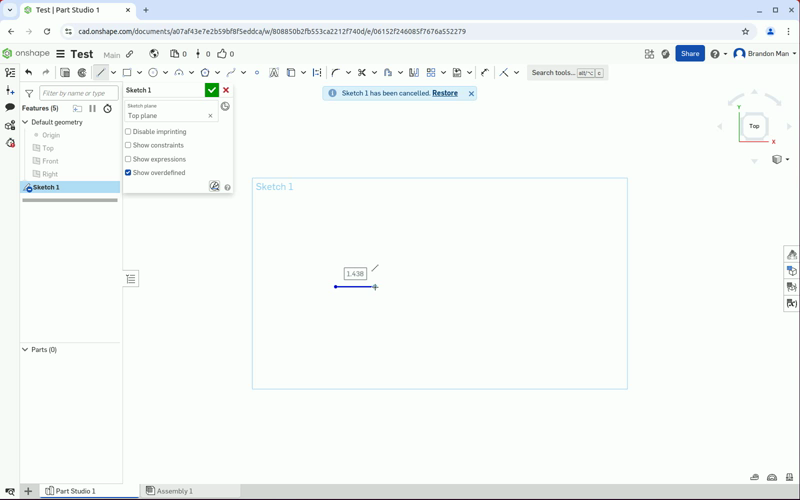
scroll(-6)
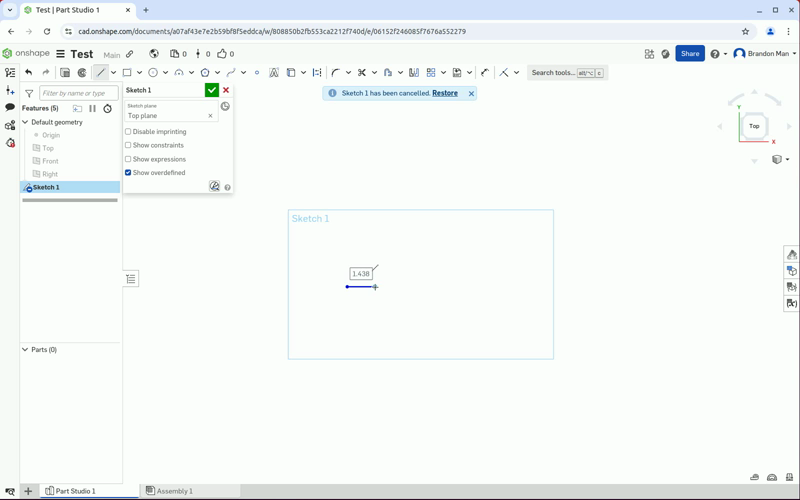
scroll(-6)
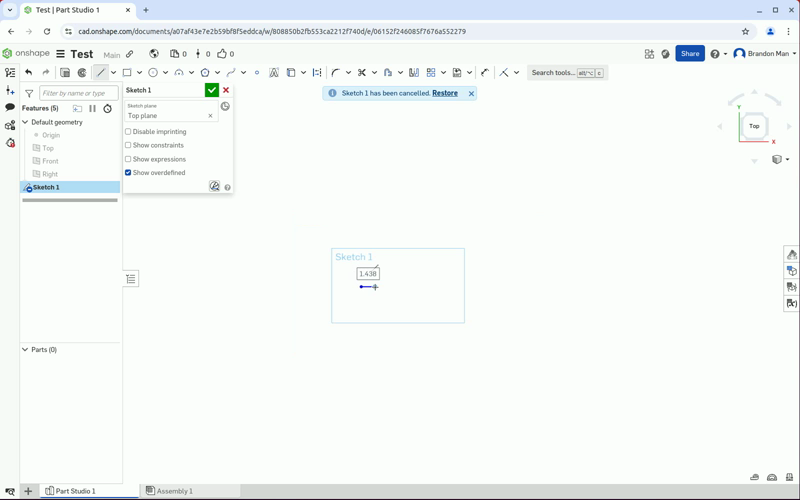
scroll(-6)
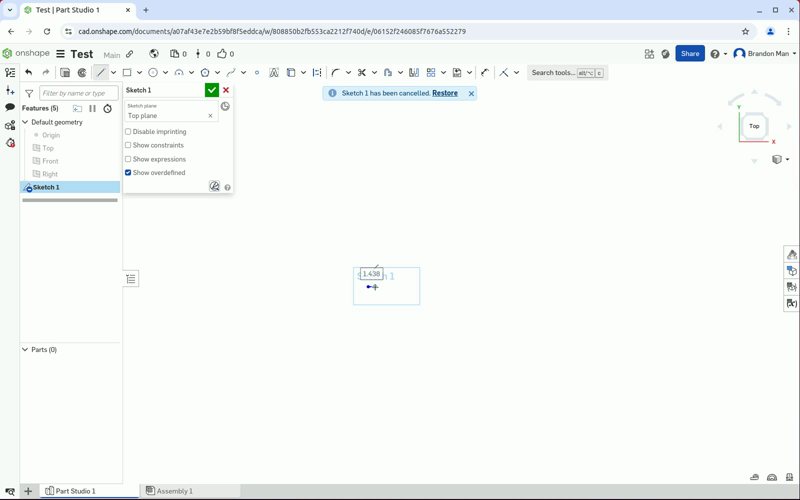
key_up(shift)
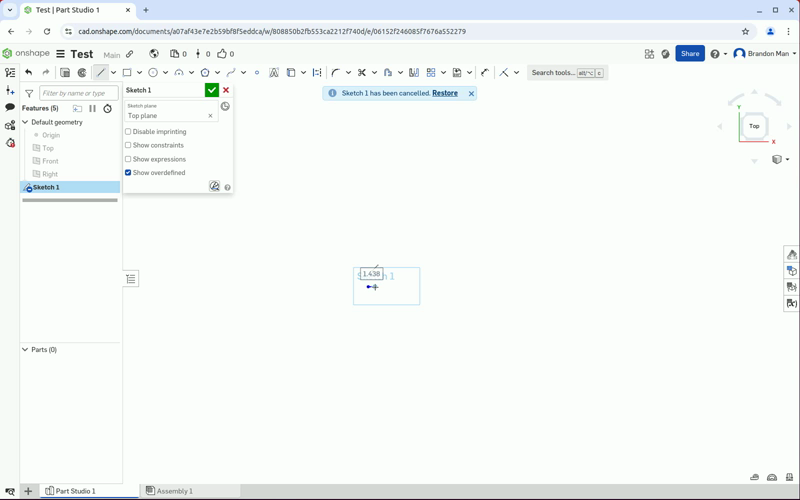
key_down(shift)
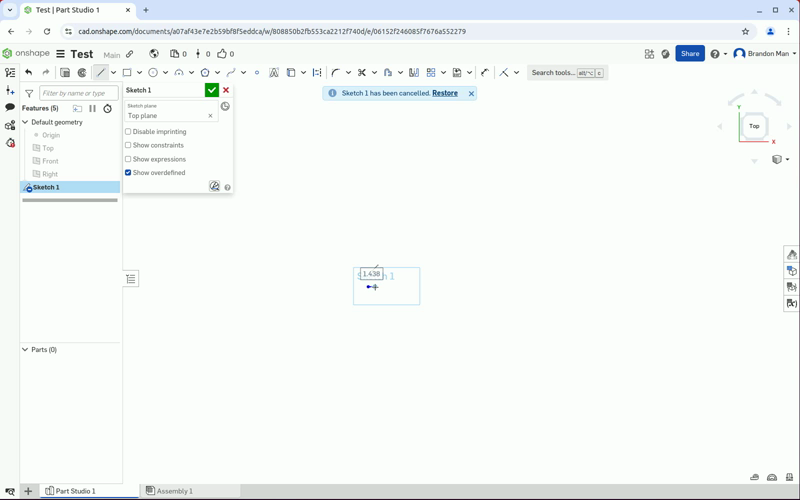
mouse_move(405, 286)
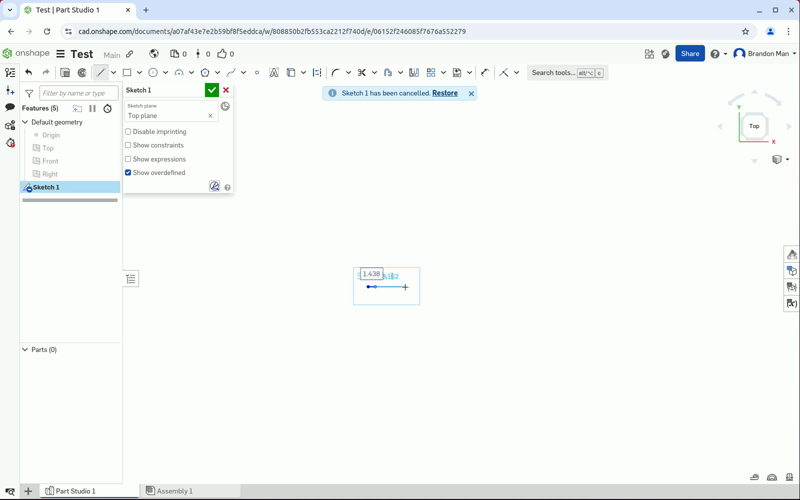
mouse_move(375, 279)
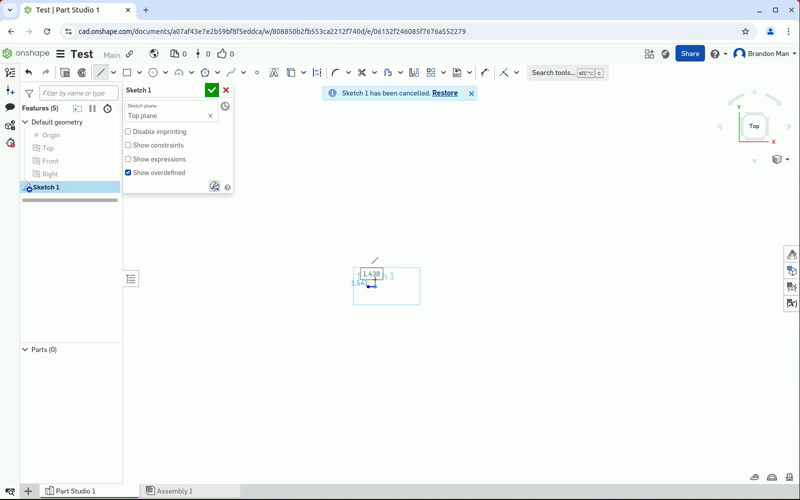
scroll(6)
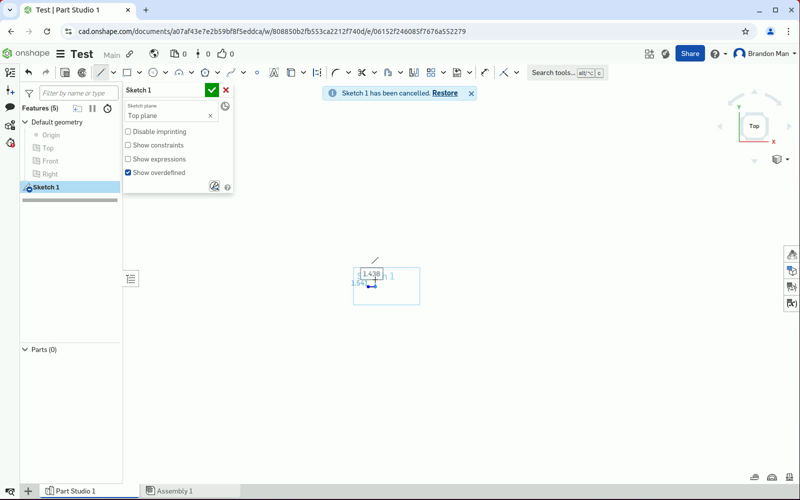
scroll(6)
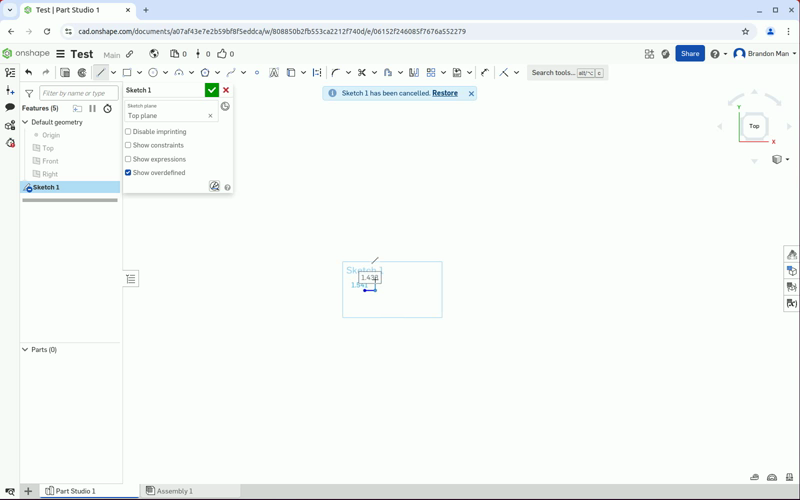
scroll(6)
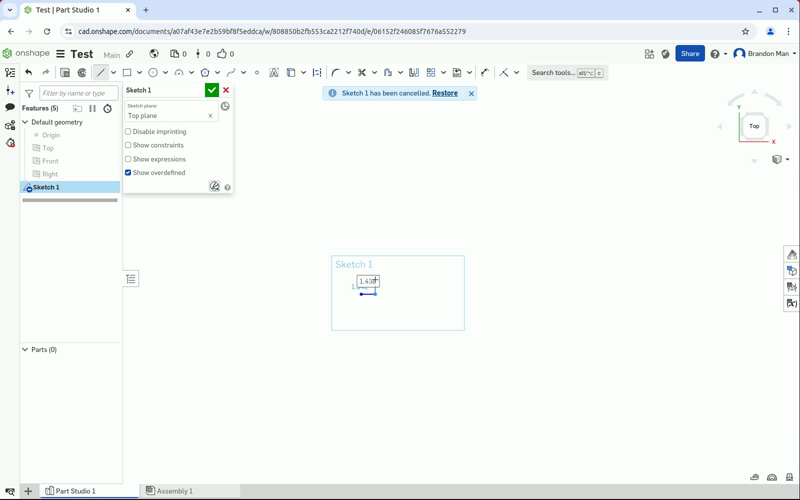
scroll(6)
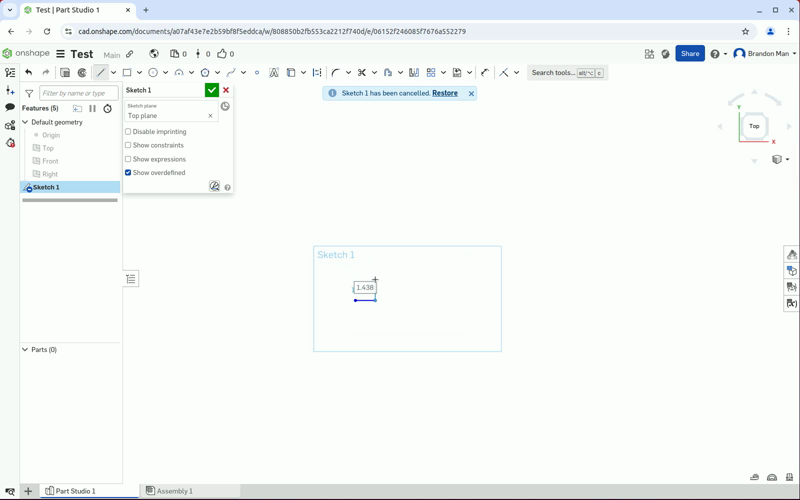
scroll(6)
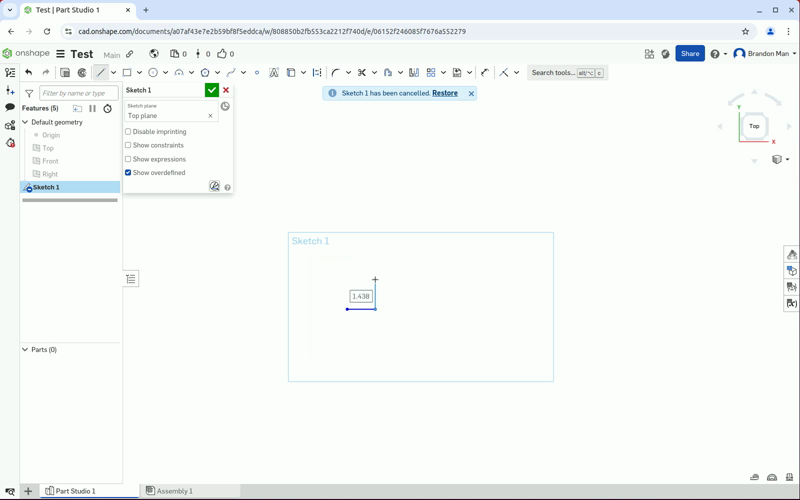
scroll(6)
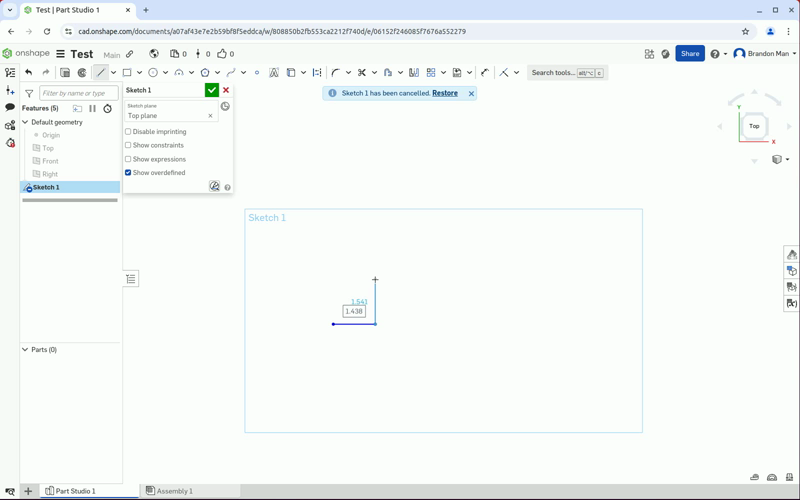
scroll(6)
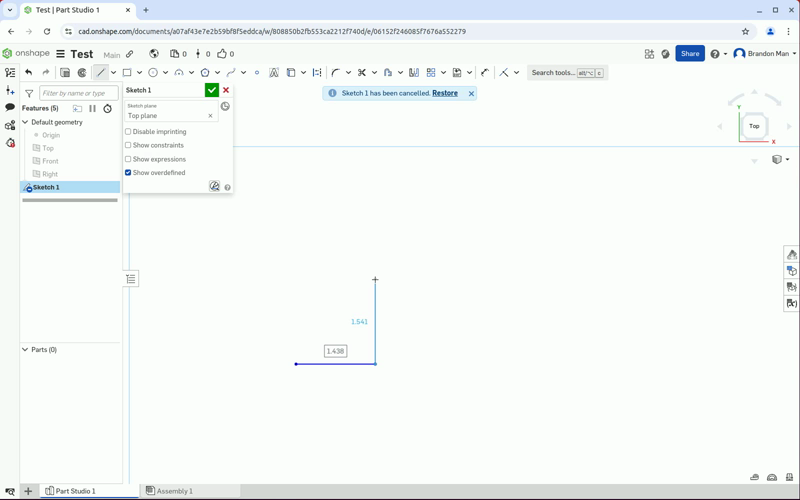
click(375, 279)
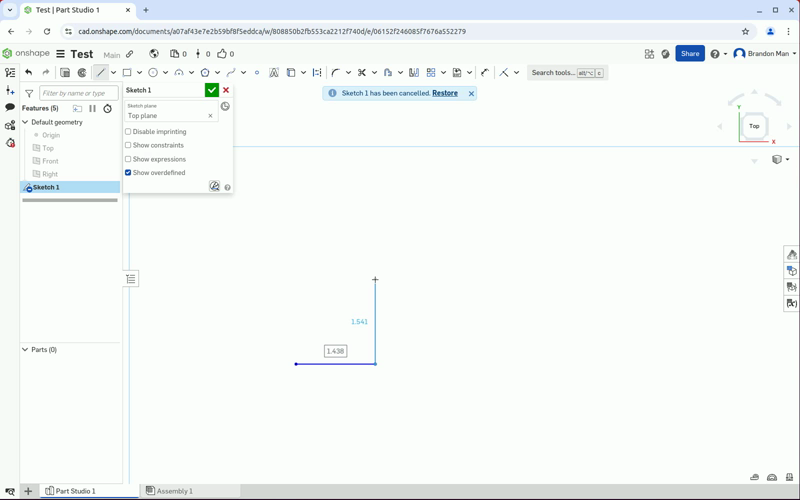
scroll(-6)
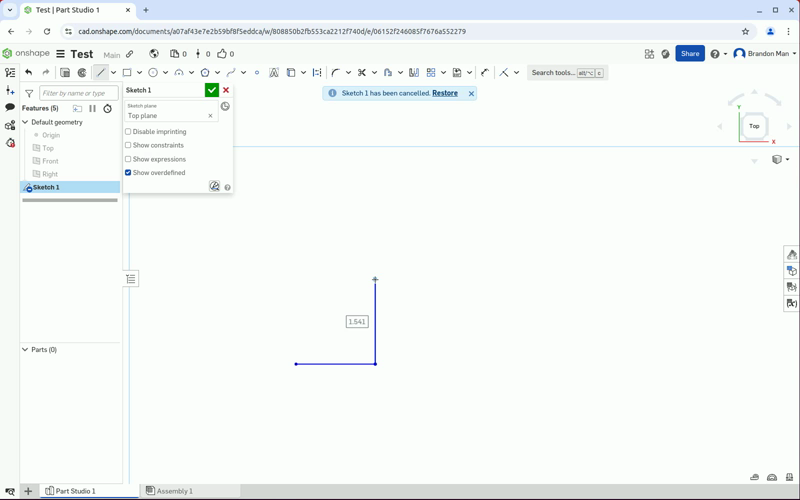
scroll(-6)
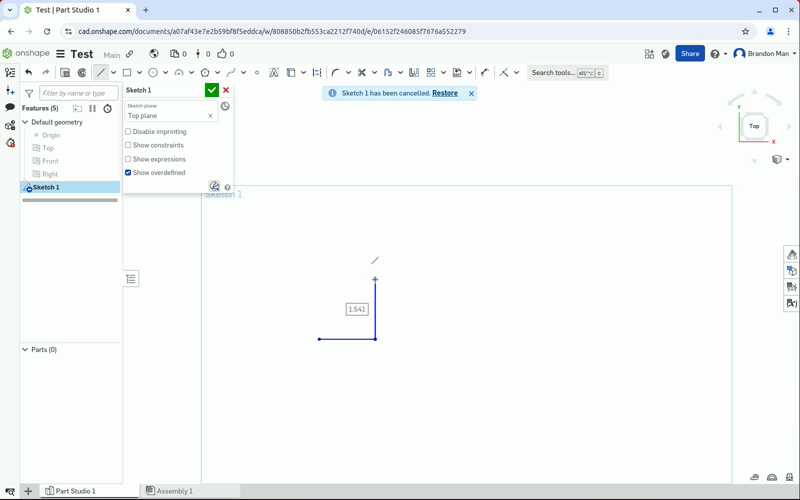
scroll(-6)
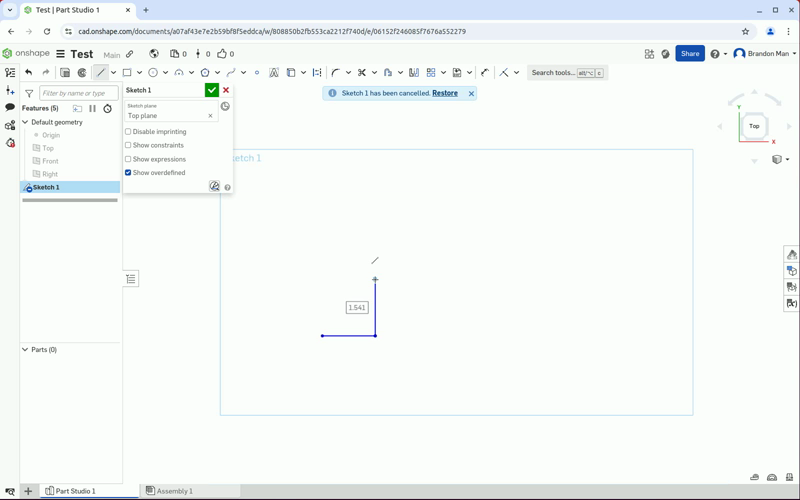
scroll(-6)
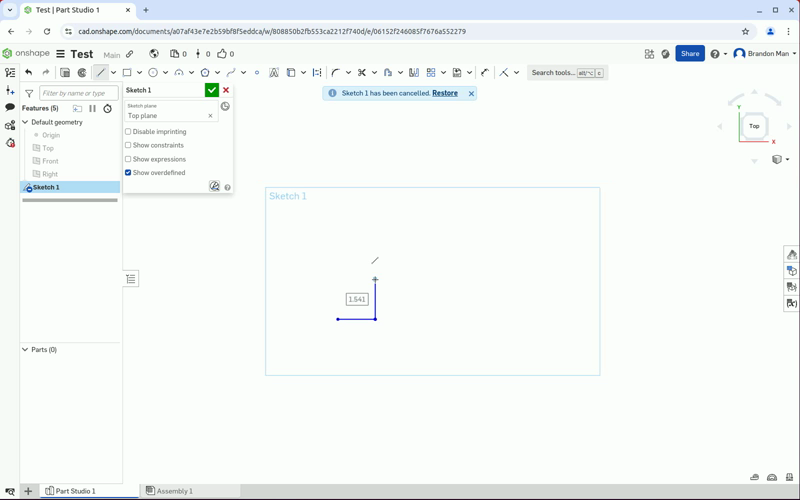
scroll(-6)
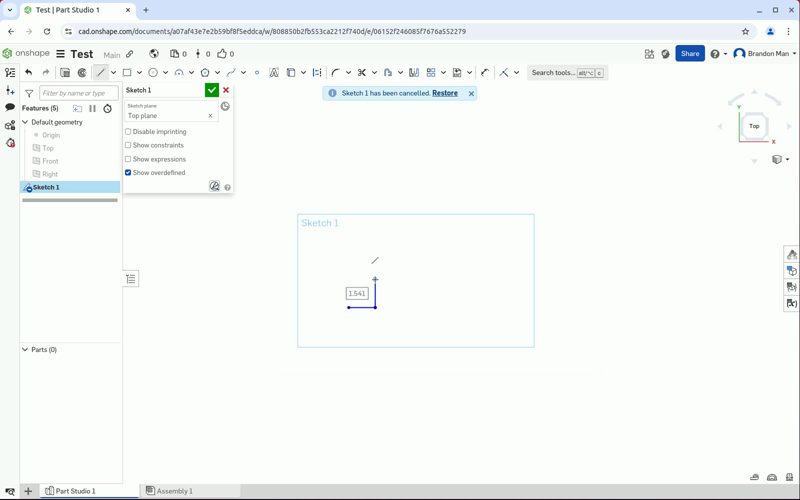
scroll(-6)
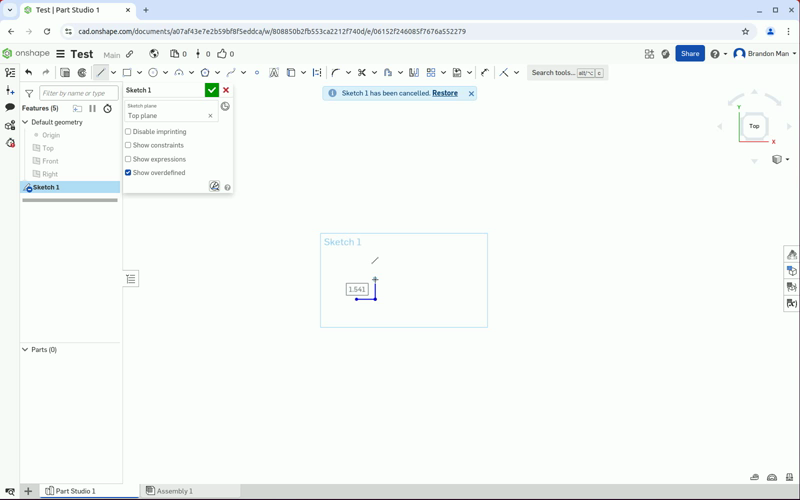
scroll(-6)
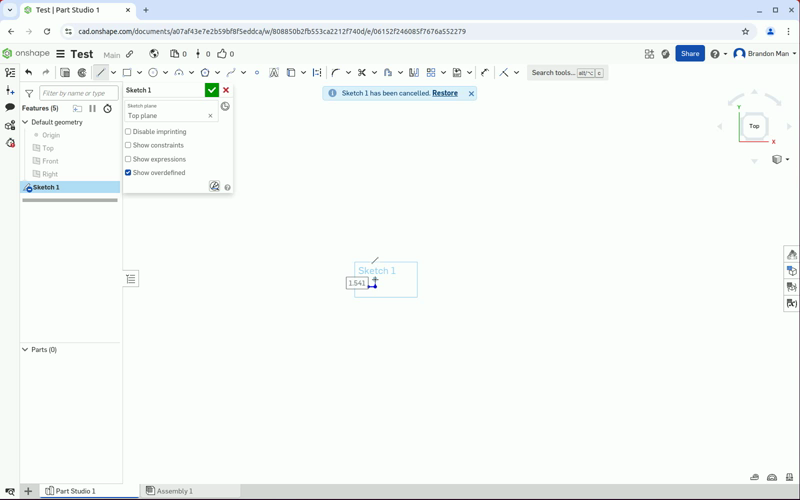
key_up(shift)
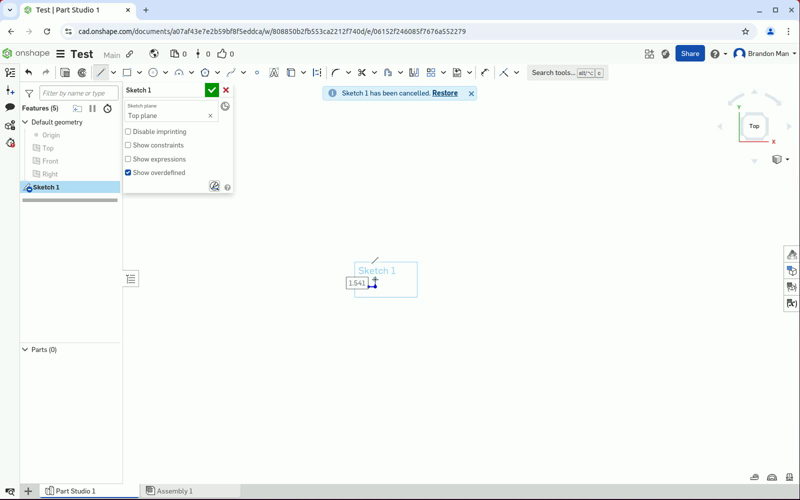
key_down(shift)
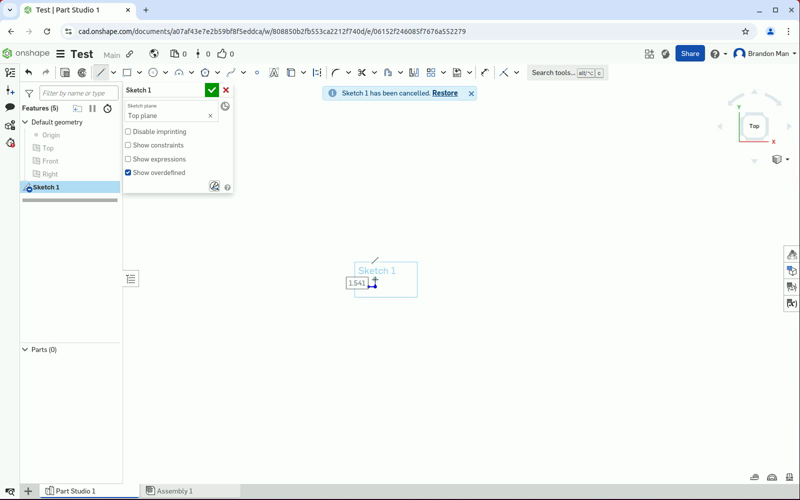
mouse_move(405, 279)
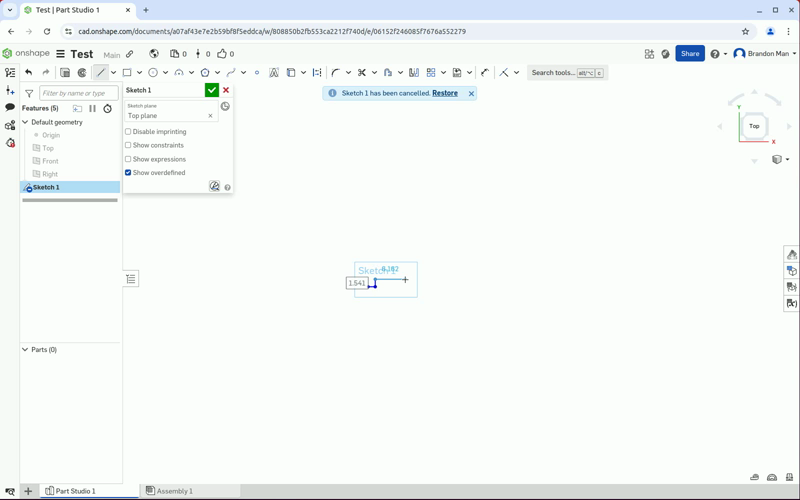
mouse_move(375, 258)
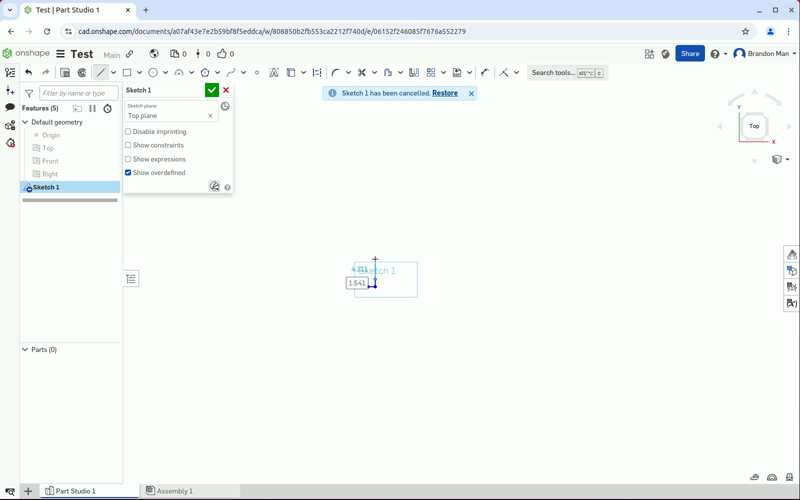
click(375, 258)
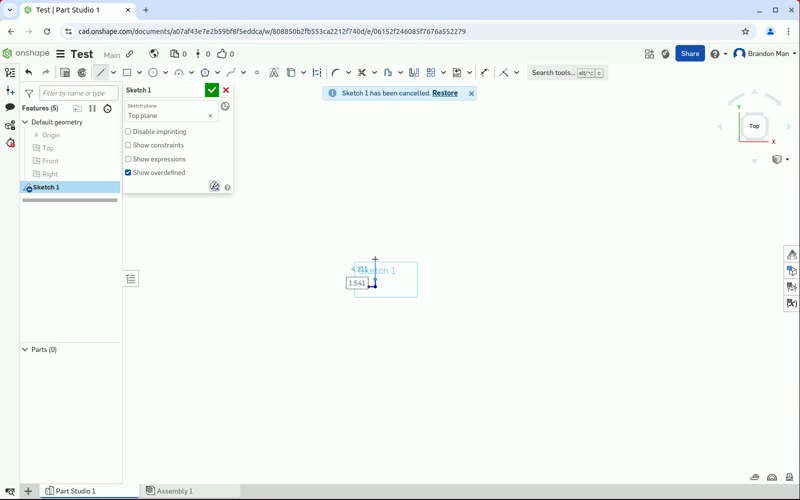
key_up(shift)
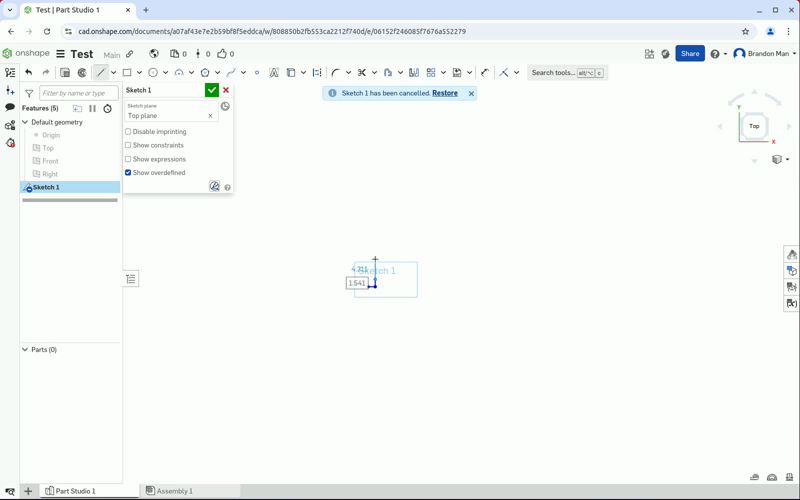
key_down(shift)
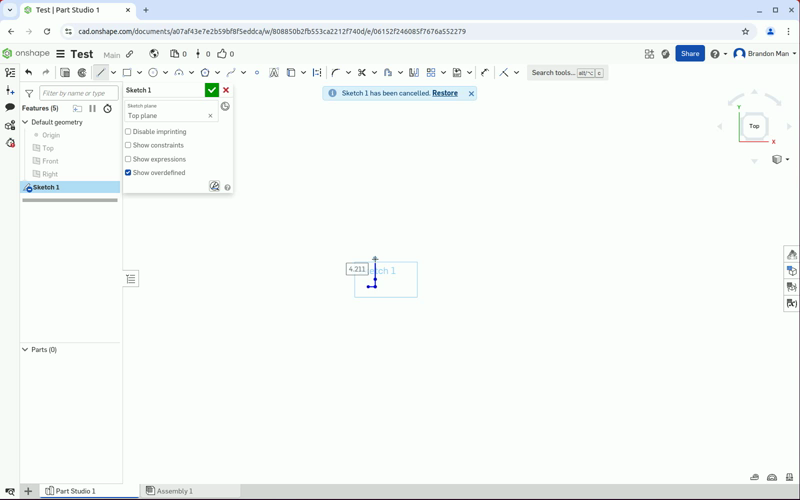
mouse_move(405, 258)
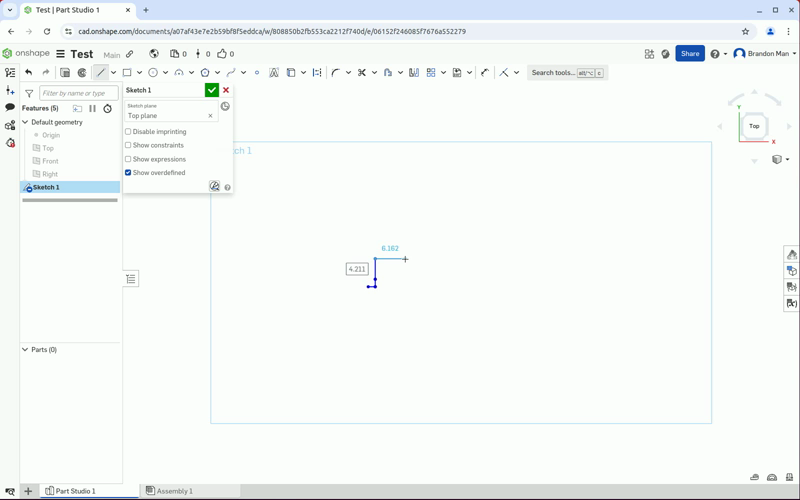
mouse_move(368, 258)
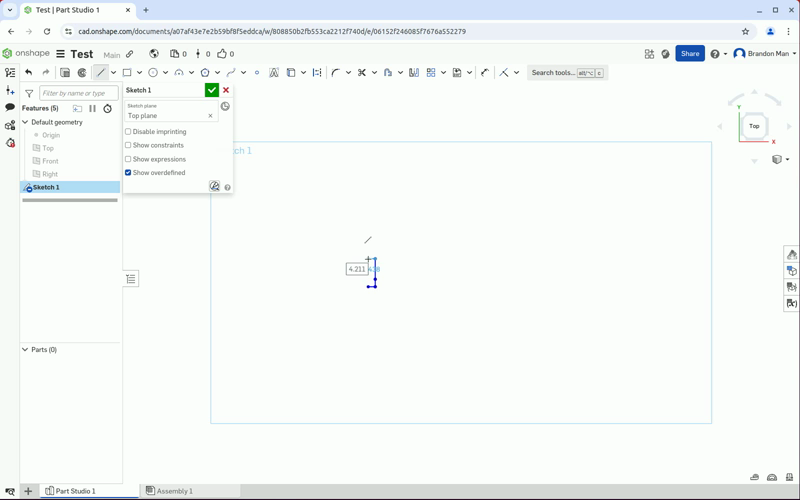
scroll(6)
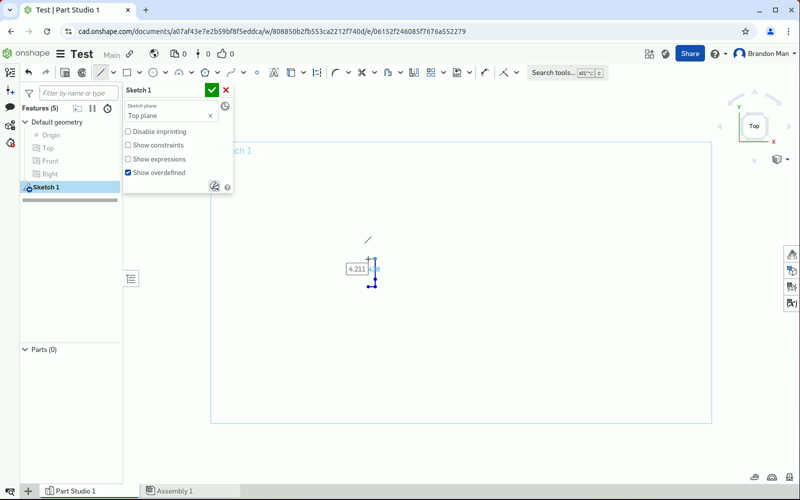
scroll(6)
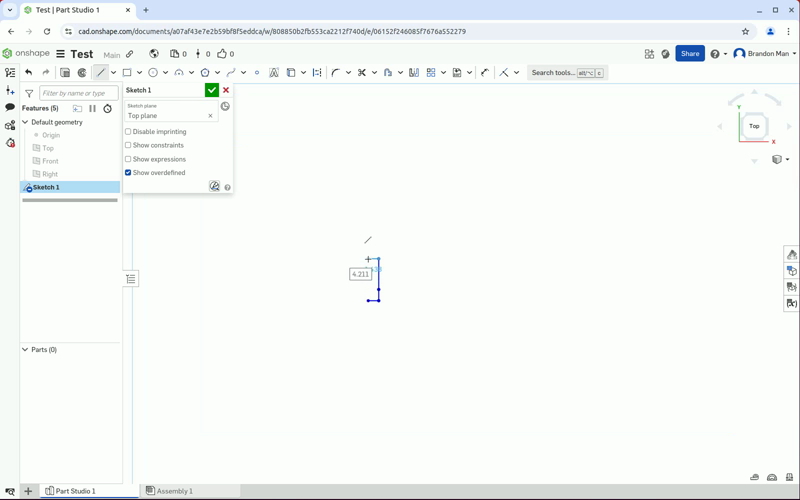
scroll(6)
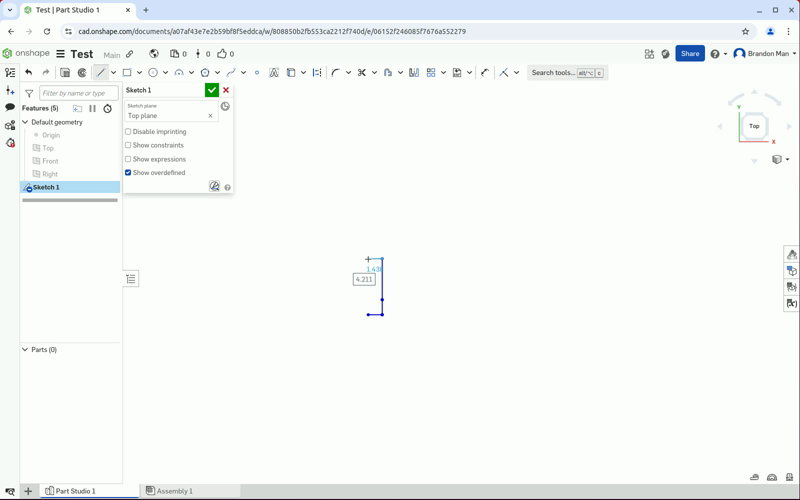
scroll(6)
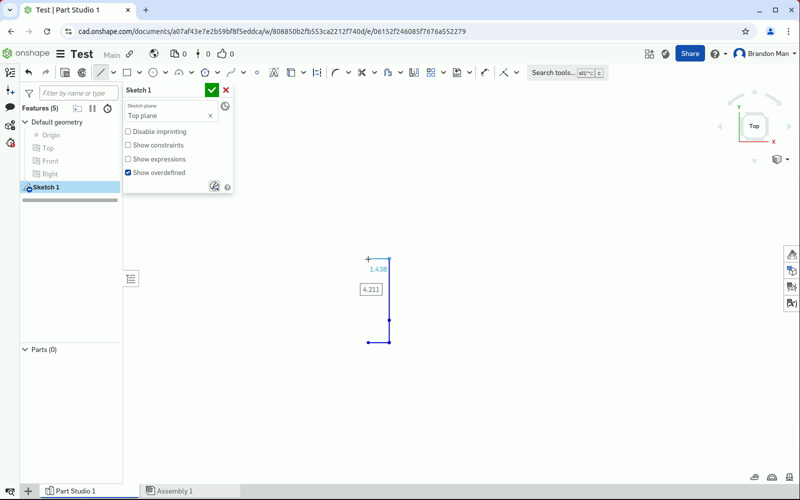
scroll(6)
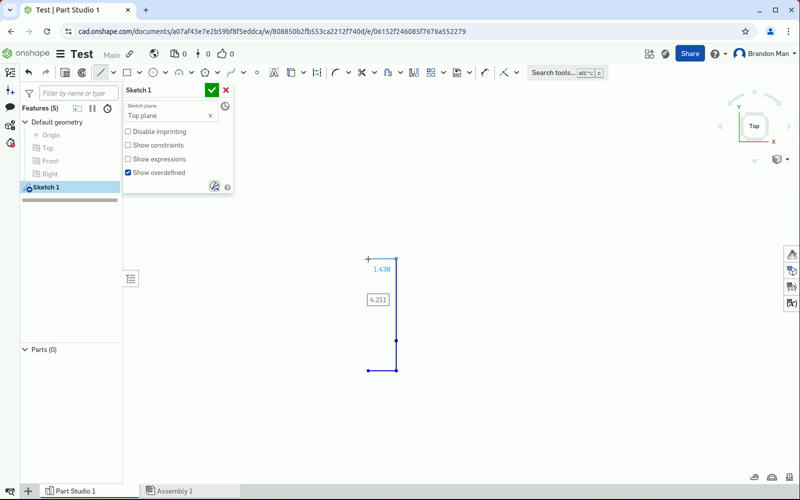
scroll(6)
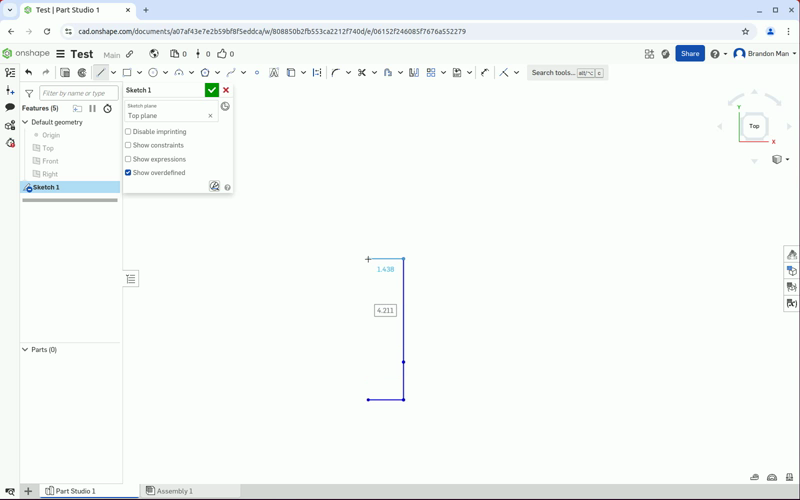
scroll(6)
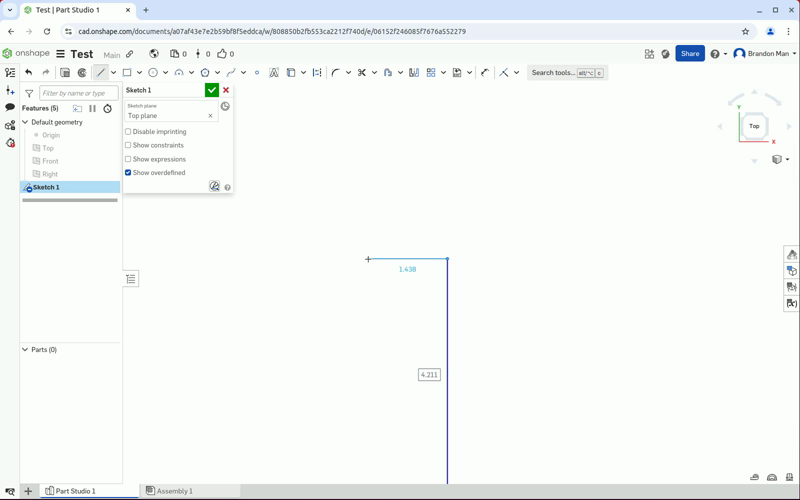
click(368, 258)
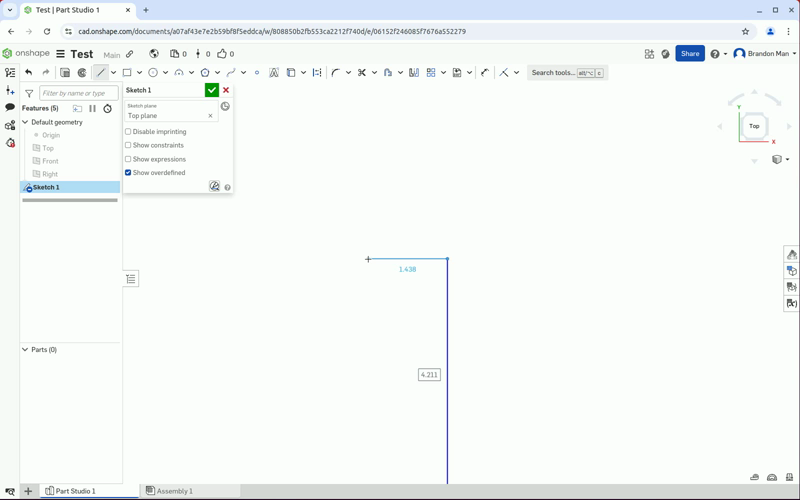
scroll(-6)
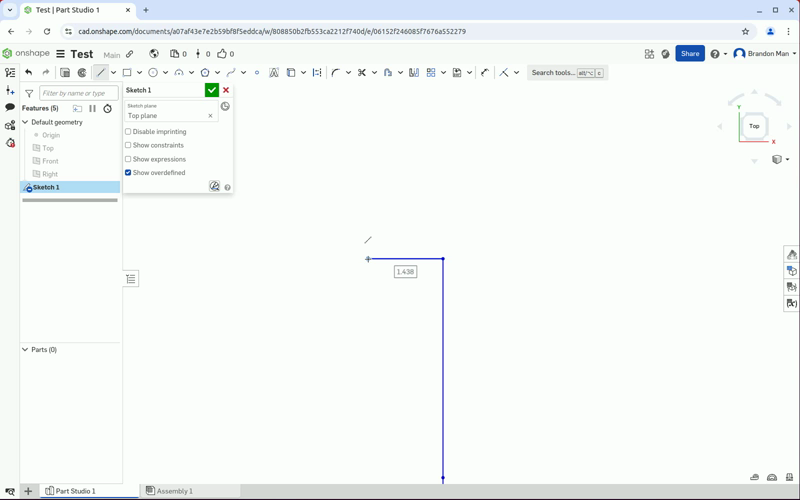
scroll(-6)
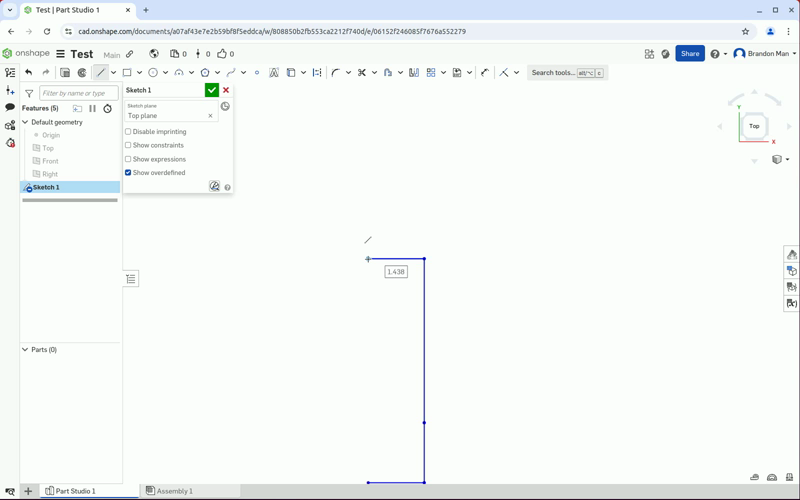
scroll(-6)
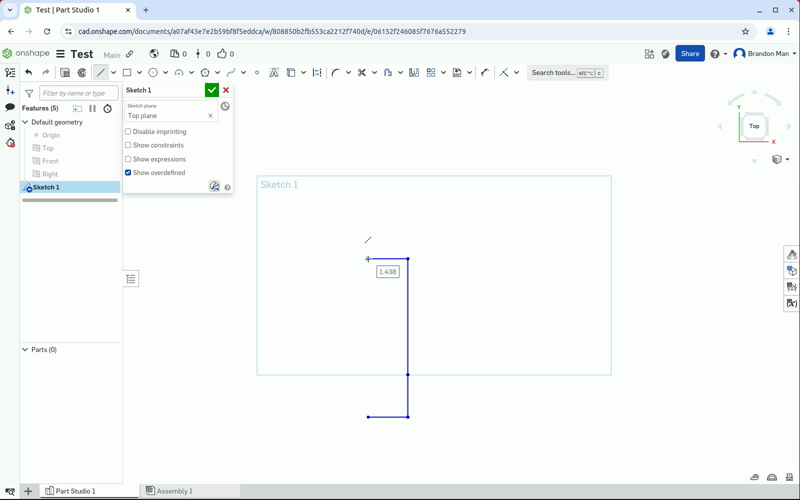
scroll(-6)
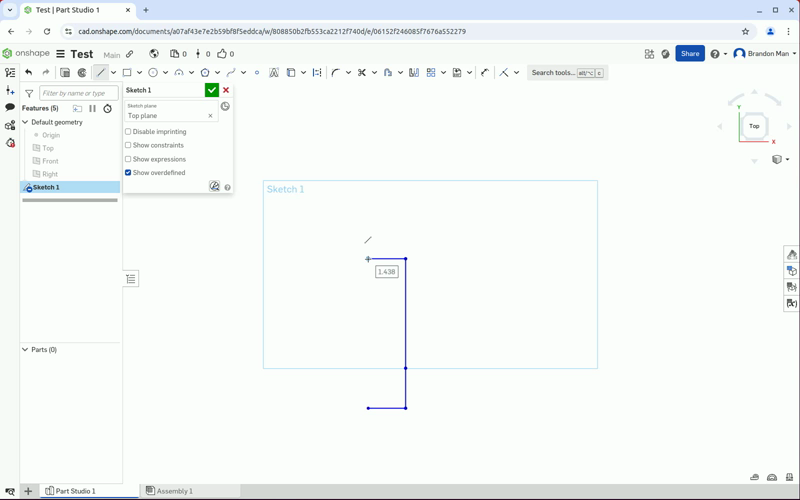
scroll(-6)
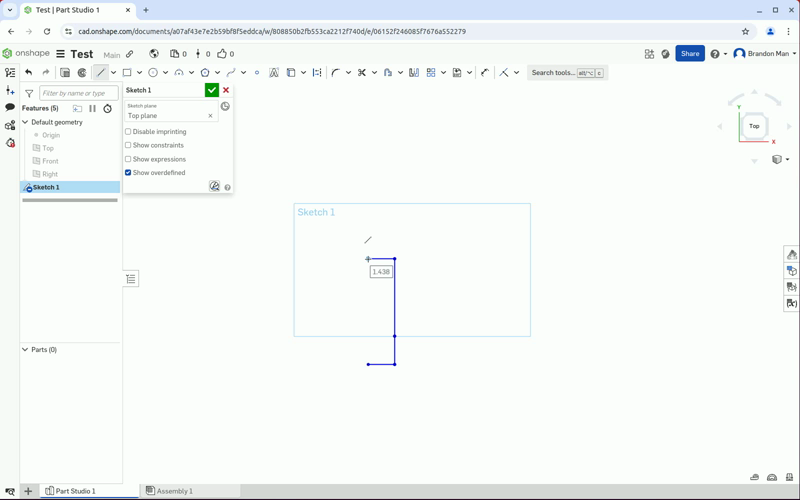
scroll(-6)
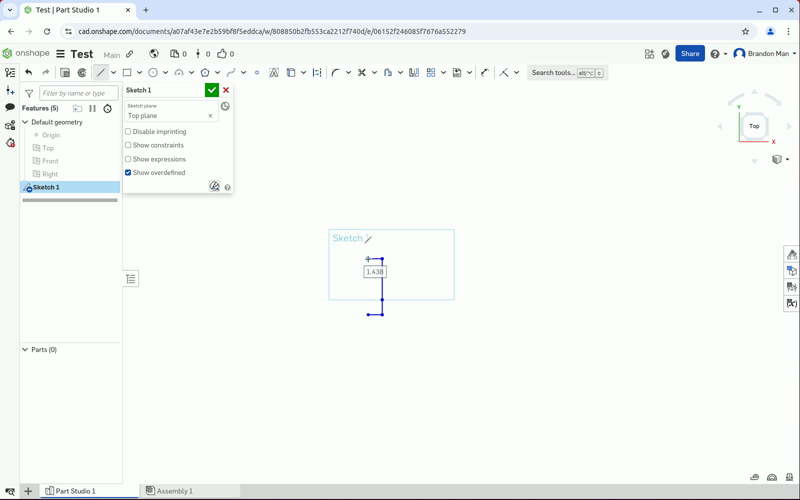
scroll(-6)
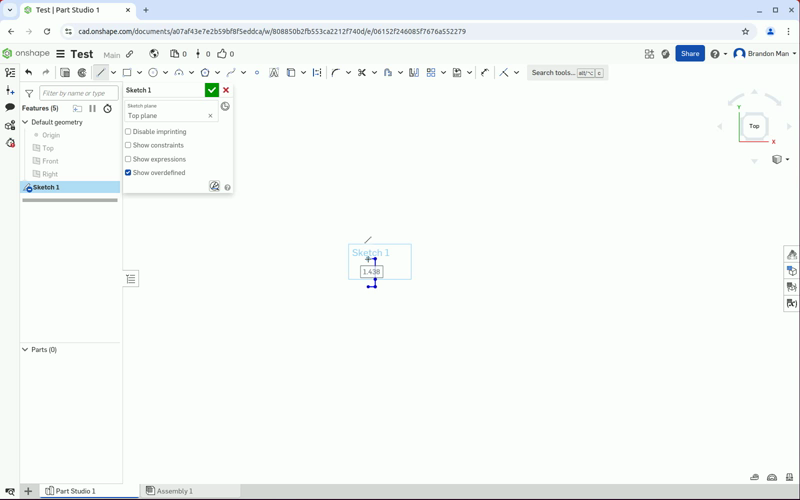
key_up(shift)
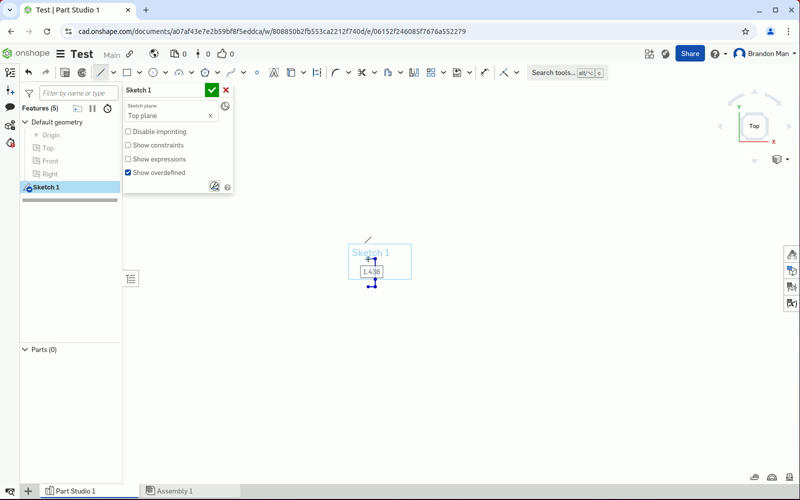
mouse_move(398, 258)
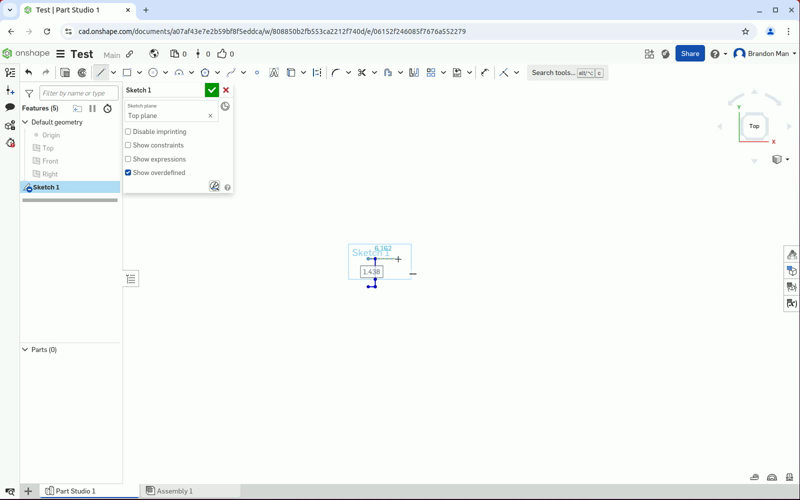
key_down(shift)
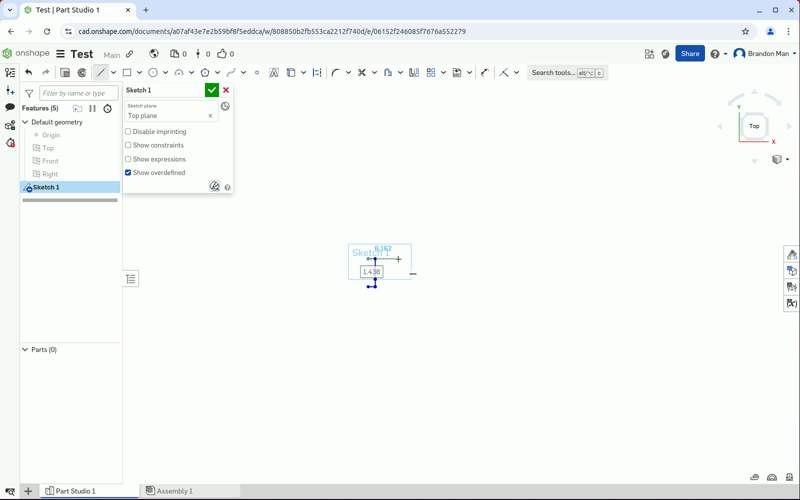
mouse_move(368, 286)
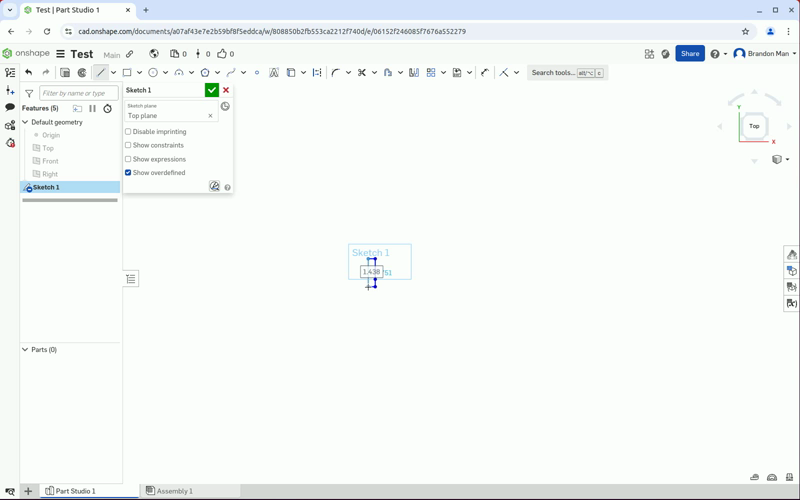
key_up(shift)
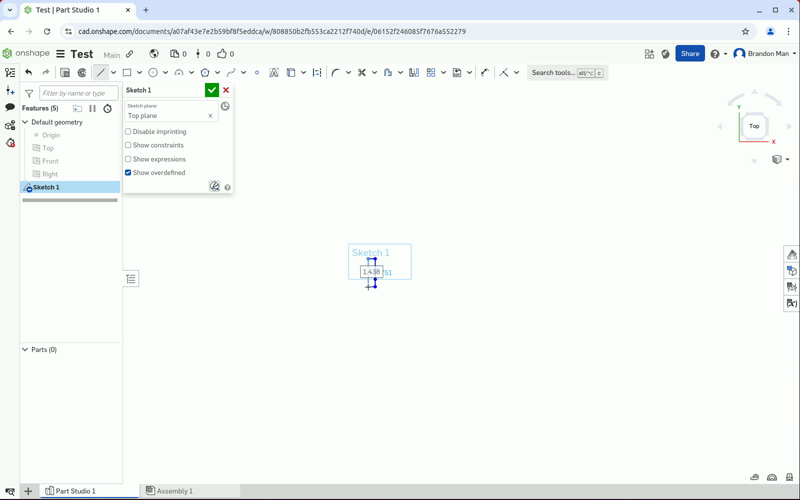
click(368, 286)
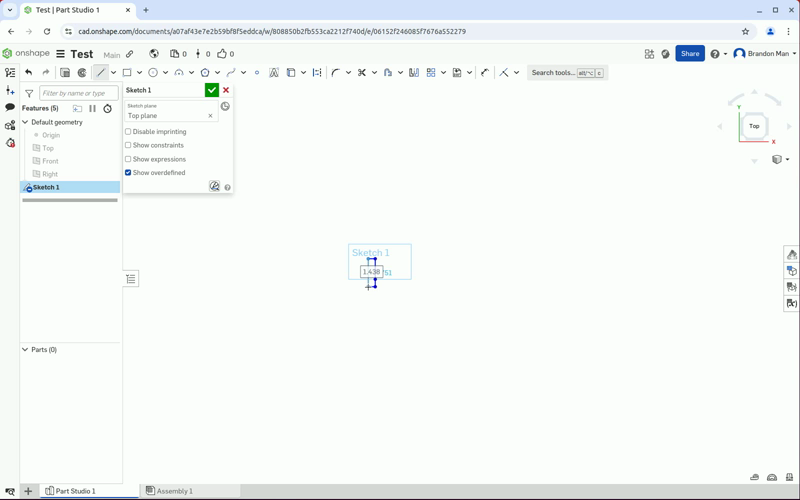
key(esc)
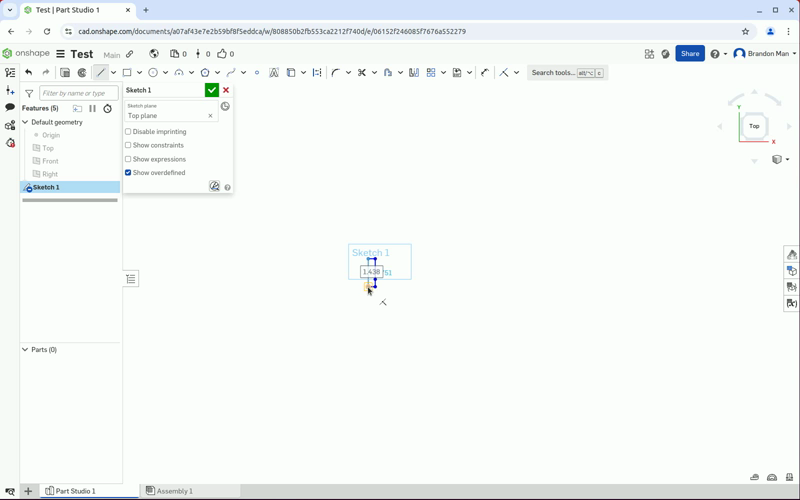
mouse_move(370, 279)
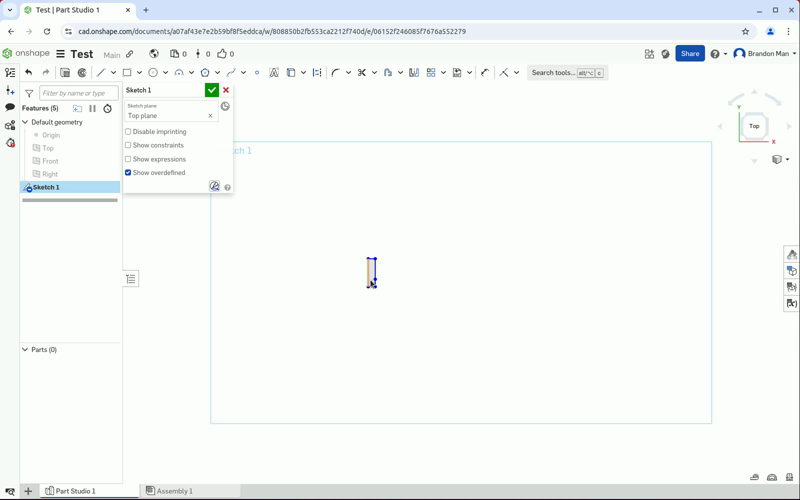
scroll(6)
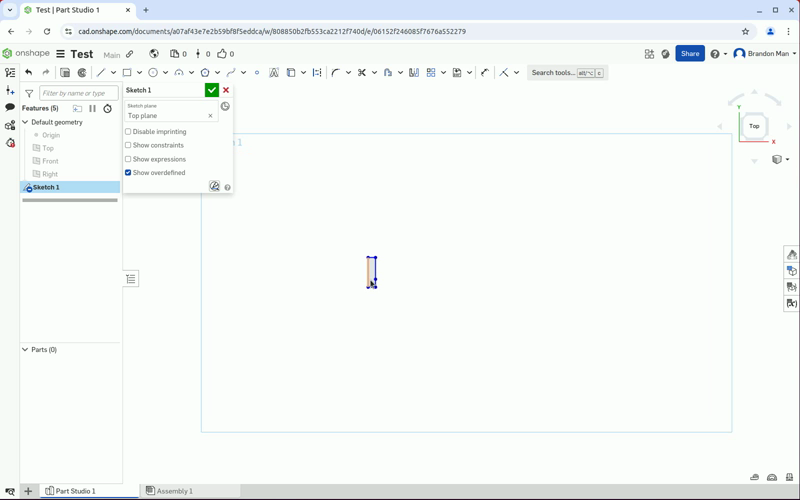
scroll(6)
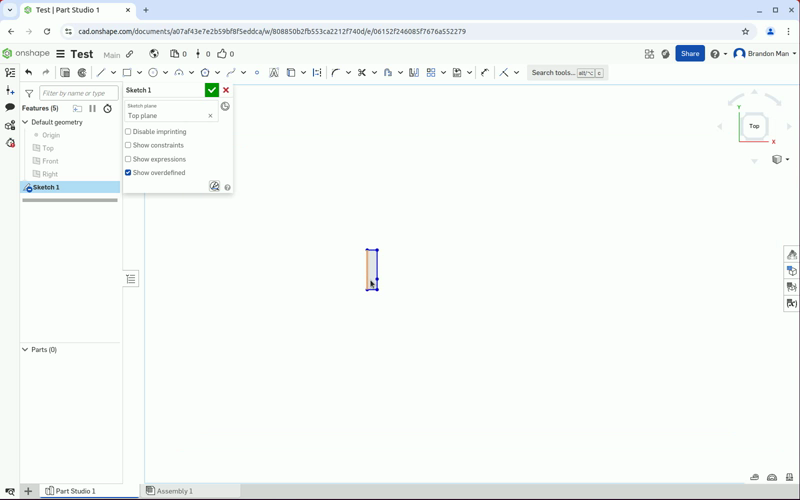
scroll(6)
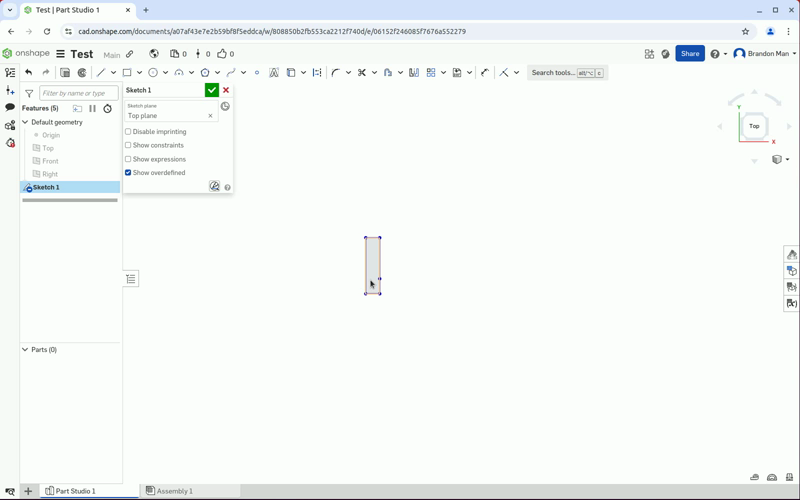
scroll(6)
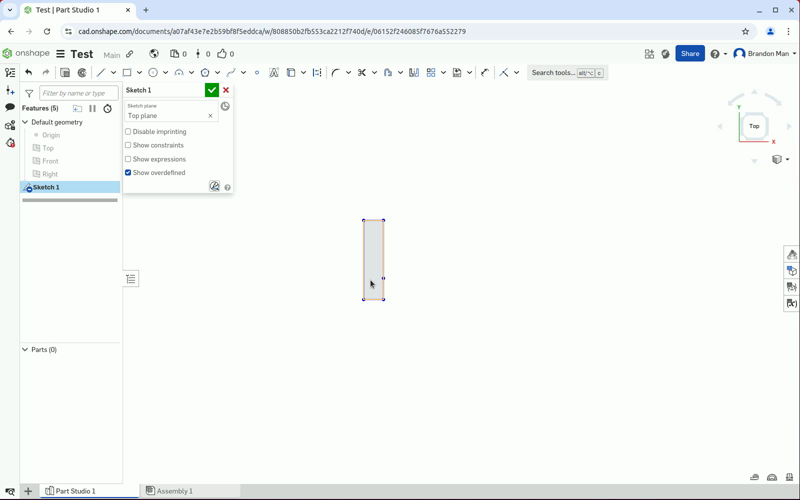
scroll(6)
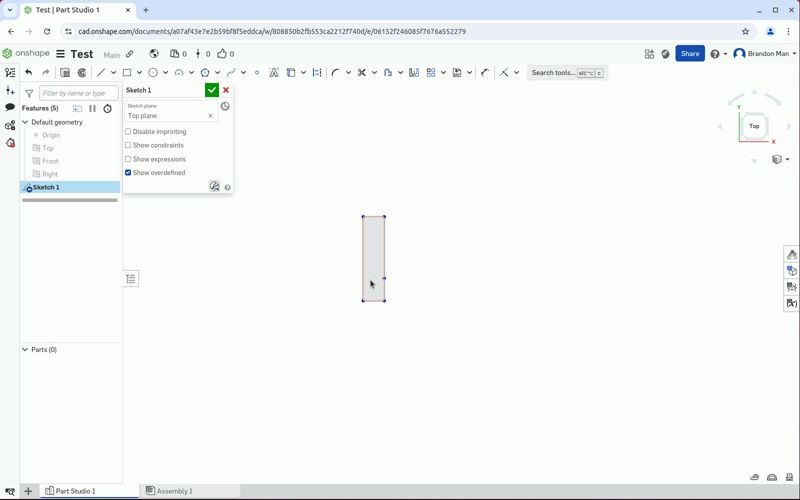
scroll(6)
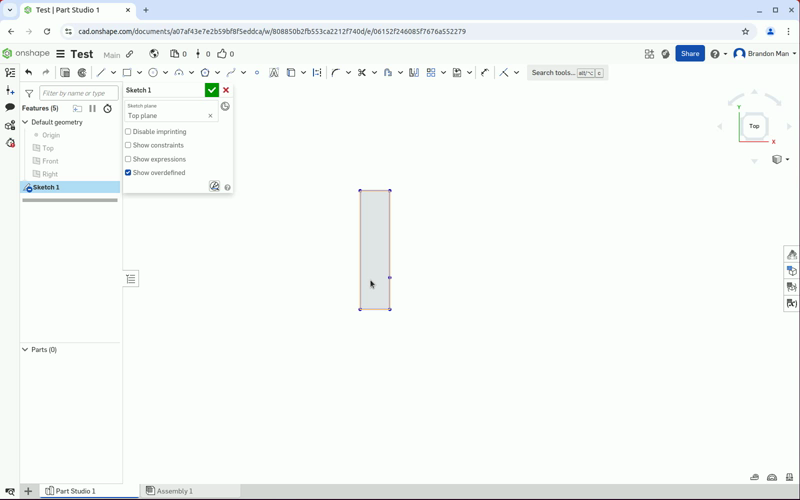
scroll(6)
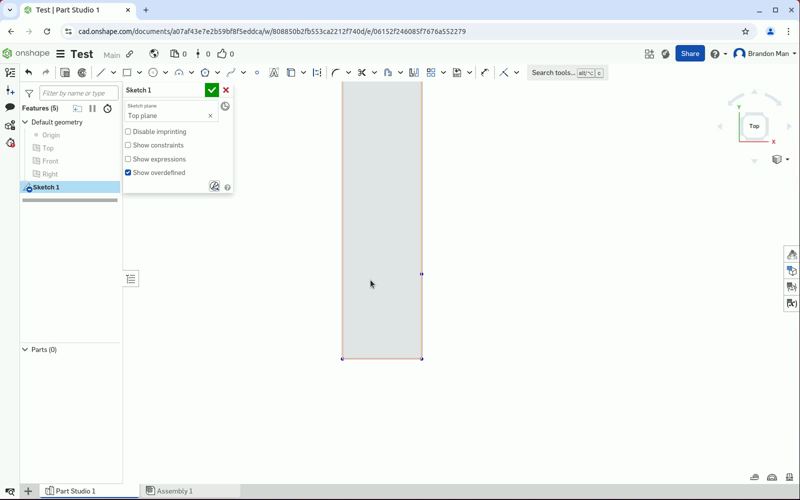
click(370, 279)
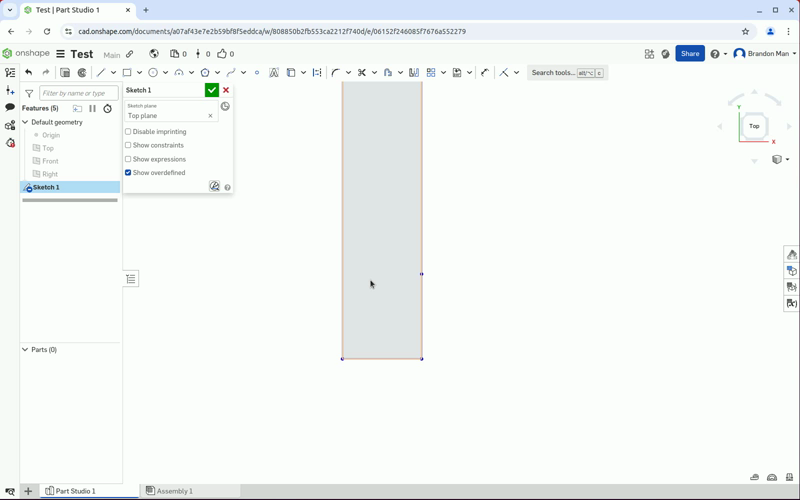
scroll(-6)
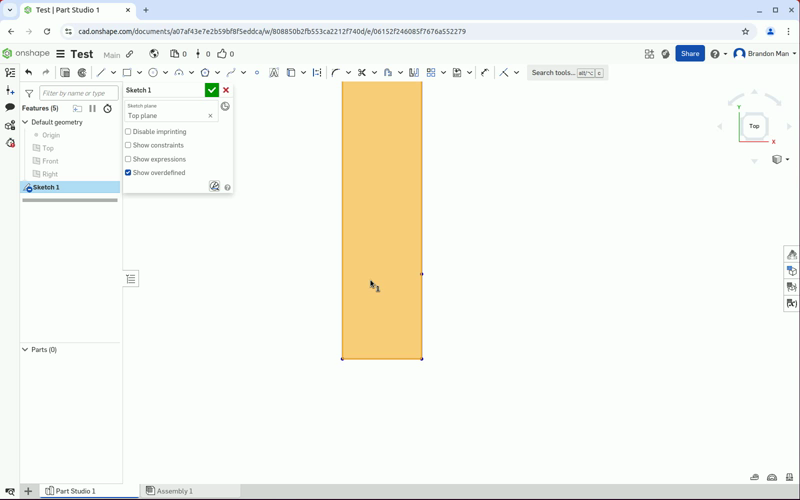
scroll(-6)
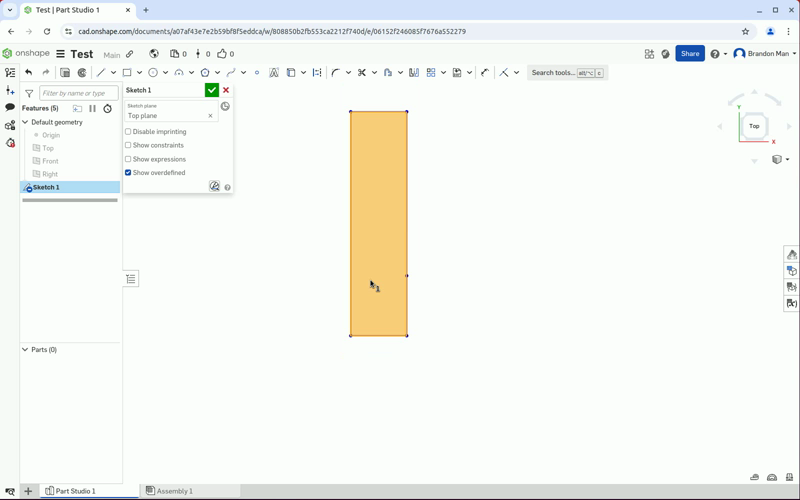
scroll(-6)
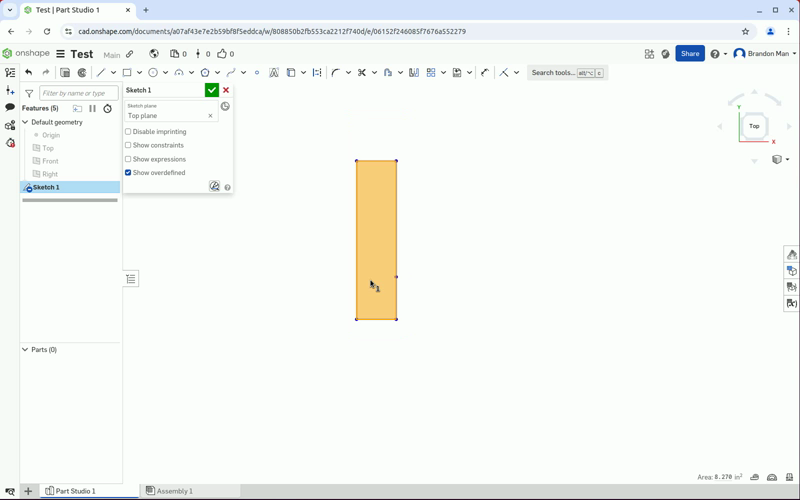
scroll(-6)
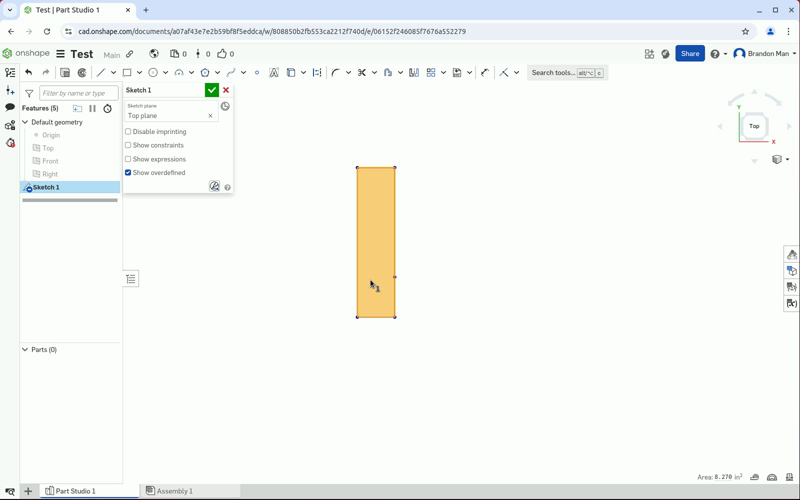
scroll(-6)
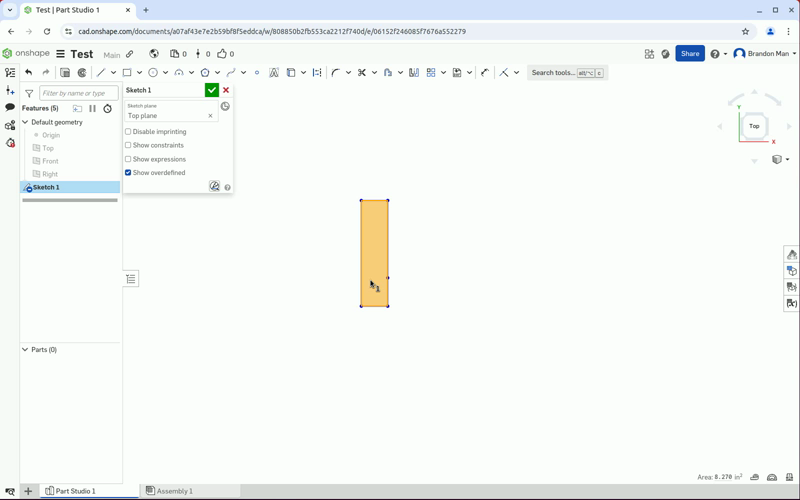
scroll(-6)
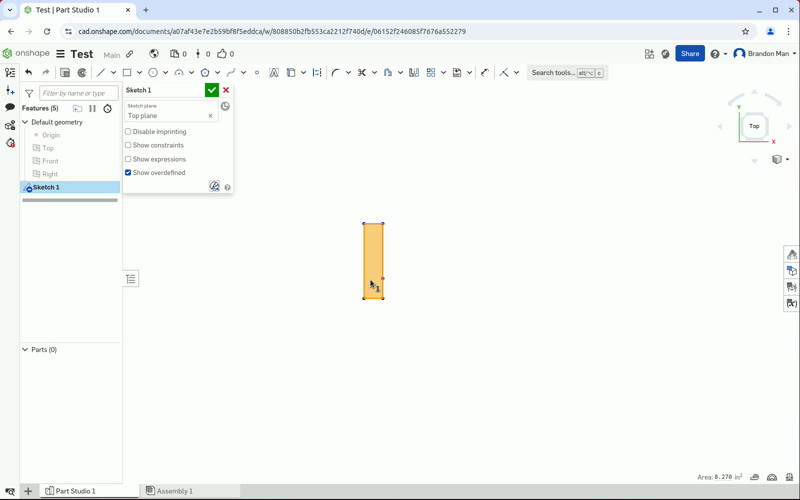
scroll(-6)
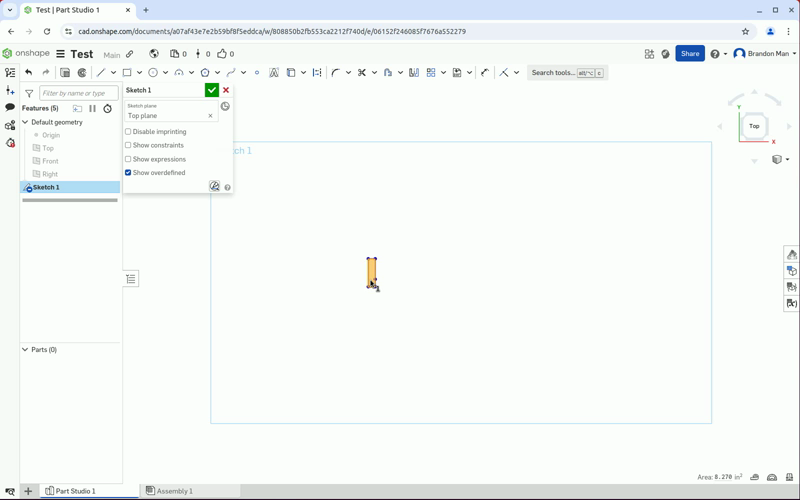
mouse_move(73, 352)
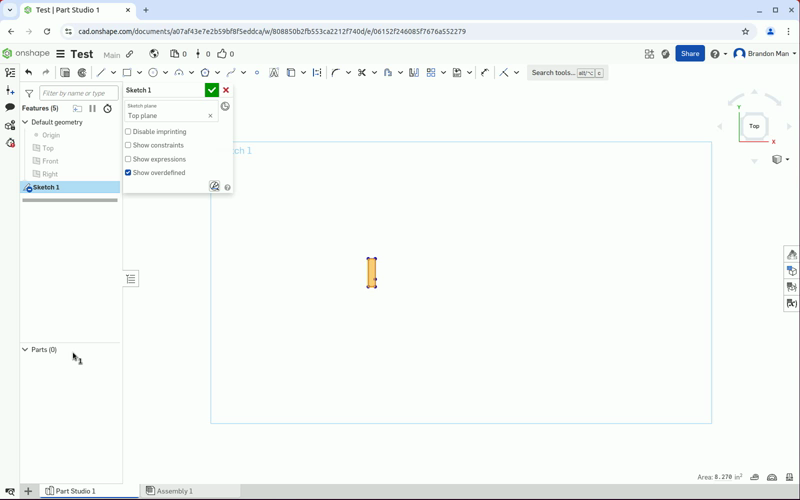
key(shift+y)
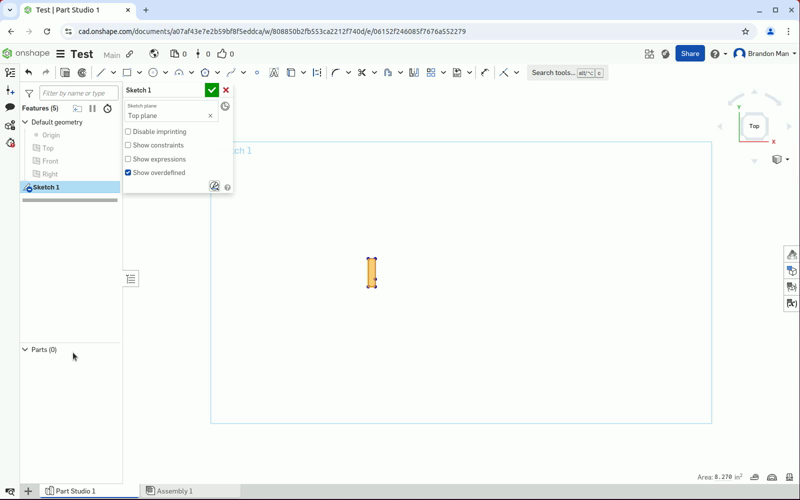
key(shift+e)
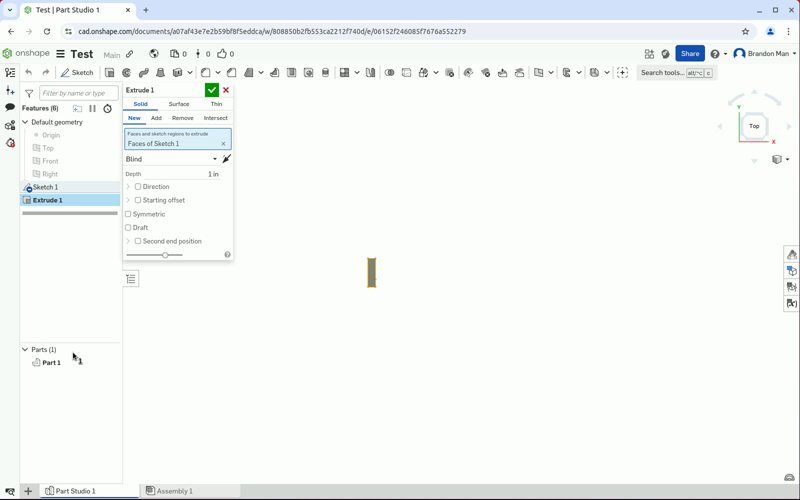
mouse_move(143, 106)
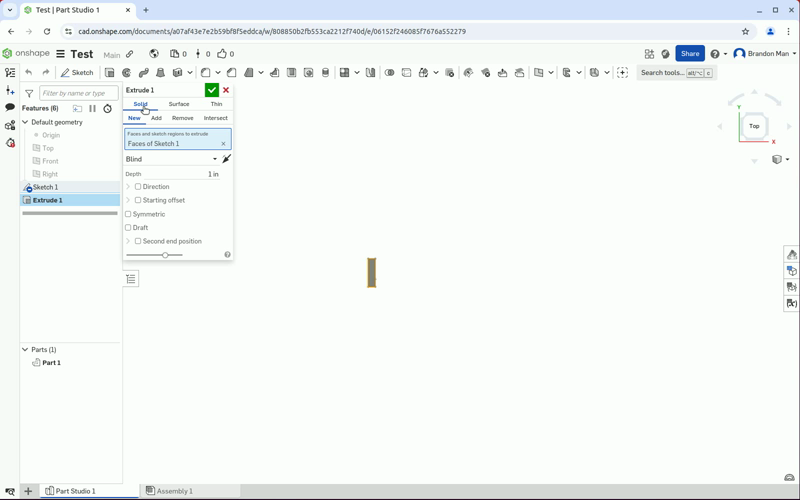
click(143, 106)
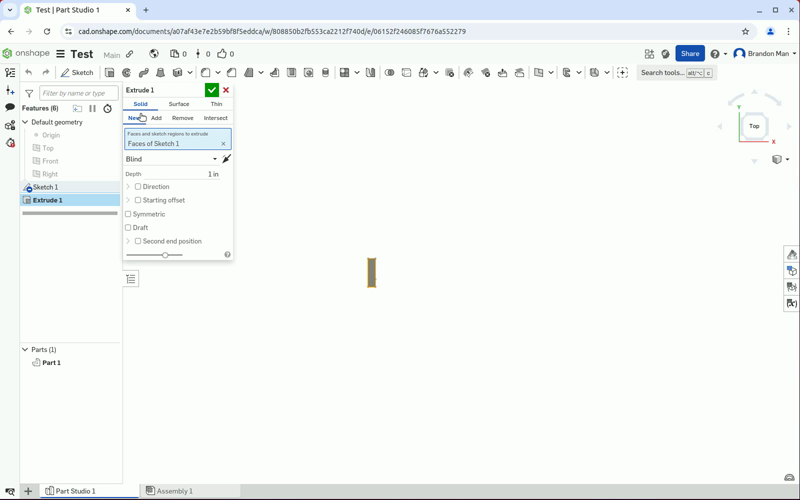
mouse_move(137, 120)
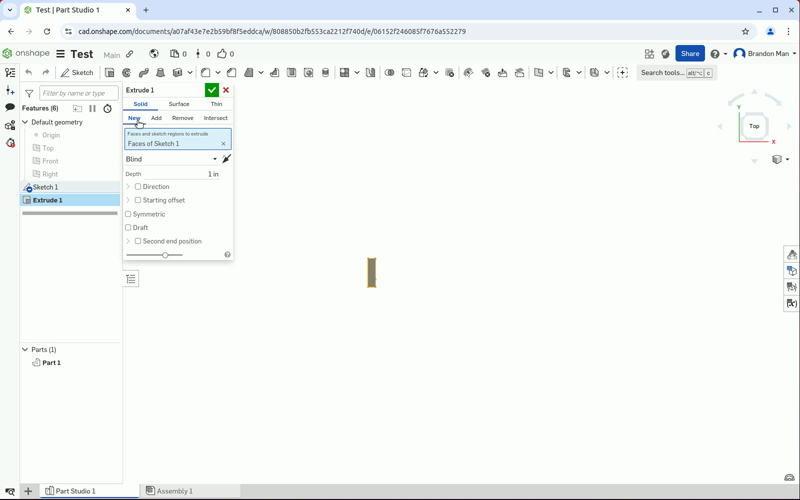
click(137, 120)
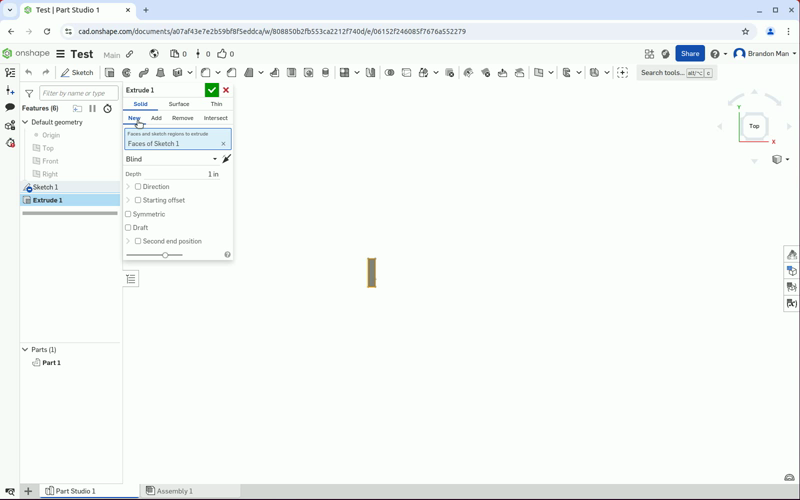
key(tab, 4)
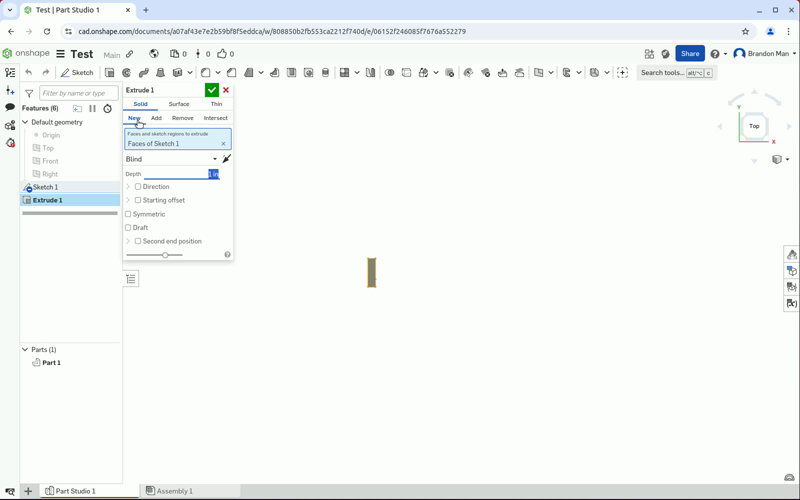
text(3.611)
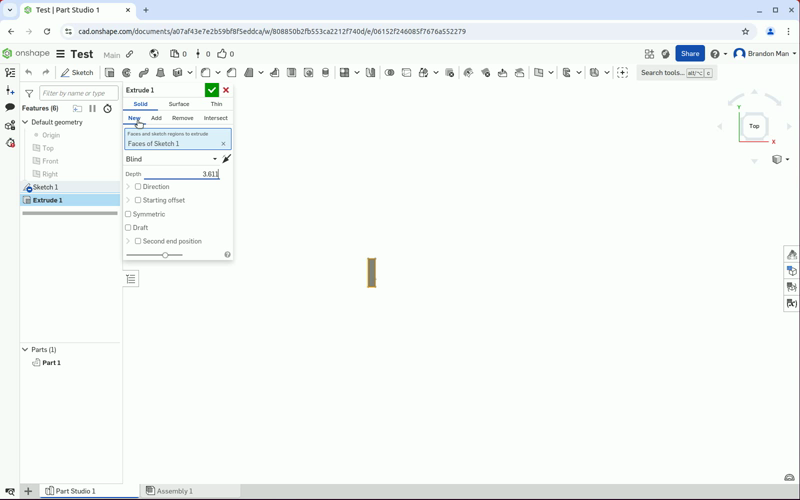
key(enter)
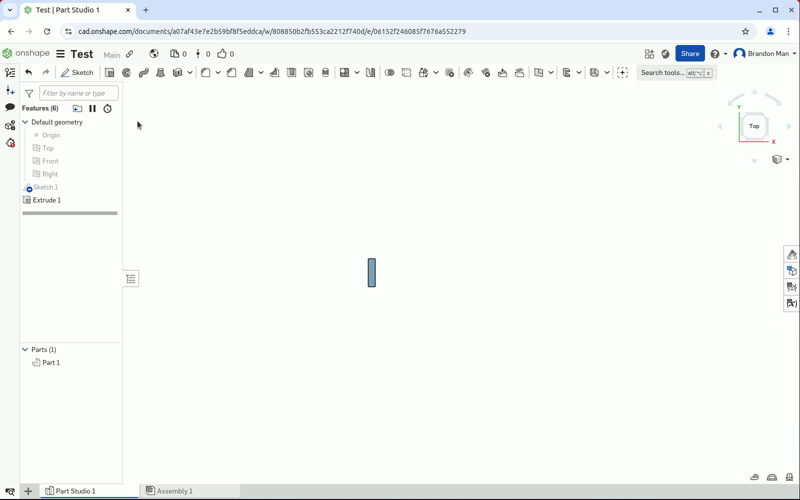
key(shift+h)
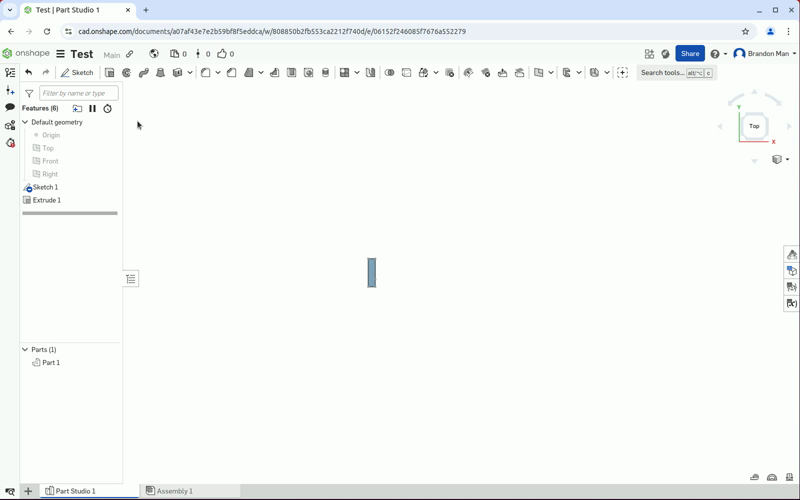
key(shift+h)
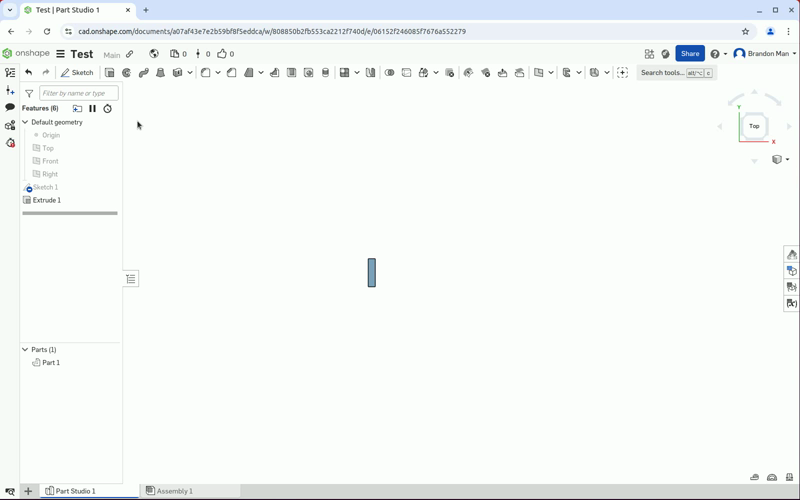
mouse_move(73, 189)
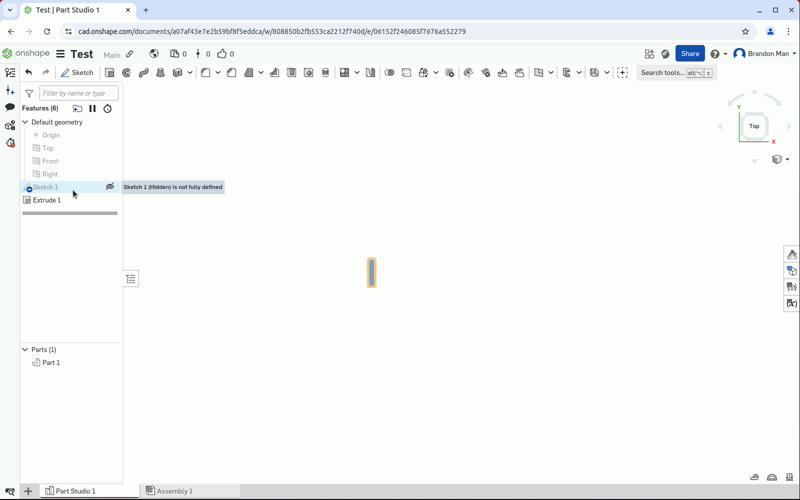
click(73, 189)
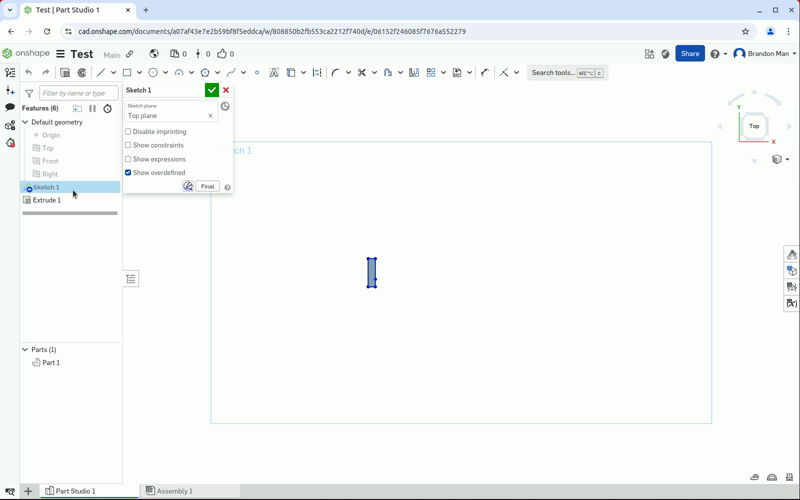
mouse_move(229, 92)
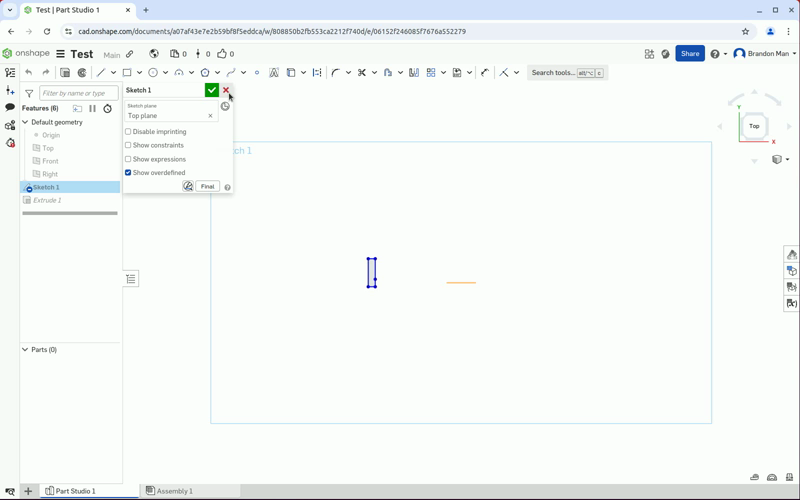
click(229, 92)
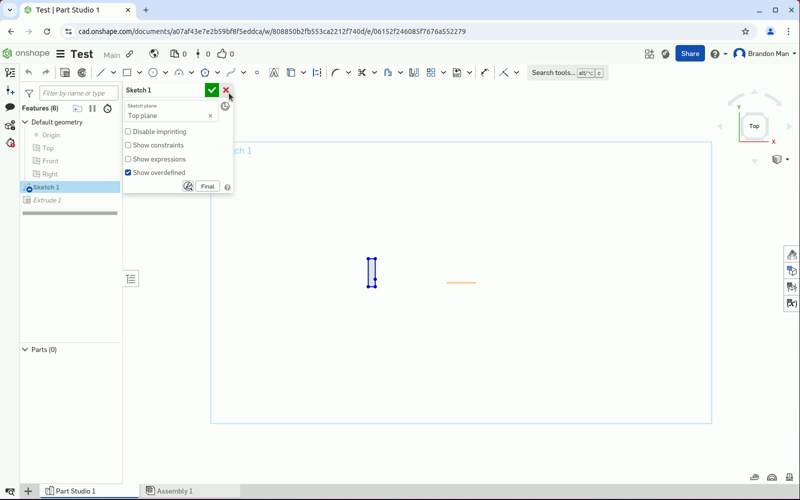
key(shift+s)
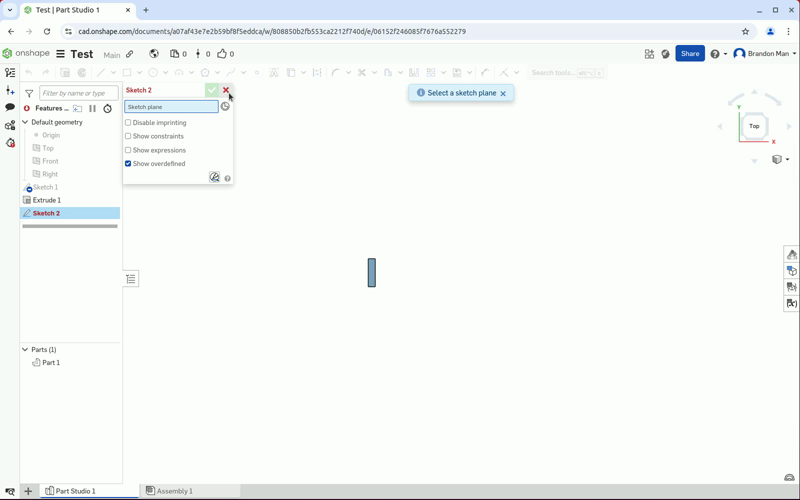
mouse_move(73, 150)
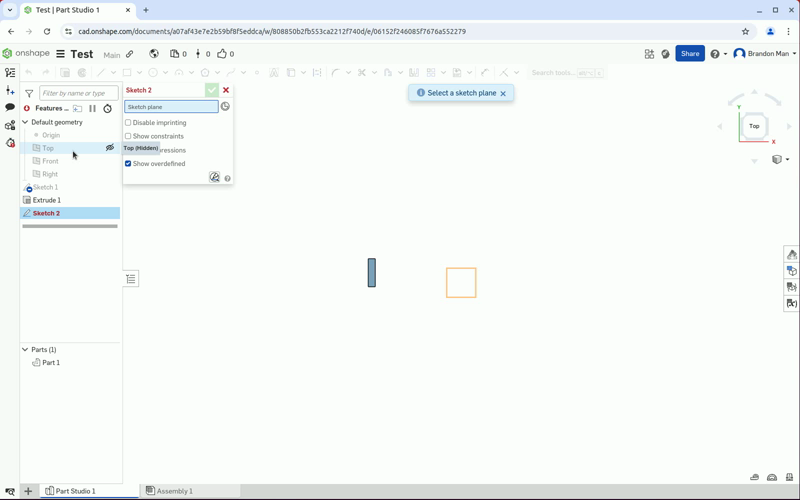
click(73, 150)
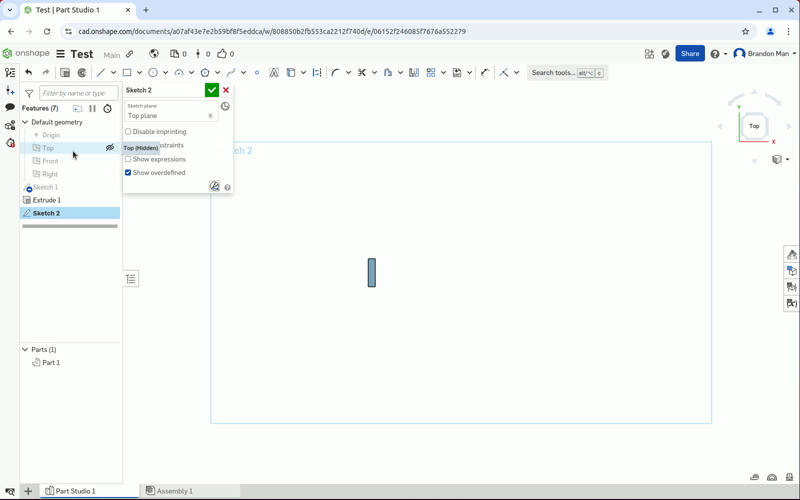
mouse_move(73, 352)
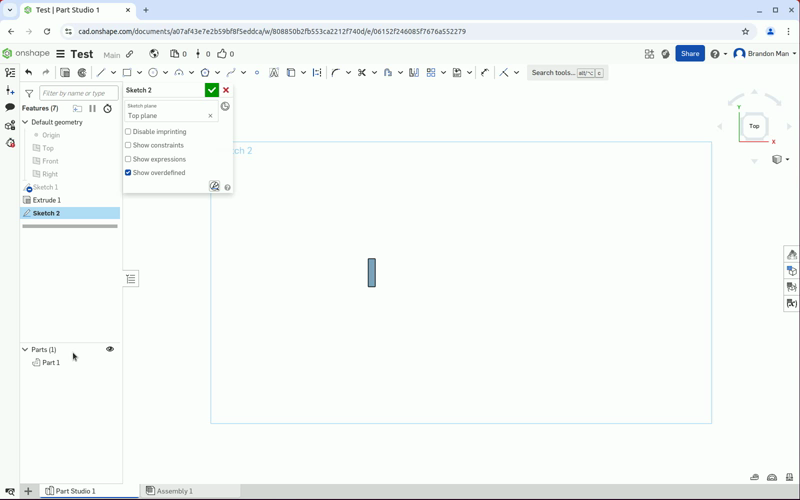
key(y)
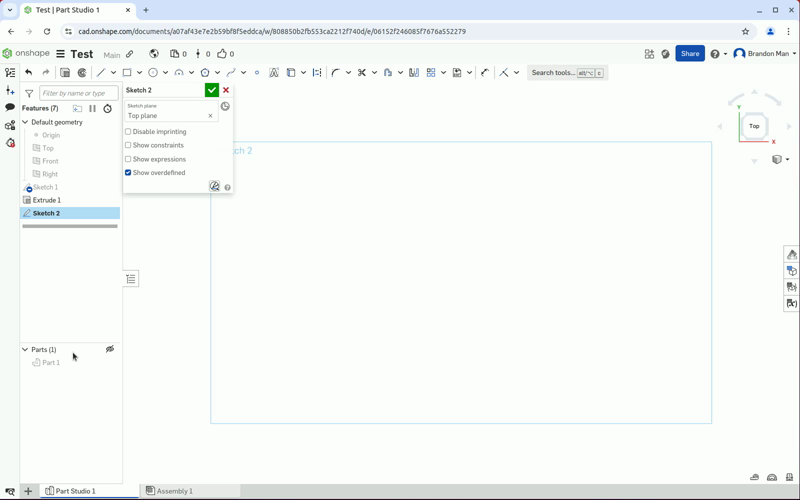
key(l)
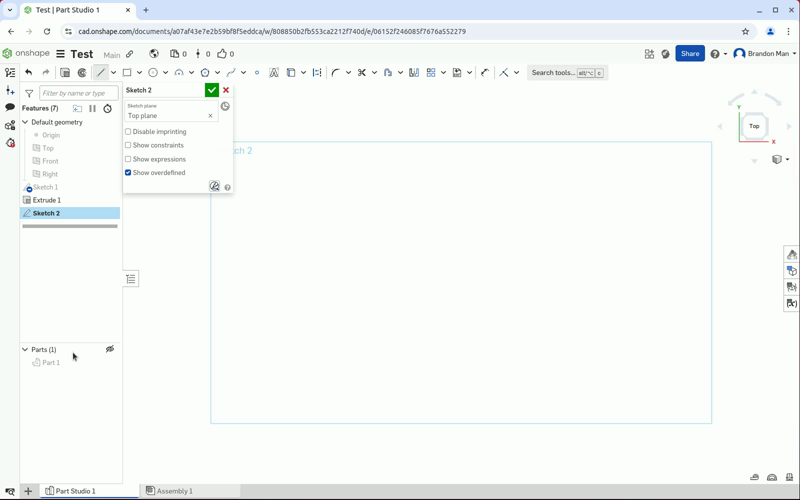
key_down(shift)
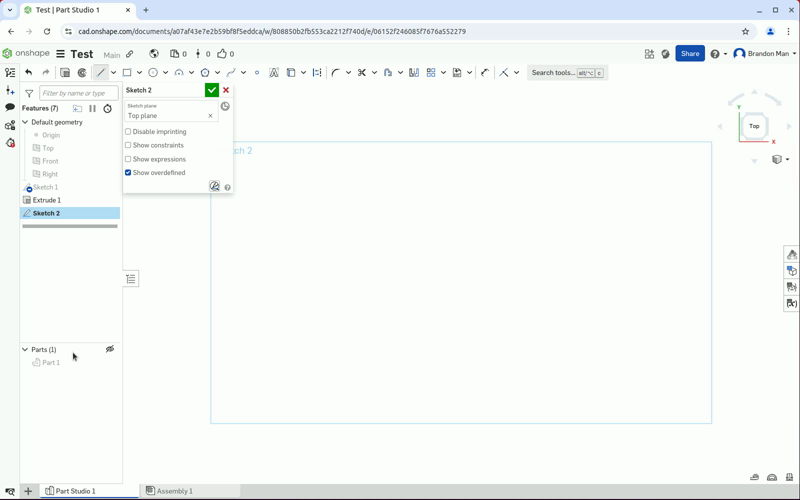
mouse_move(546, 177)
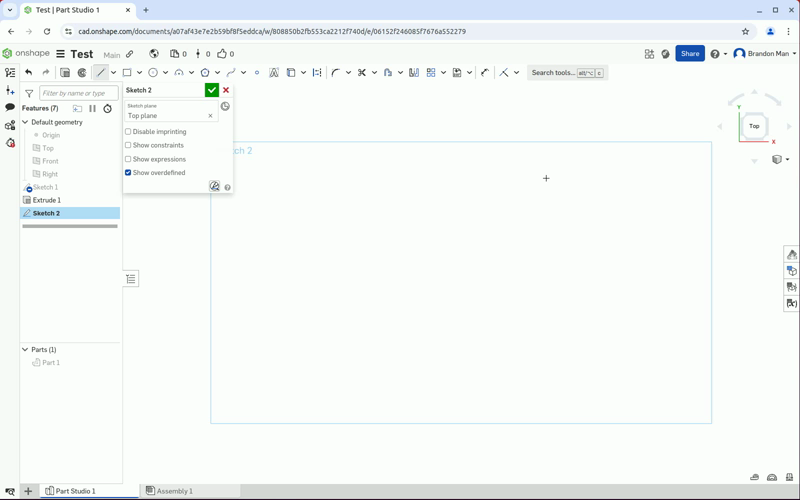
click(546, 177)
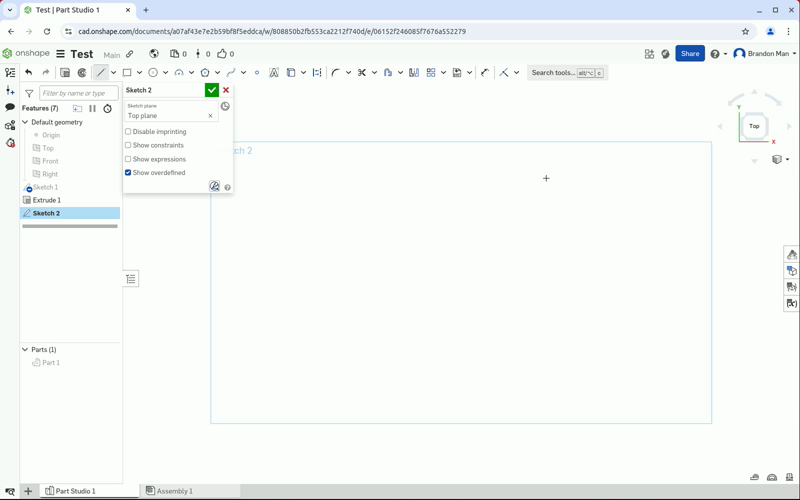
key_up(shift)
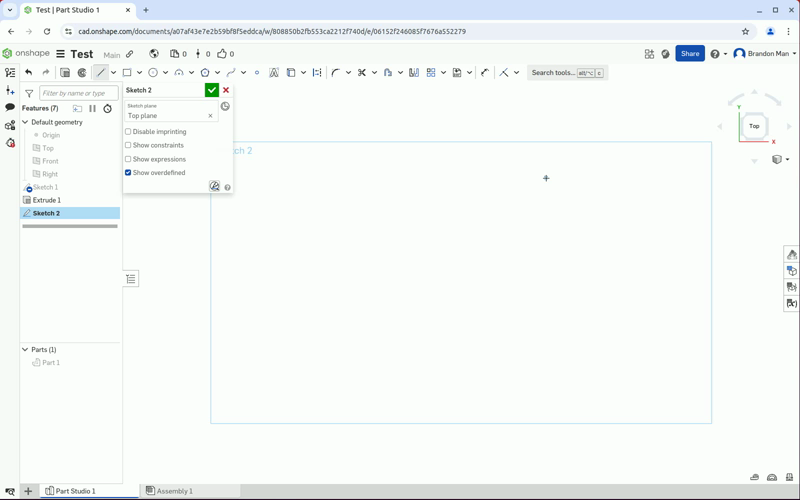
key_down(shift)
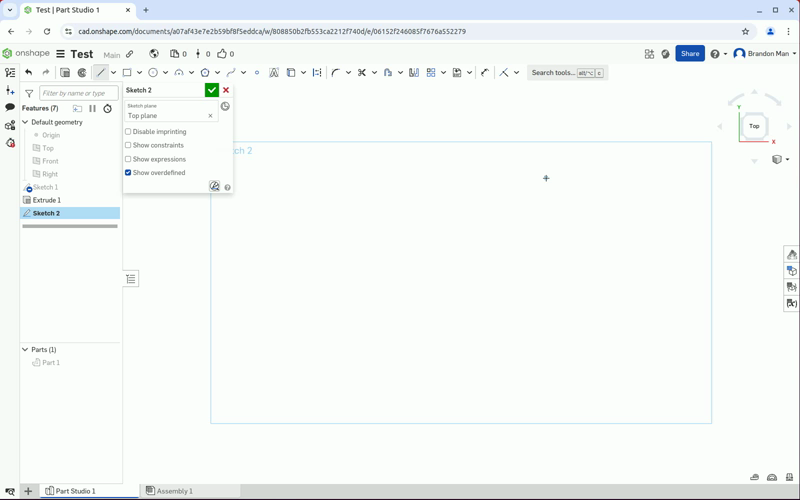
mouse_move(576, 177)
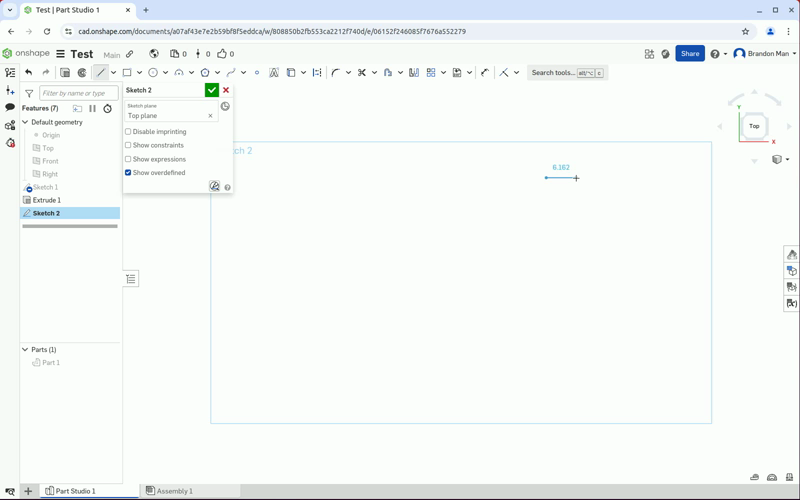
mouse_move(553, 177)
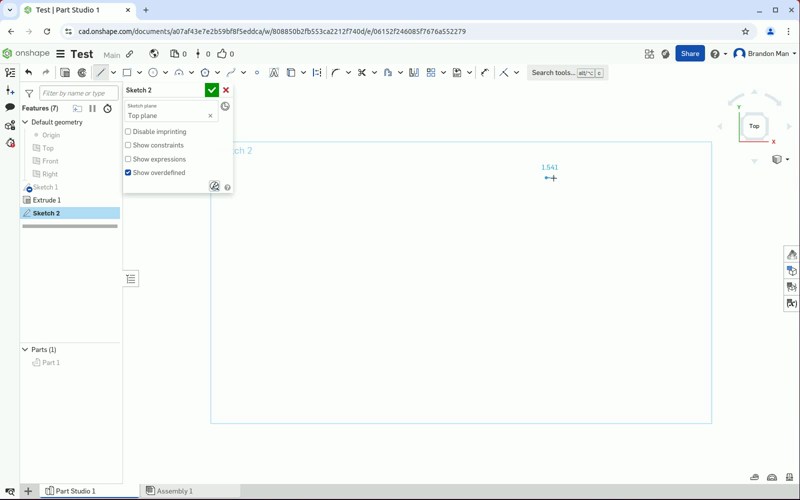
scroll(6)
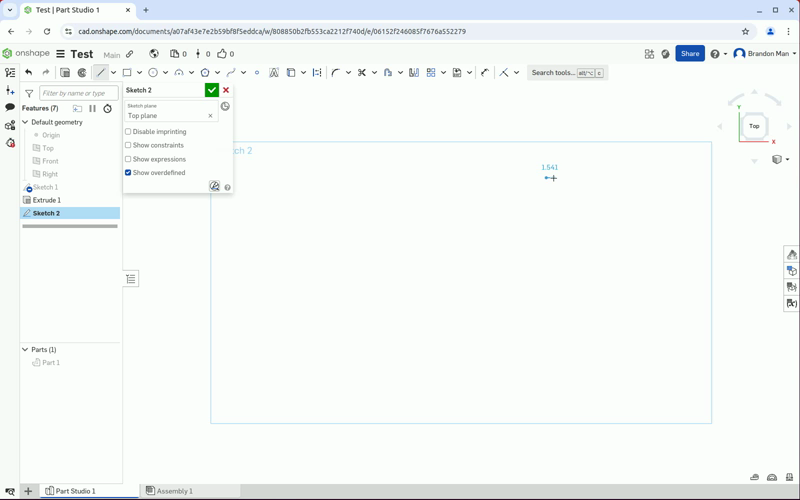
scroll(6)
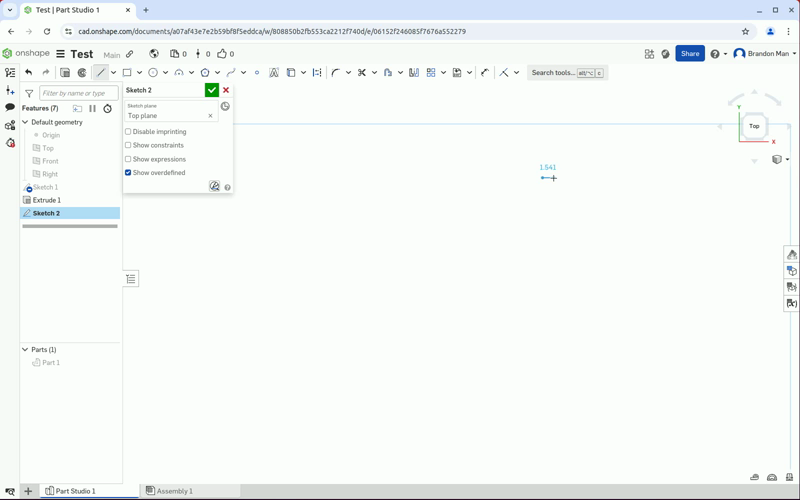
scroll(6)
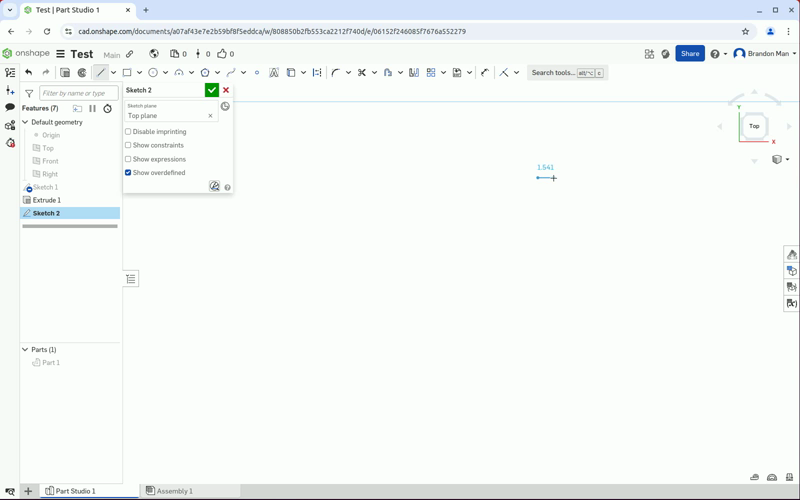
scroll(6)
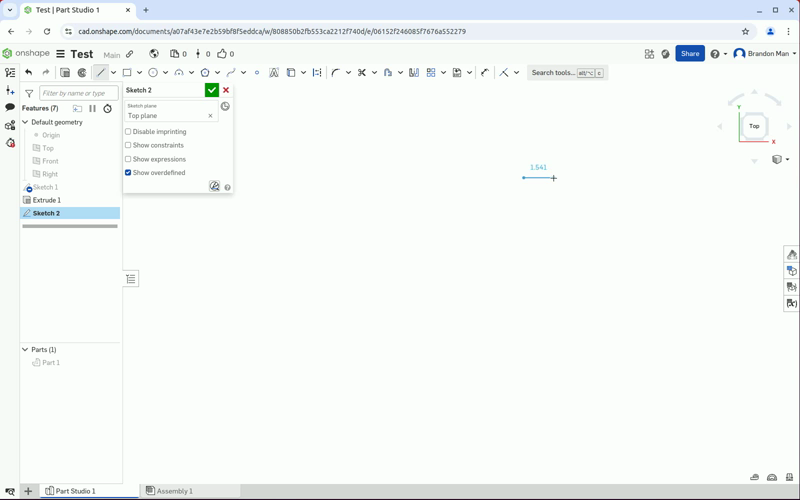
scroll(6)
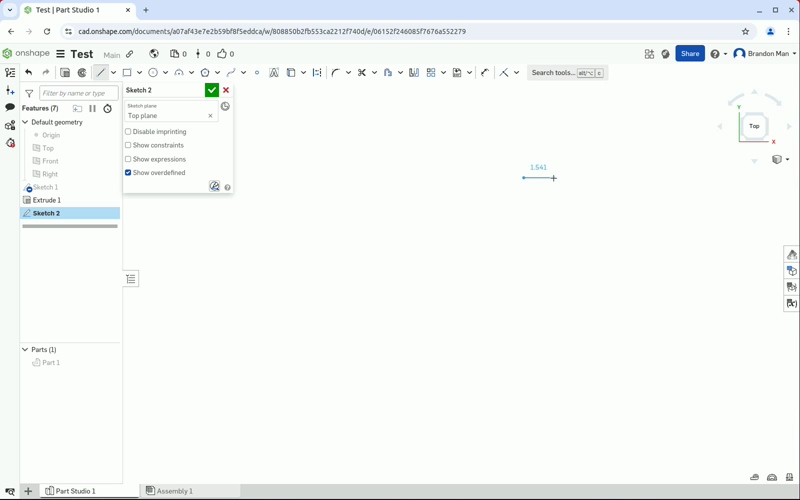
scroll(6)
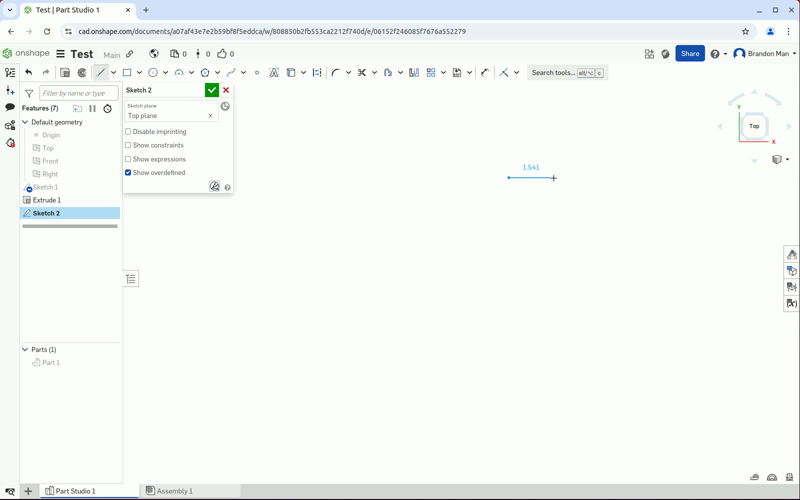
scroll(6)
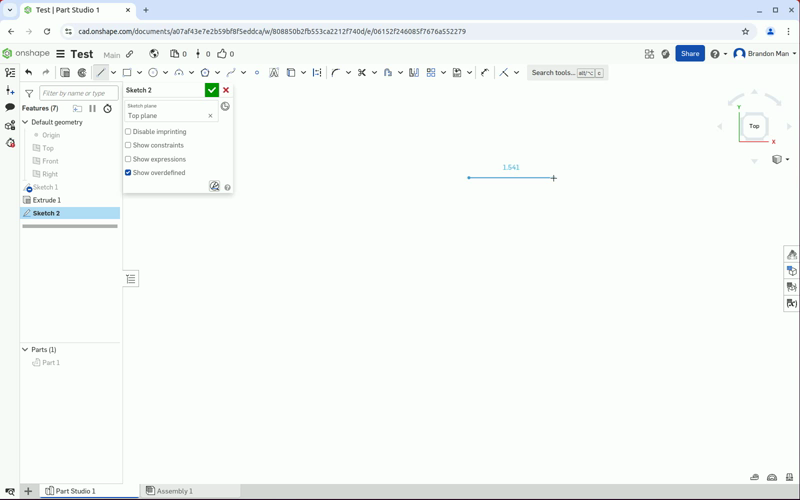
click(553, 177)
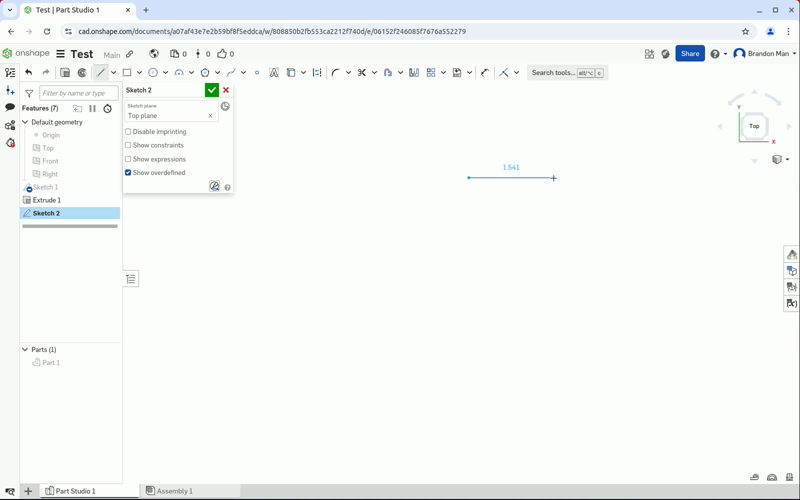
scroll(-6)
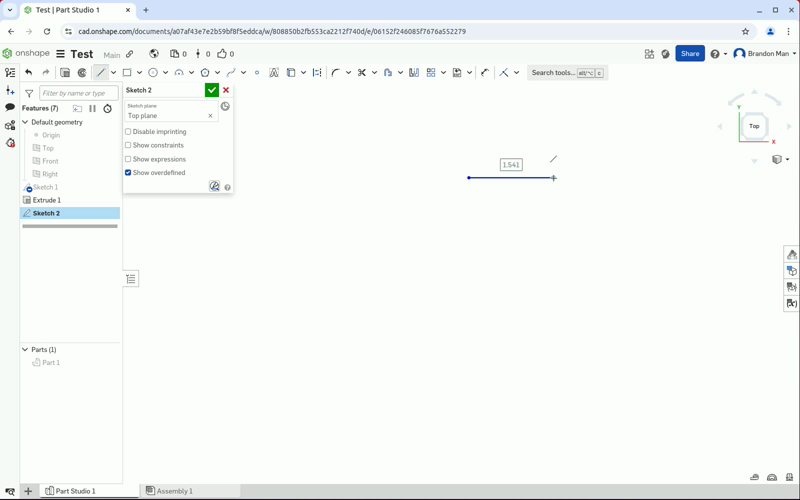
scroll(-6)
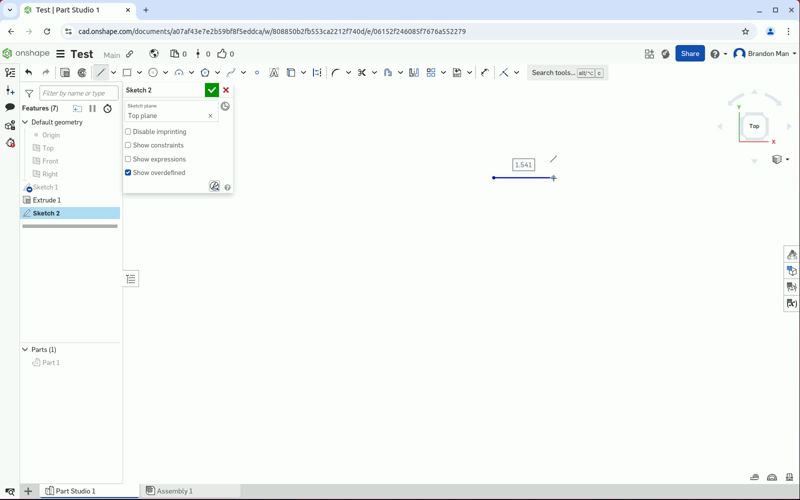
scroll(-6)
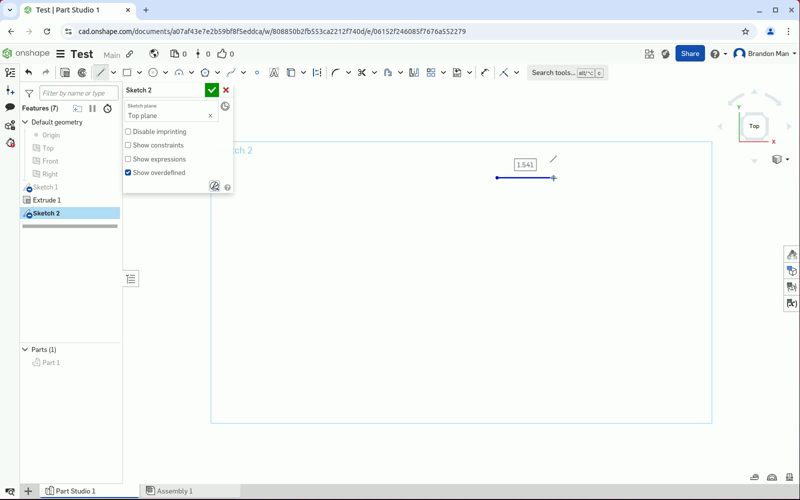
scroll(-6)
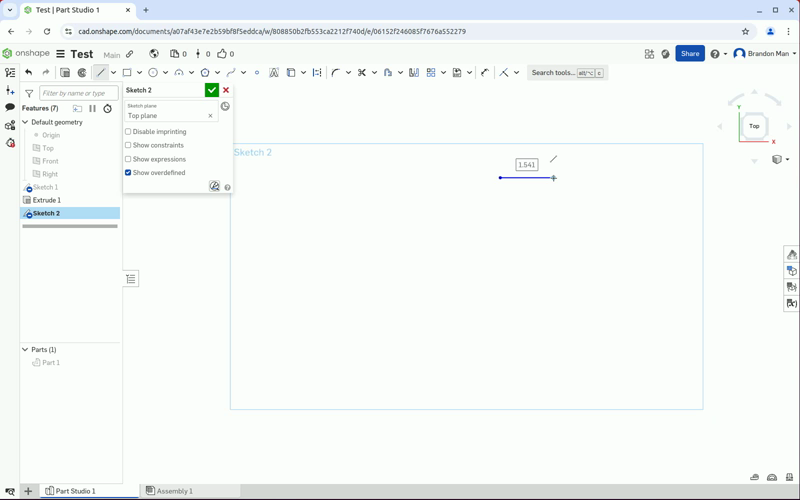
scroll(-6)
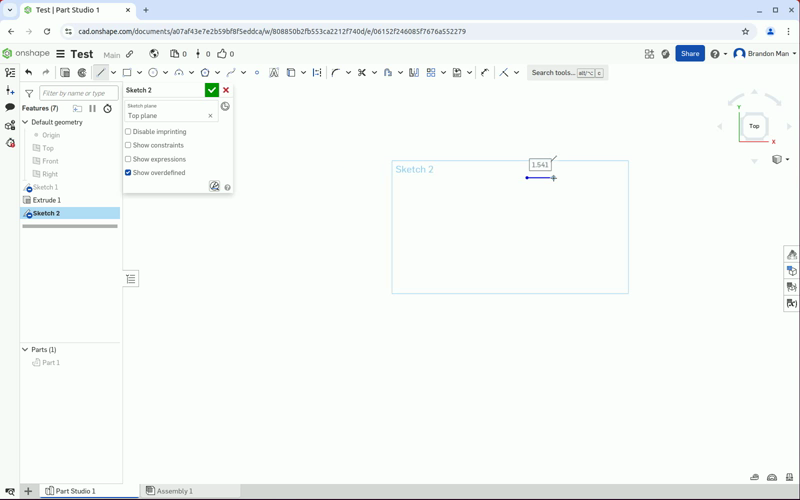
scroll(-6)
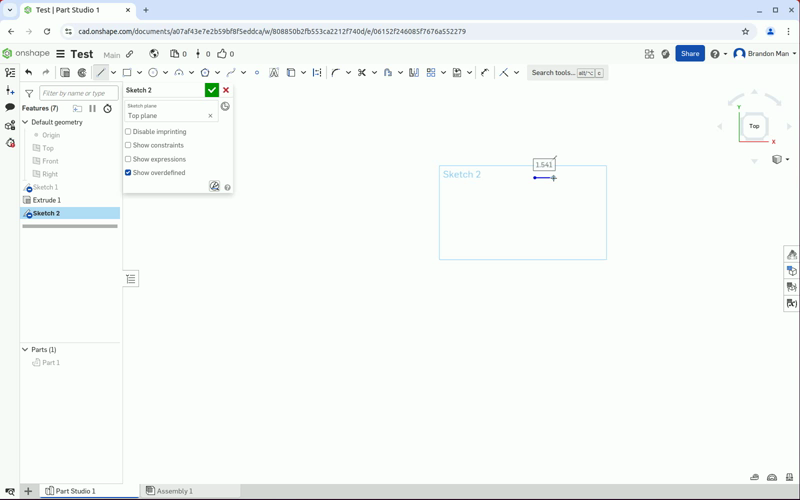
scroll(-6)
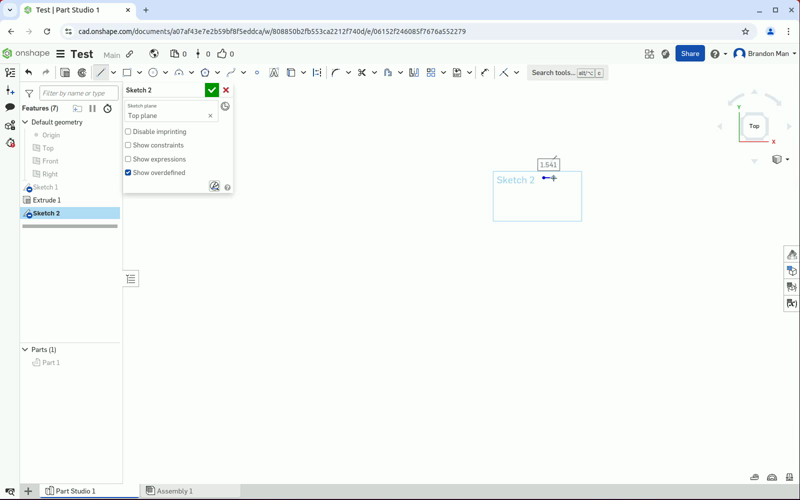
key_up(shift)
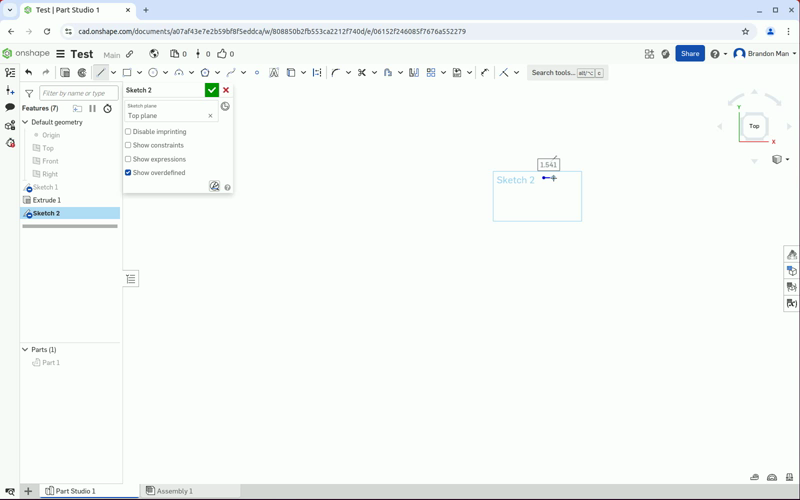
key_down(shift)
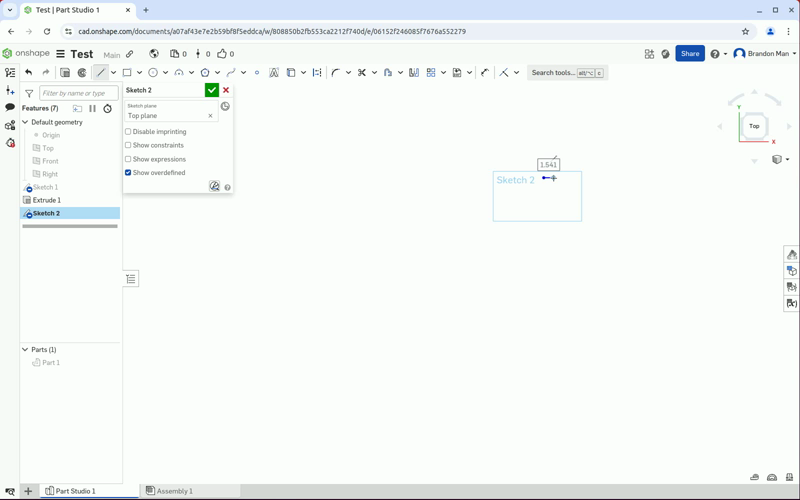
mouse_move(583, 177)
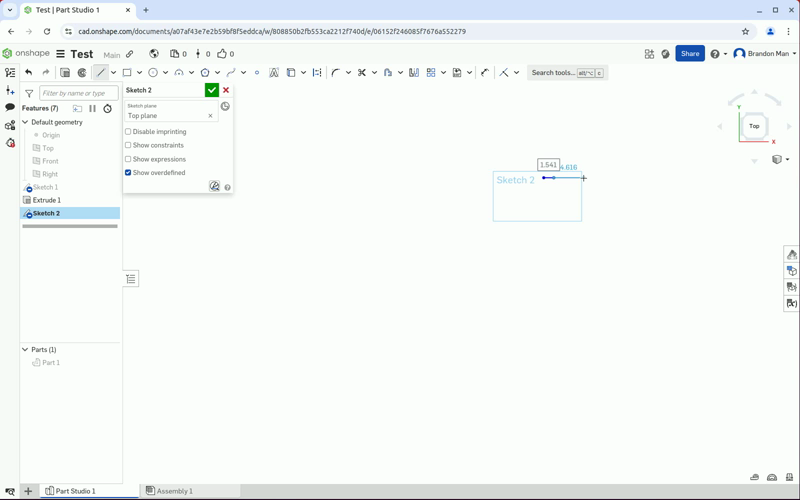
mouse_move(561, 177)
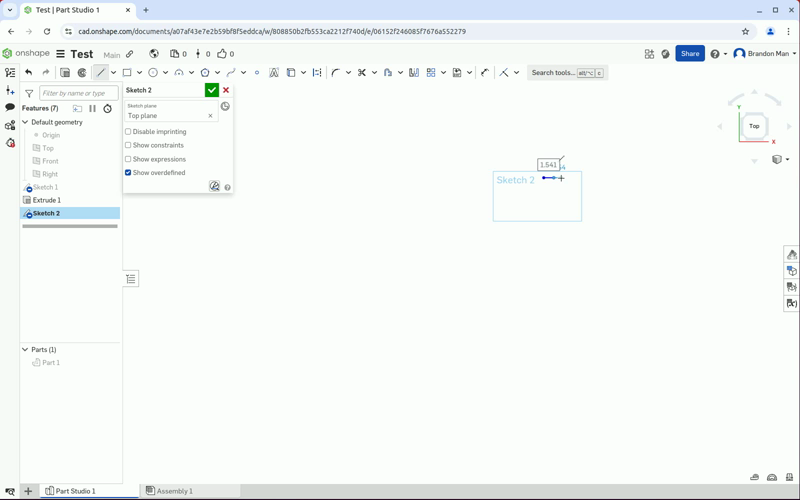
click(561, 177)
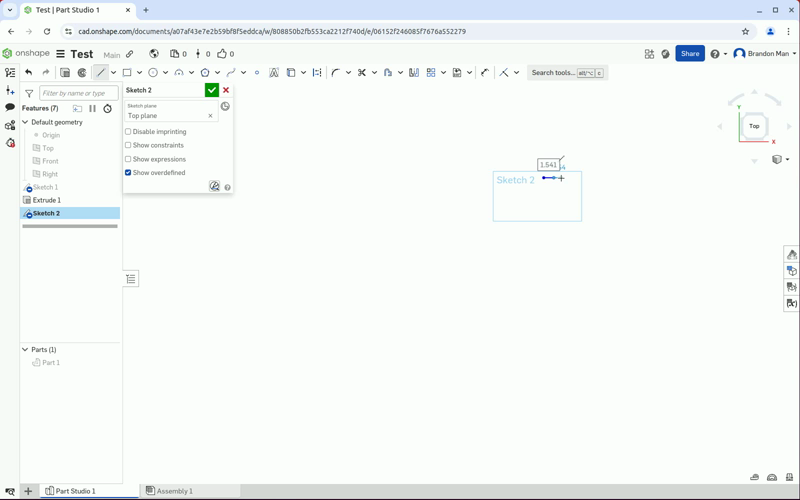
key_up(shift)
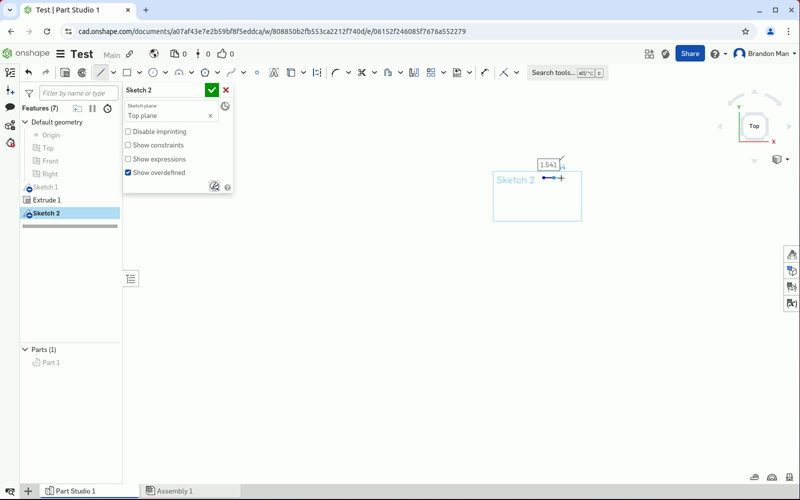
key_down(shift)
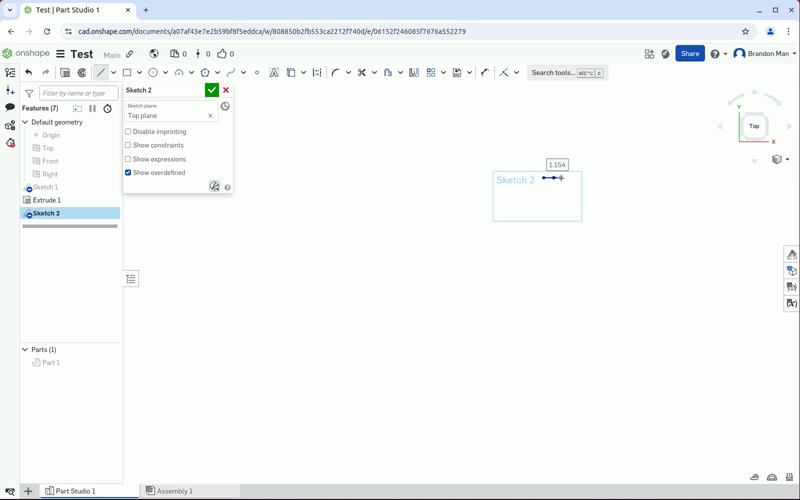
mouse_move(589, 177)
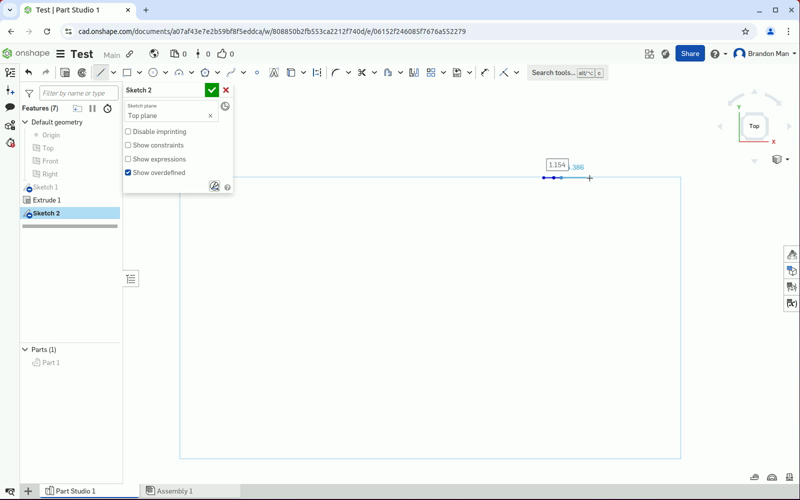
mouse_move(561, 195)
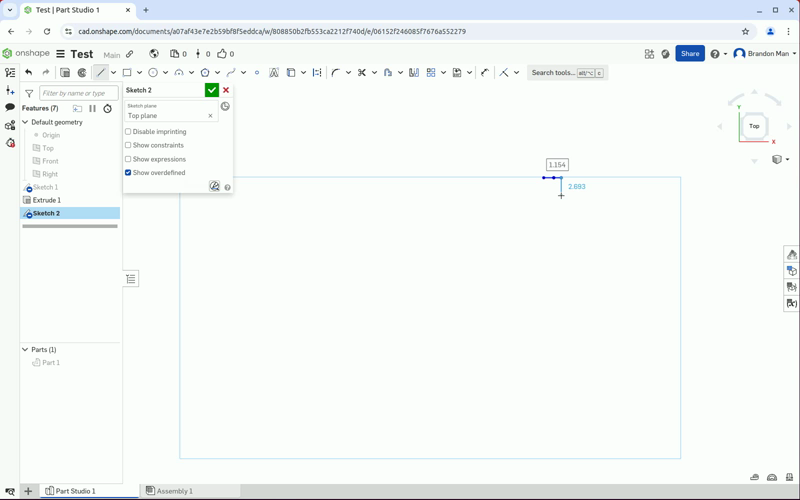
click(561, 195)
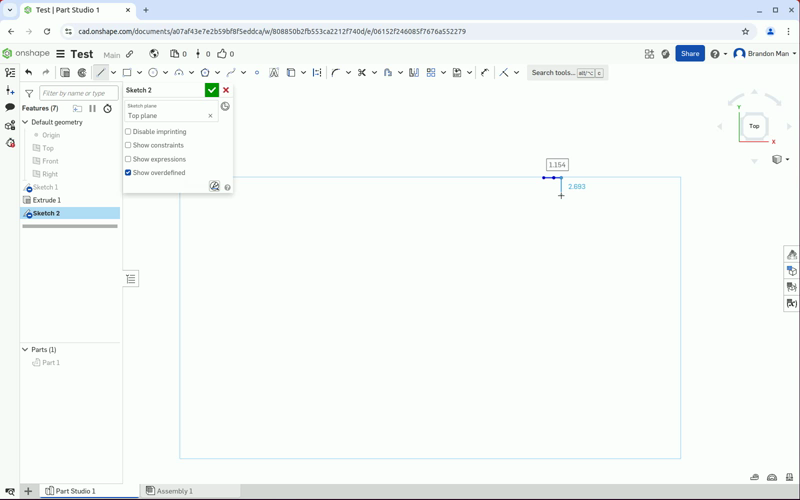
key_up(shift)
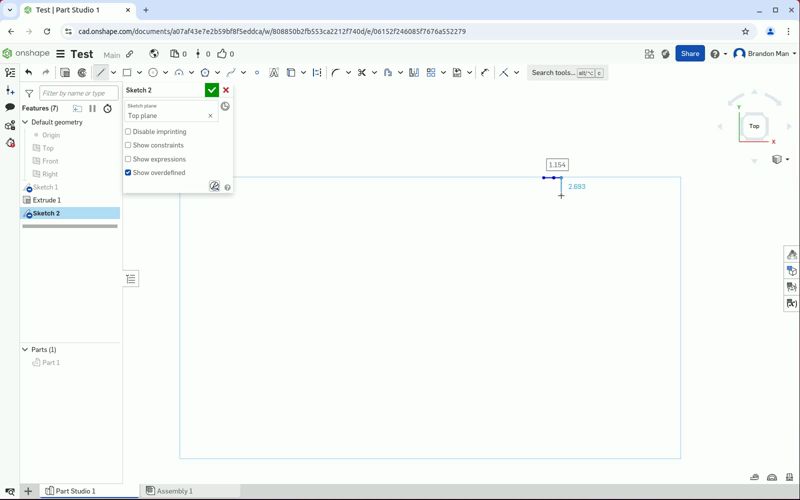
key_down(shift)
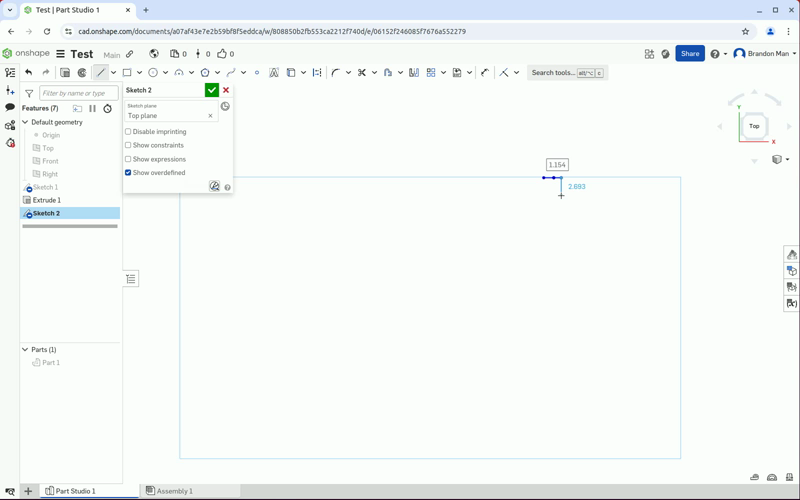
mouse_move(589, 195)
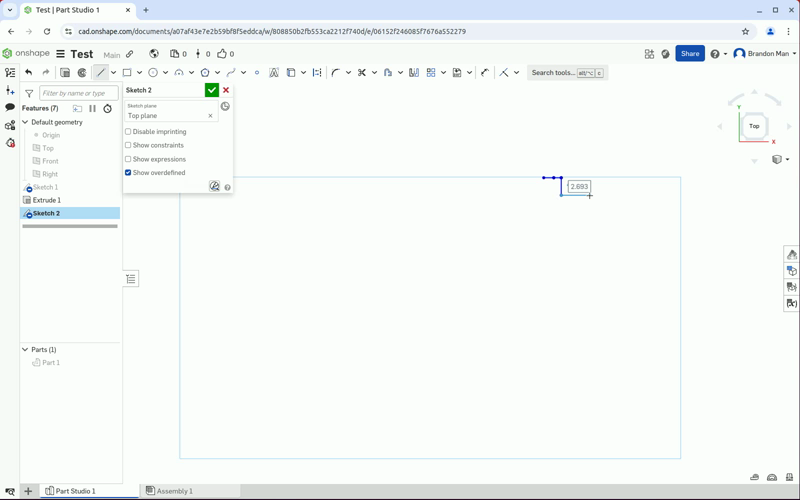
mouse_move(568, 195)
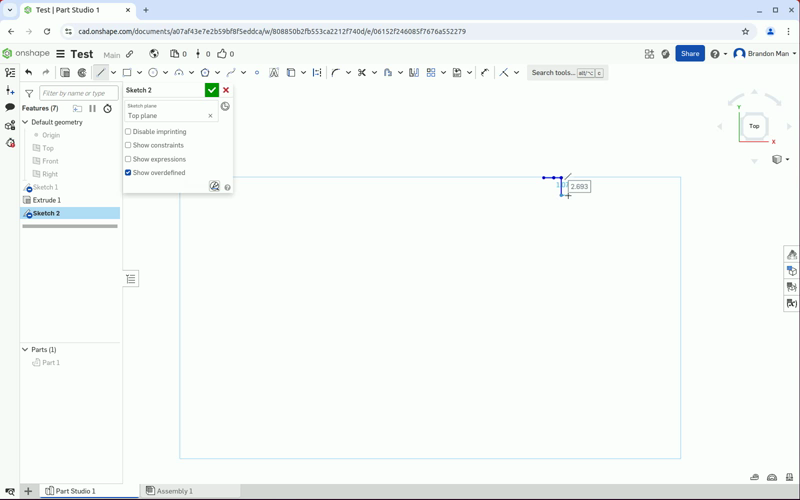
scroll(6)
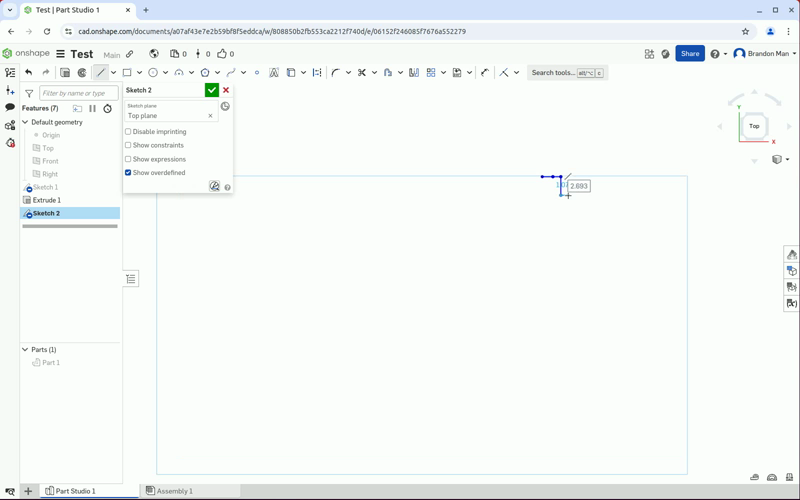
scroll(6)
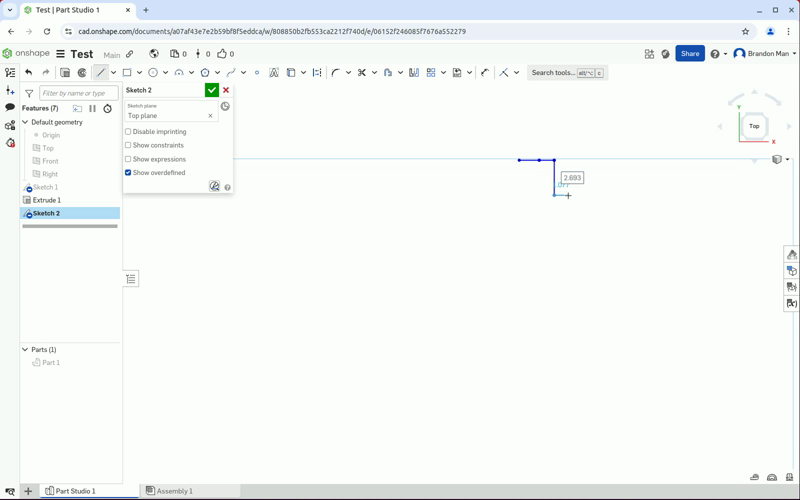
scroll(6)
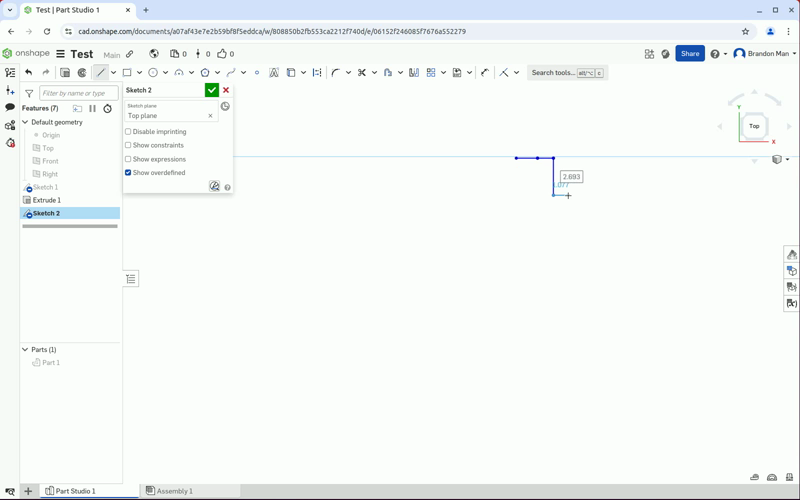
scroll(6)
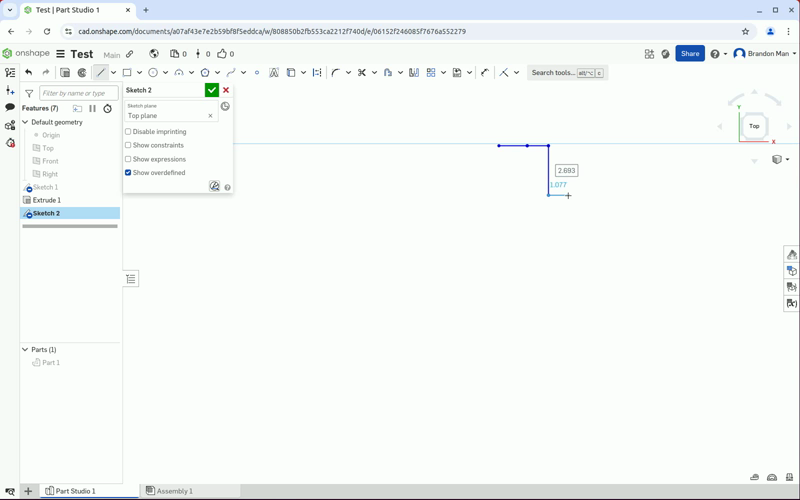
scroll(6)
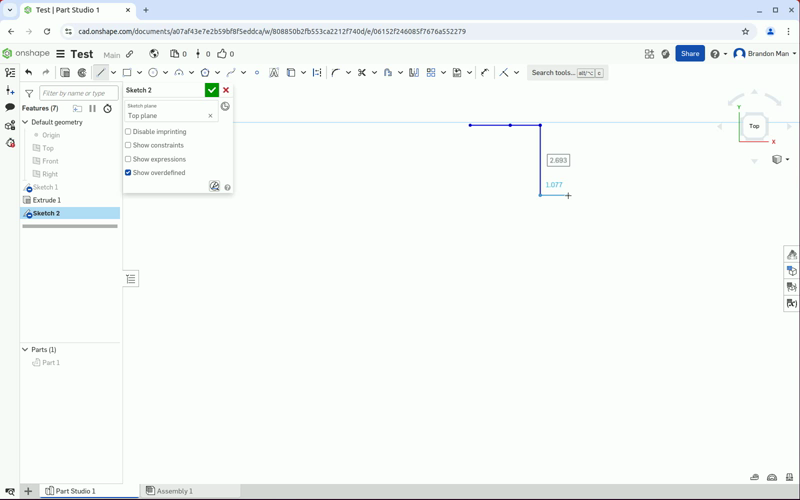
scroll(6)
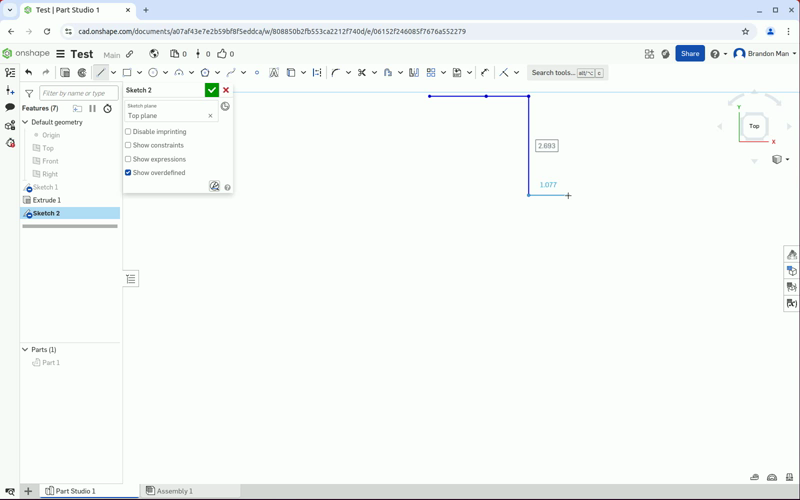
scroll(6)
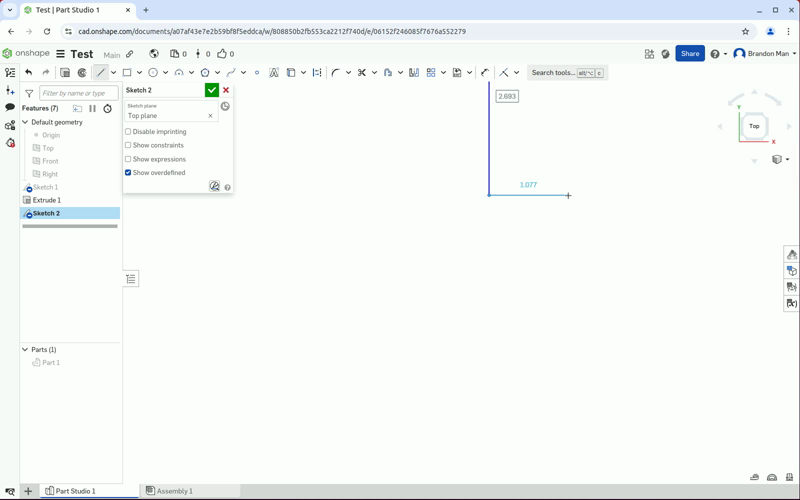
click(568, 195)
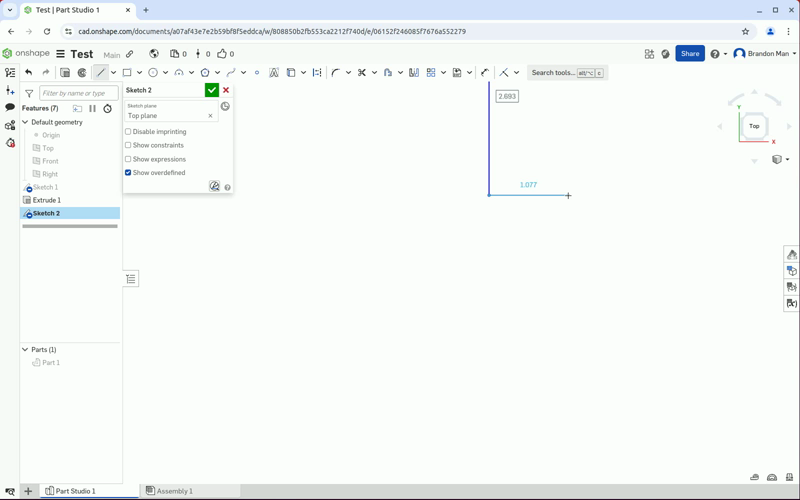
scroll(-6)
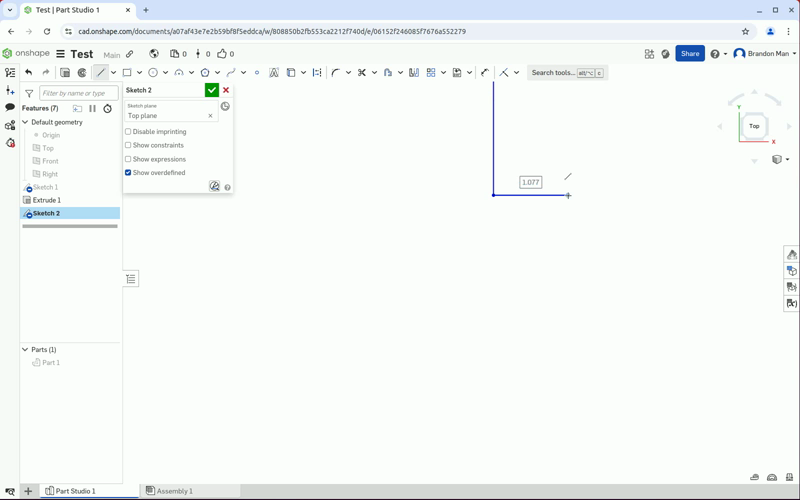
scroll(-6)
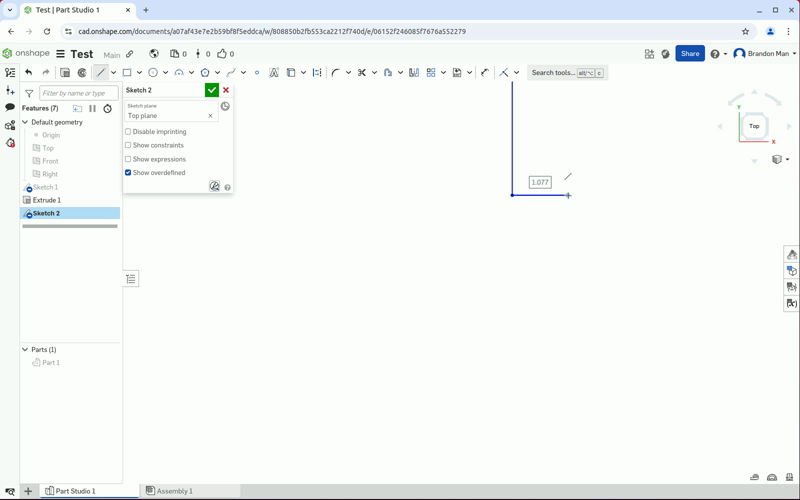
scroll(-6)
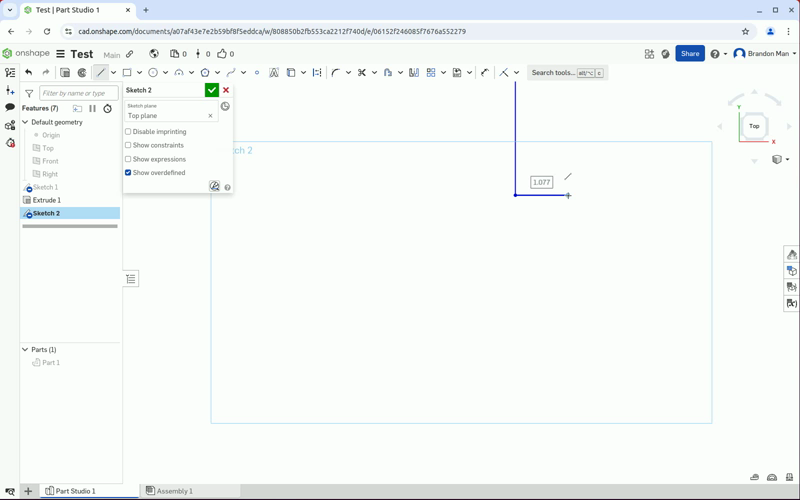
scroll(-6)
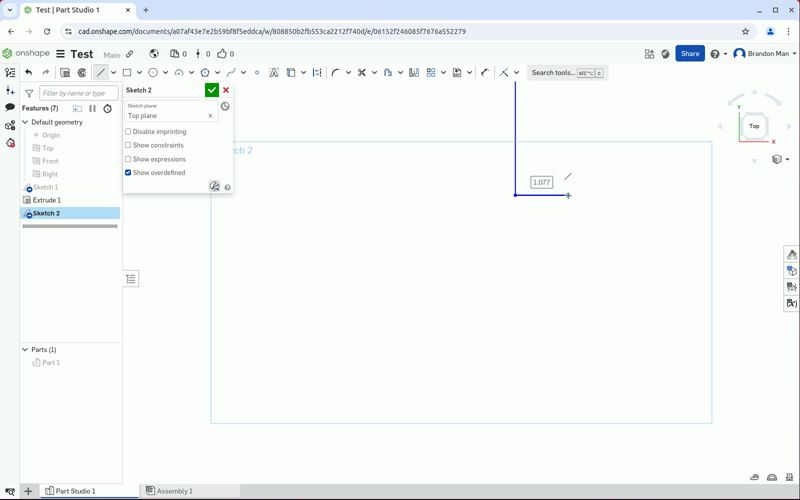
scroll(-6)
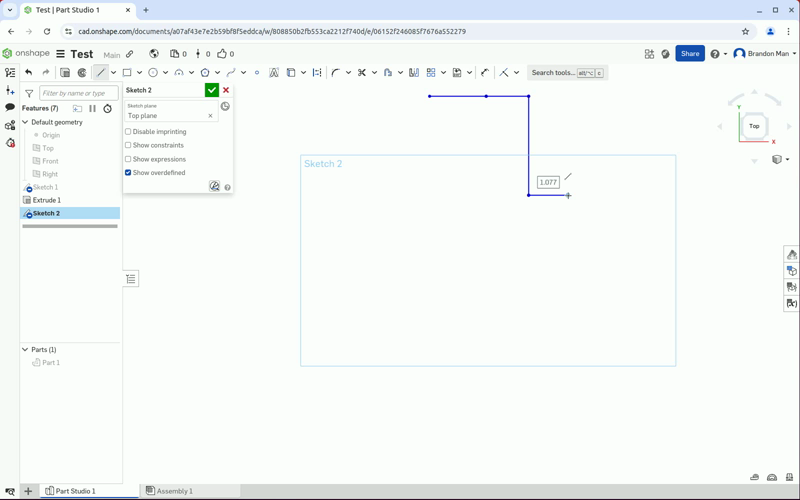
scroll(-6)
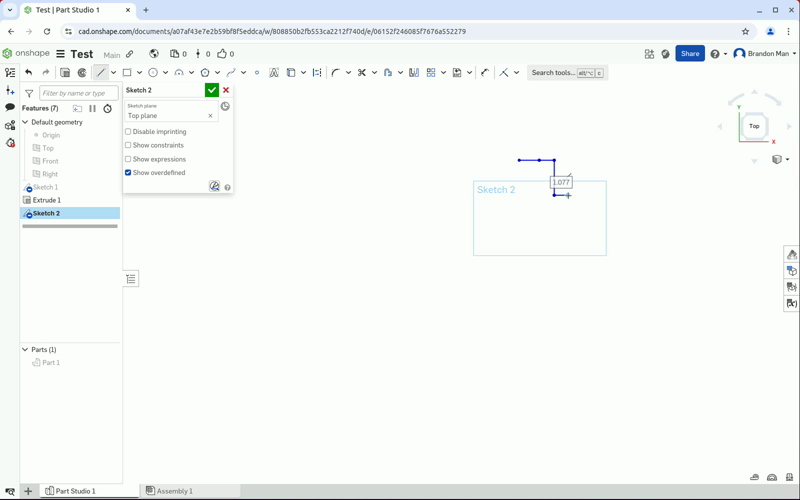
scroll(-6)
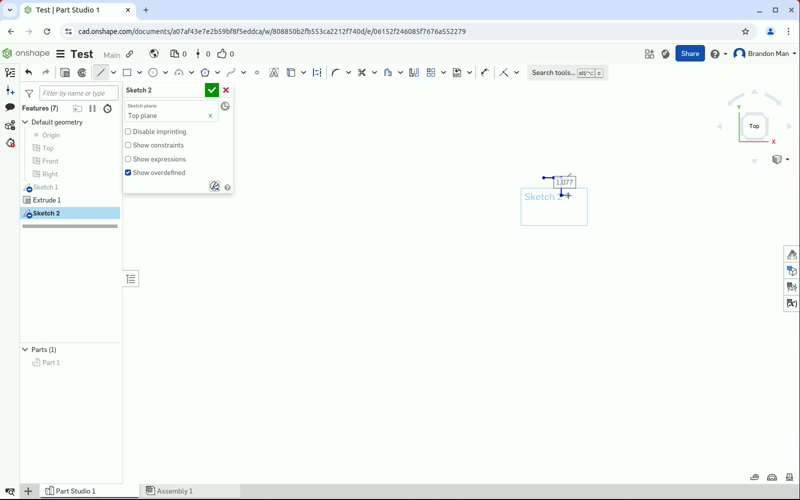
key_up(shift)
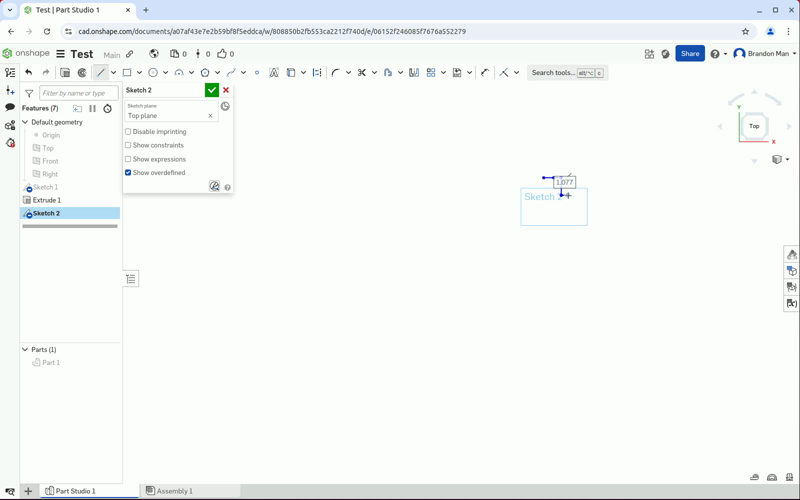
key_down(shift)
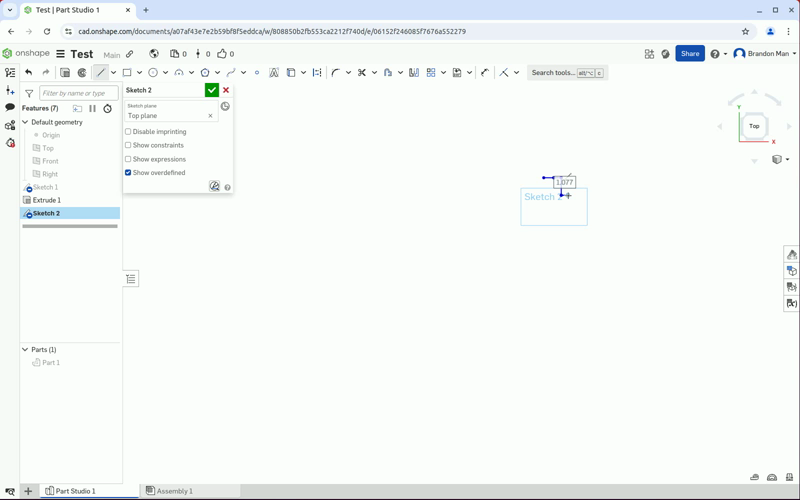
mouse_move(589, 195)
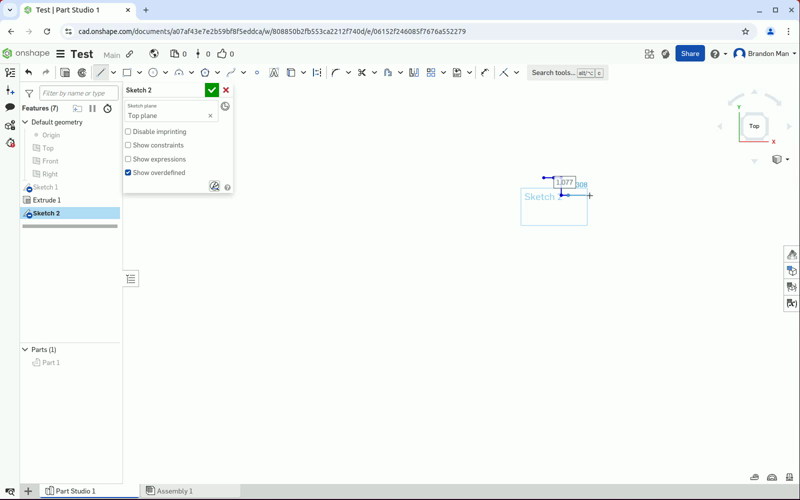
mouse_move(568, 177)
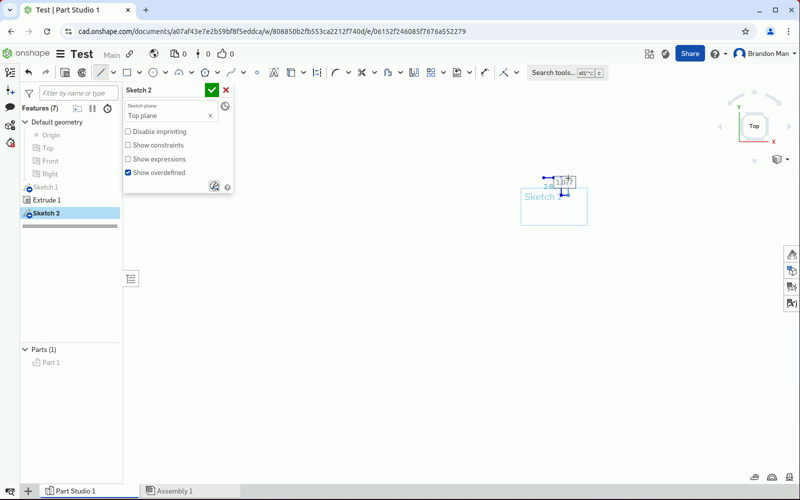
click(568, 177)
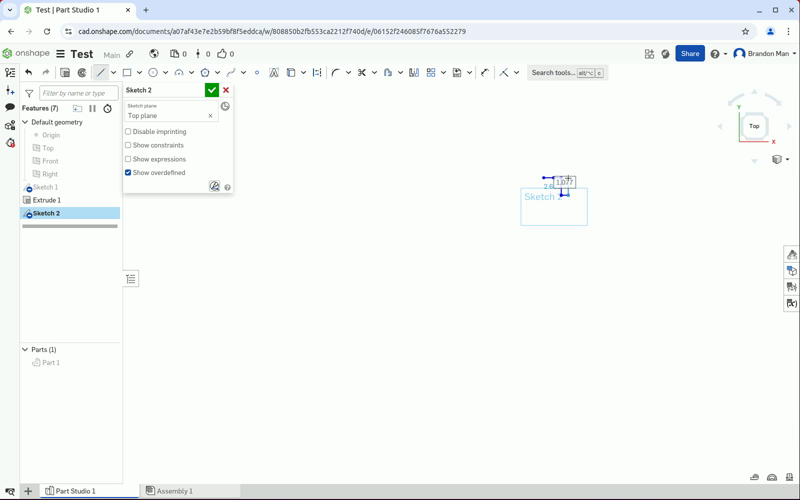
key_up(shift)
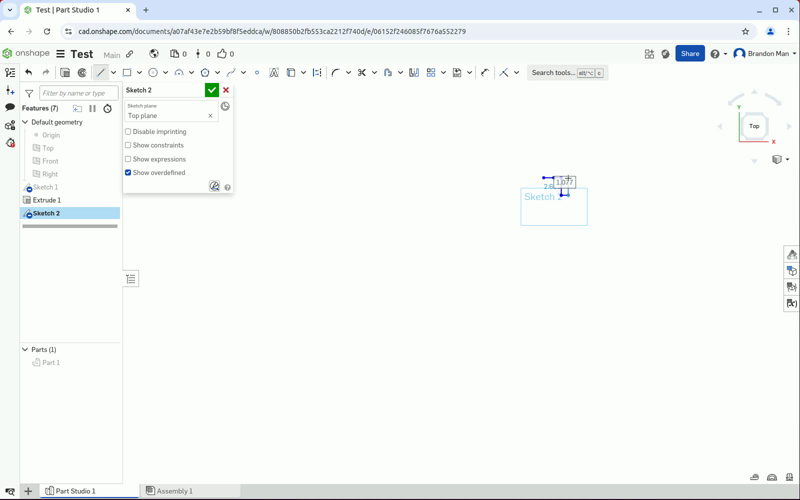
key_down(shift)
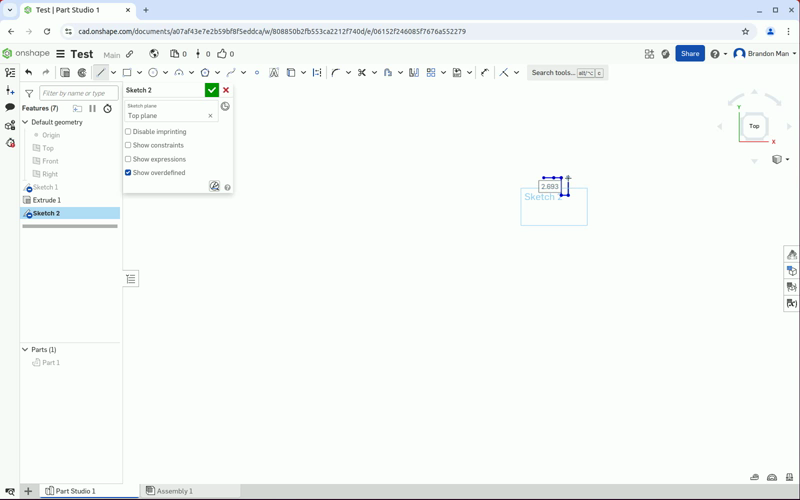
mouse_move(589, 177)
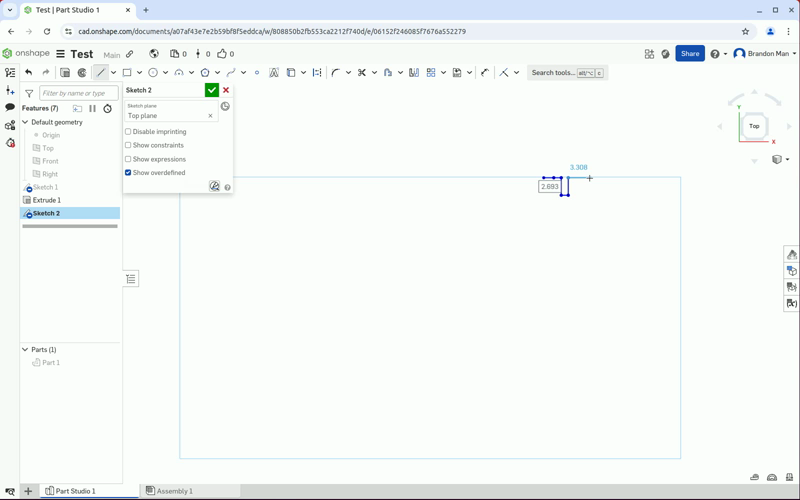
mouse_move(568, 170)
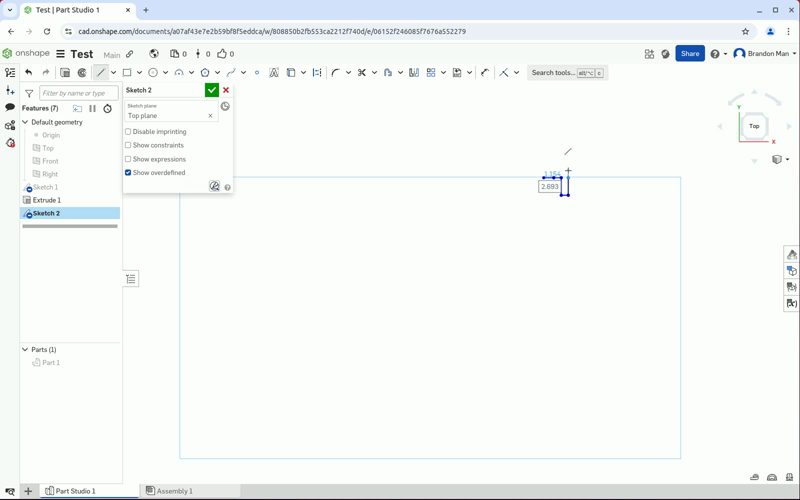
scroll(6)
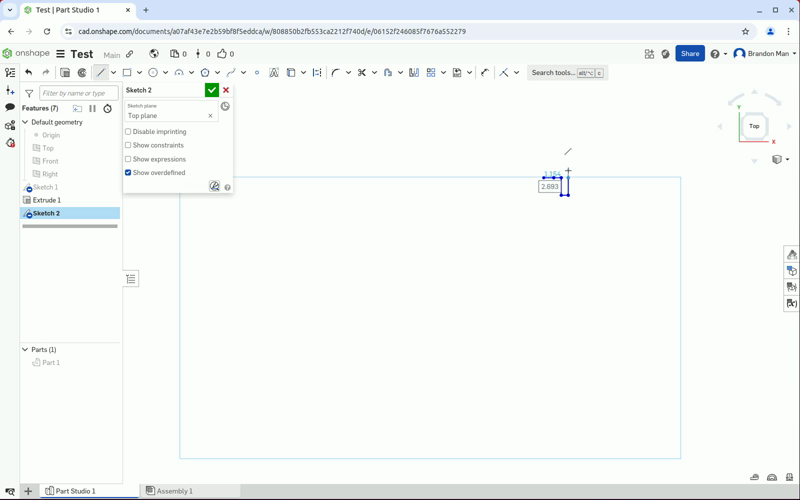
scroll(6)
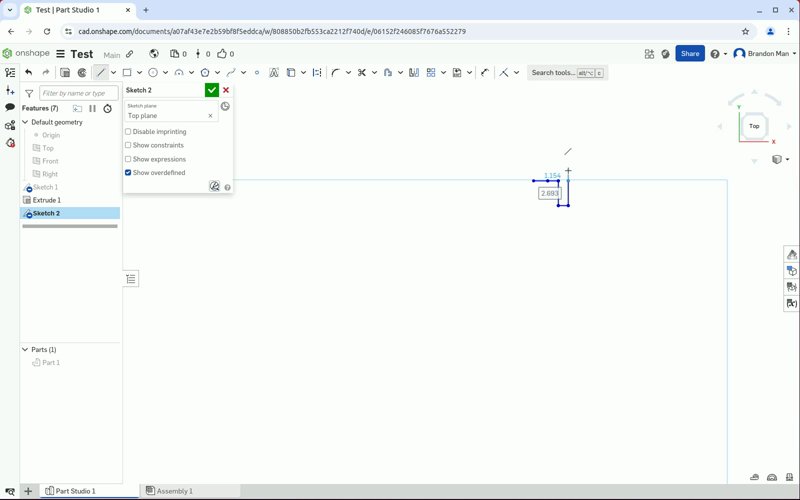
scroll(6)
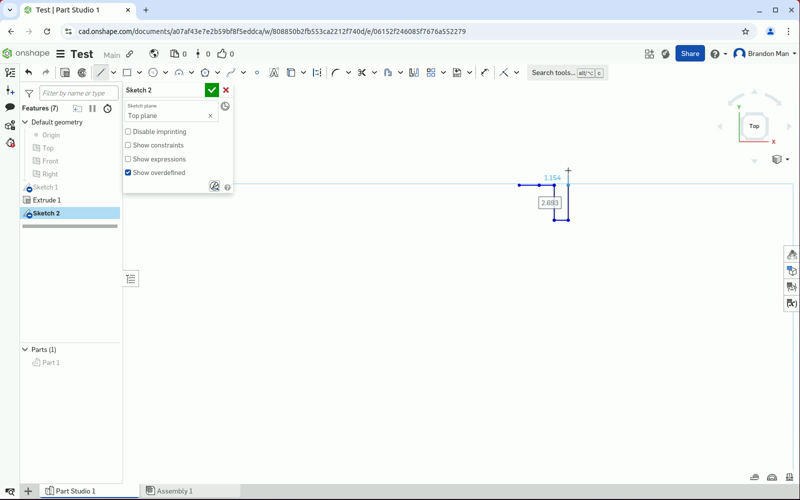
scroll(6)
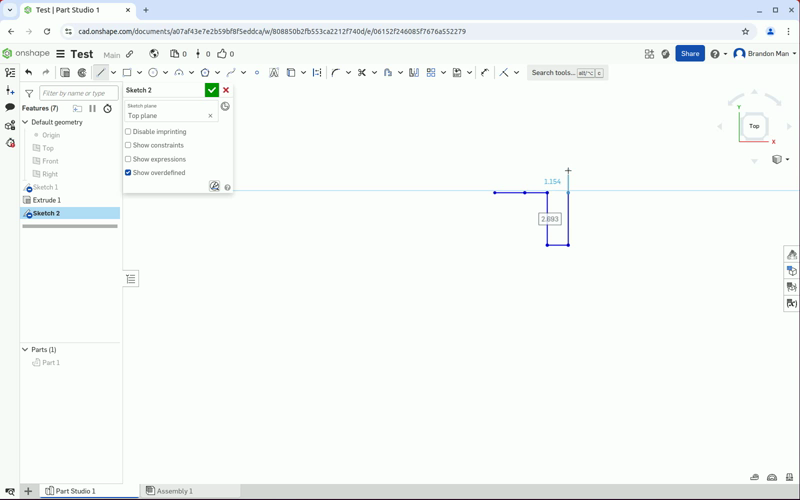
scroll(6)
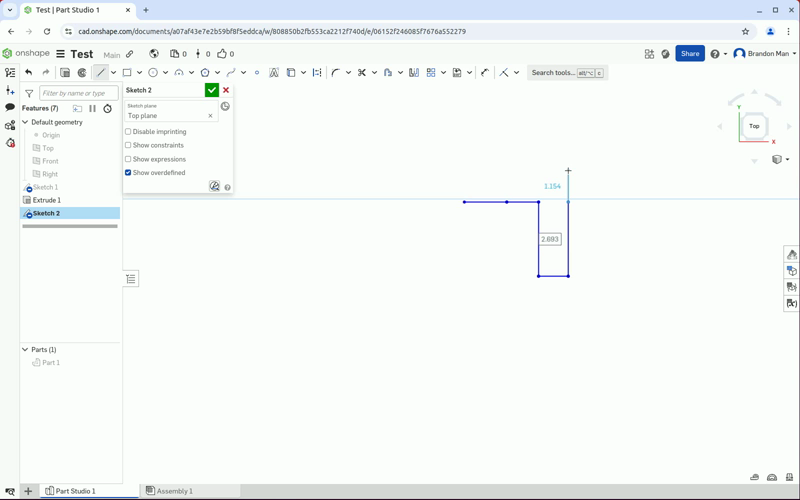
scroll(6)
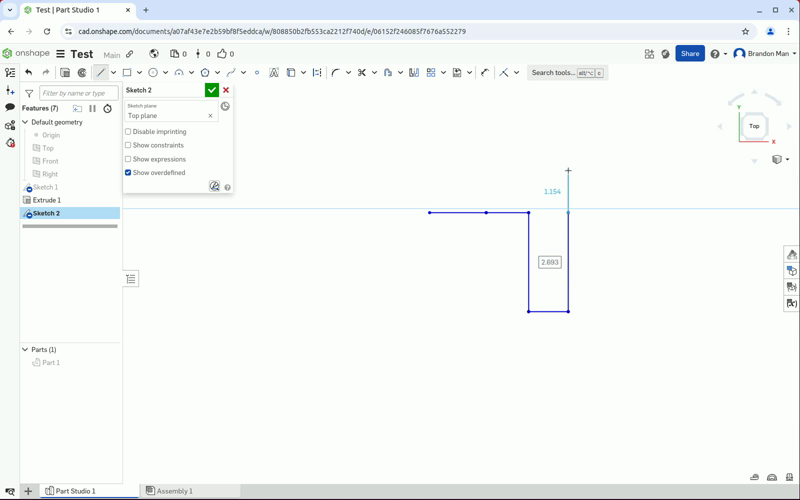
scroll(6)
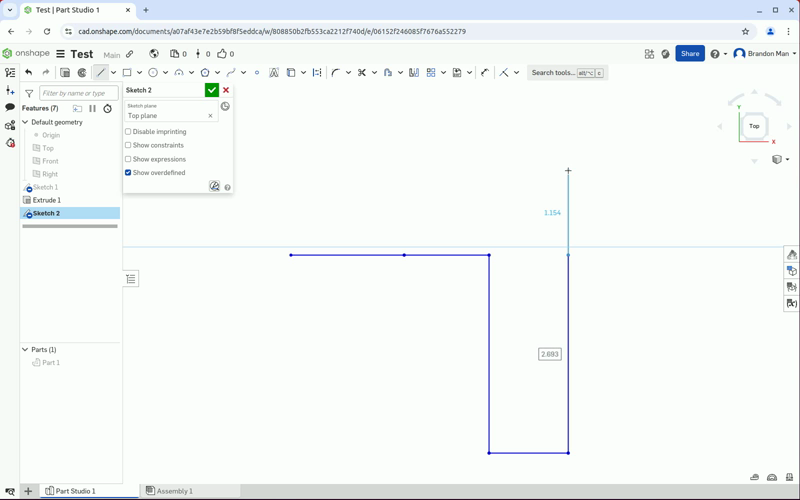
click(568, 170)
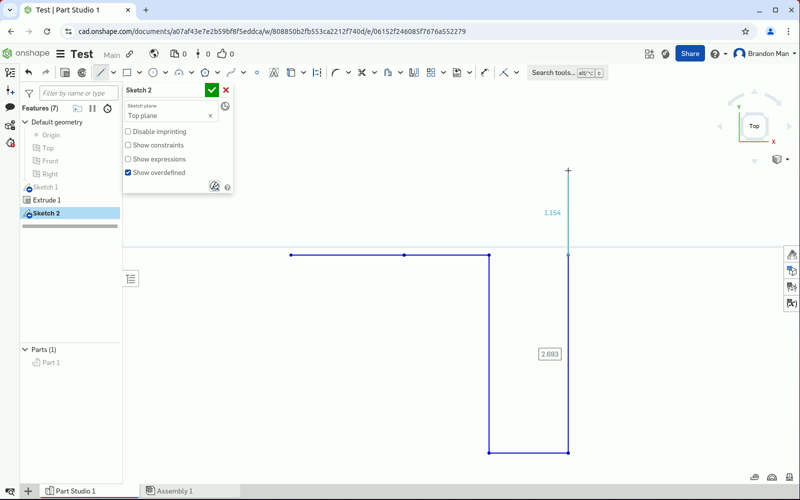
scroll(-6)
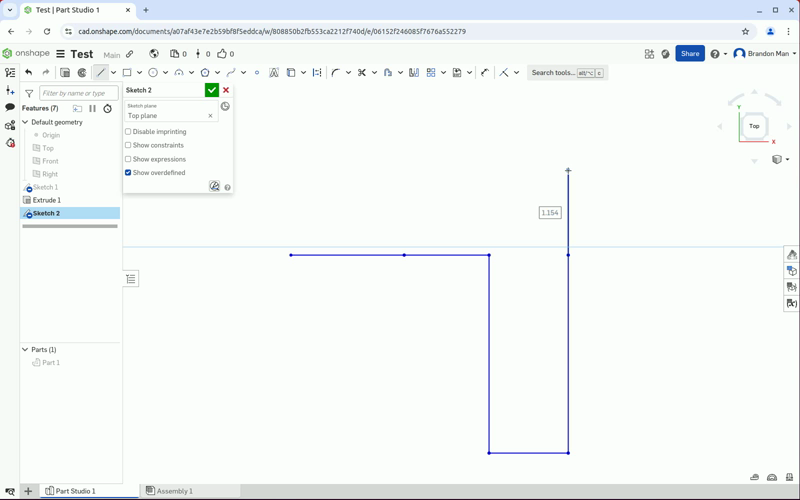
scroll(-6)
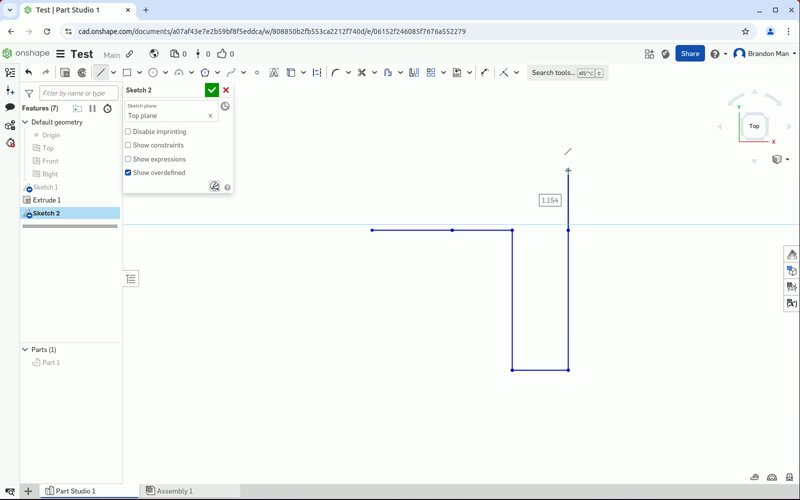
scroll(-6)
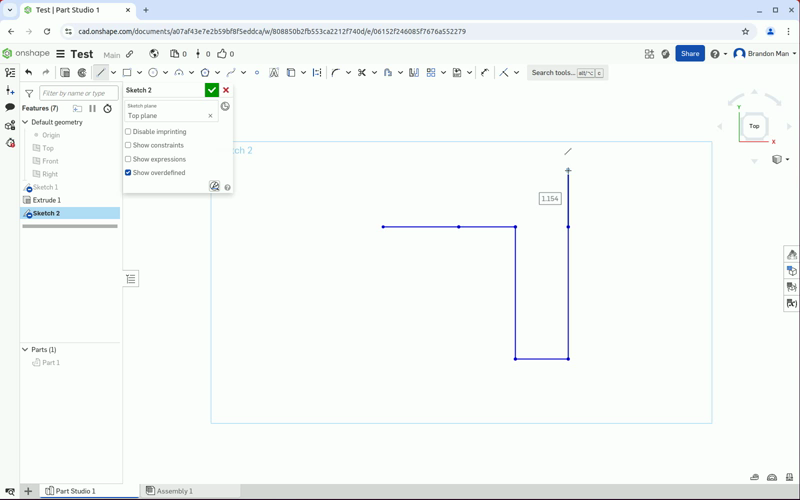
scroll(-6)
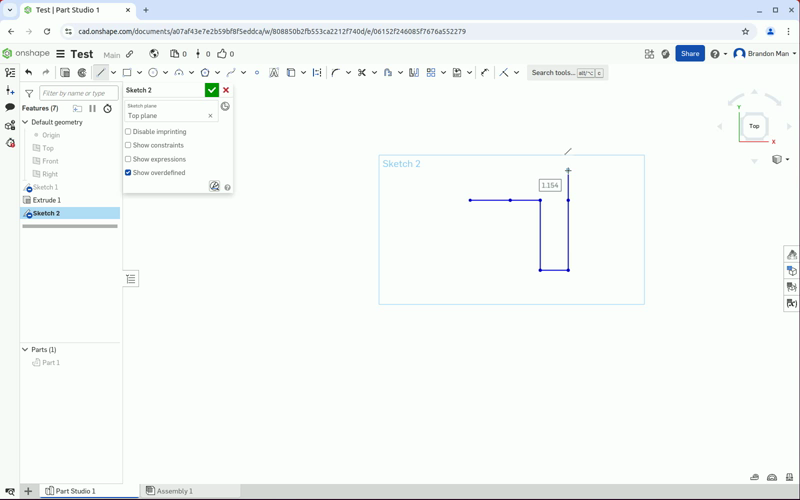
scroll(-6)
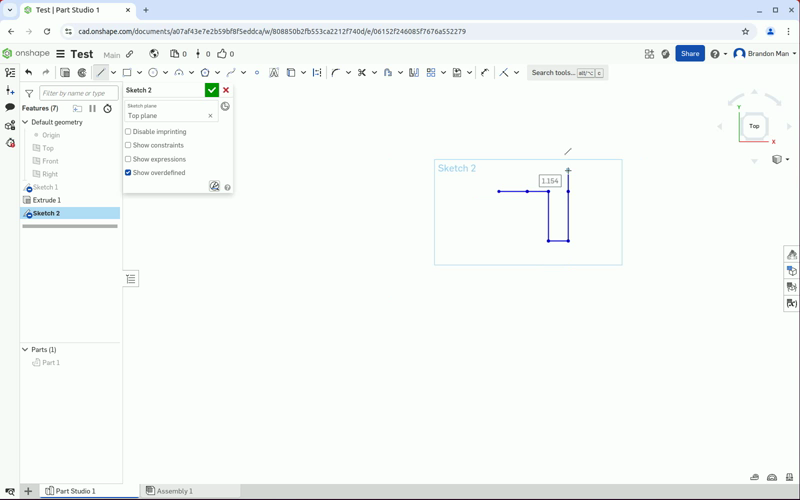
scroll(-6)
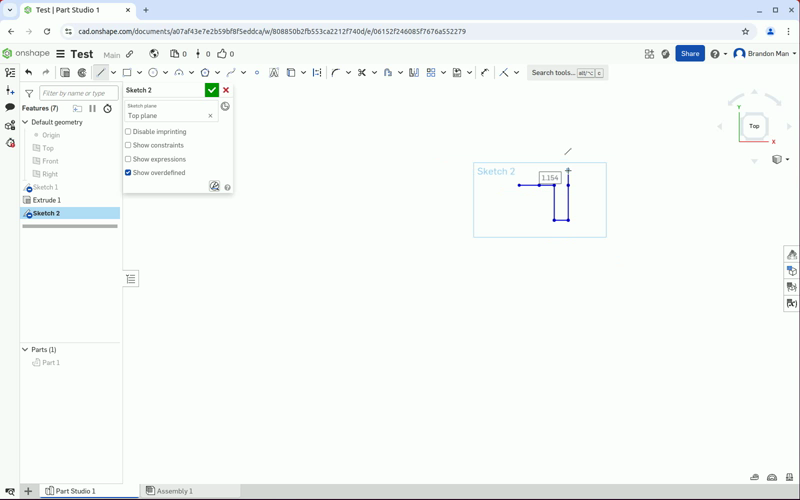
scroll(-6)
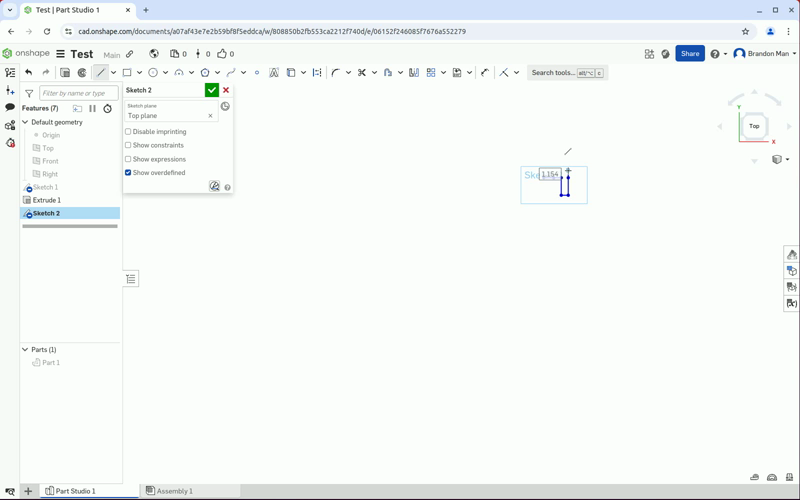
key_up(shift)
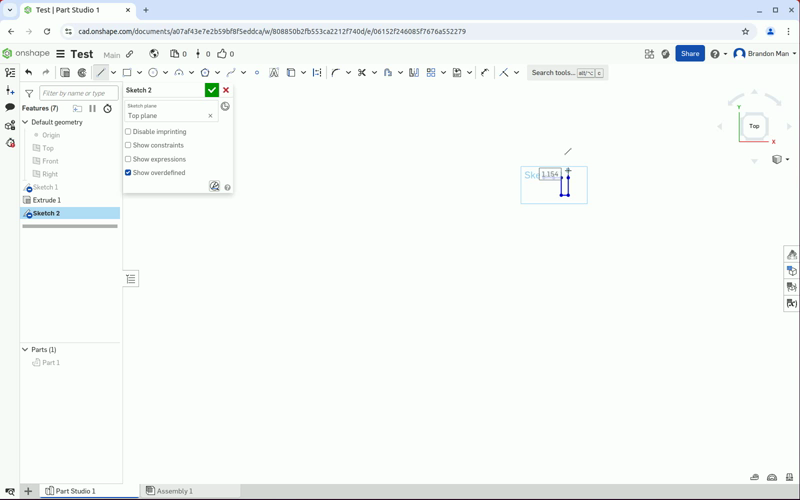
key_down(shift)
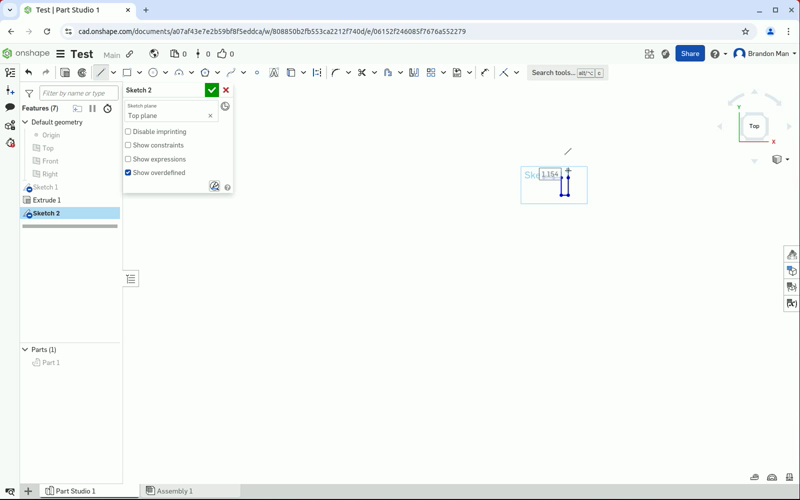
mouse_move(589, 170)
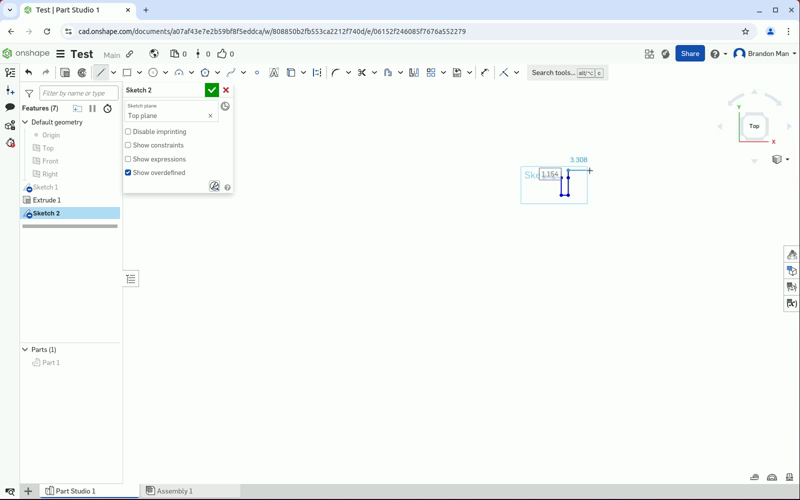
mouse_move(546, 170)
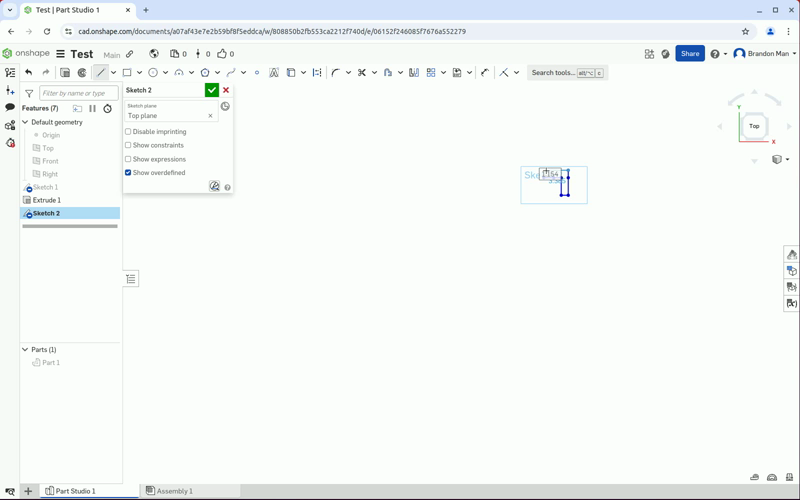
click(546, 170)
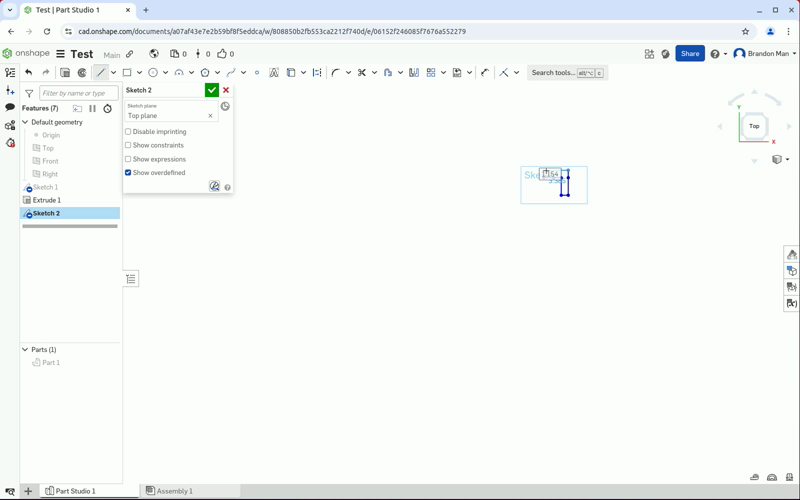
key_up(shift)
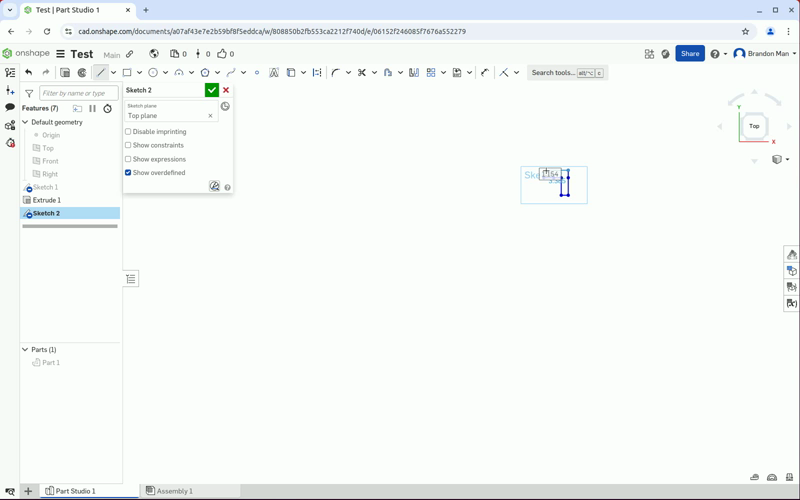
mouse_move(576, 170)
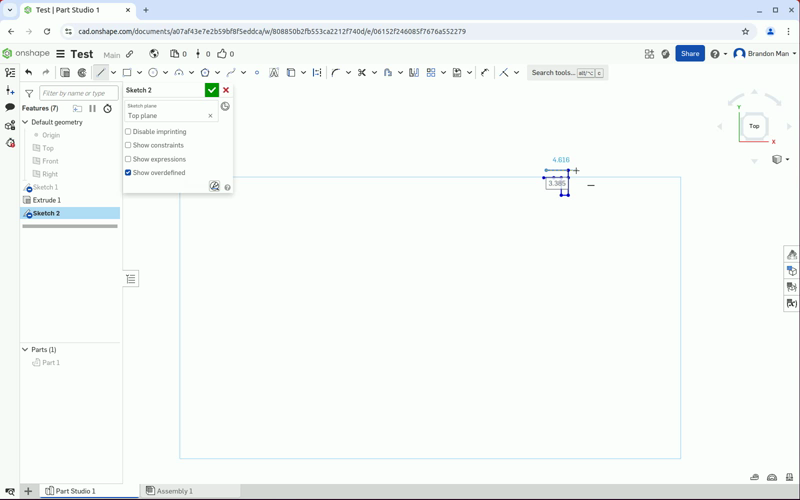
key_down(shift)
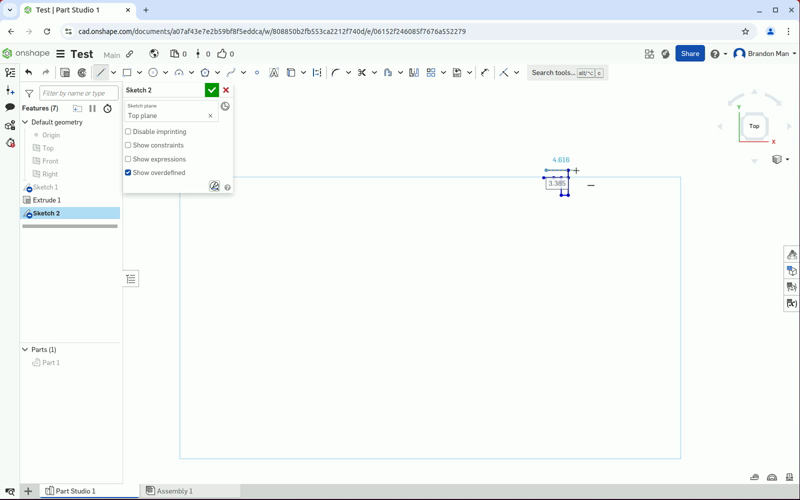
mouse_move(546, 177)
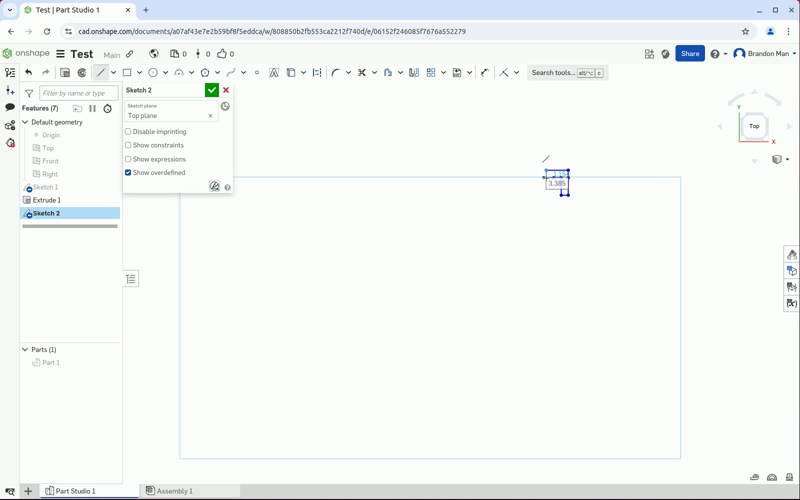
scroll(6)
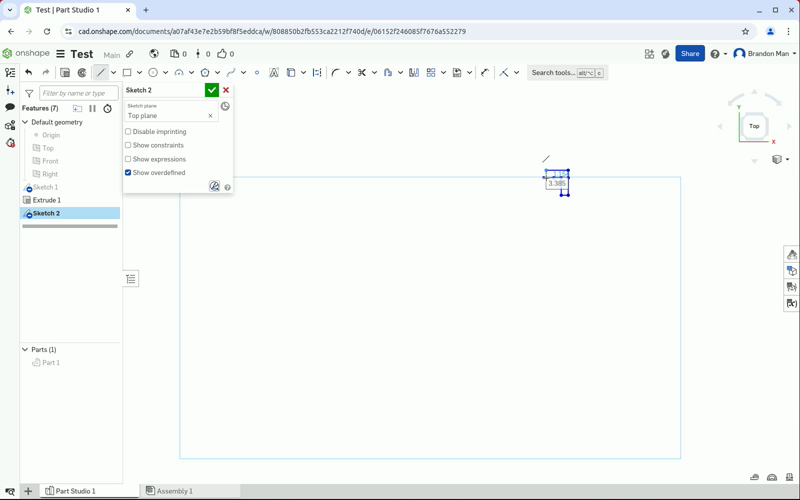
scroll(6)
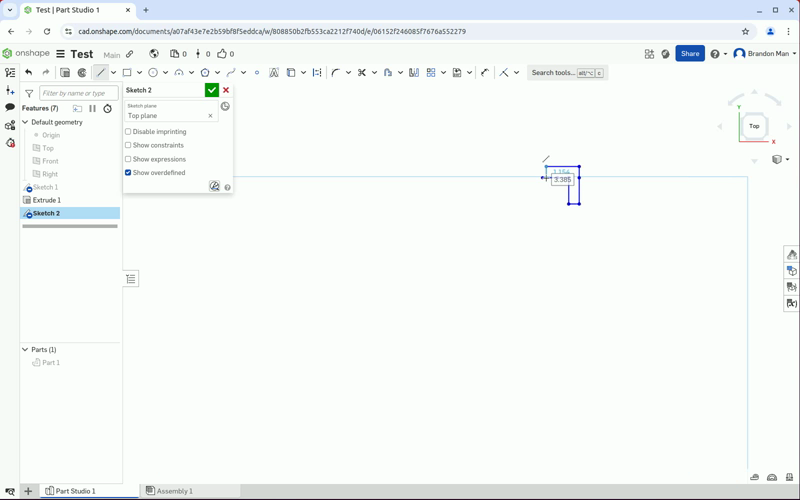
scroll(6)
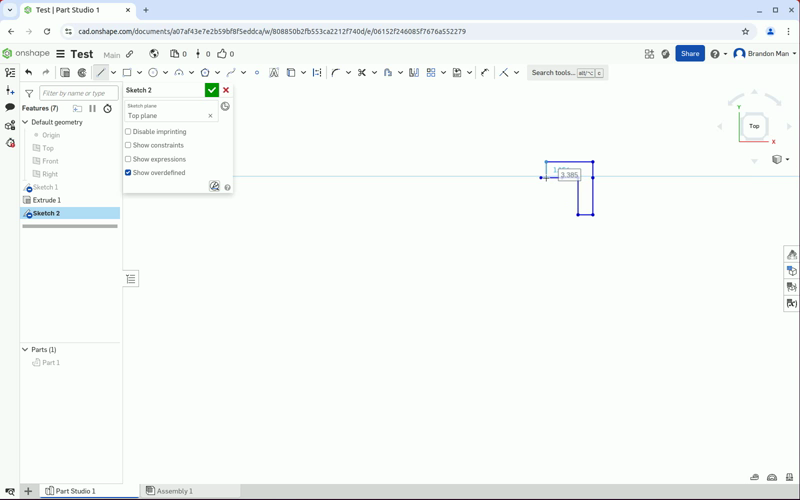
scroll(6)
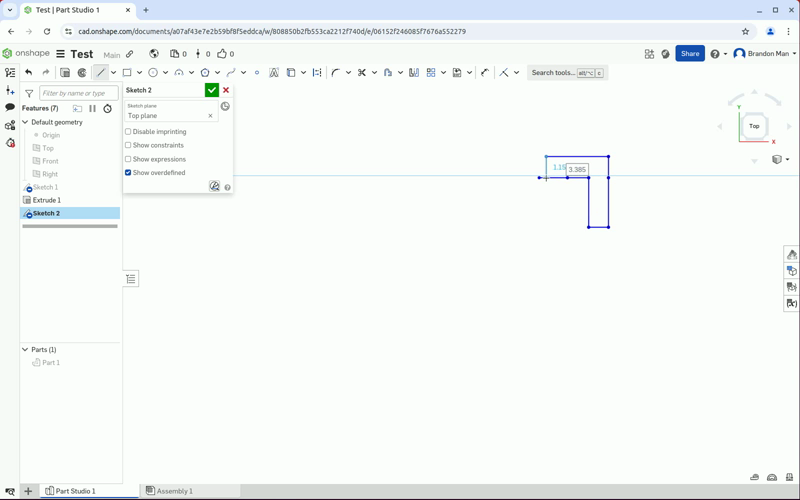
scroll(6)
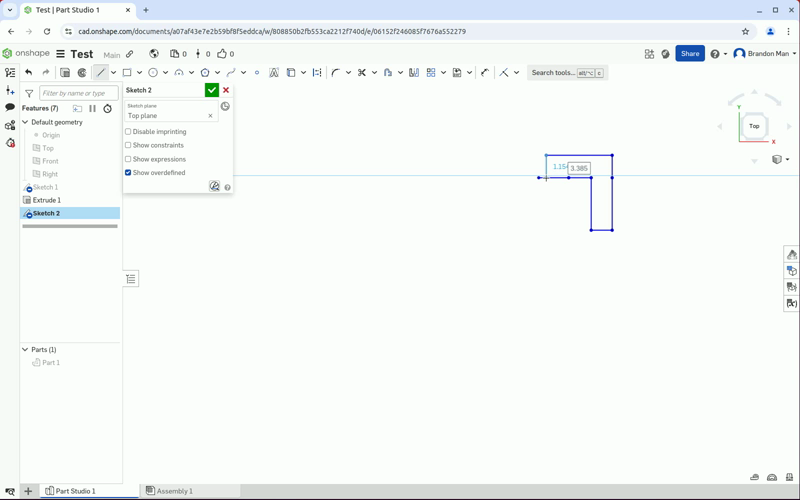
scroll(6)
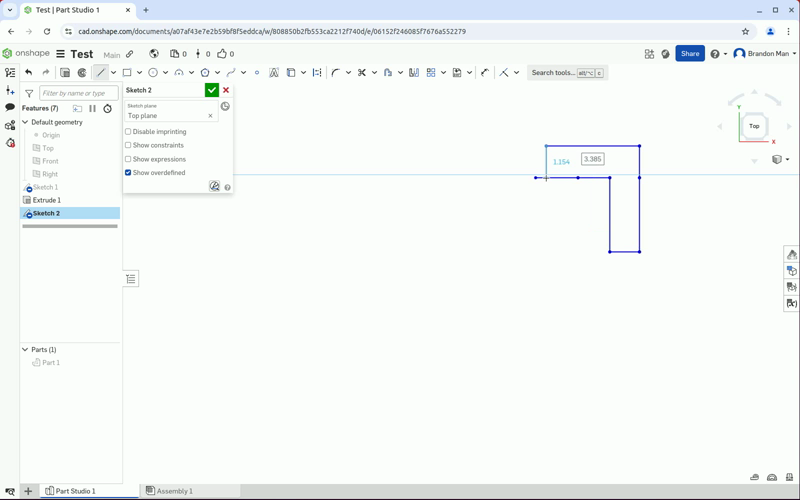
scroll(6)
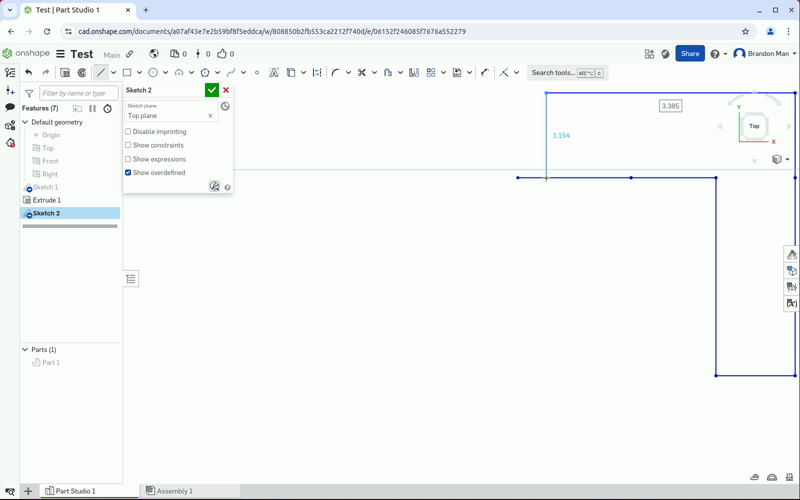
key_up(shift)
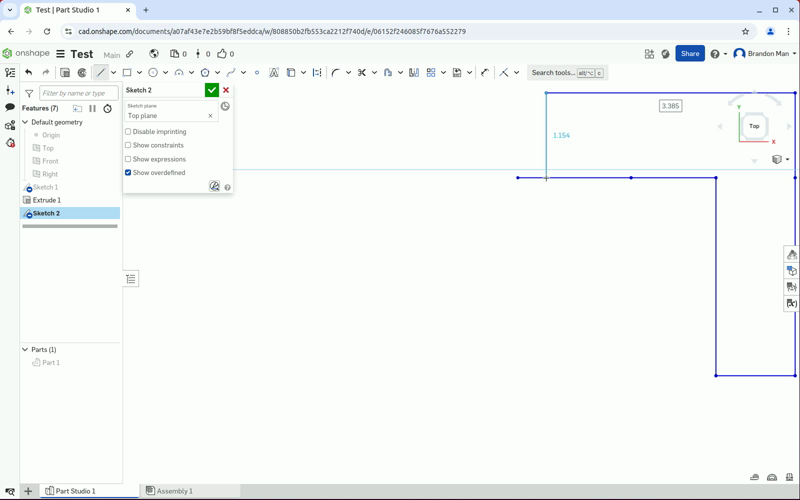
click(546, 177)
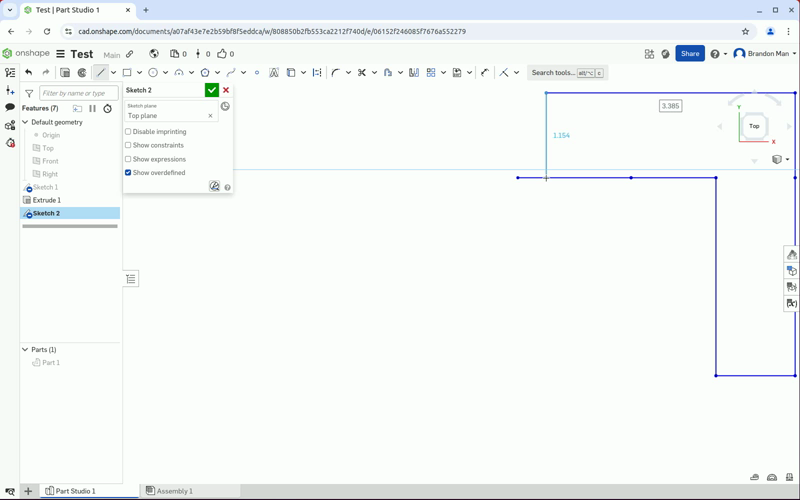
scroll(-6)
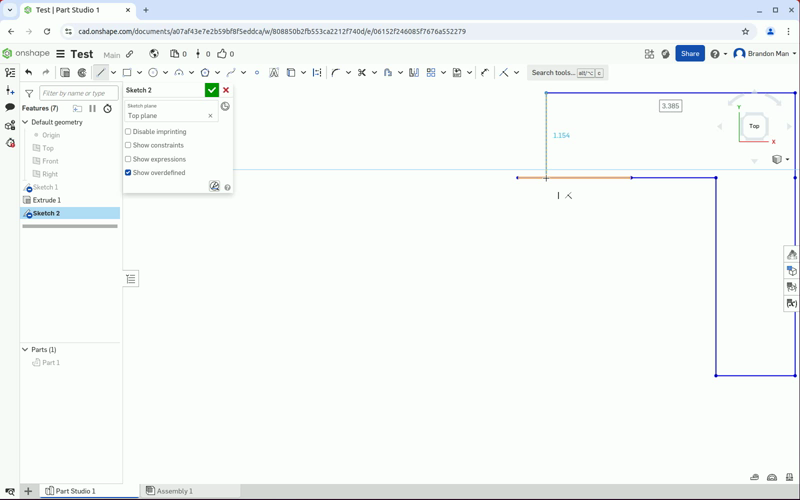
scroll(-6)
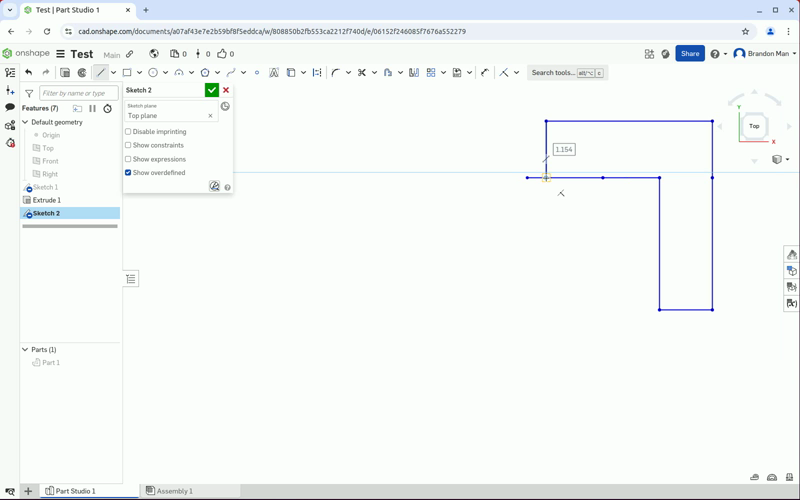
scroll(-6)
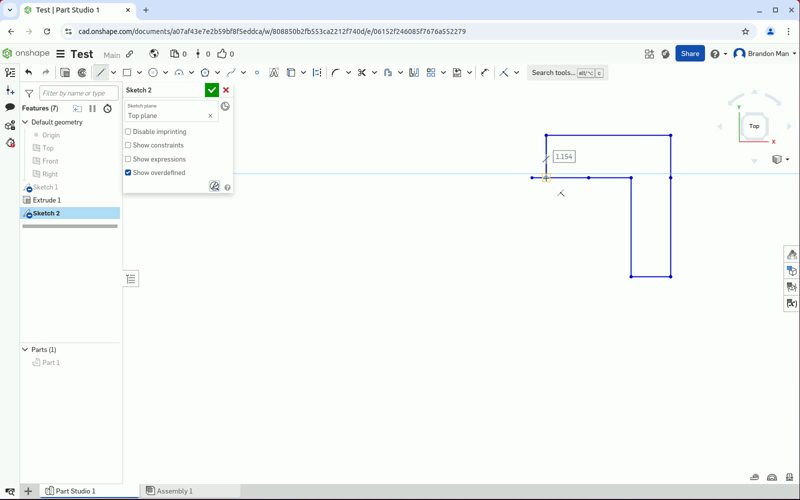
scroll(-6)
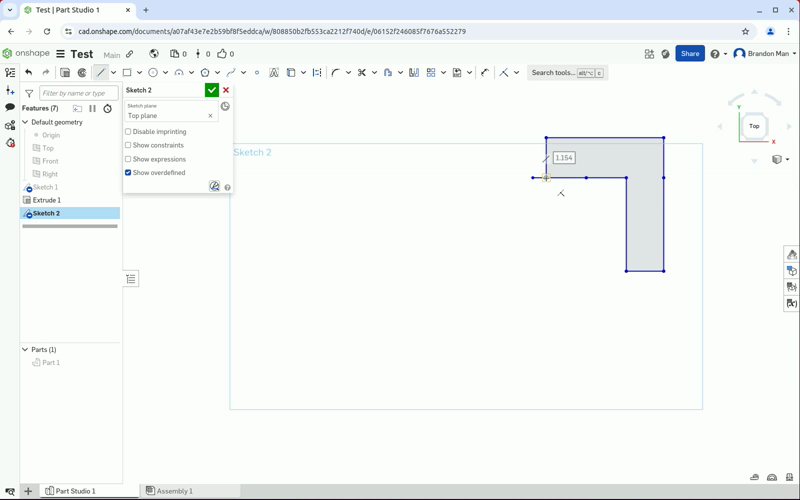
scroll(-6)
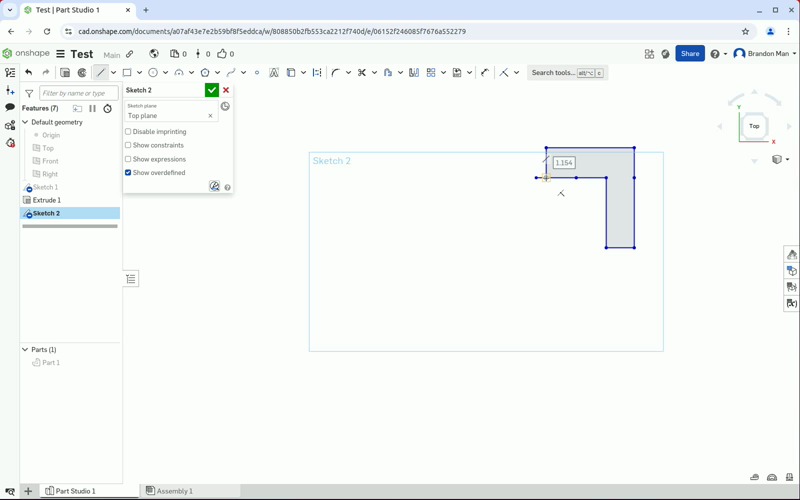
scroll(-6)
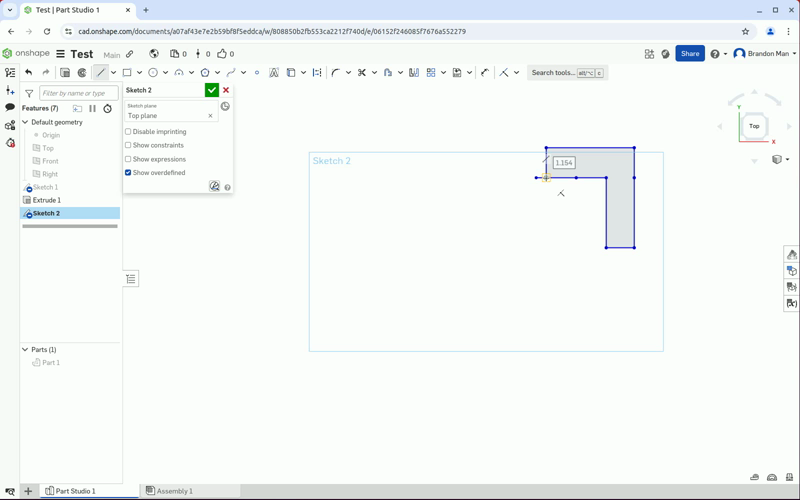
scroll(-6)
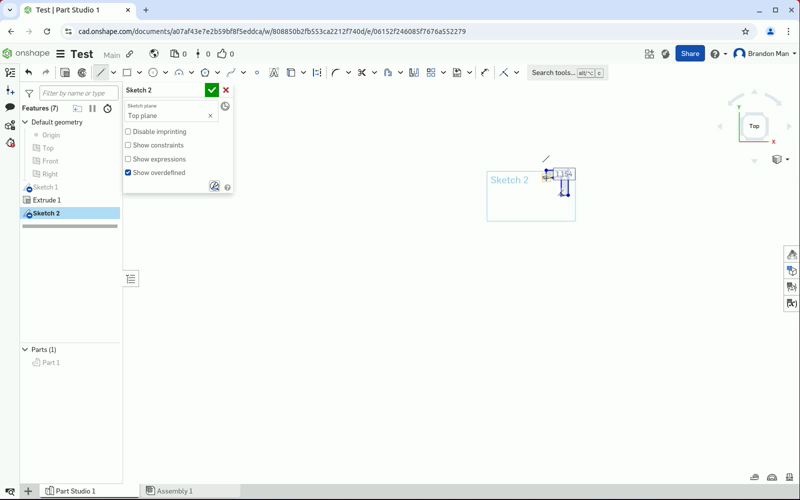
key(esc)
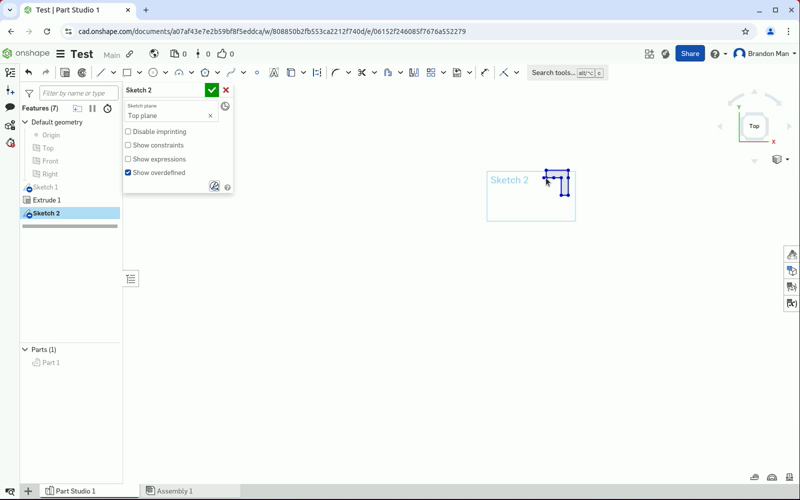
mouse_move(567, 192)
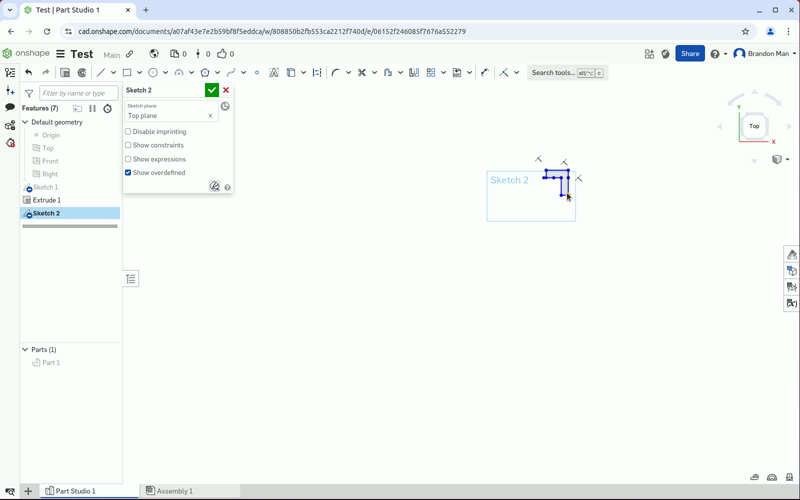
scroll(6)
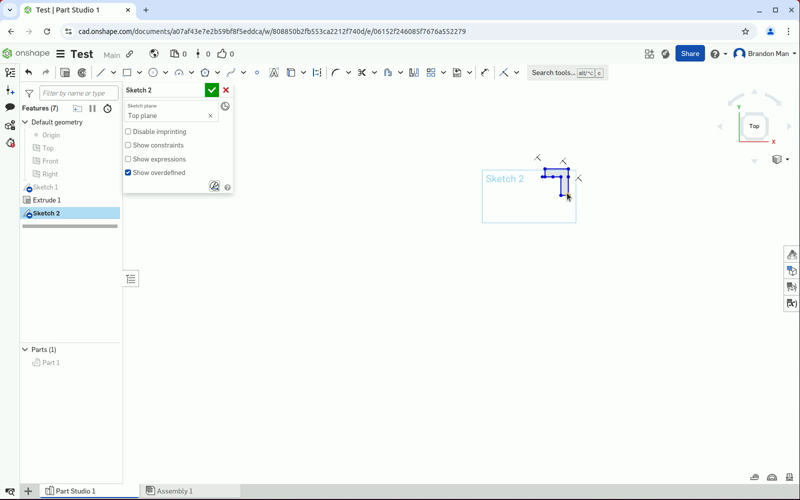
scroll(6)
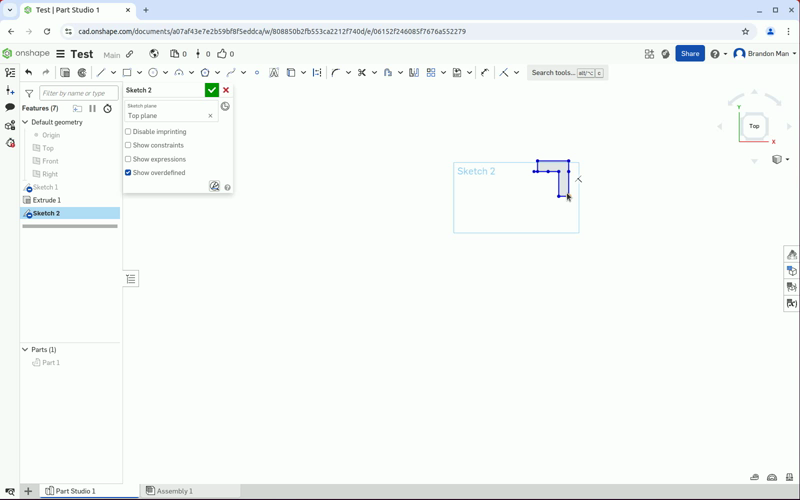
scroll(6)
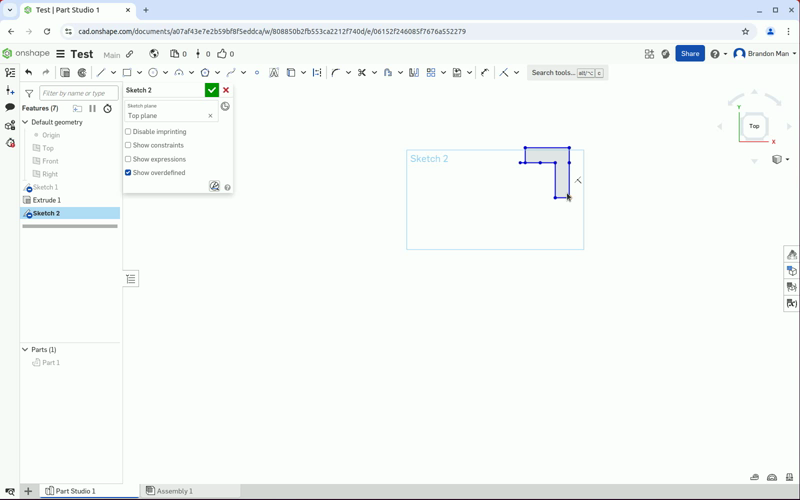
scroll(6)
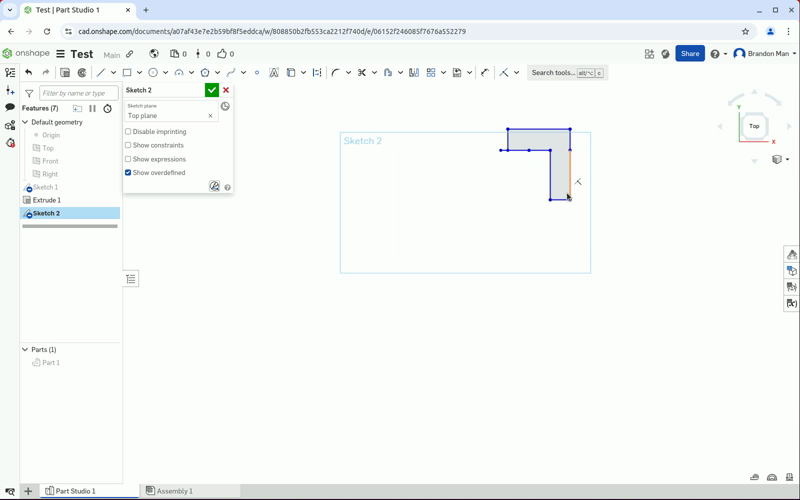
scroll(6)
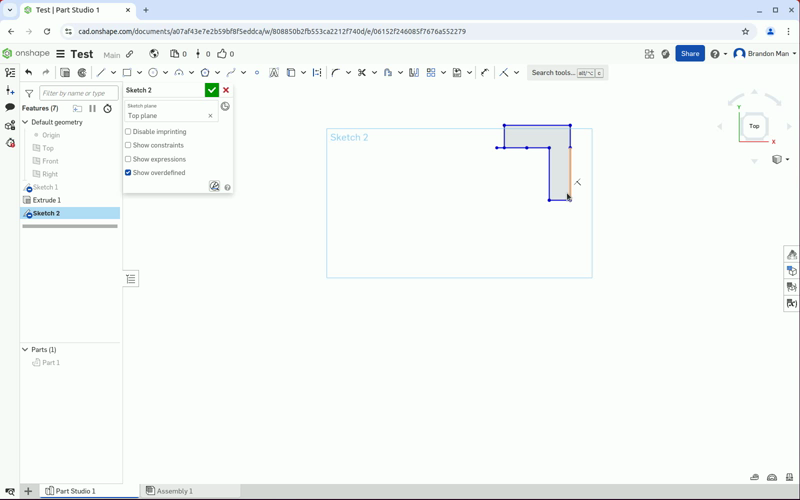
scroll(6)
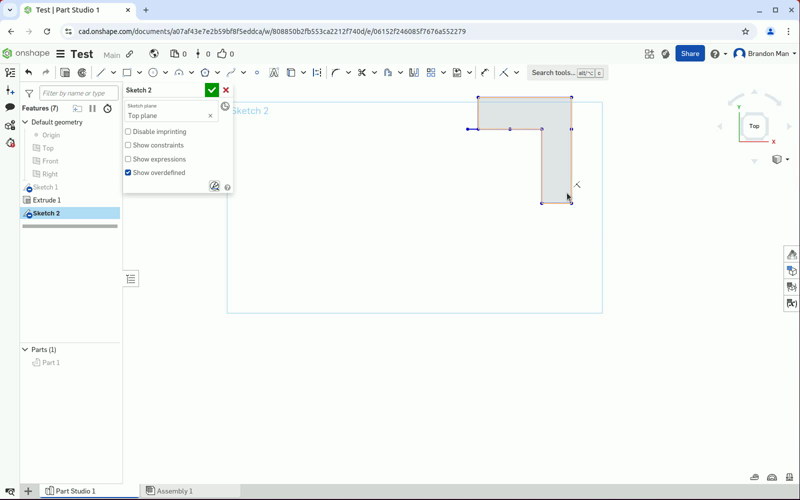
scroll(6)
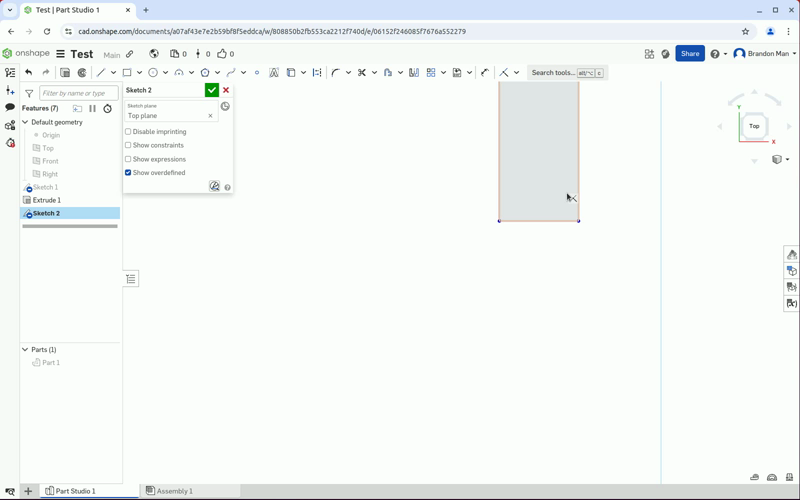
click(567, 192)
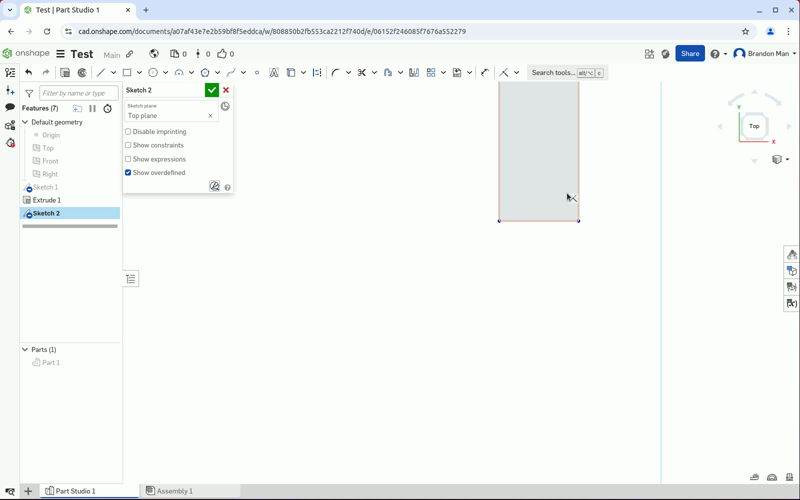
scroll(-6)
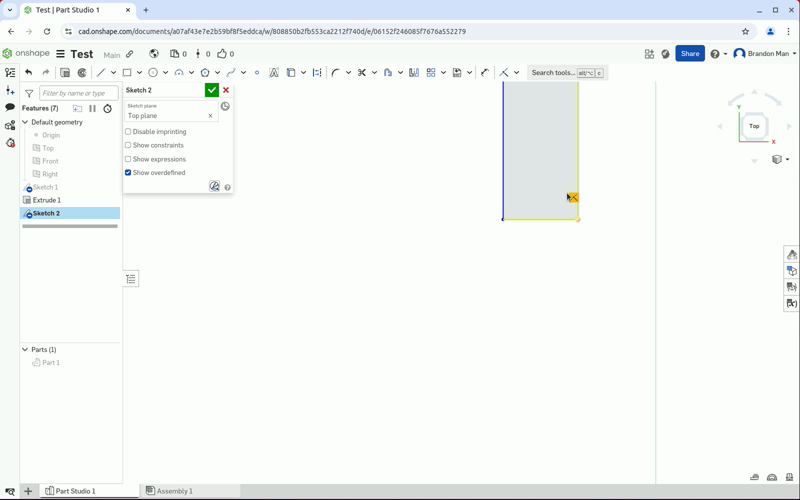
scroll(-6)
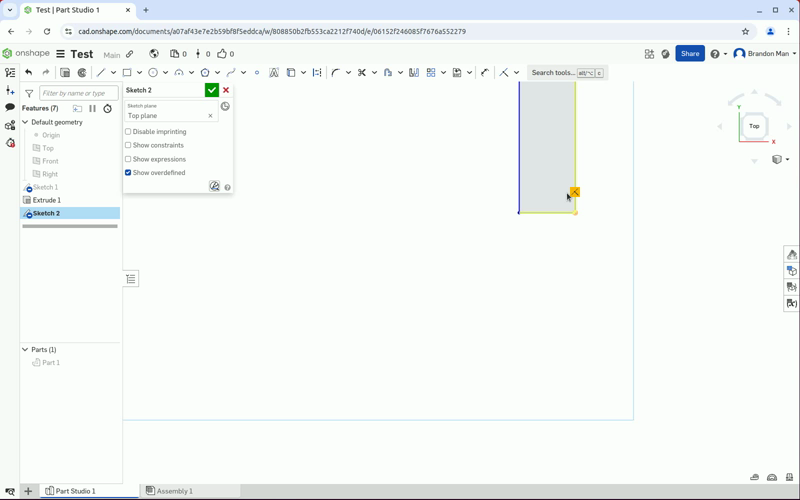
scroll(-6)
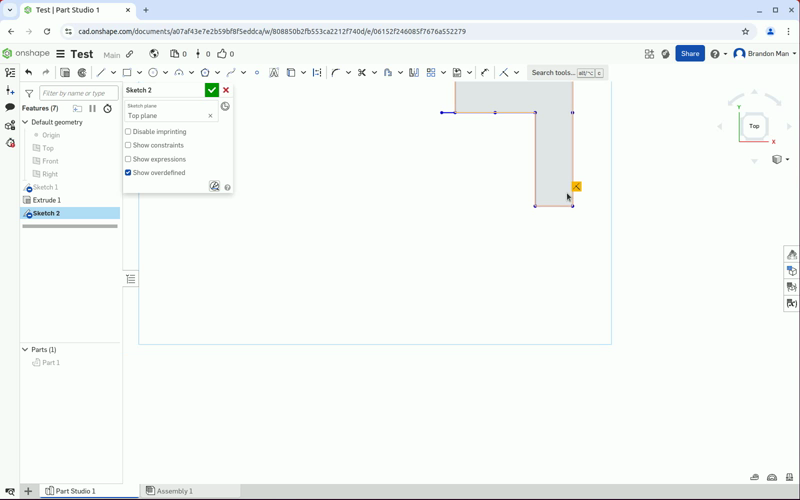
scroll(-6)
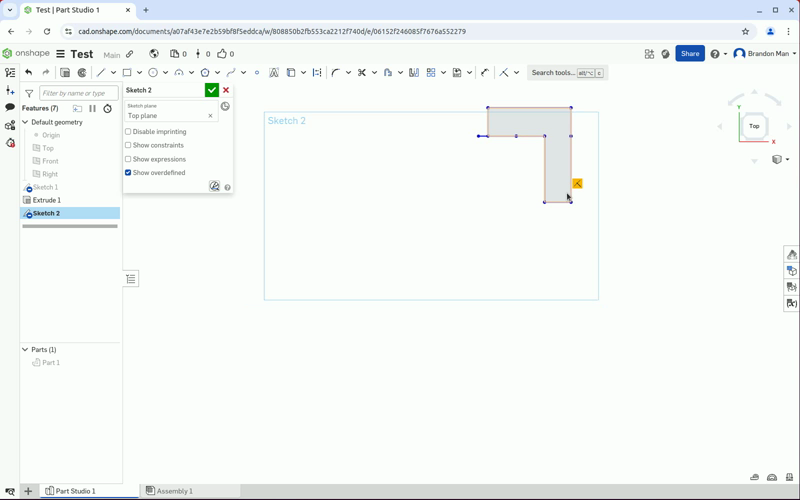
scroll(-6)
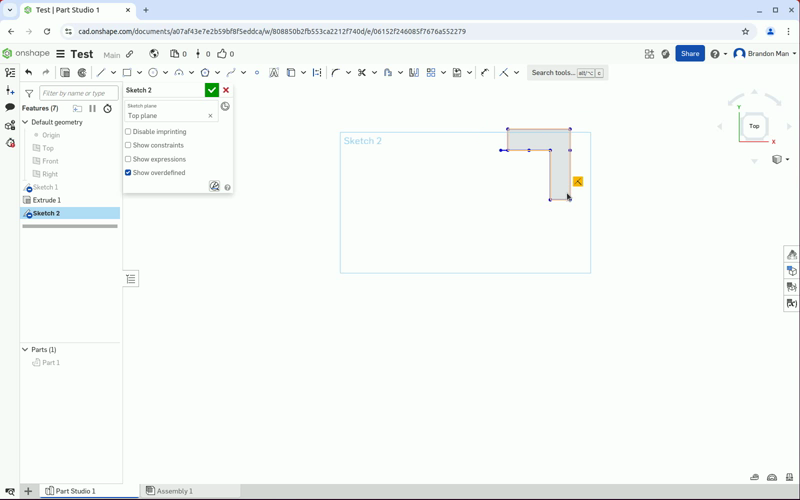
scroll(-6)
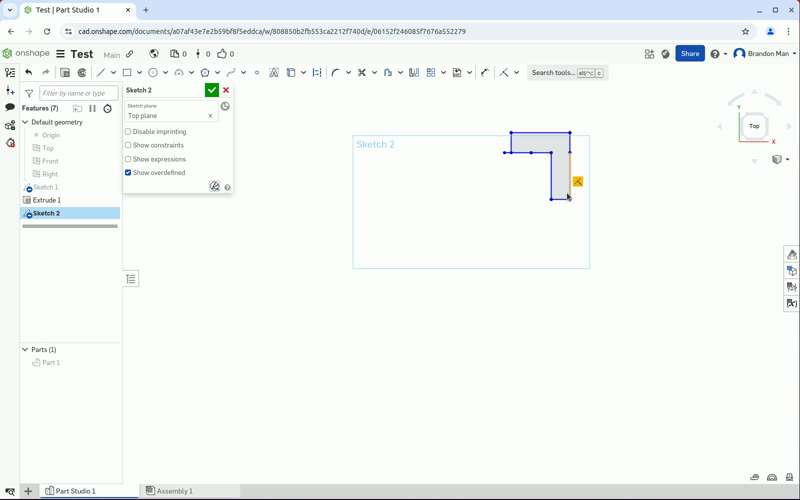
scroll(-6)
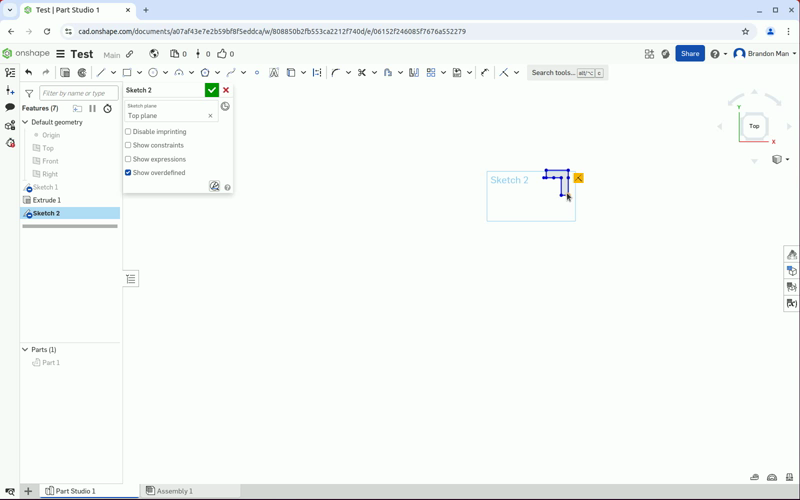
mouse_move(73, 352)
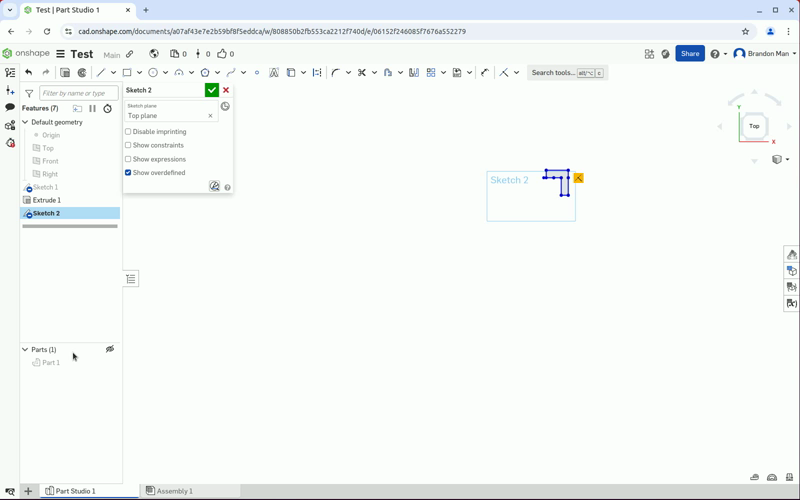
key(shift+y)
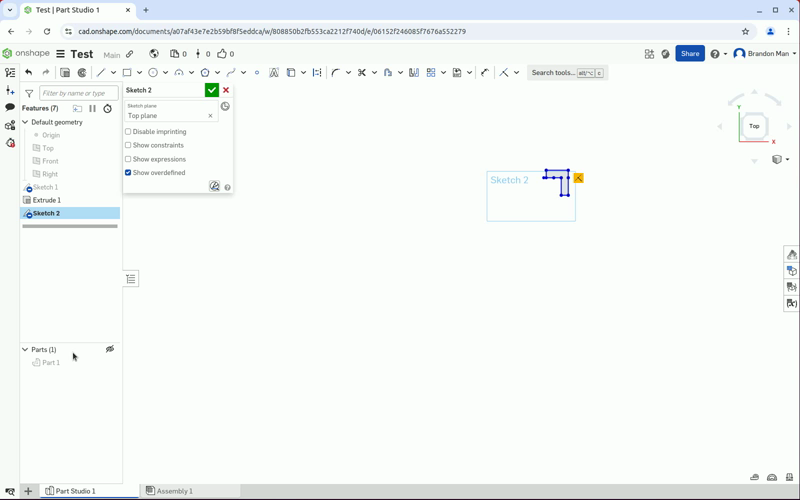
key(shift+e)
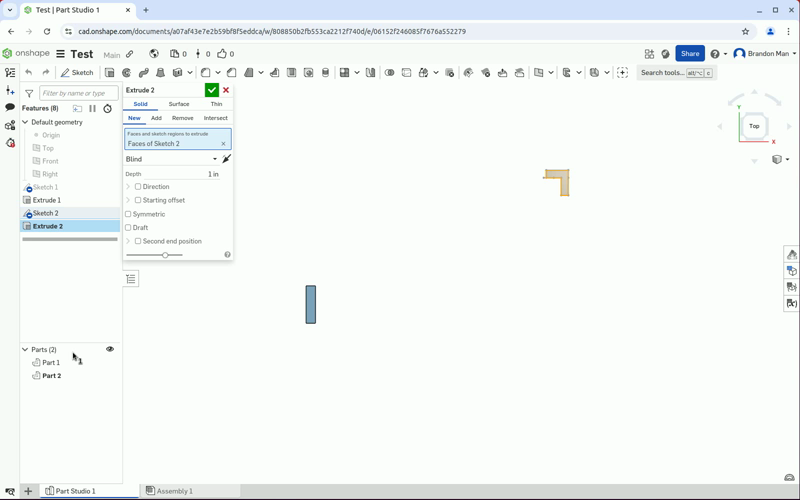
mouse_move(143, 106)
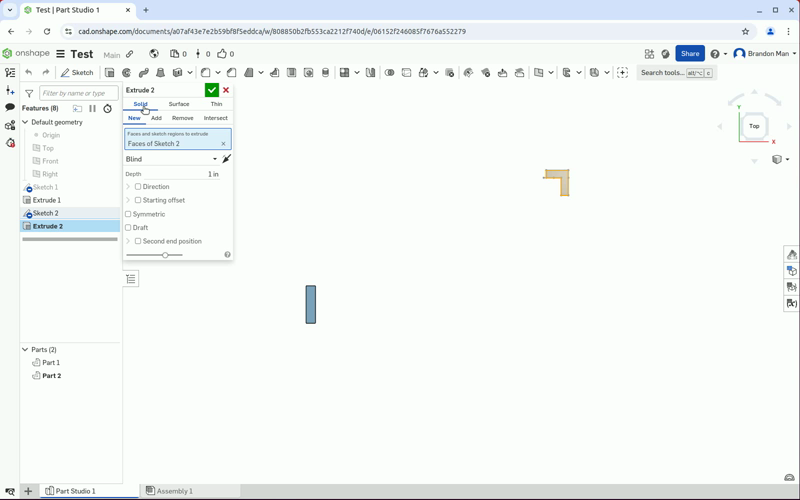
click(143, 106)
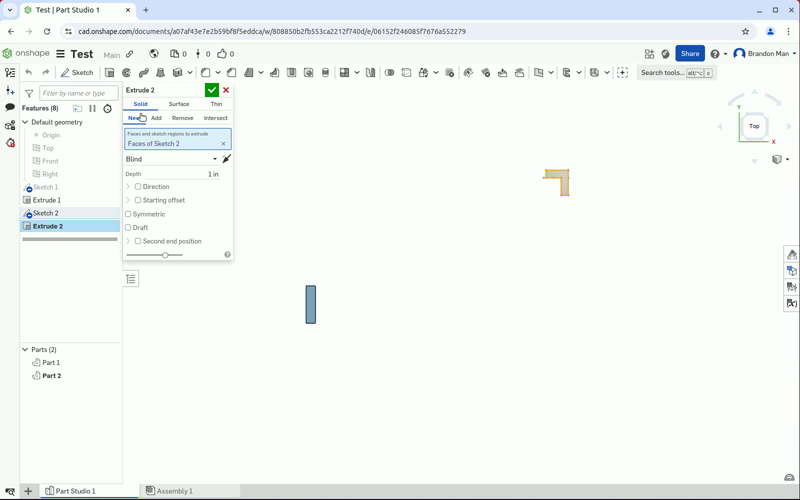
mouse_move(137, 120)
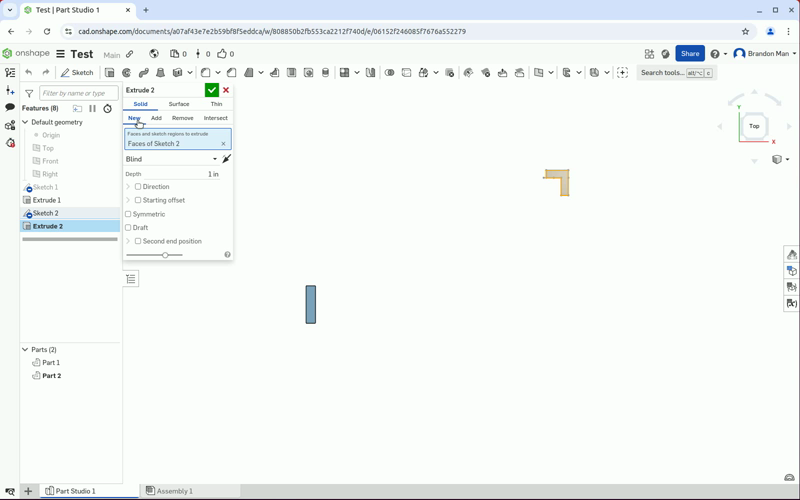
click(137, 120)
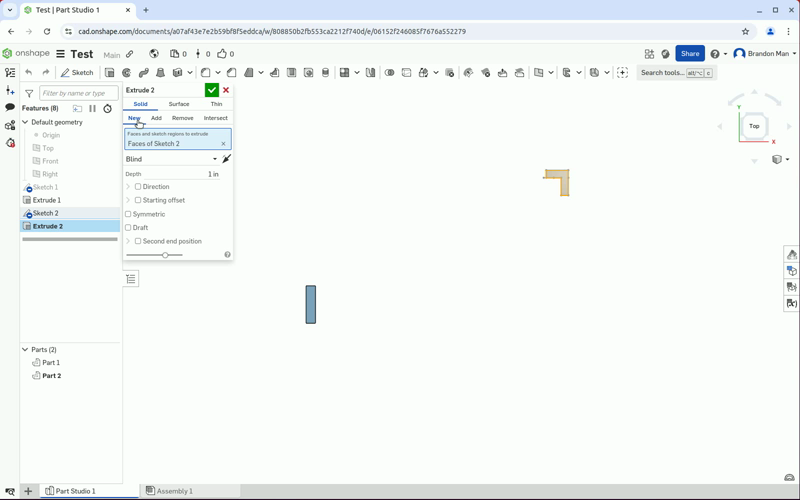
key(tab, 4)
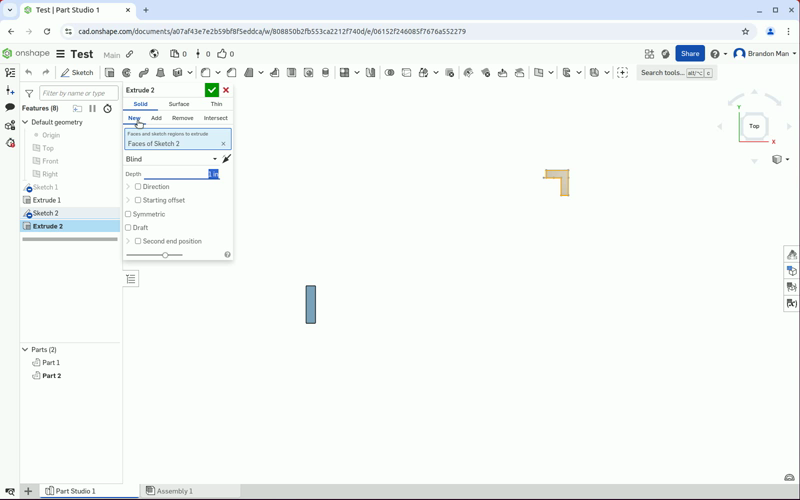
text(3.611)
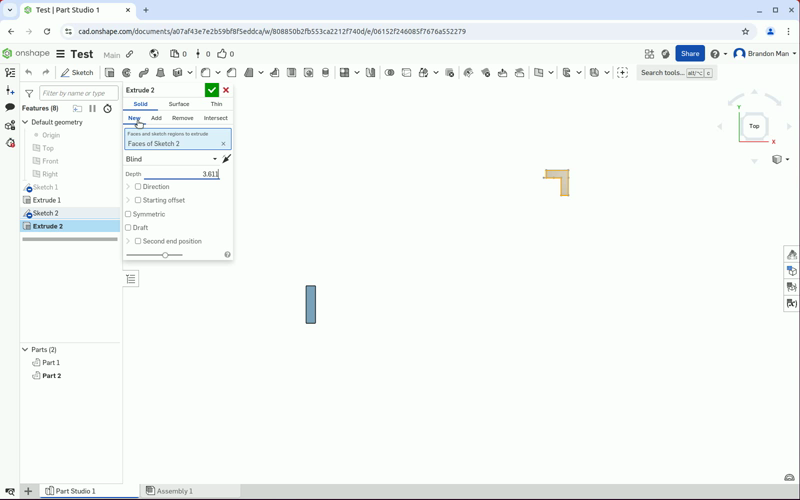
key(enter)
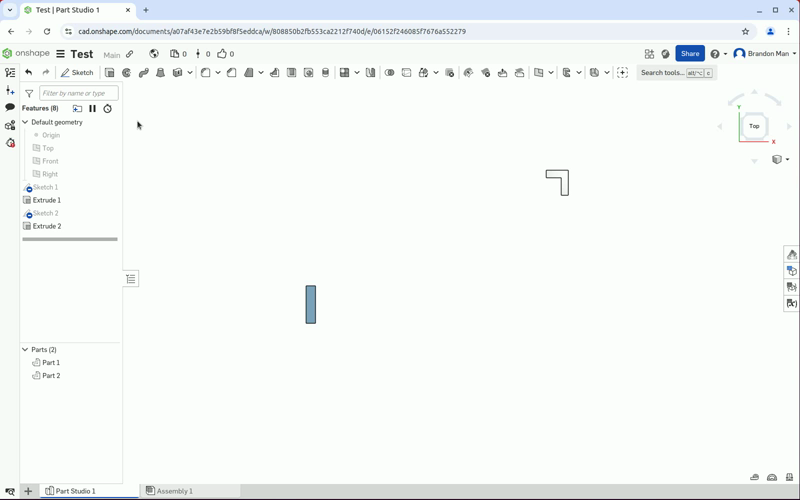
key(shift+h)
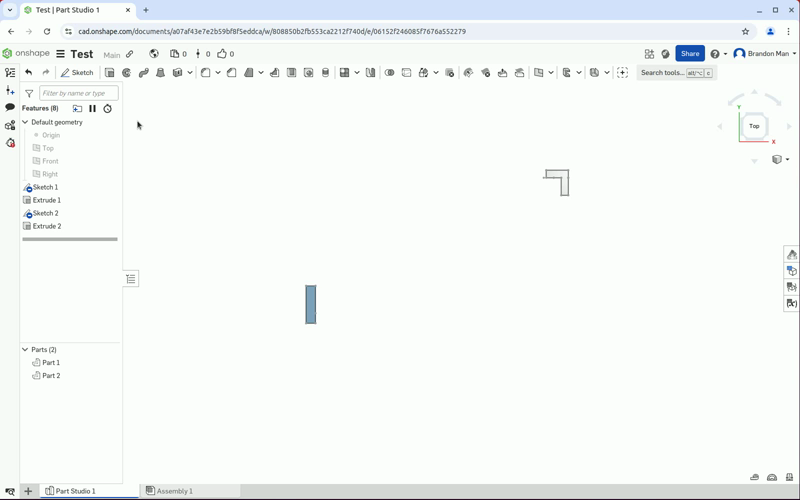
key(shift+h)
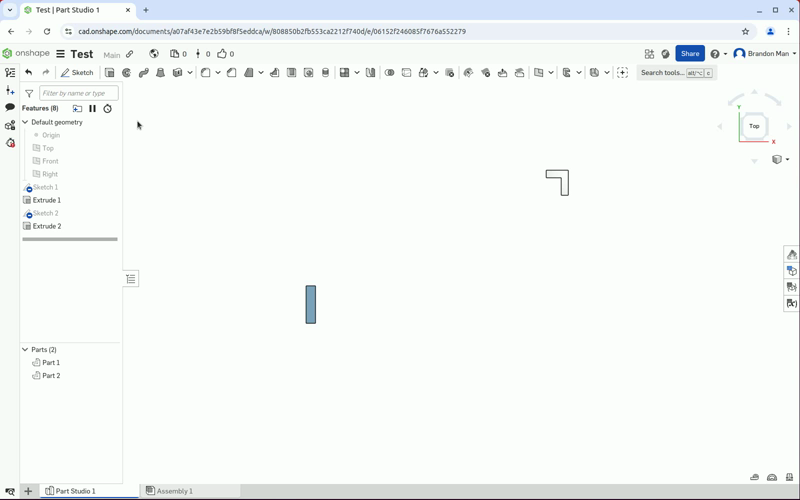
mouse_move(73, 189)
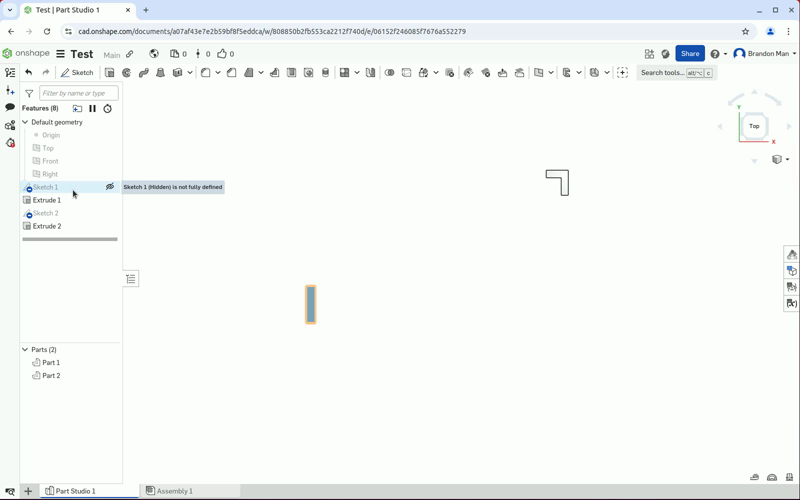
click(73, 189)
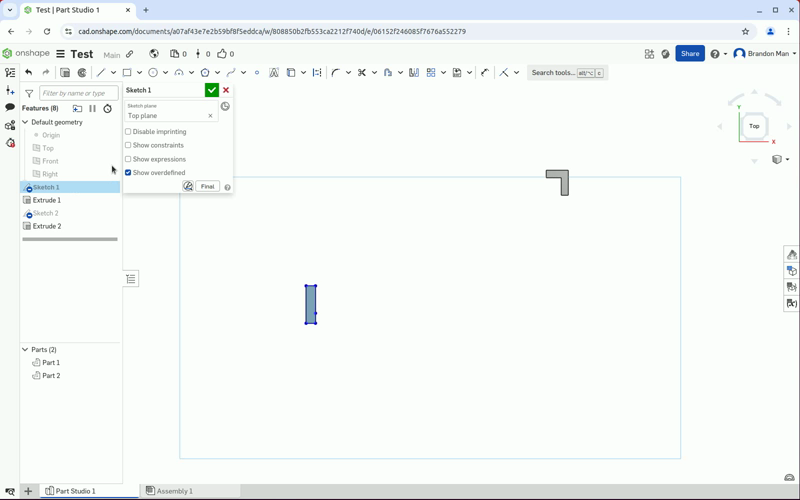
mouse_move(229, 92)
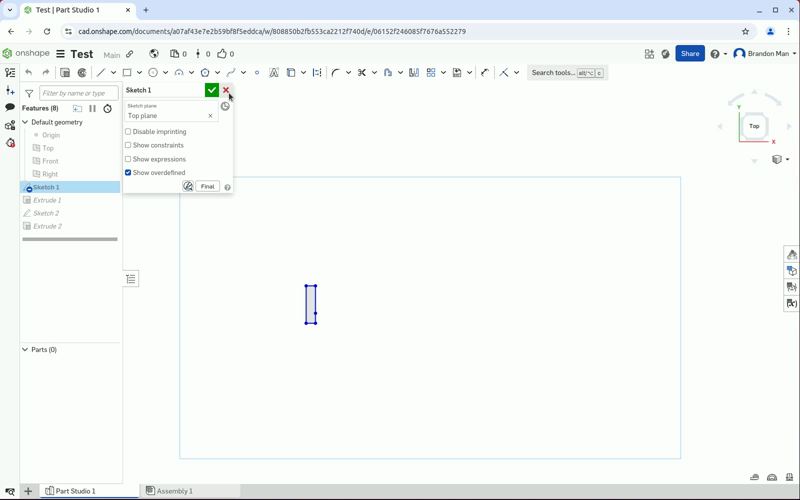
click(229, 92)
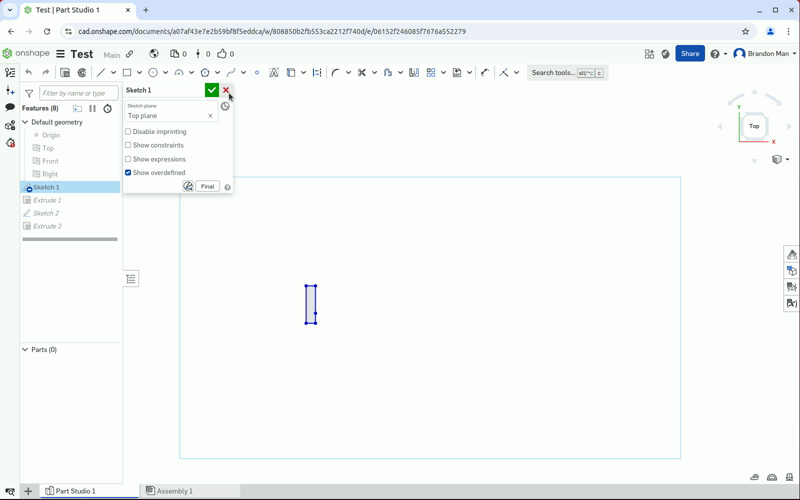
key(shift+s)
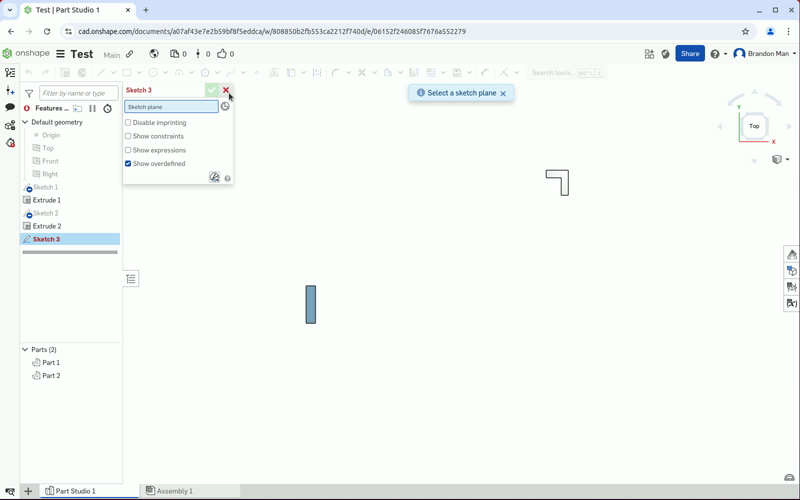
mouse_move(73, 150)
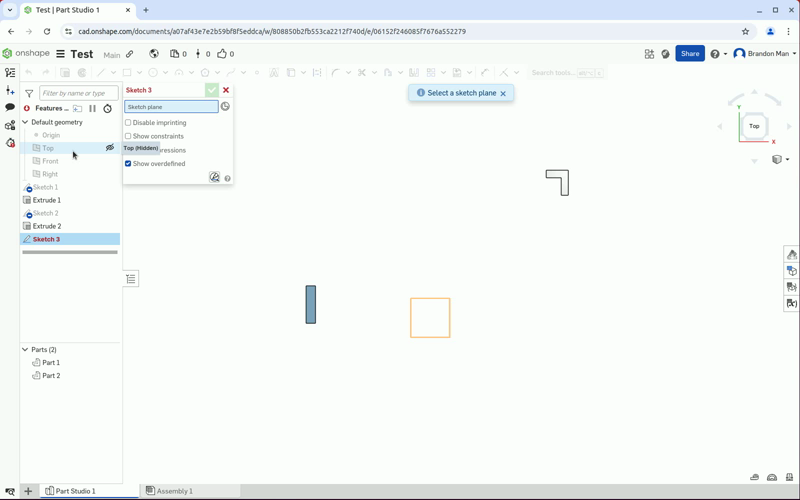
click(73, 150)
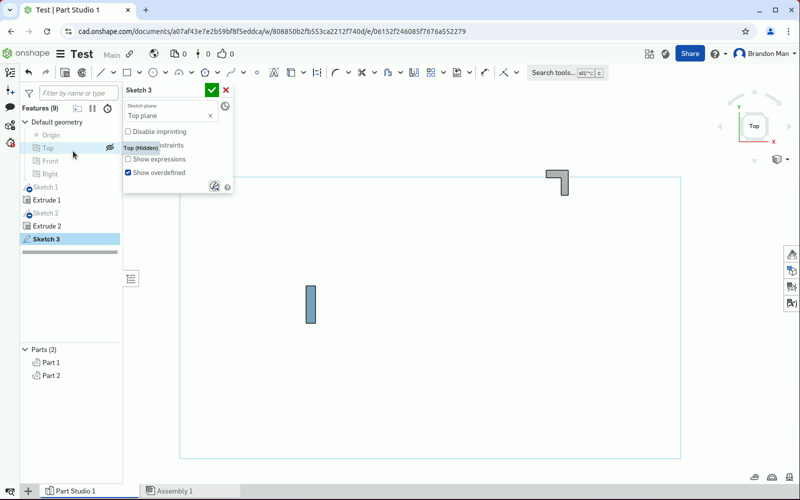
mouse_move(73, 352)
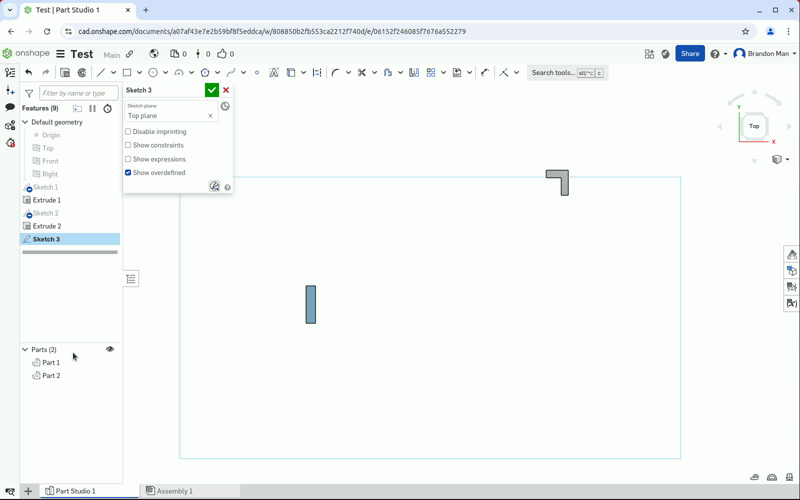
key(y)
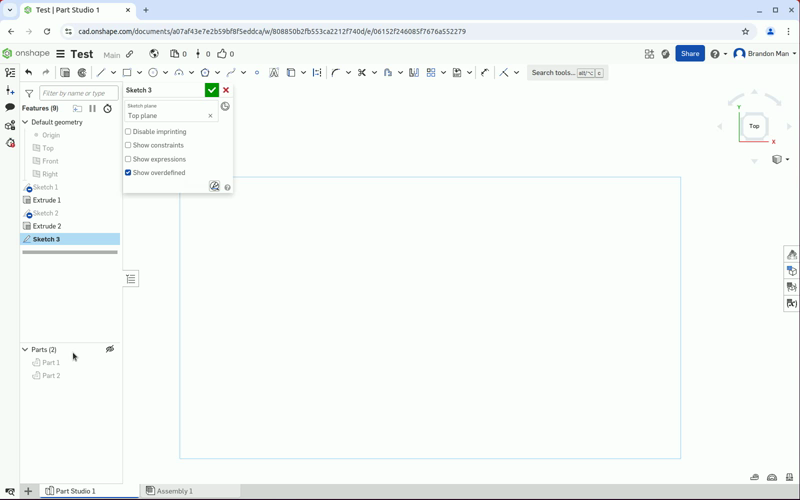
key(l)
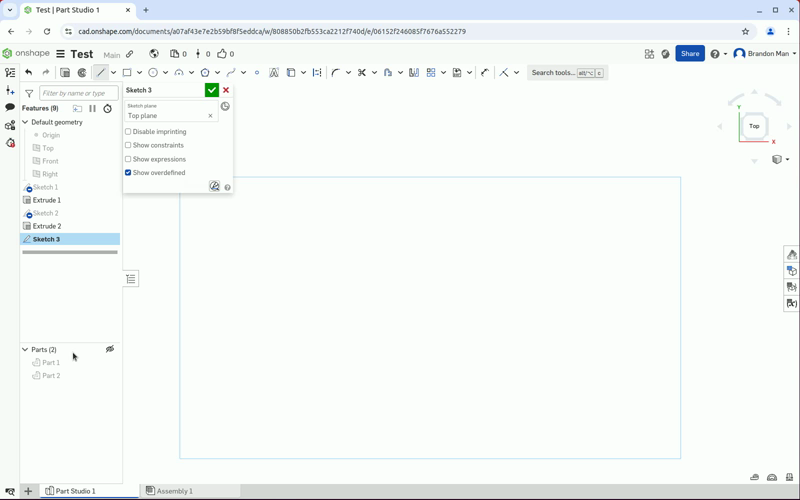
key_down(shift)
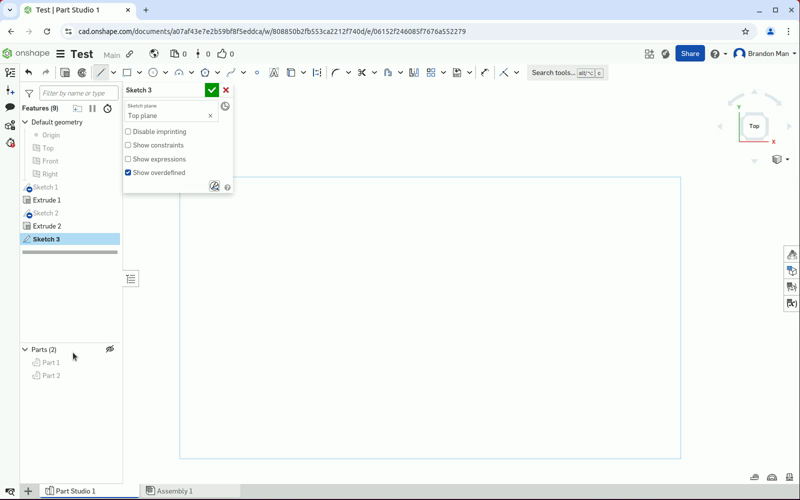
mouse_move(375, 286)
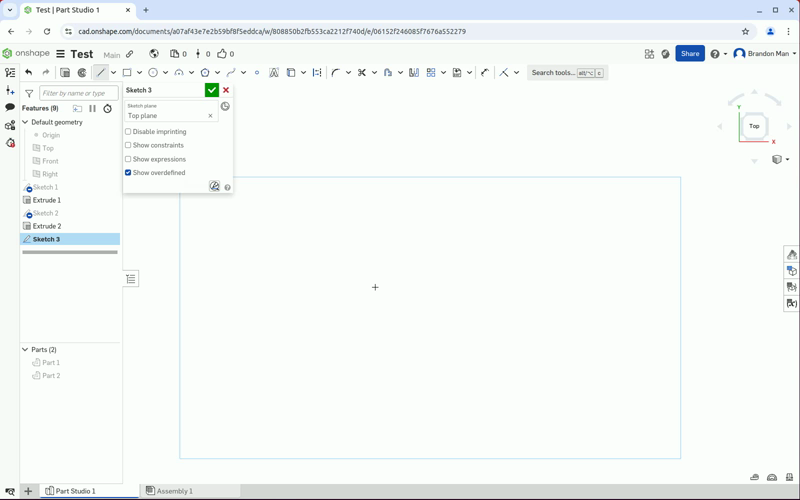
click(375, 286)
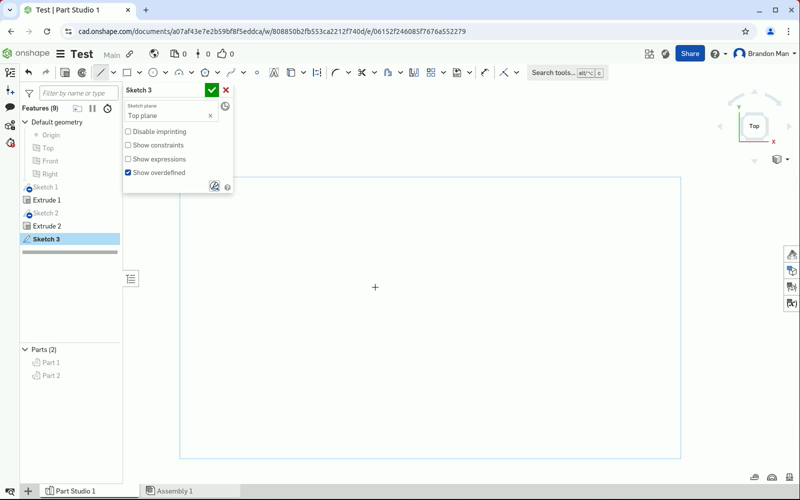
key_up(shift)
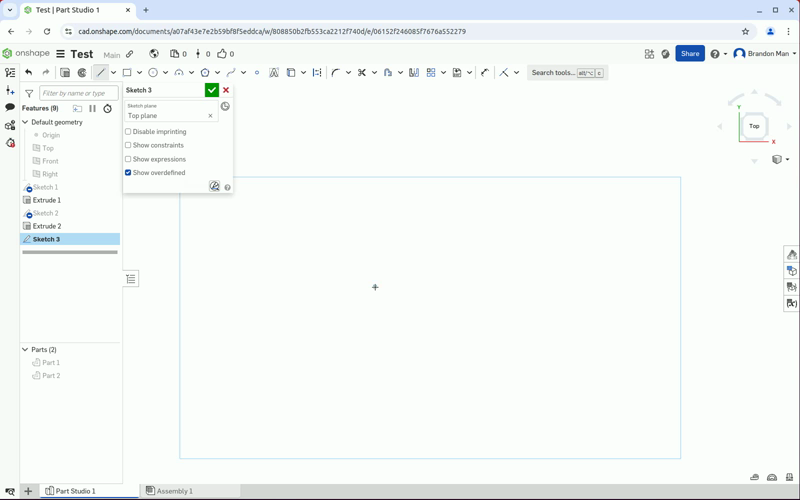
key_down(shift)
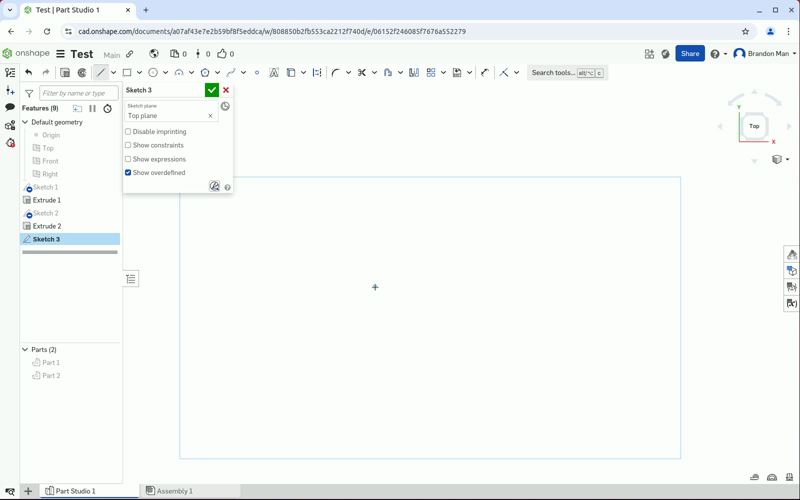
mouse_move(544, 286)
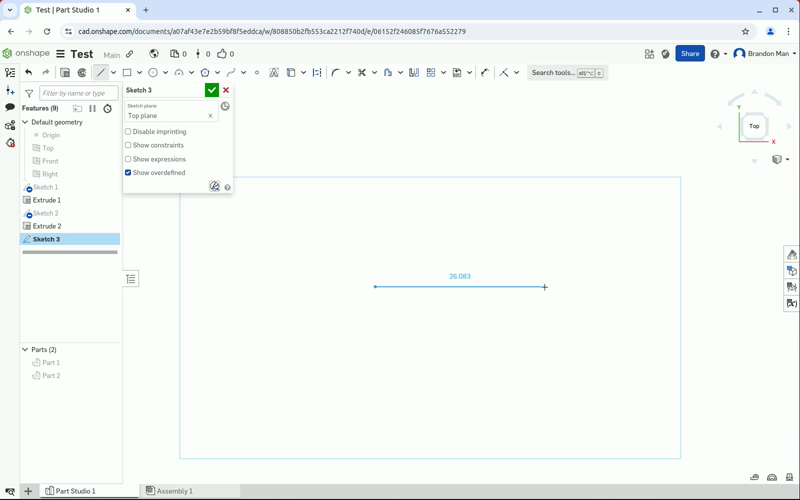
click(544, 286)
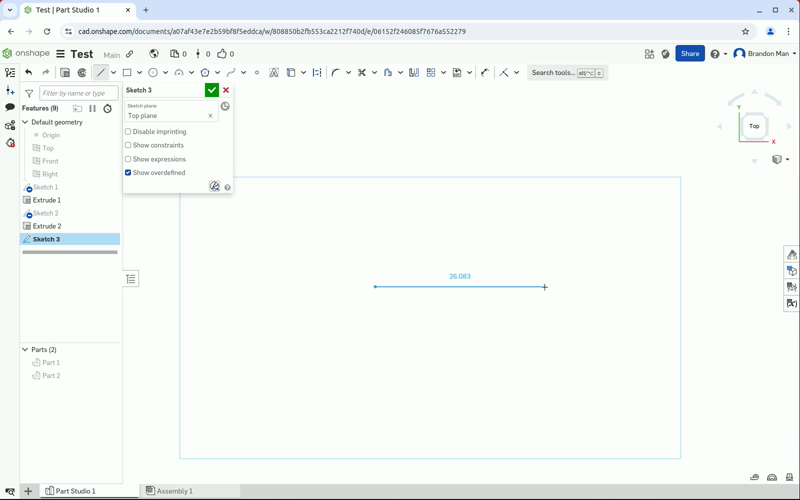
key_up(shift)
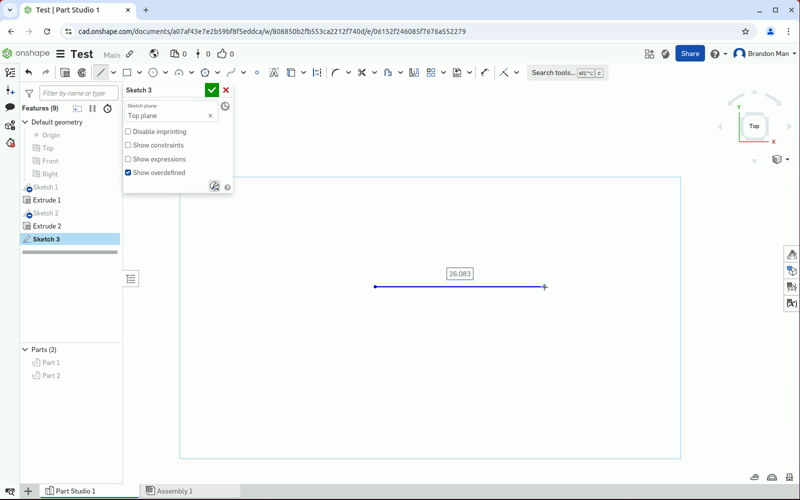
key_down(shift)
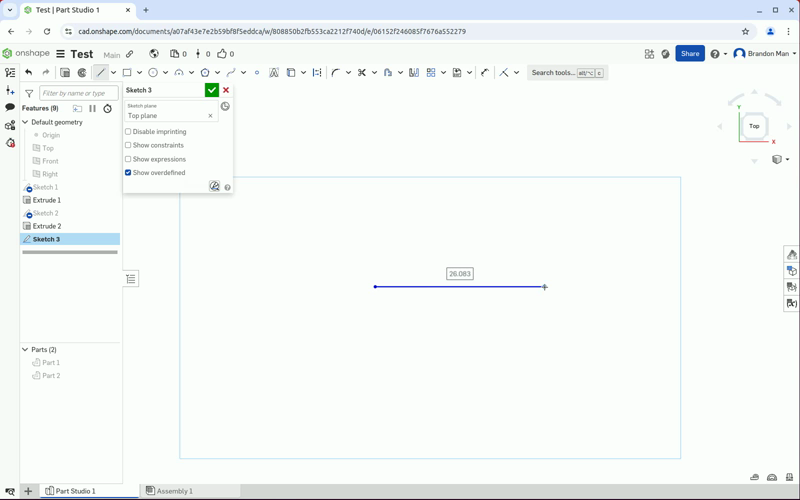
mouse_move(574, 286)
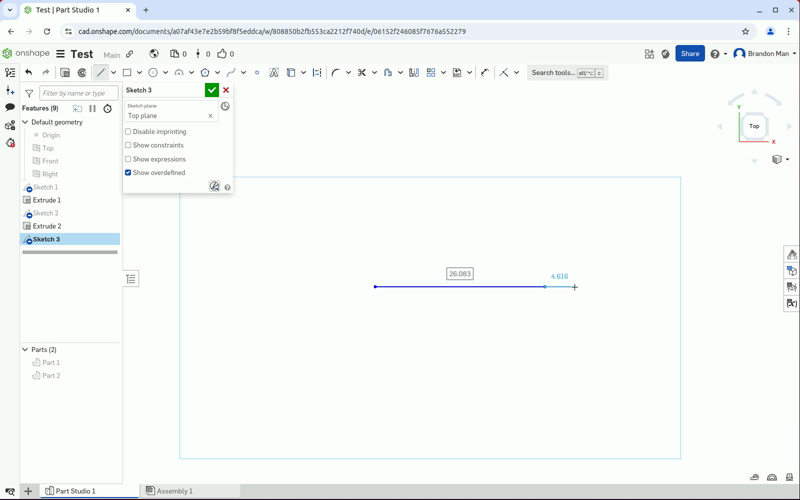
mouse_move(544, 279)
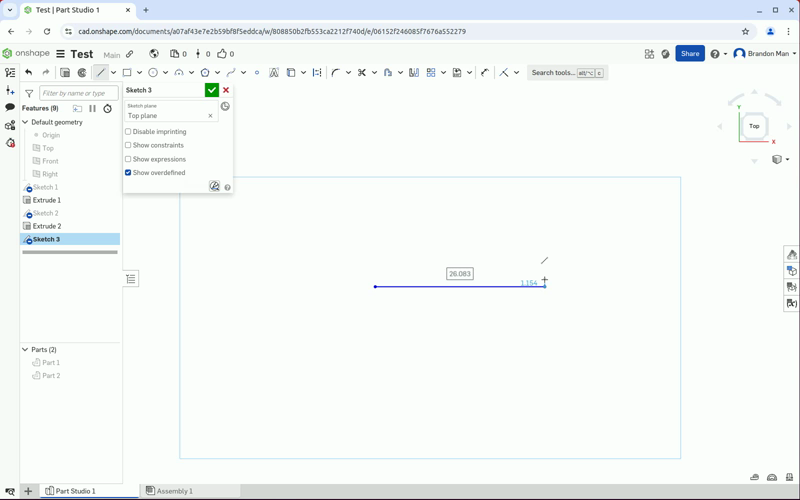
scroll(6)
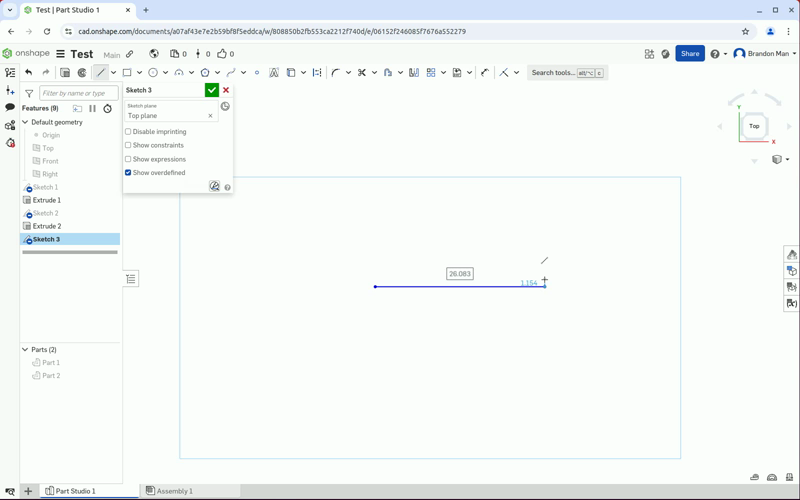
scroll(6)
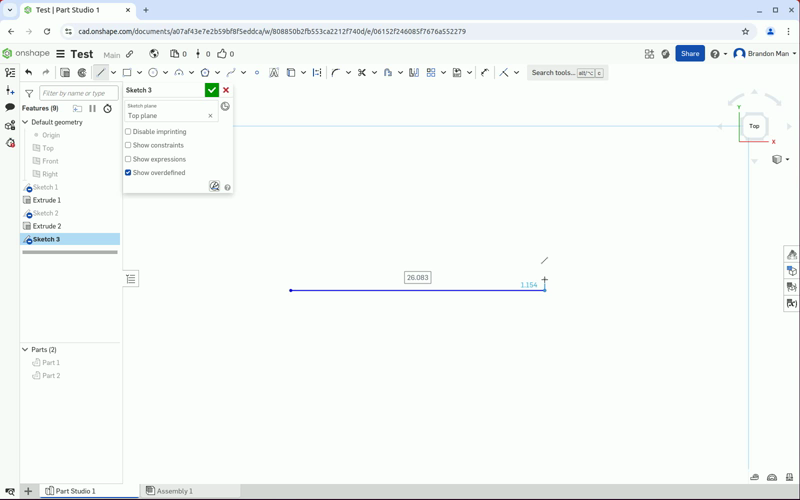
scroll(6)
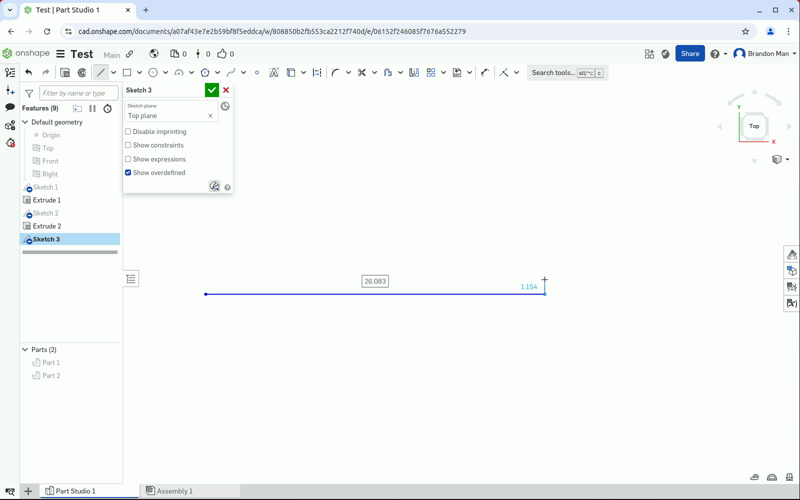
scroll(6)
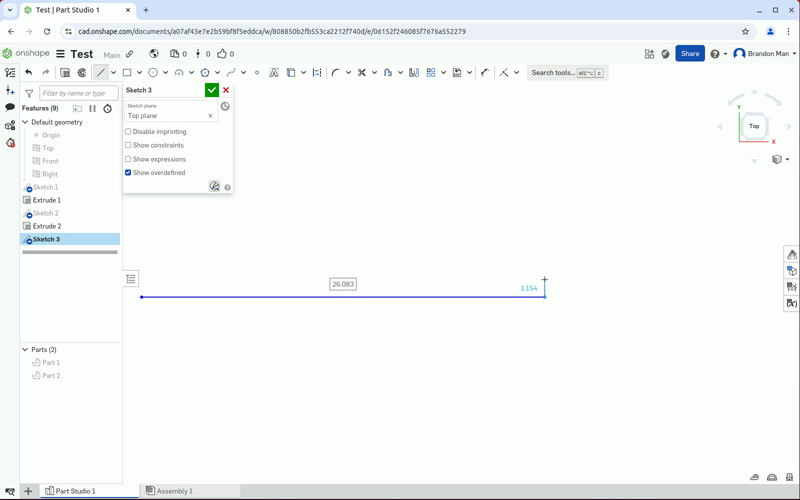
scroll(6)
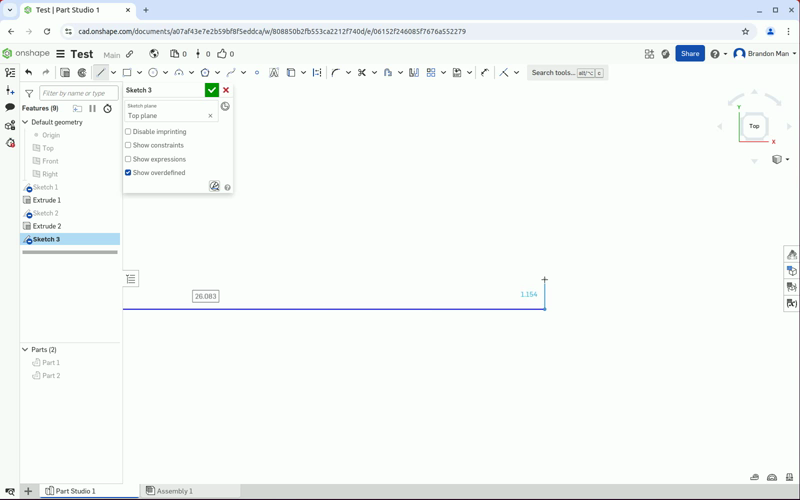
scroll(6)
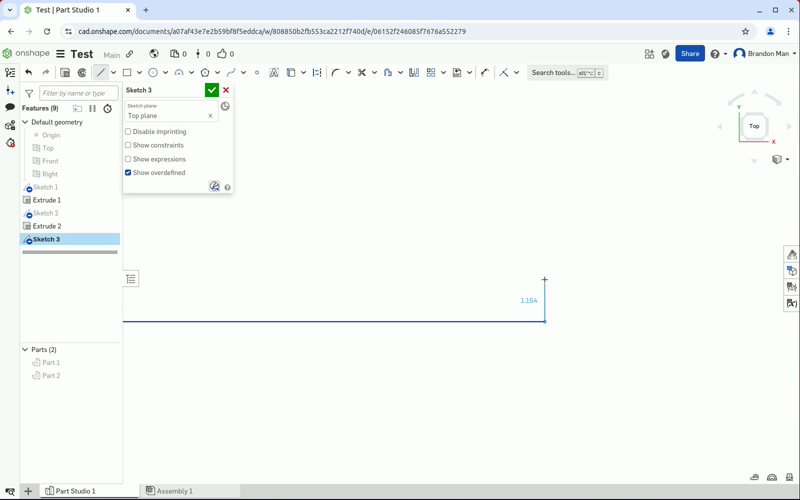
scroll(6)
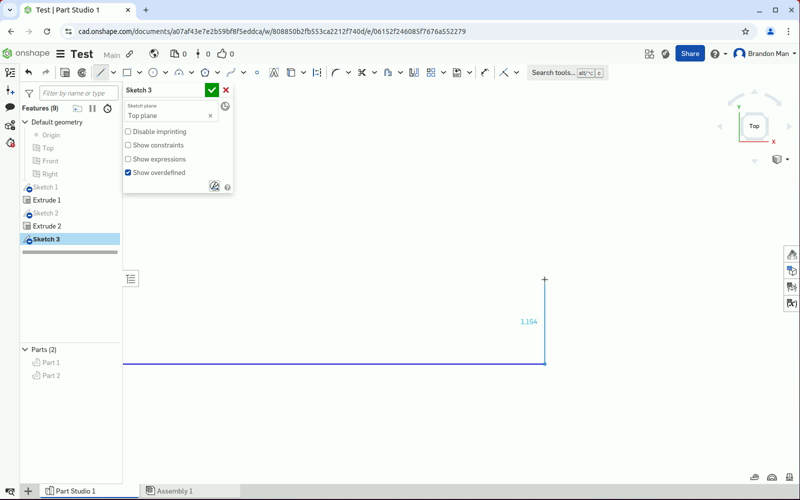
click(544, 279)
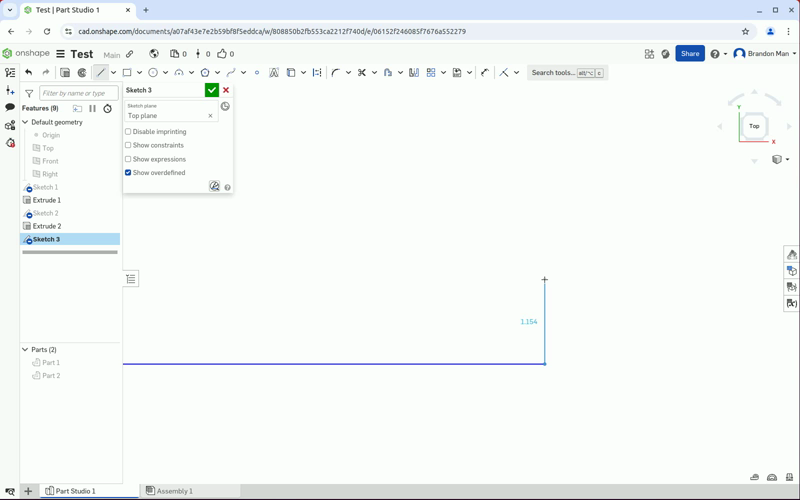
scroll(-6)
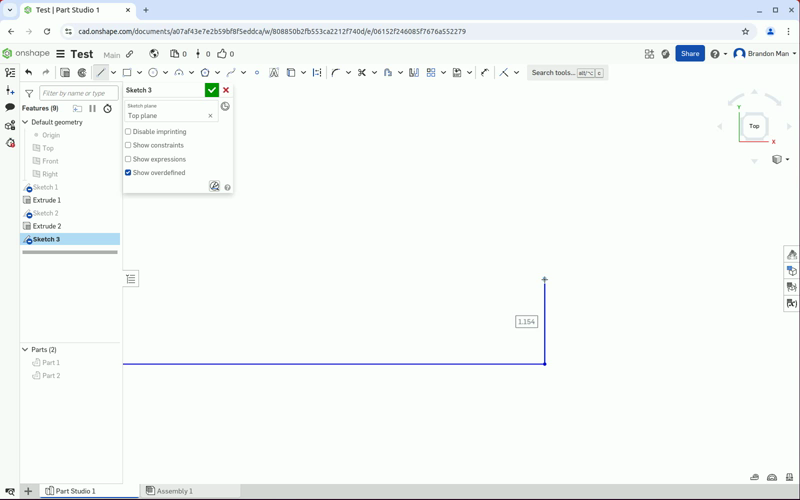
scroll(-6)
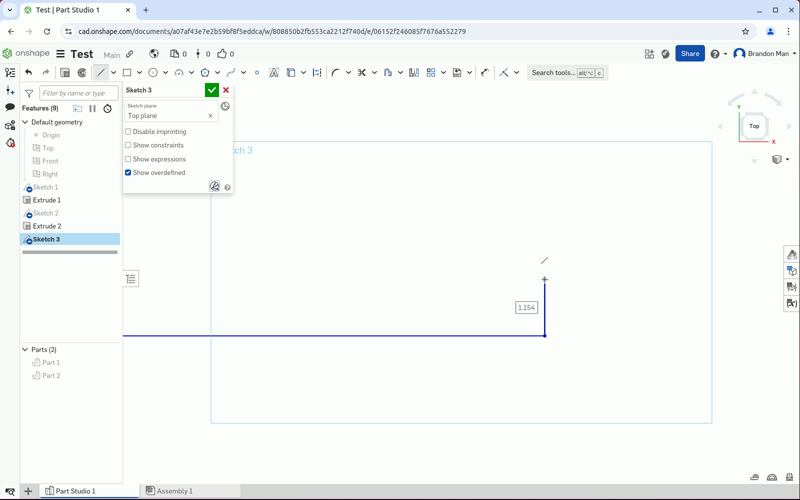
scroll(-6)
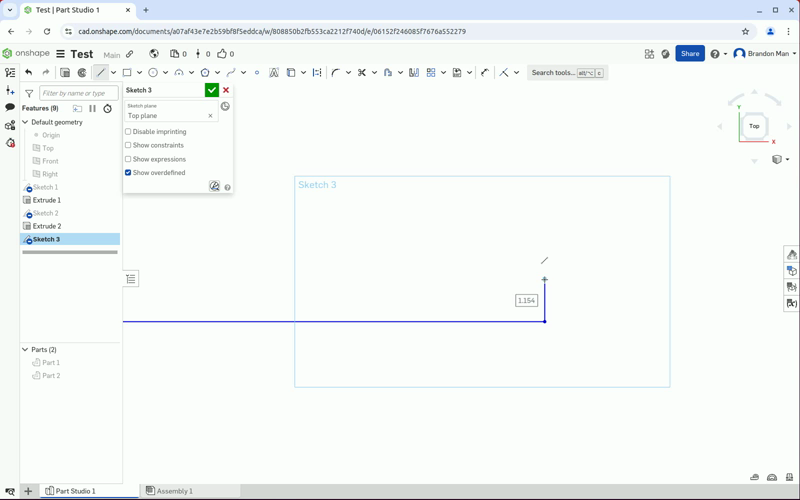
scroll(-6)
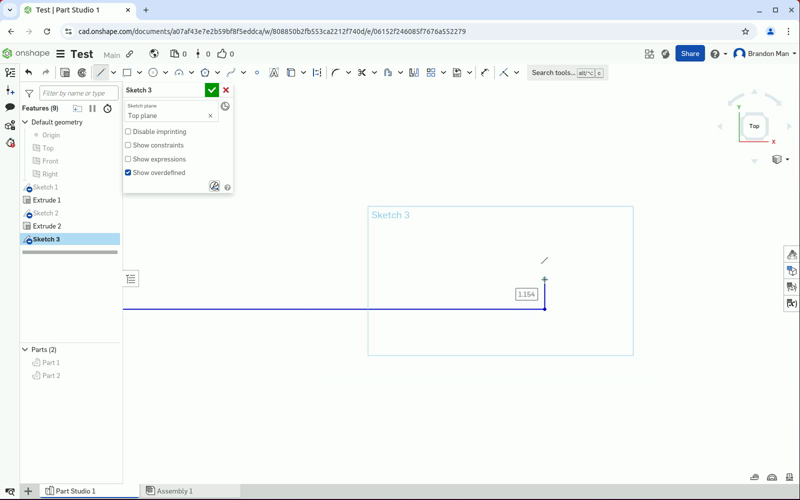
scroll(-6)
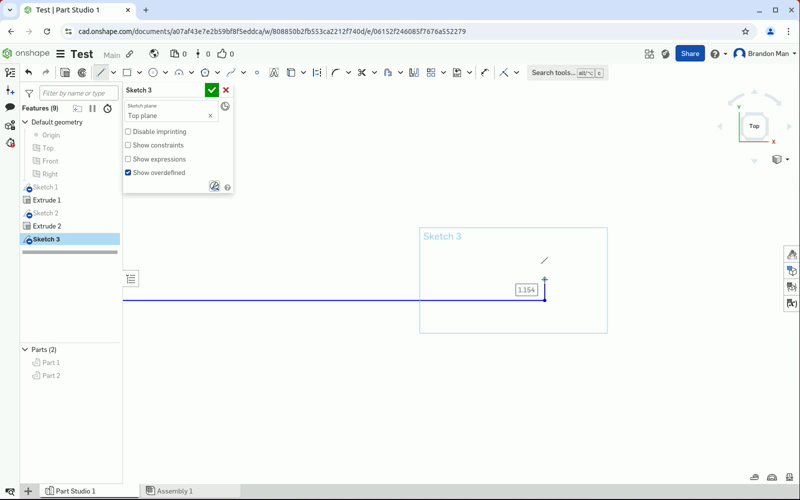
scroll(-6)
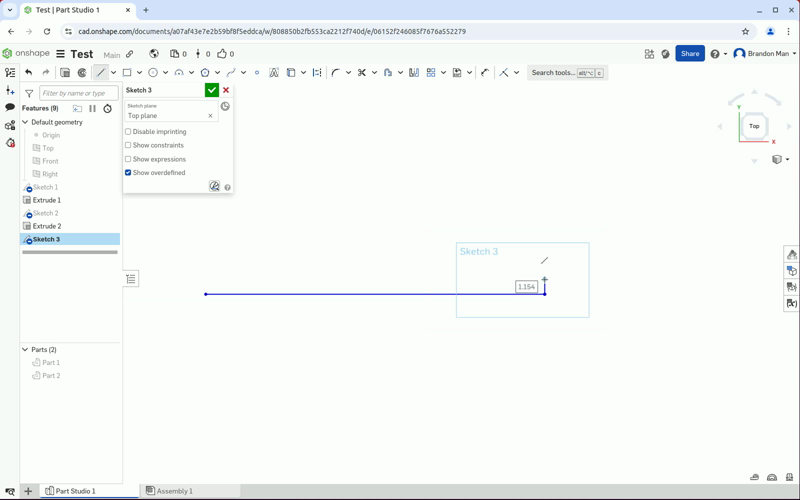
scroll(-6)
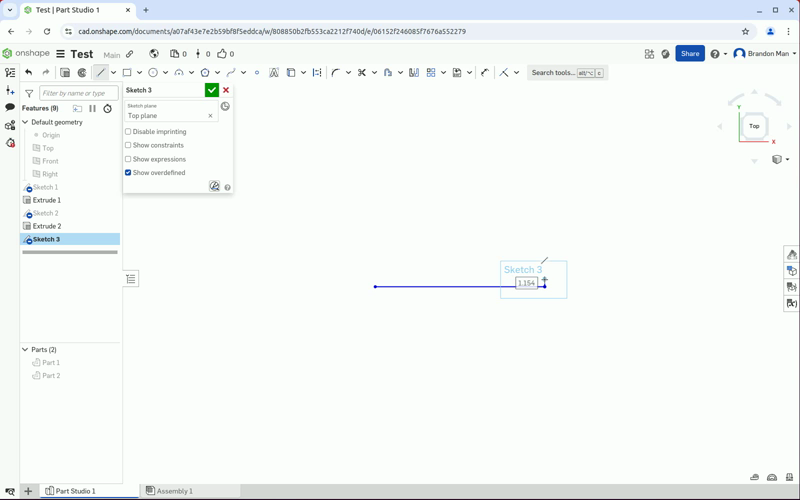
key_up(shift)
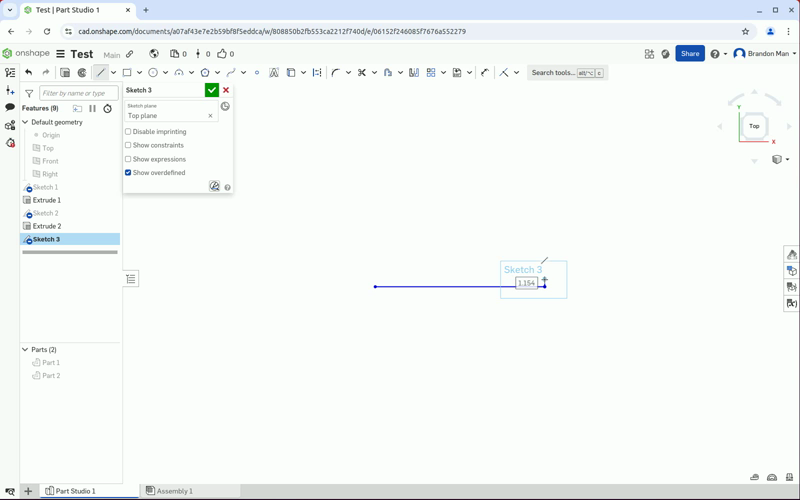
key_down(shift)
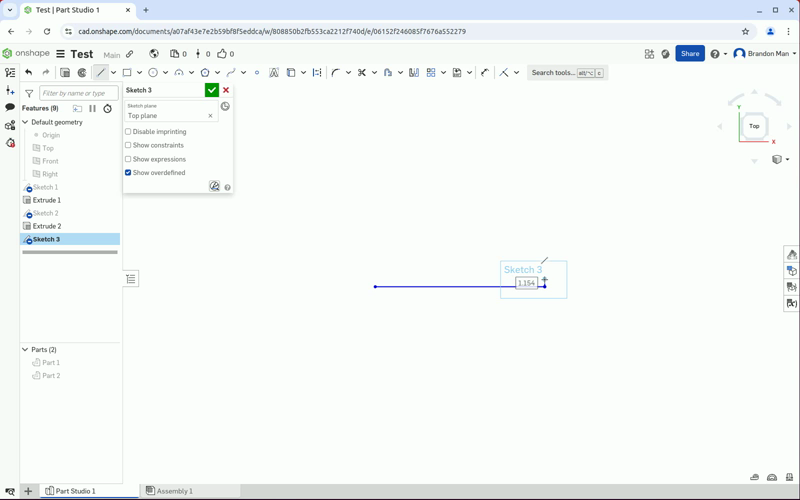
mouse_move(375, 279)
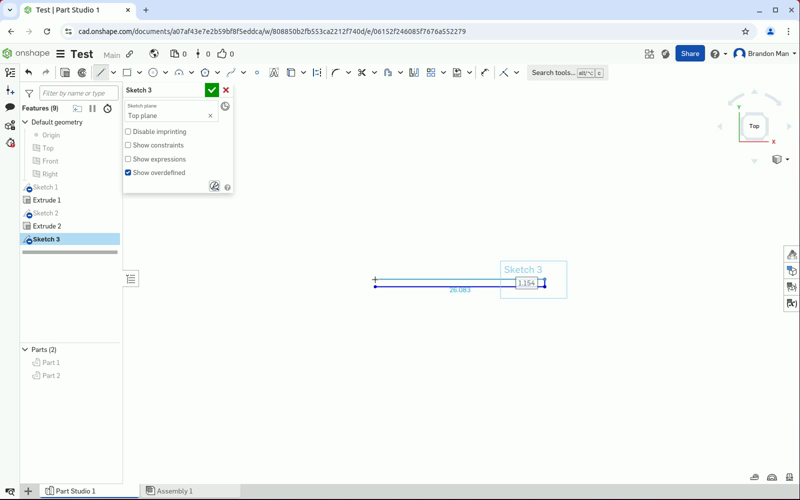
click(375, 279)
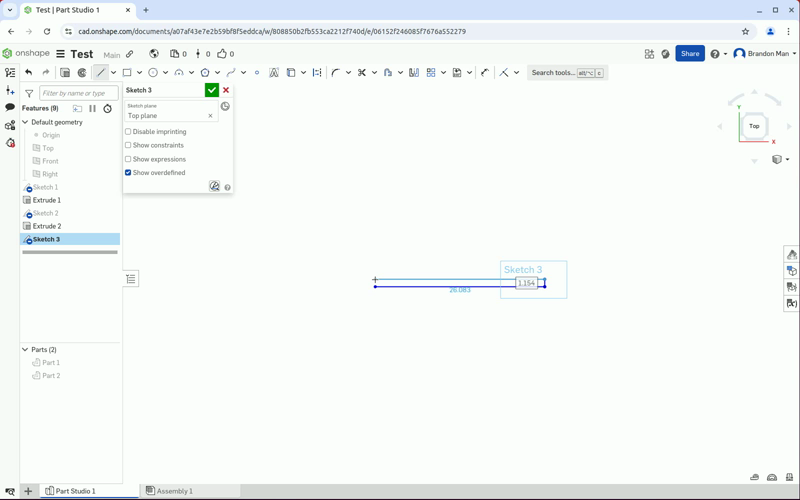
key_up(shift)
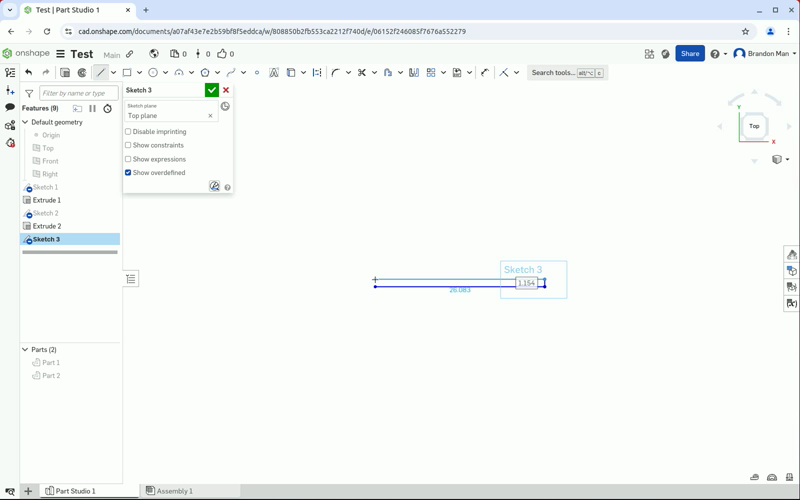
mouse_move(405, 279)
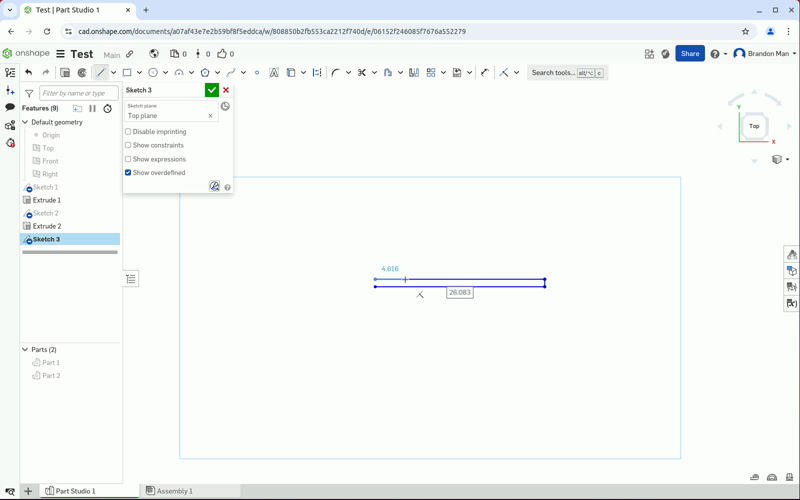
key_down(shift)
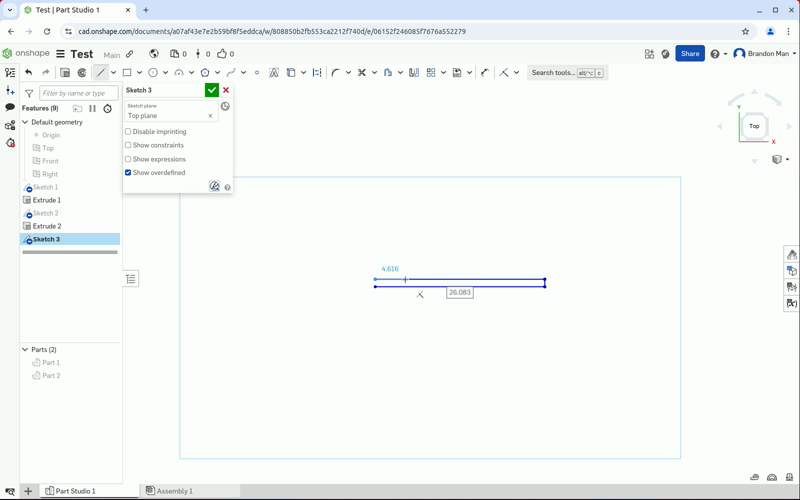
mouse_move(375, 286)
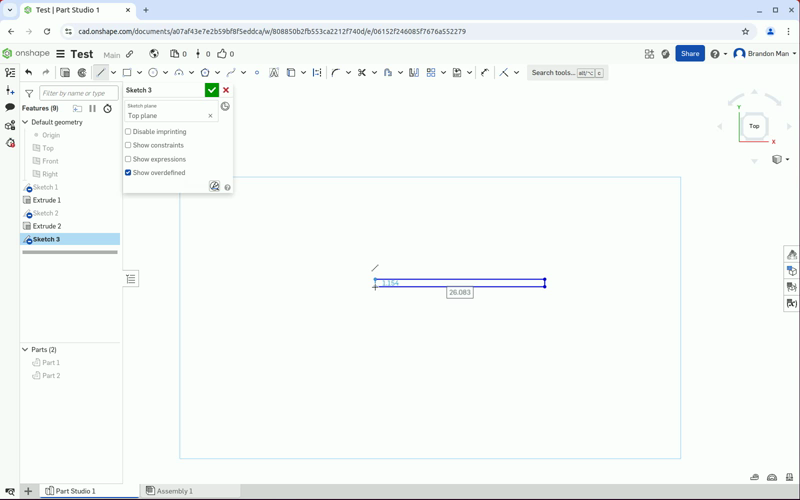
scroll(6)
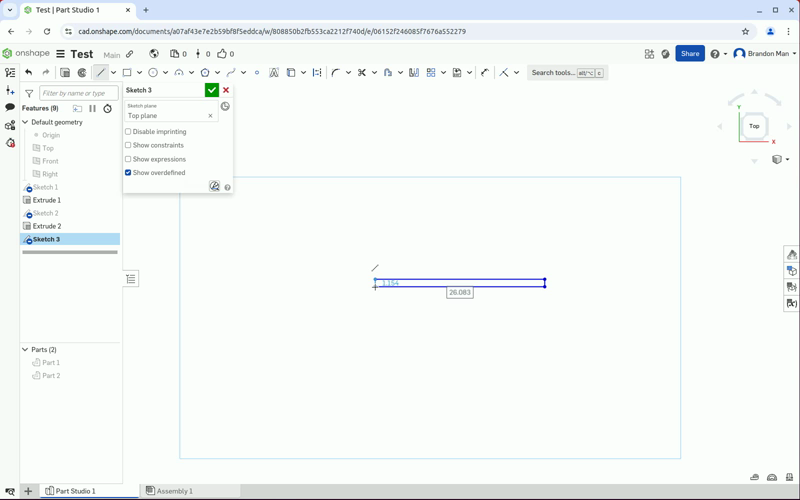
scroll(6)
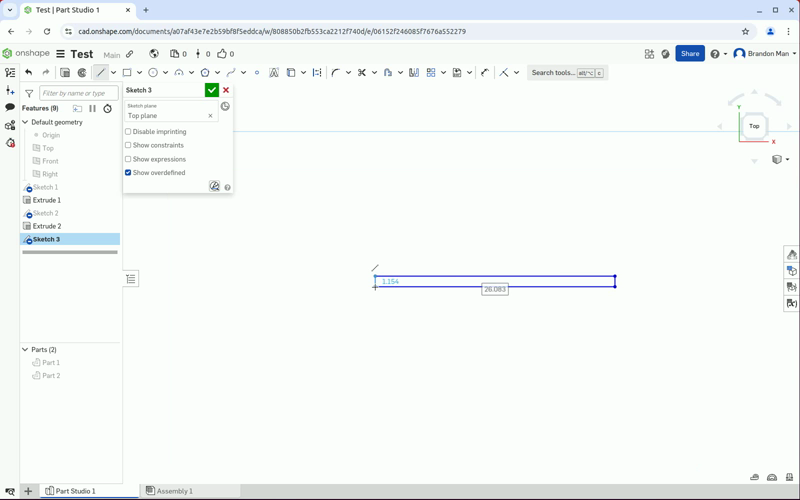
scroll(6)
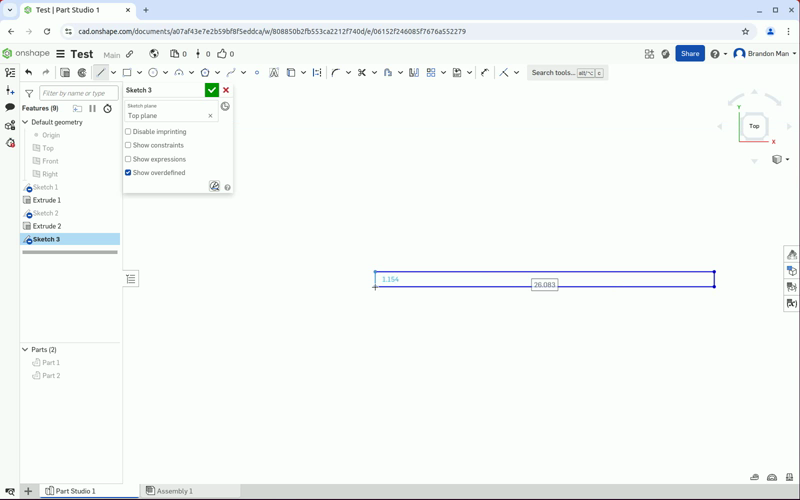
scroll(6)
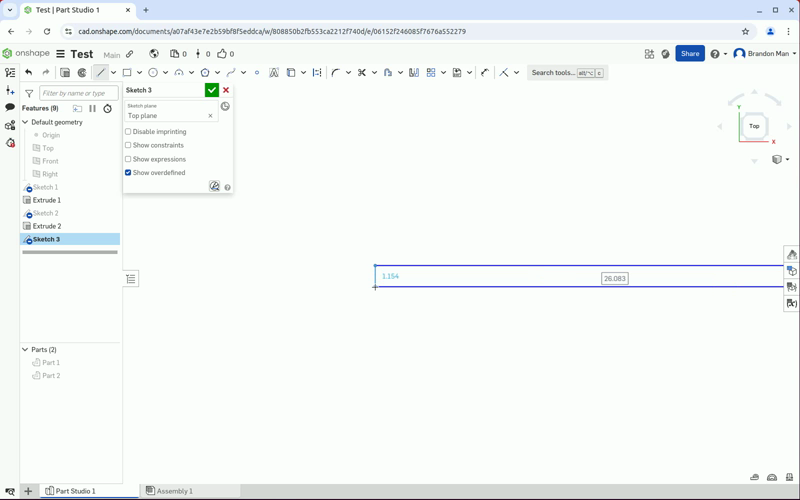
scroll(6)
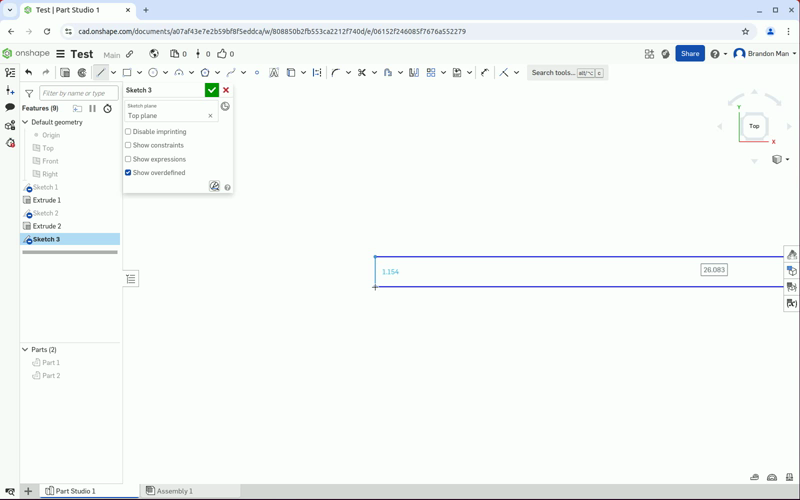
scroll(6)
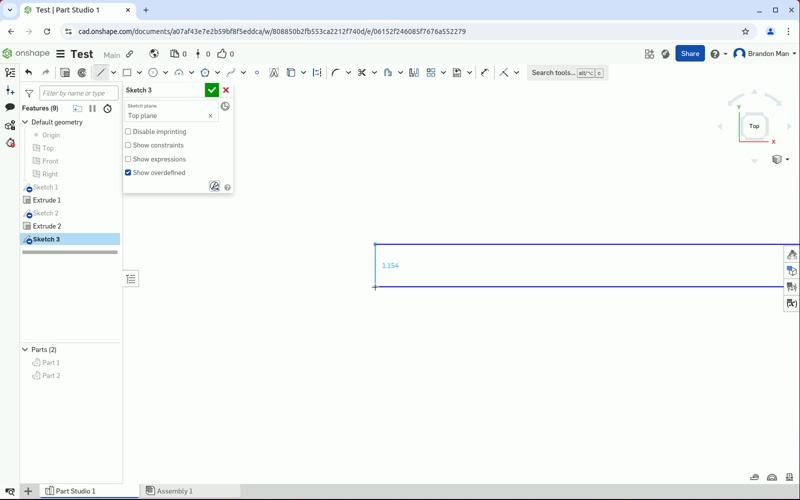
scroll(6)
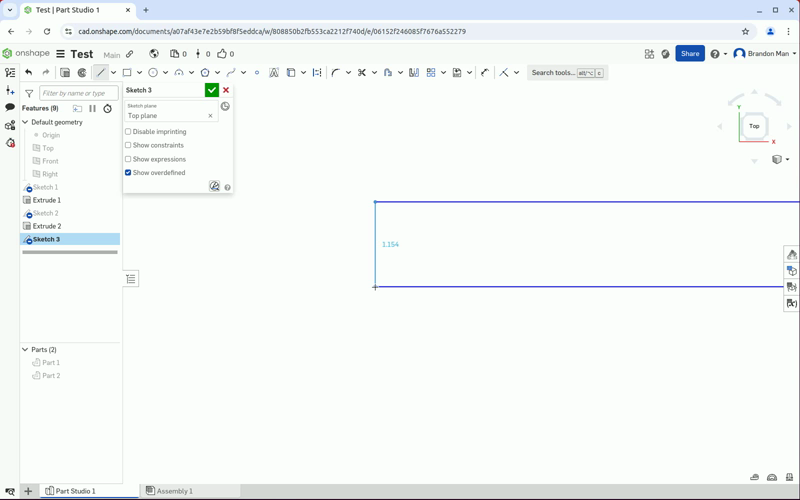
key_up(shift)
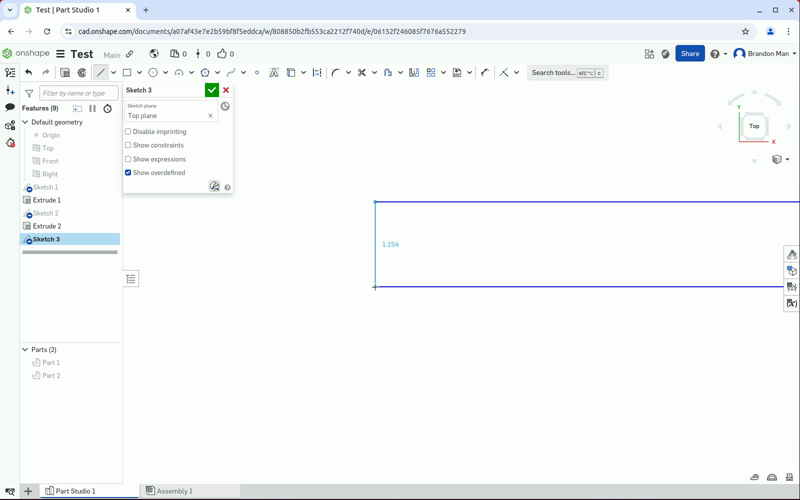
click(375, 286)
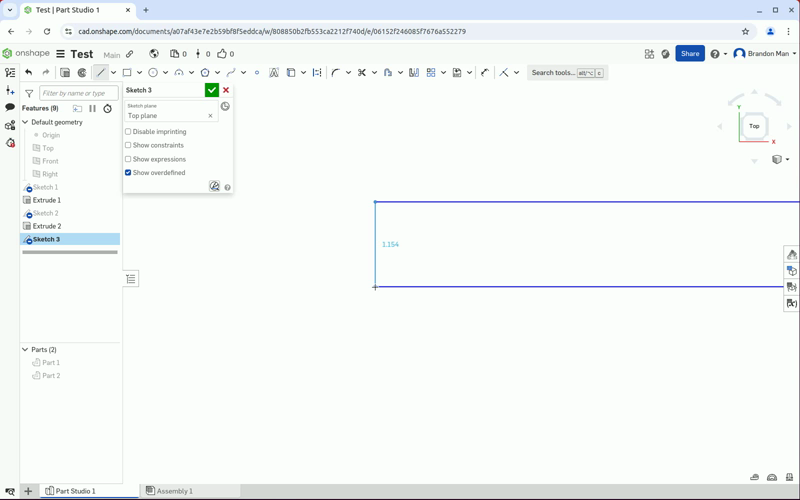
scroll(-6)
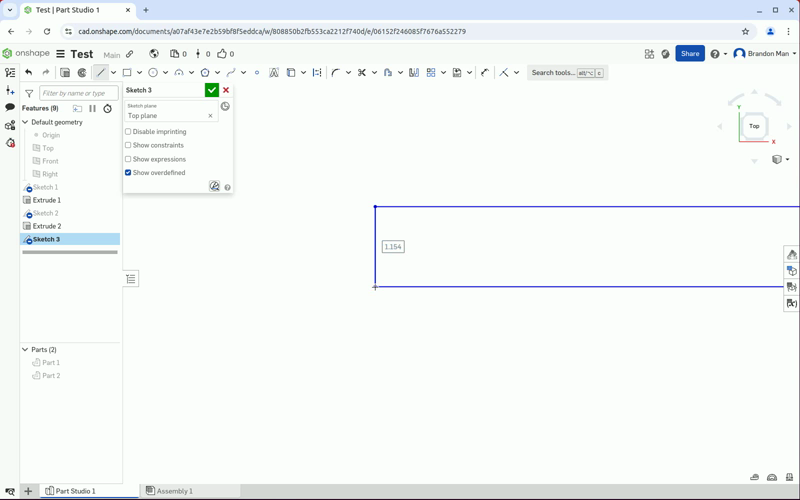
scroll(-6)
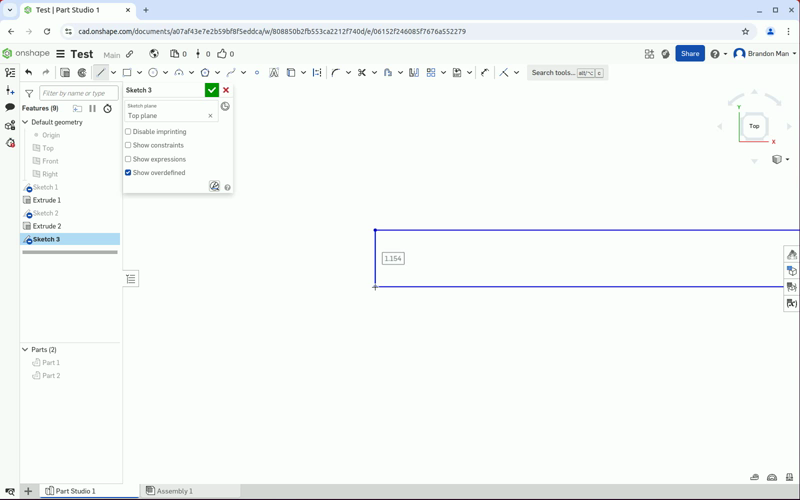
scroll(-6)
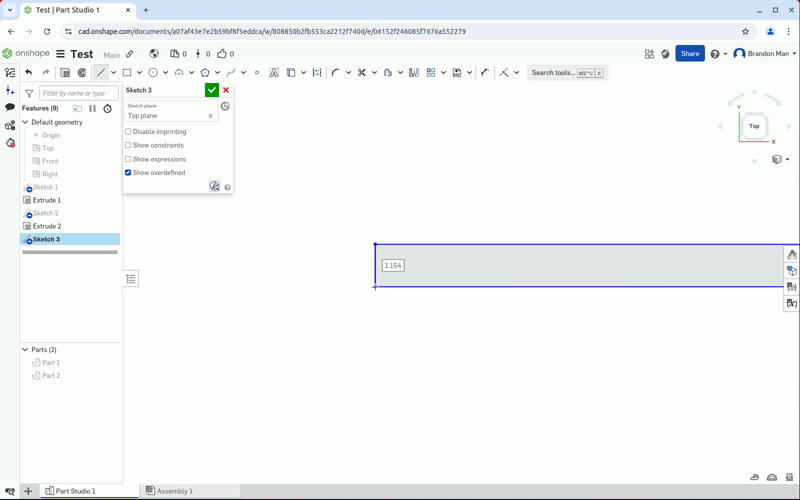
scroll(-6)
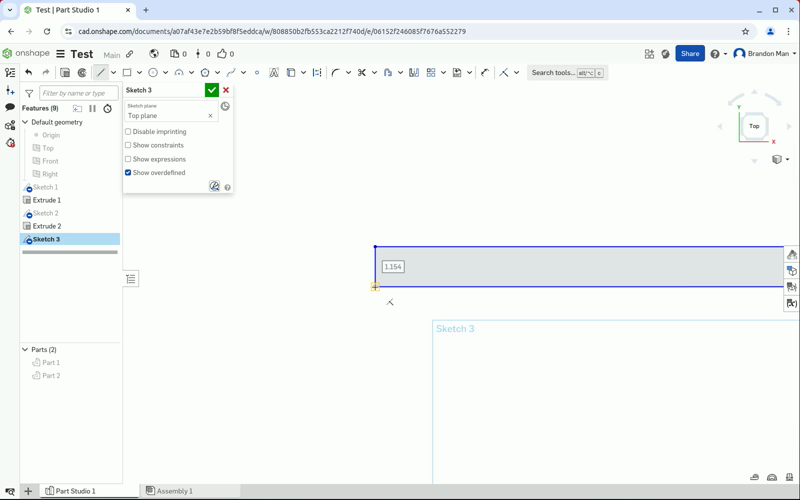
scroll(-6)
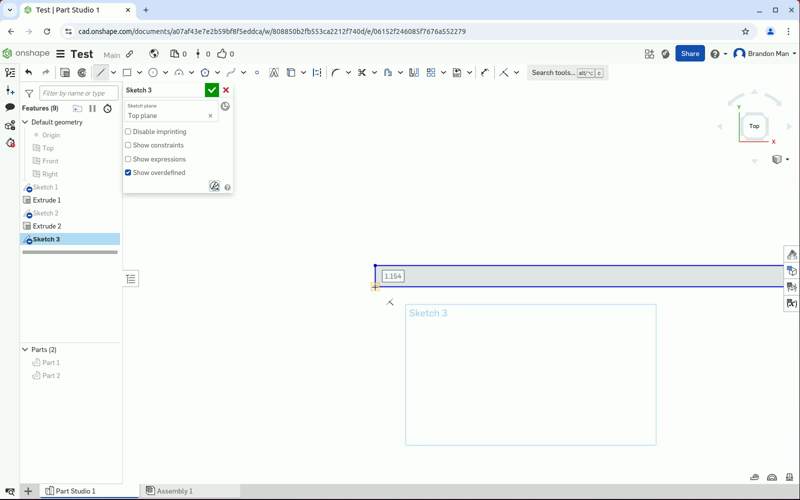
scroll(-6)
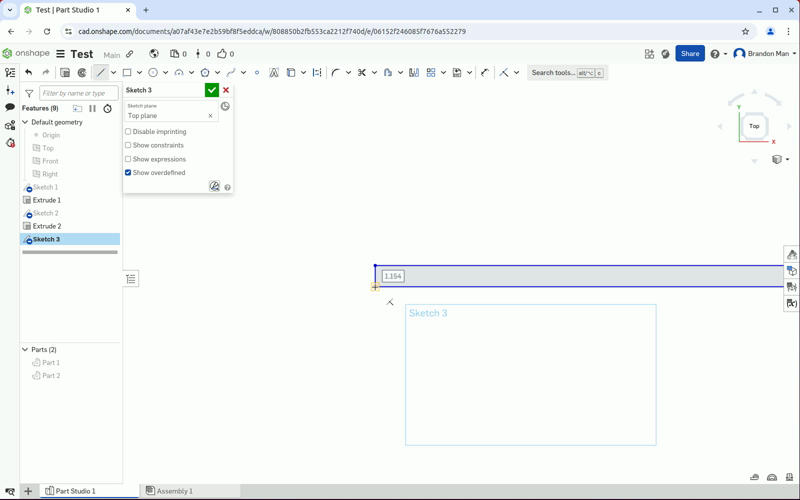
scroll(-6)
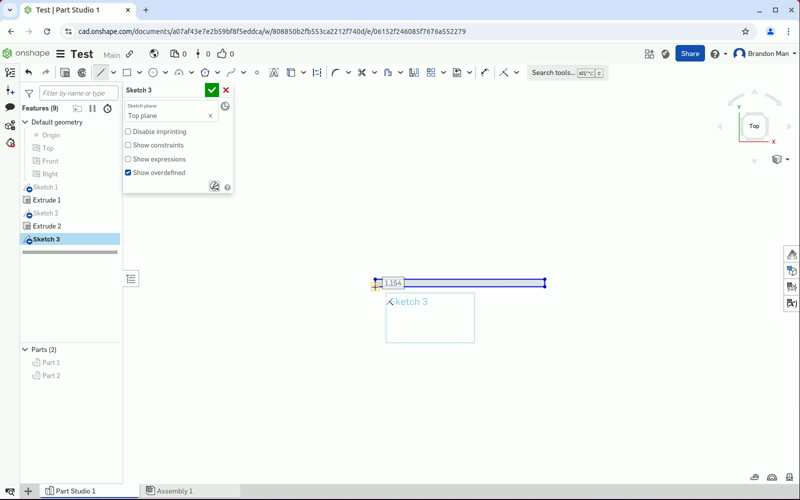
key(esc)
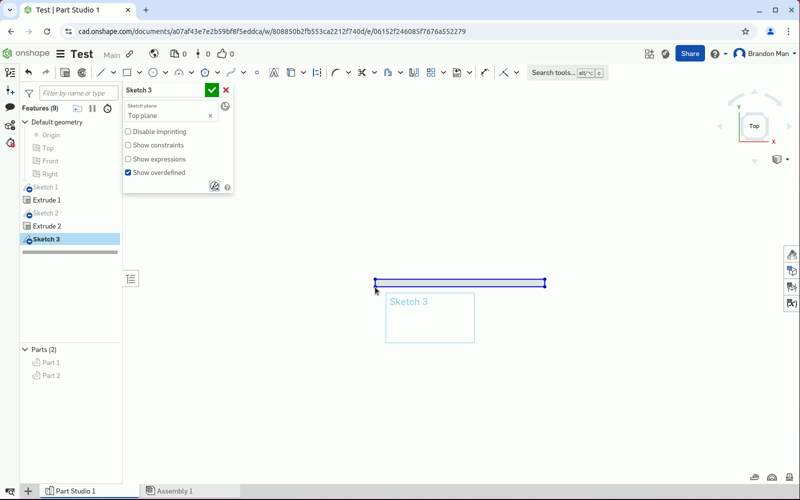
mouse_move(505, 285)
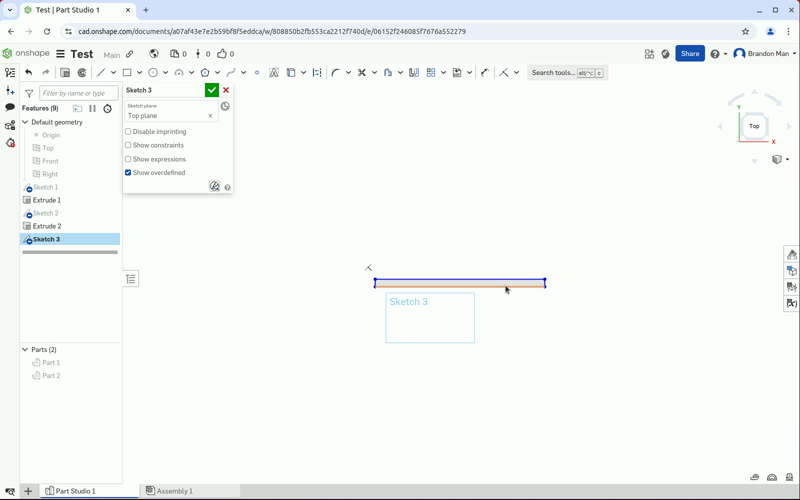
scroll(6)
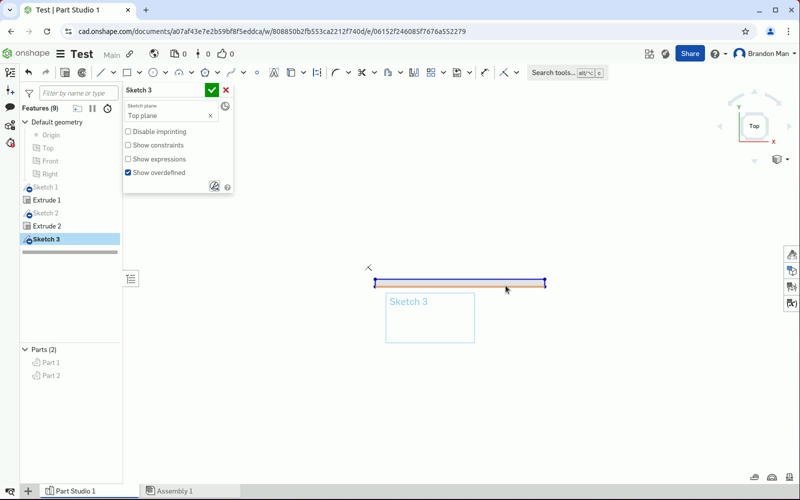
scroll(6)
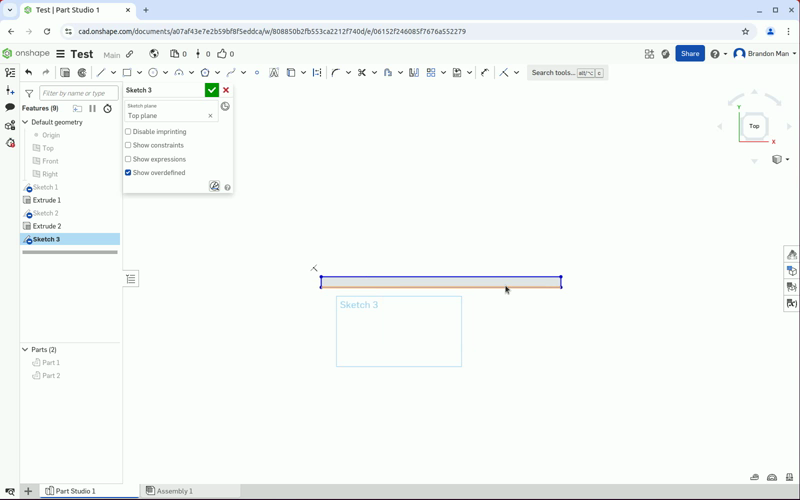
scroll(6)
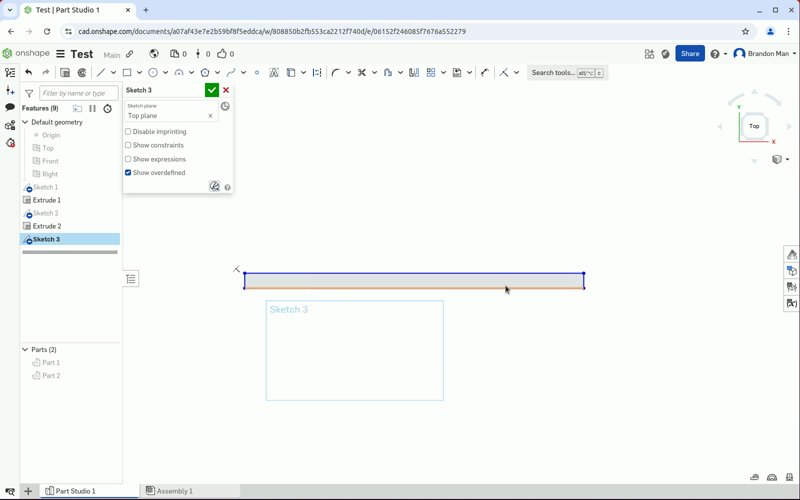
scroll(6)
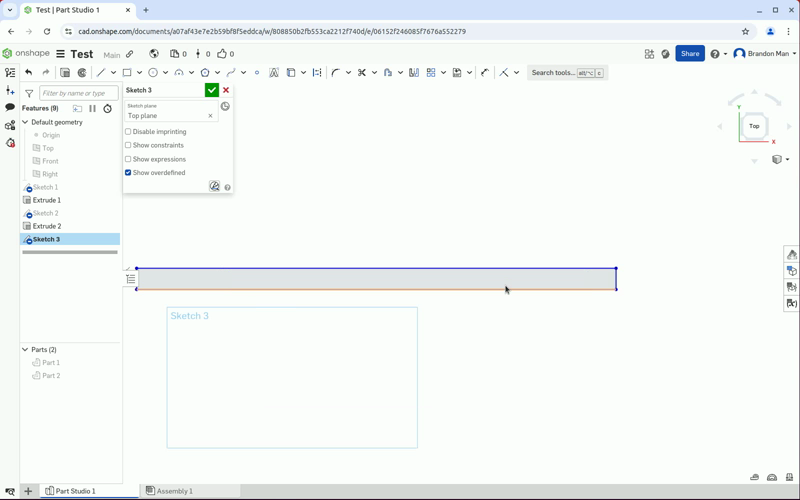
scroll(6)
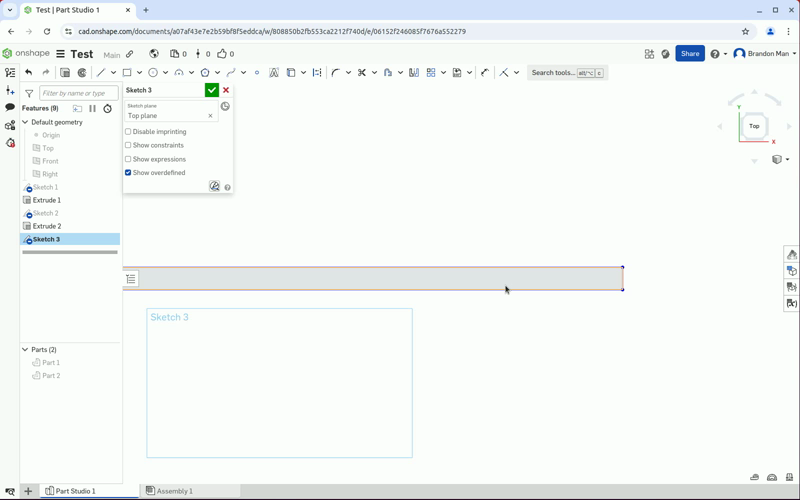
scroll(6)
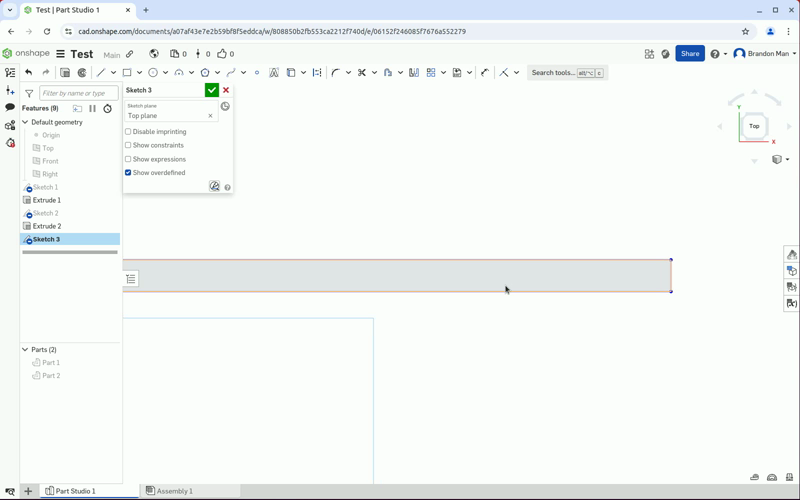
scroll(6)
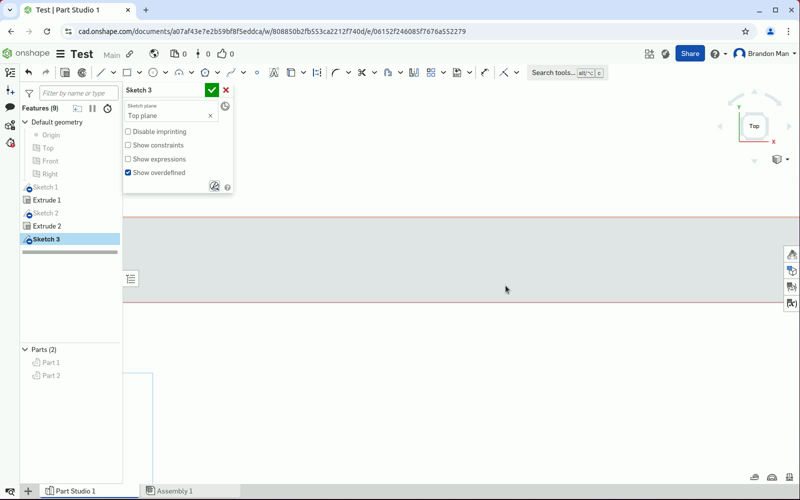
click(505, 285)
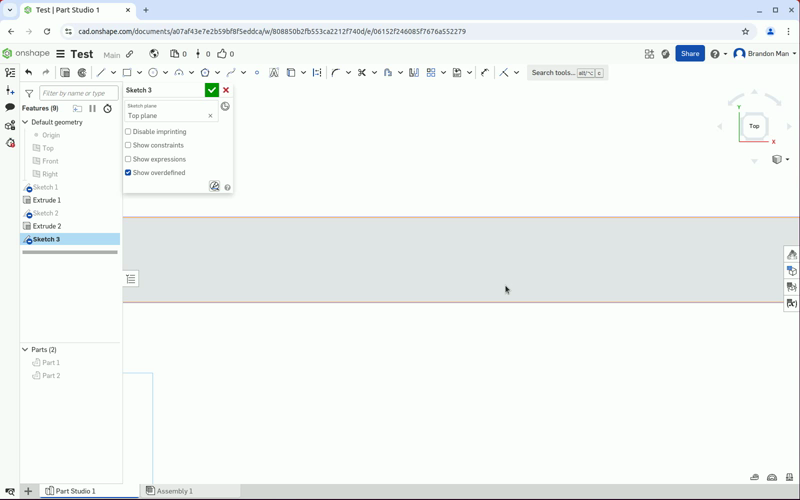
scroll(-6)
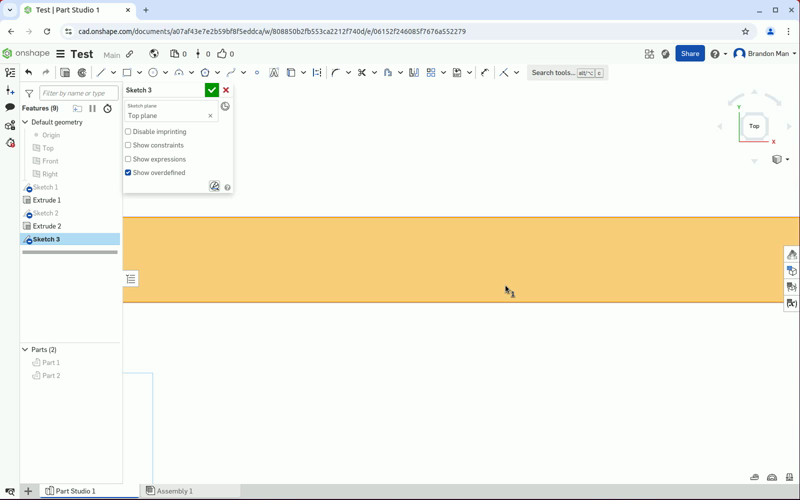
scroll(-6)
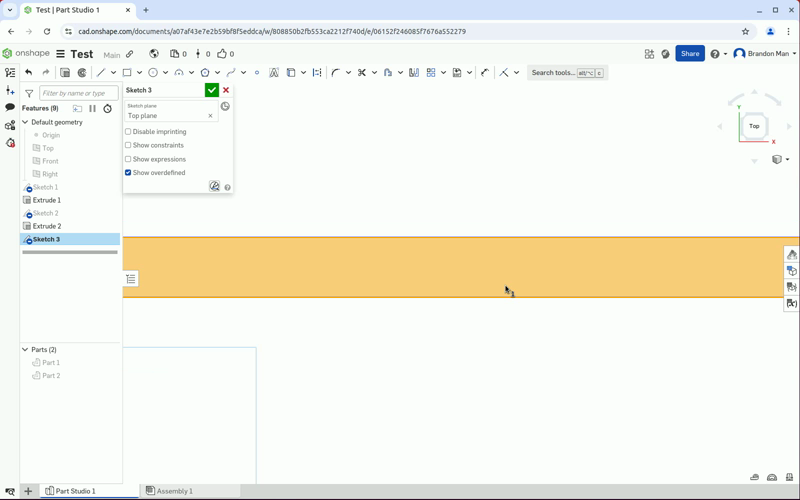
scroll(-6)
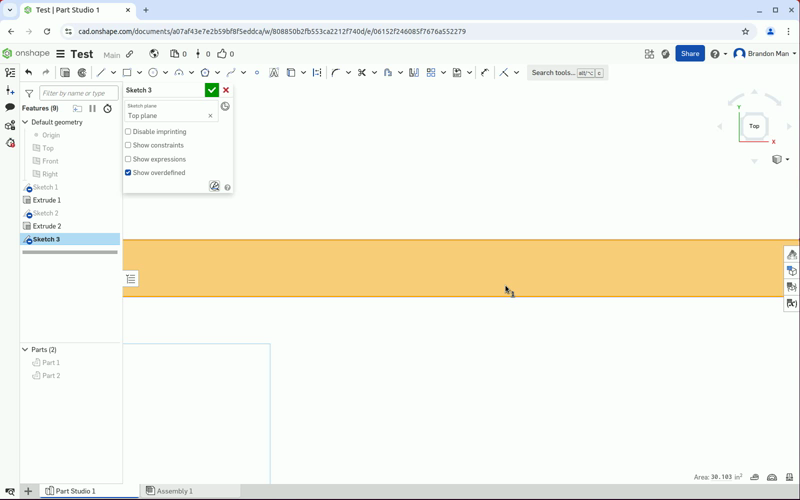
scroll(-6)
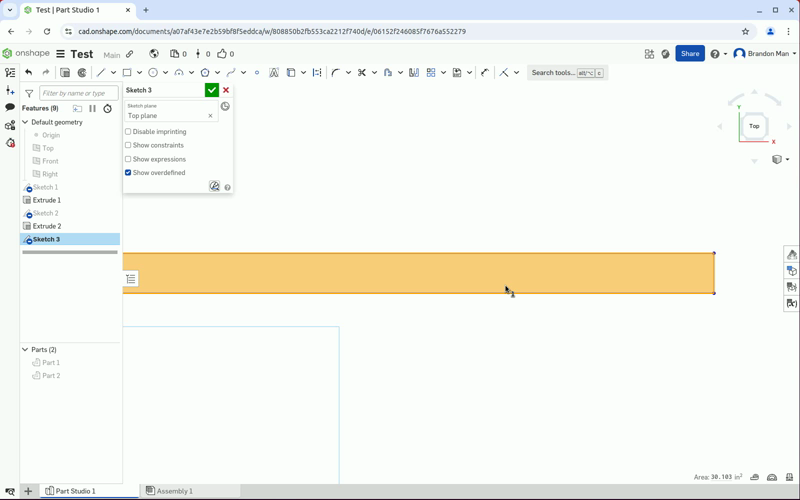
scroll(-6)
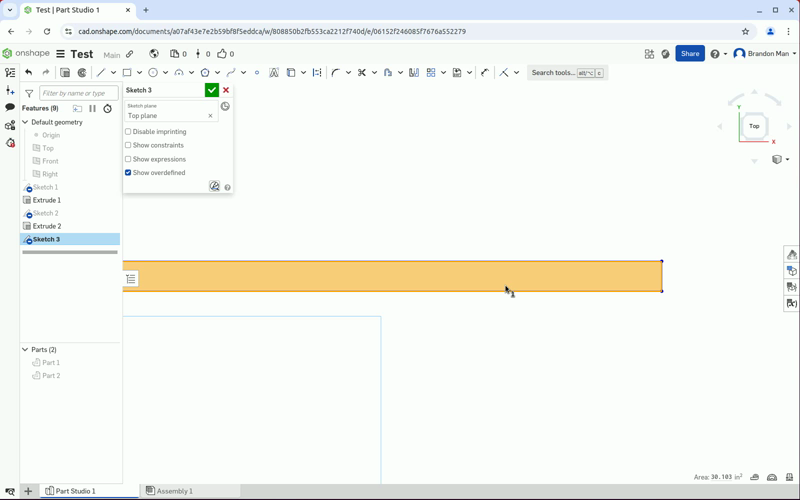
scroll(-6)
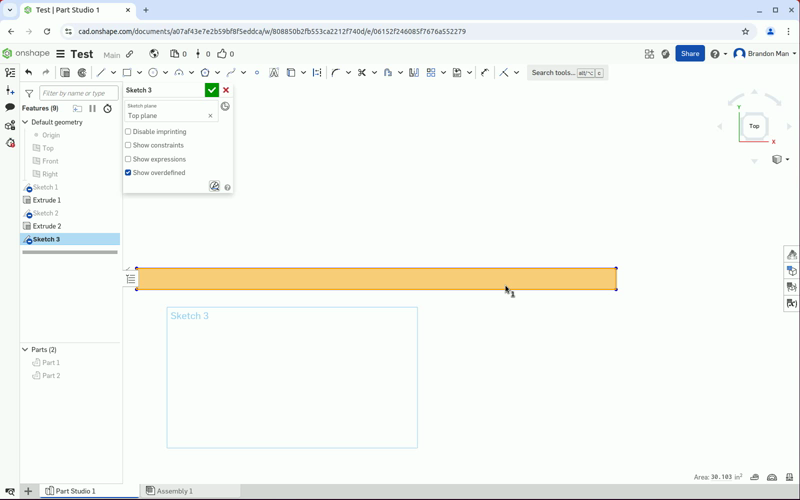
scroll(-6)
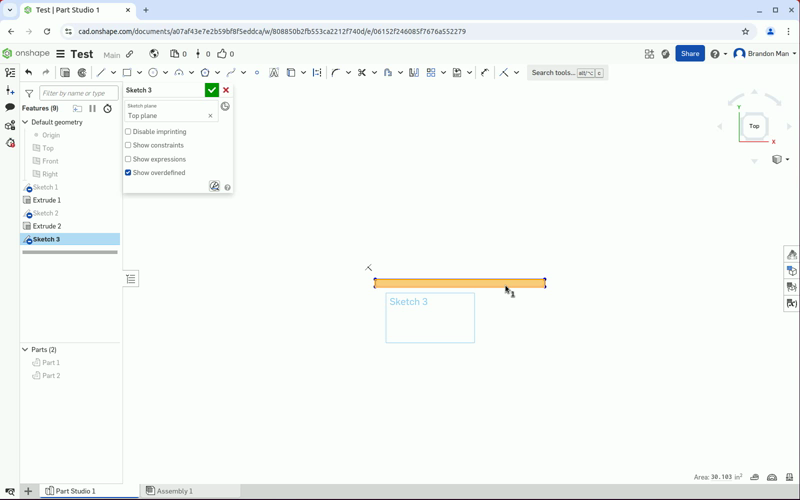
mouse_move(73, 352)
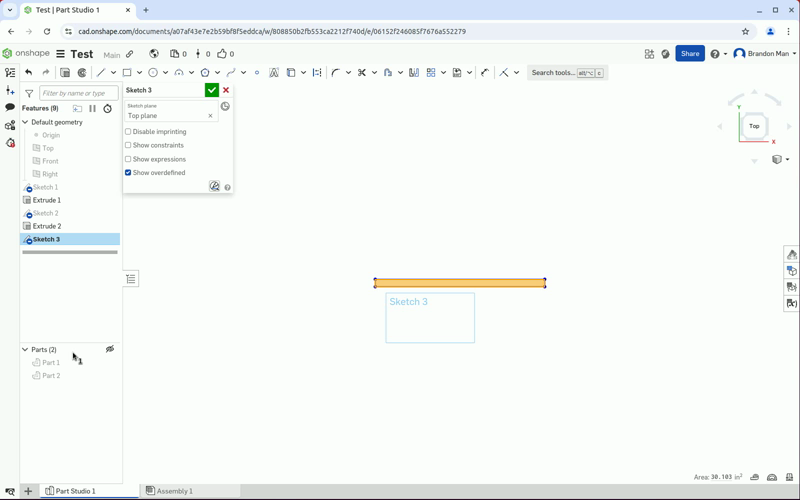
key(shift+y)
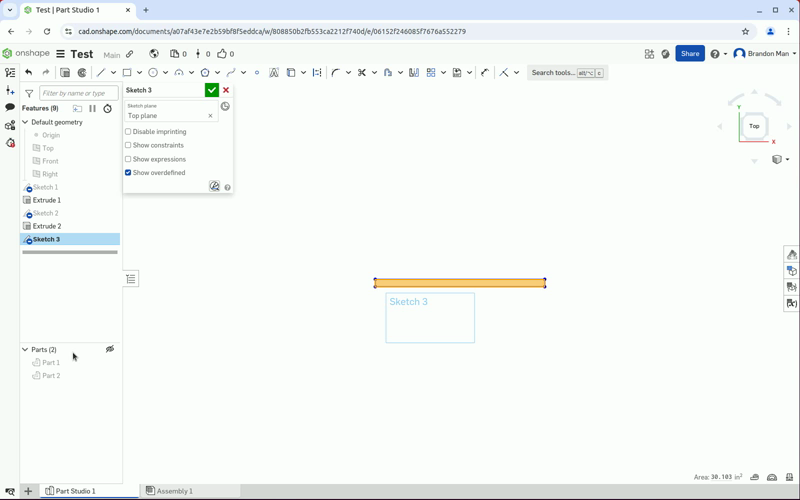
key(shift+e)
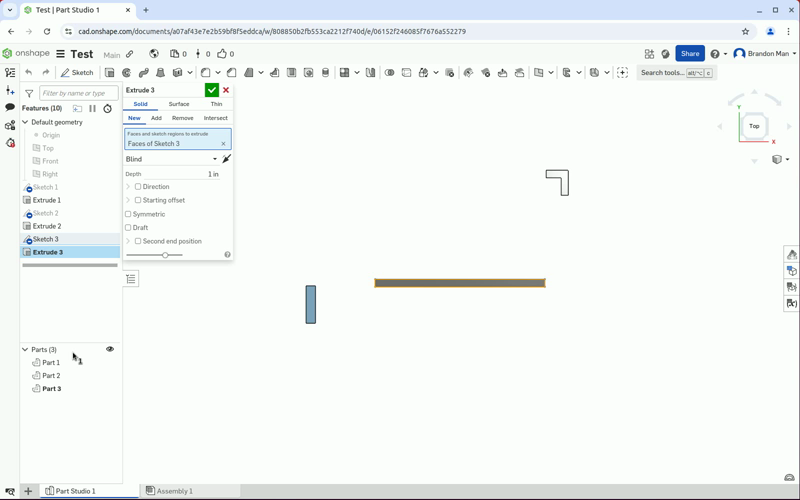
mouse_move(143, 106)
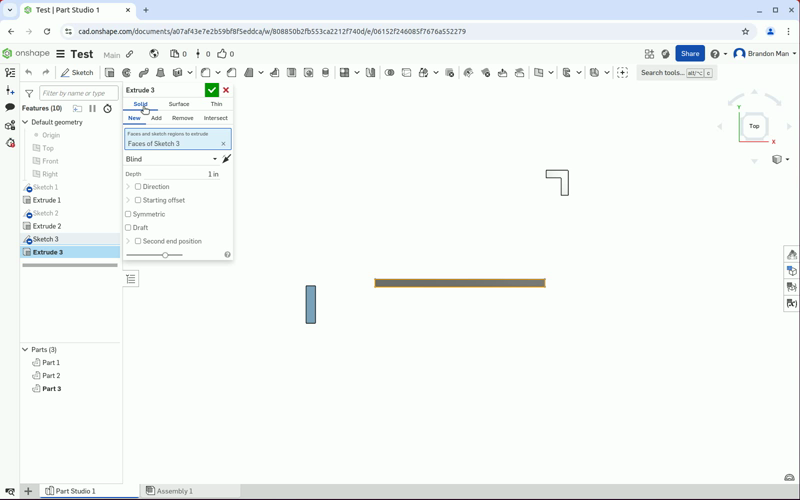
click(143, 106)
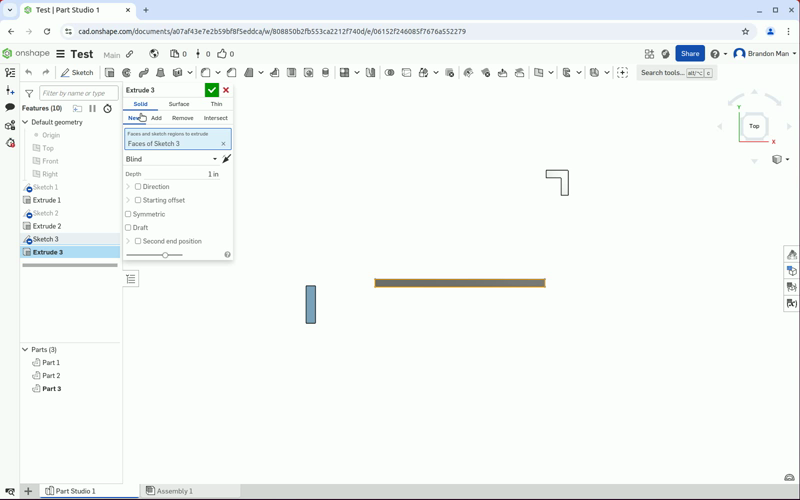
mouse_move(137, 120)
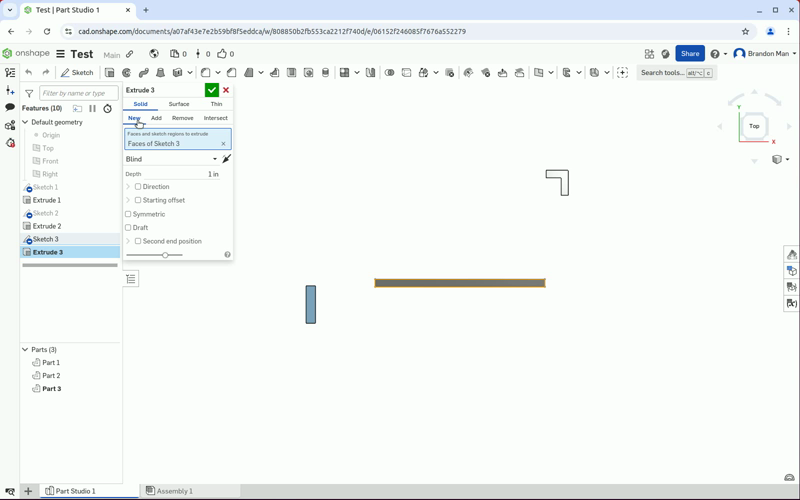
click(137, 120)
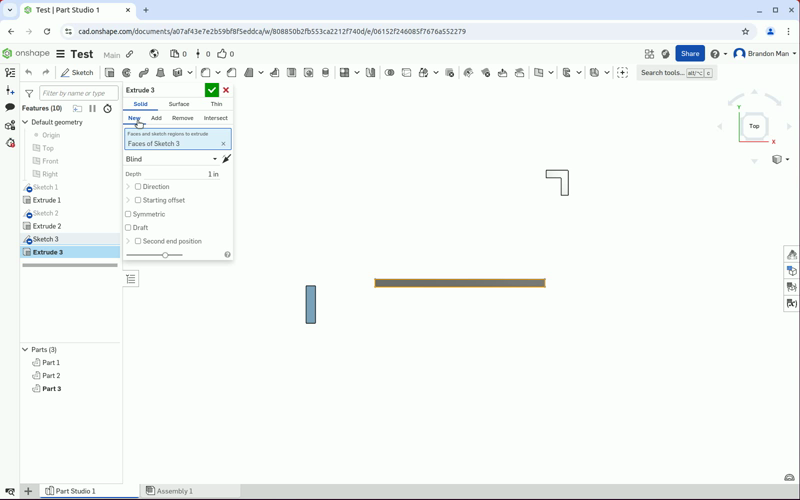
key(tab, 4)
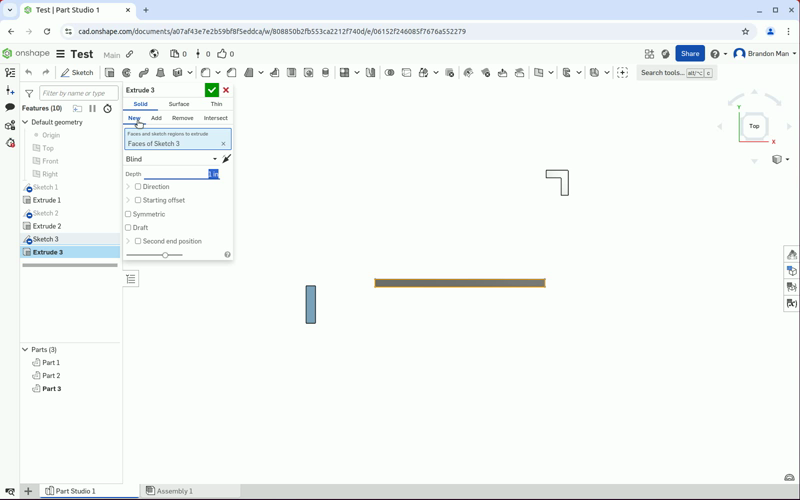
text(3.611)
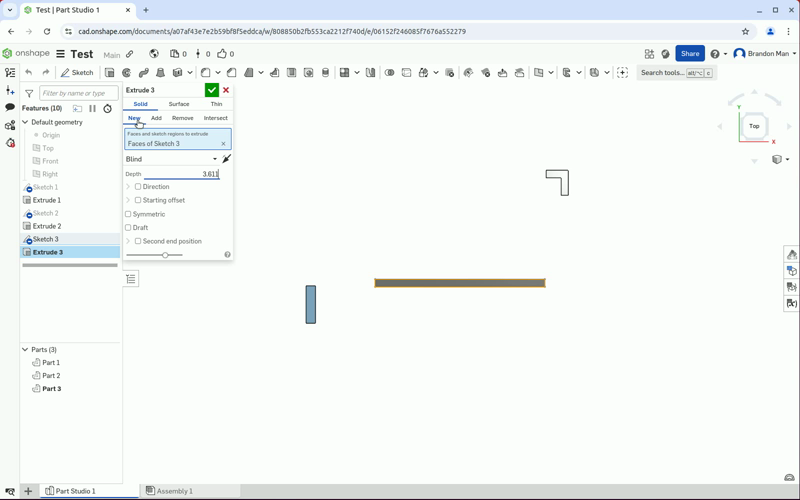
key(enter)
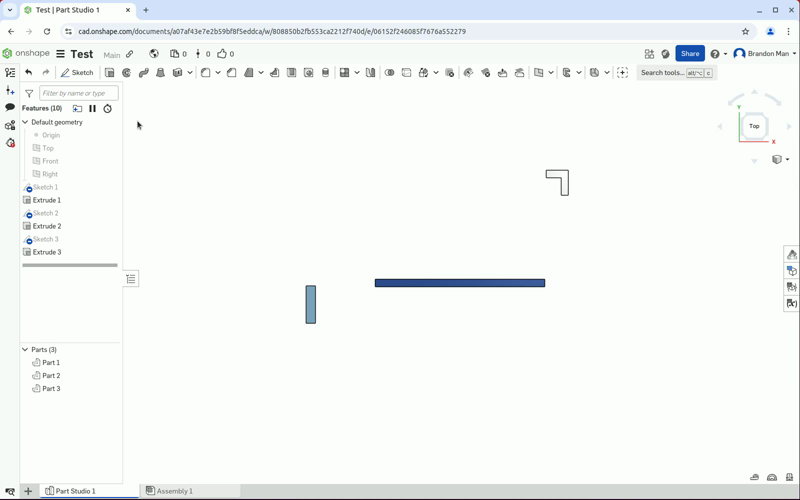
key(shift+h)
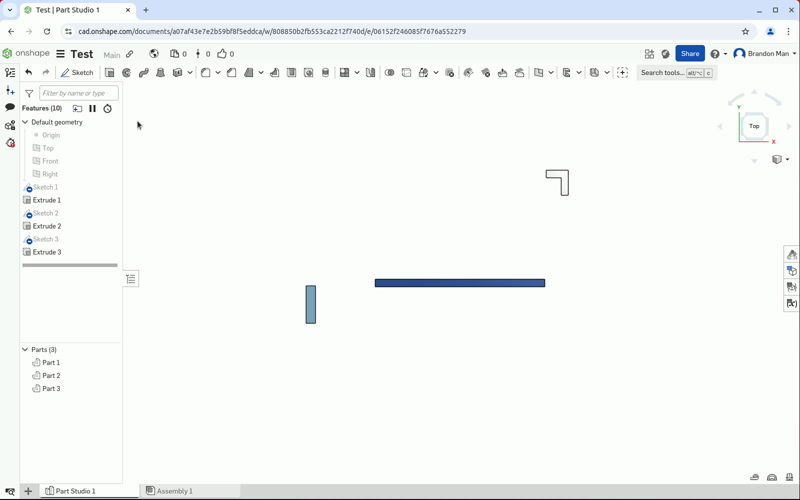
key(shift+h)
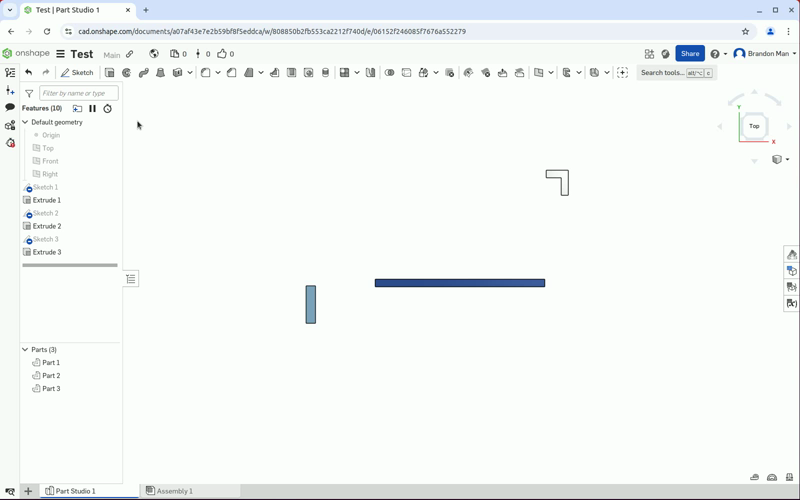
mouse_move(73, 189)
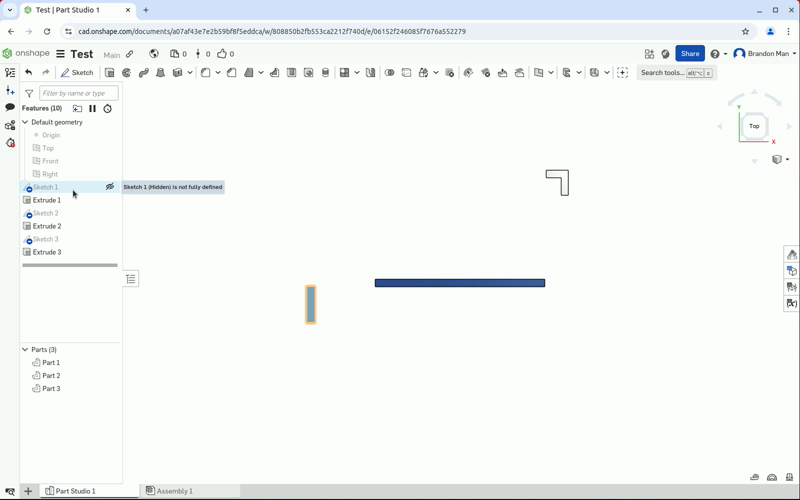
click(73, 189)
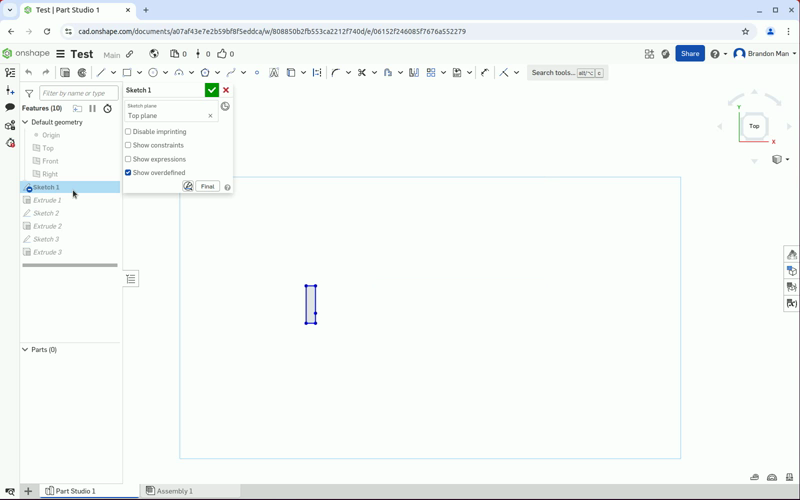
mouse_move(229, 92)
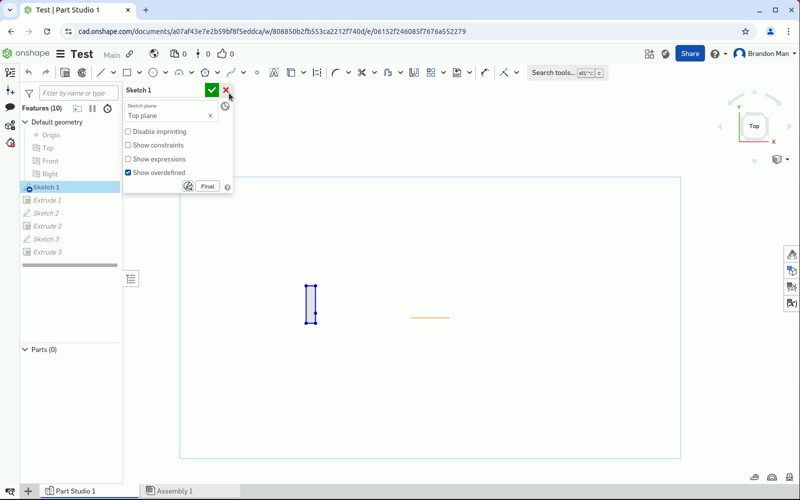
click(229, 92)
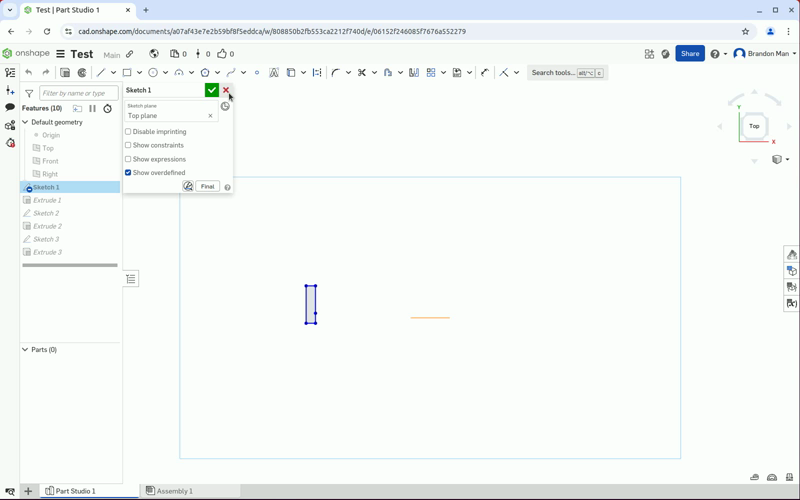
key(shift+s)
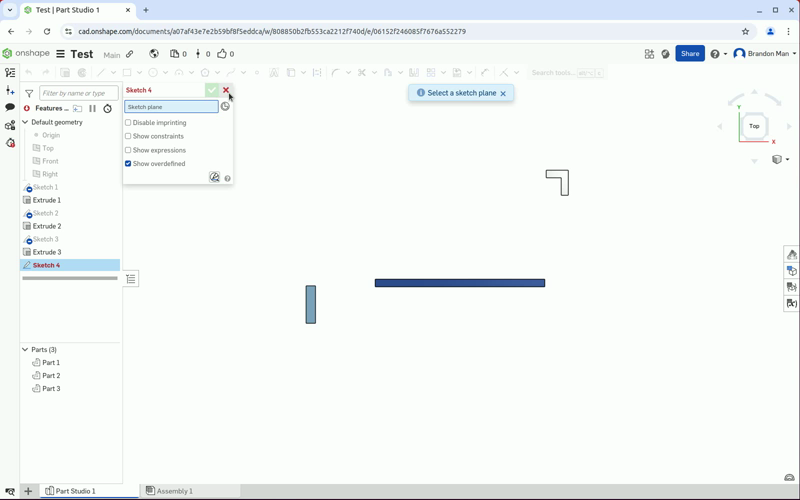
mouse_move(73, 150)
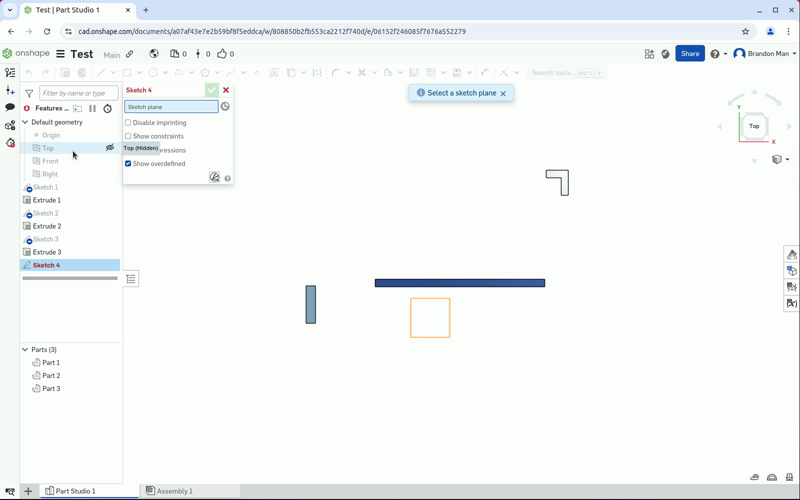
click(73, 150)
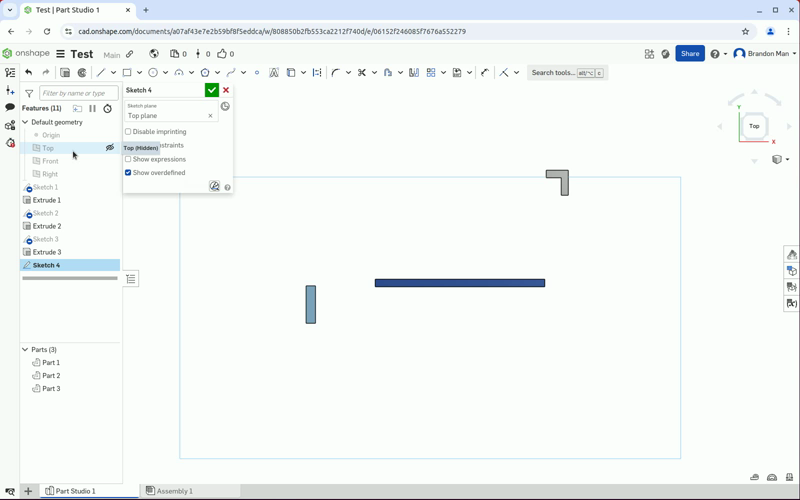
mouse_move(73, 352)
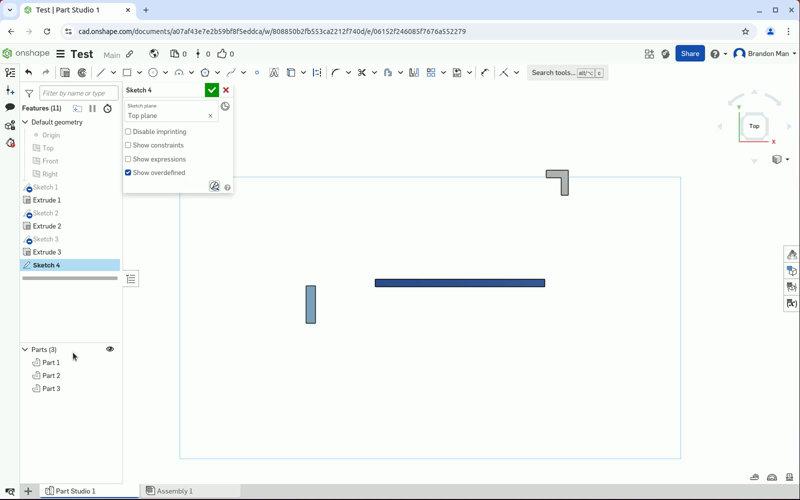
key(y)
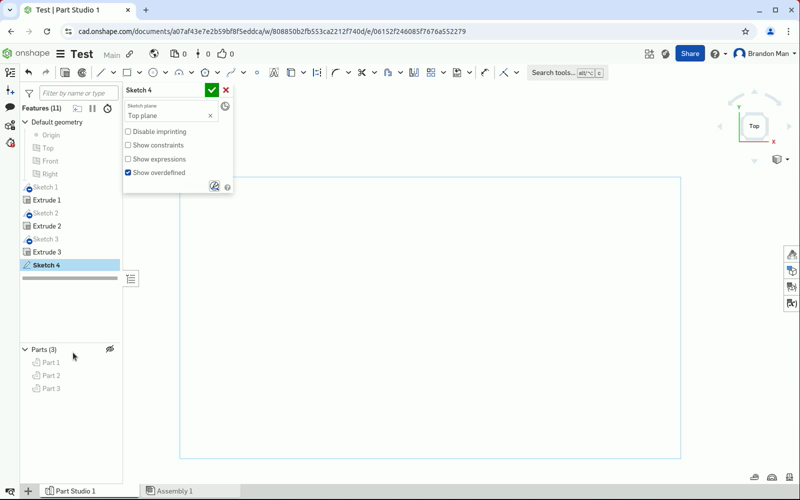
key(l)
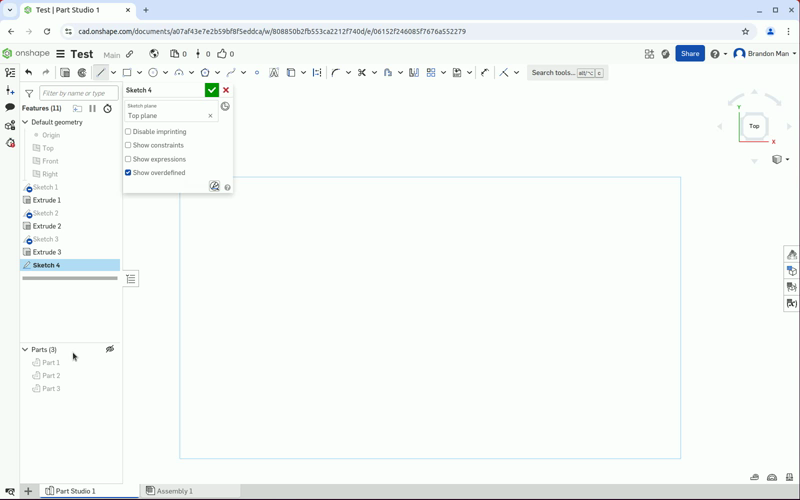
key_down(shift)
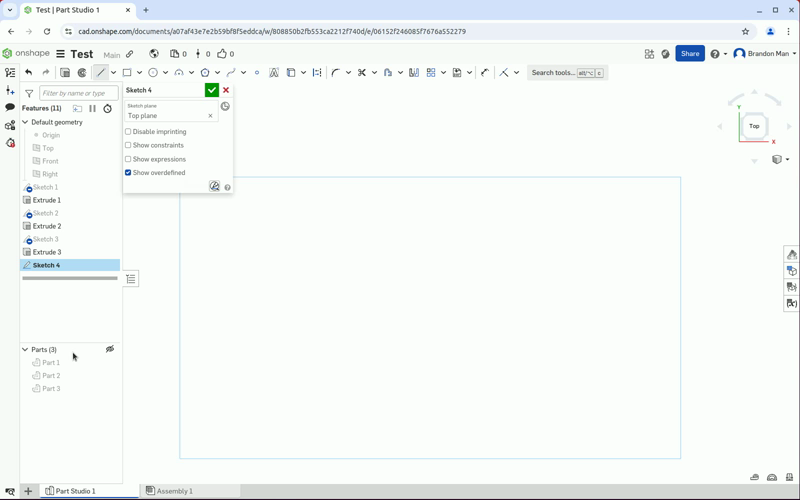
mouse_move(546, 286)
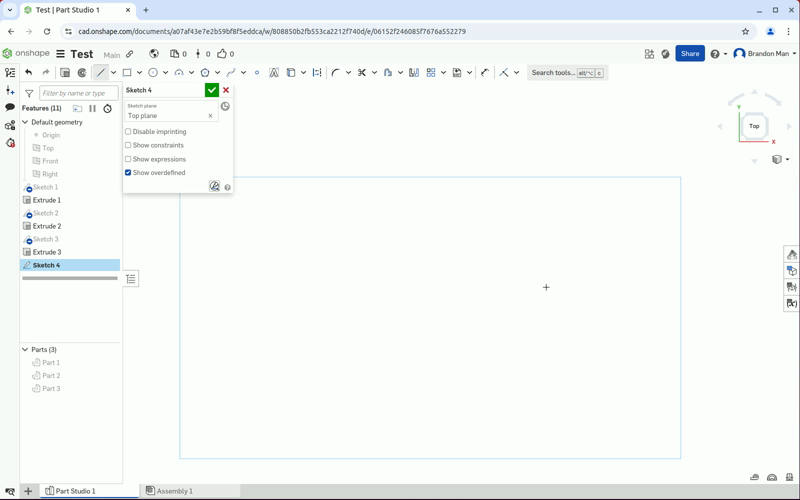
click(546, 286)
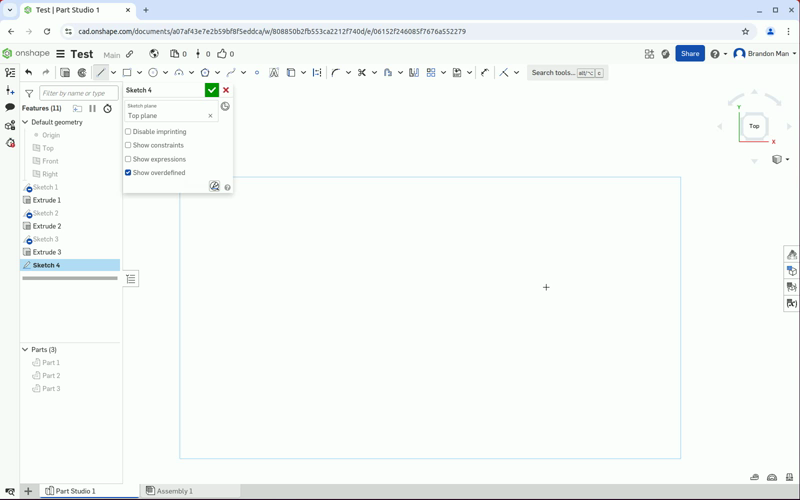
key_up(shift)
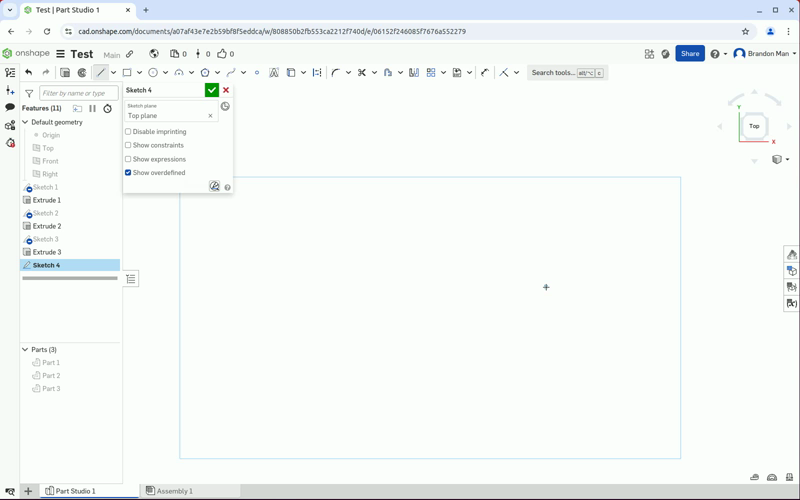
key_down(shift)
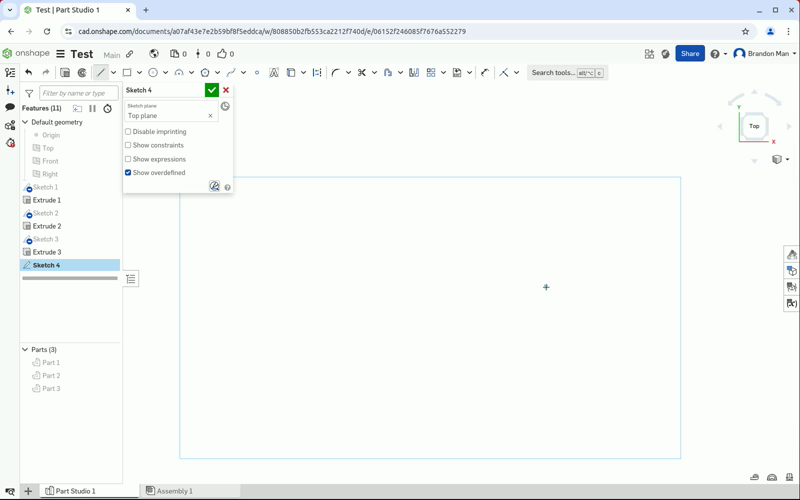
mouse_move(576, 286)
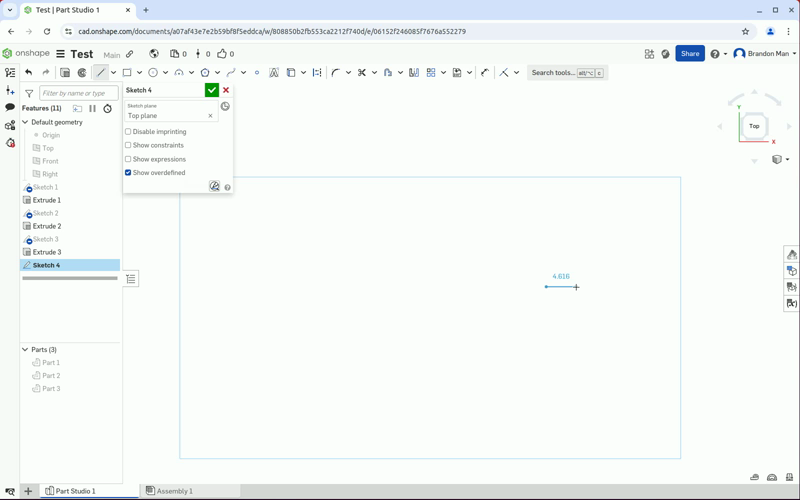
mouse_move(553, 286)
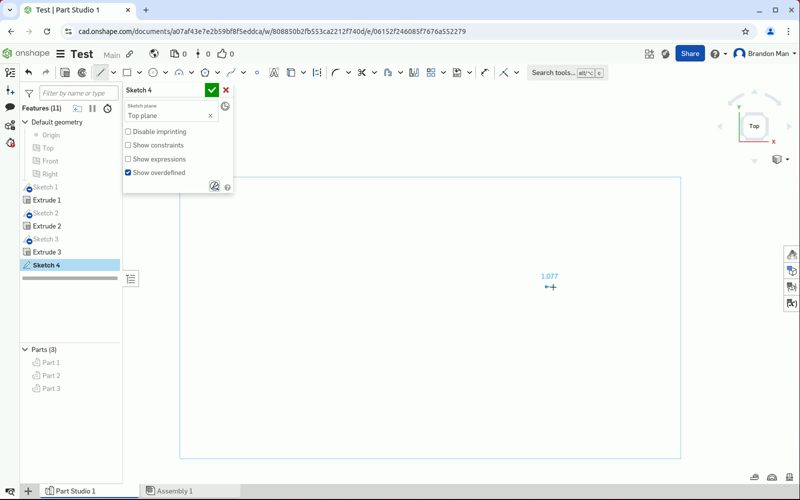
scroll(6)
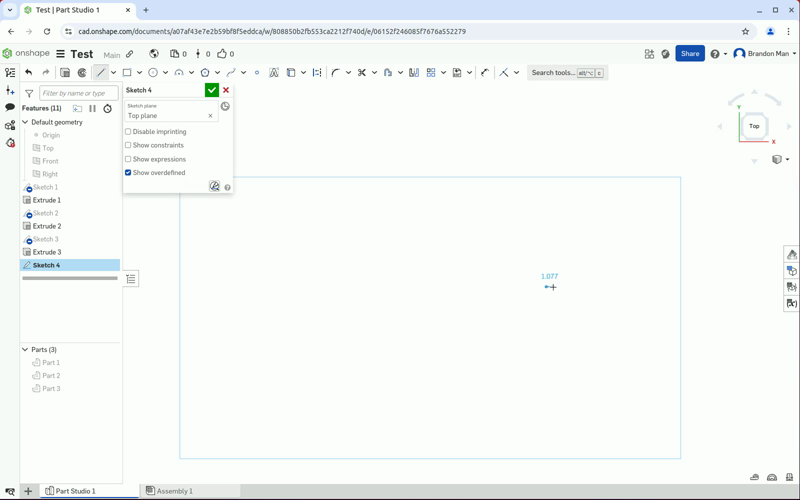
scroll(6)
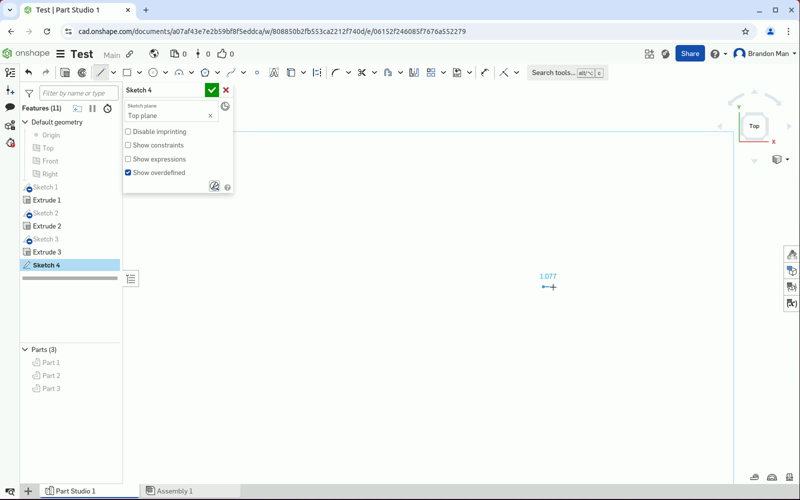
scroll(6)
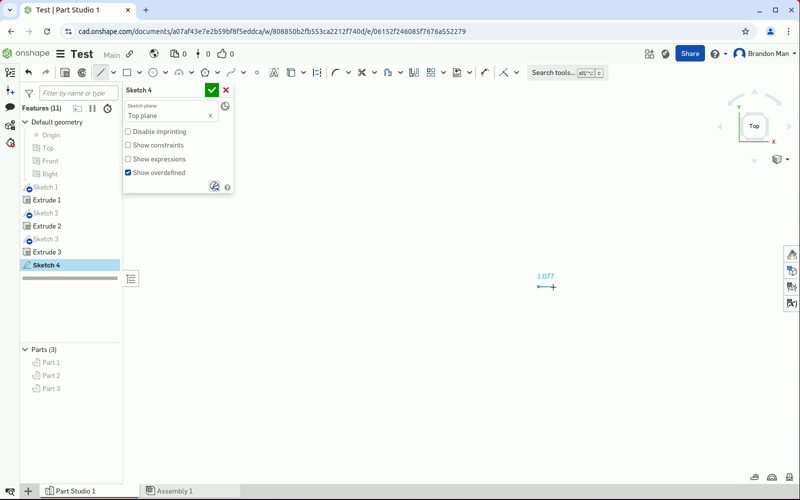
scroll(6)
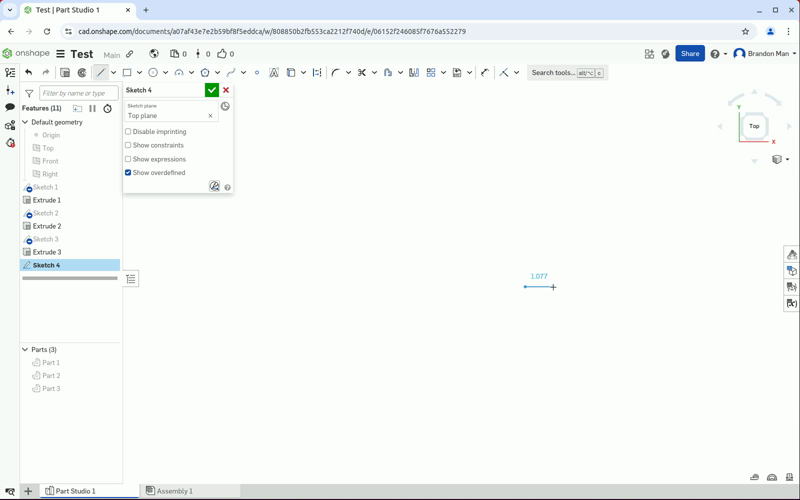
scroll(6)
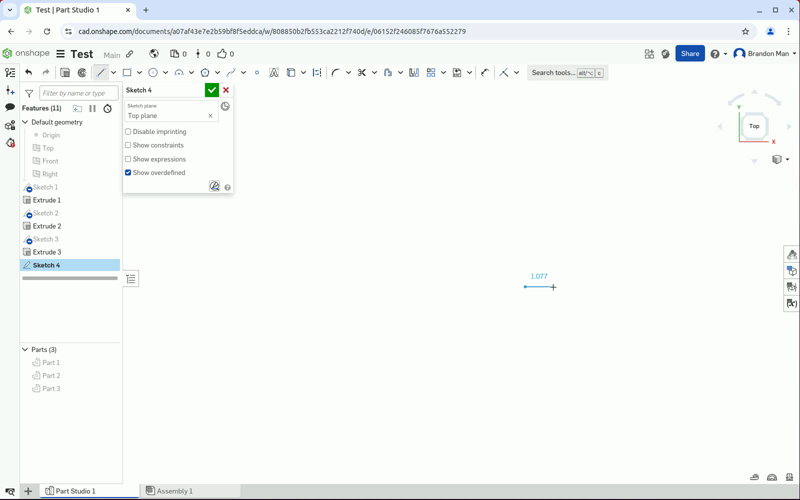
scroll(6)
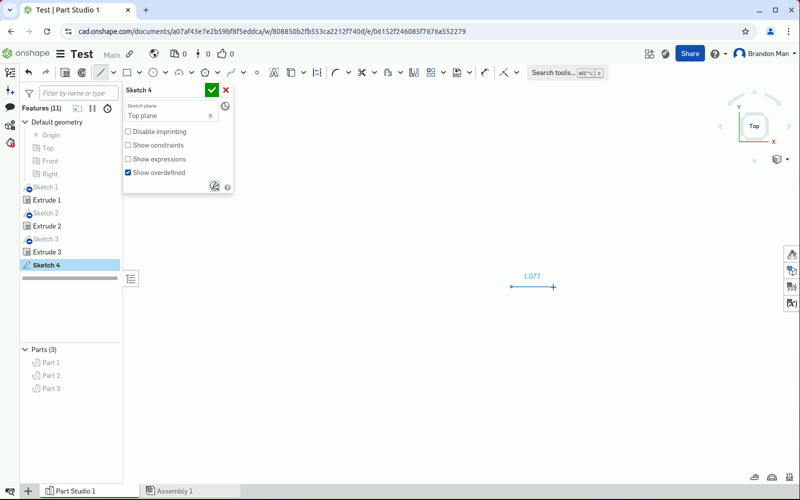
scroll(6)
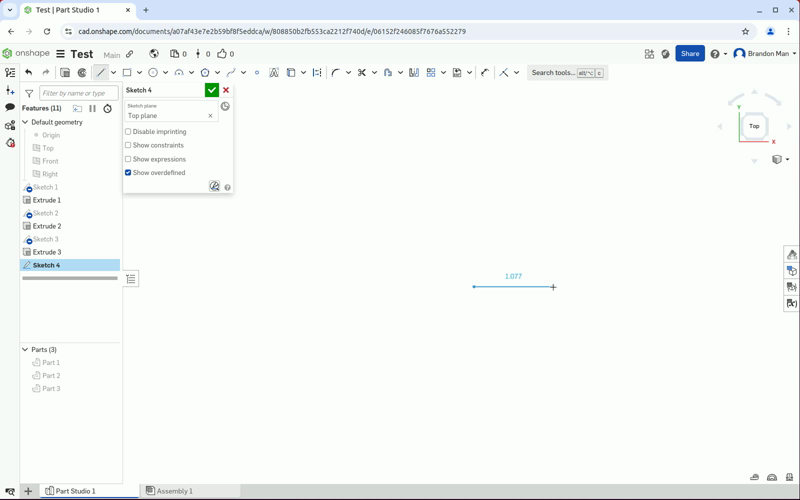
click(553, 286)
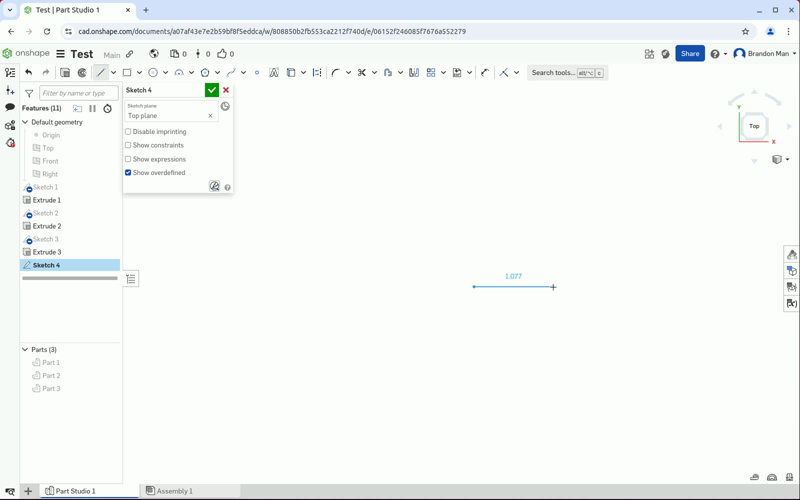
scroll(-6)
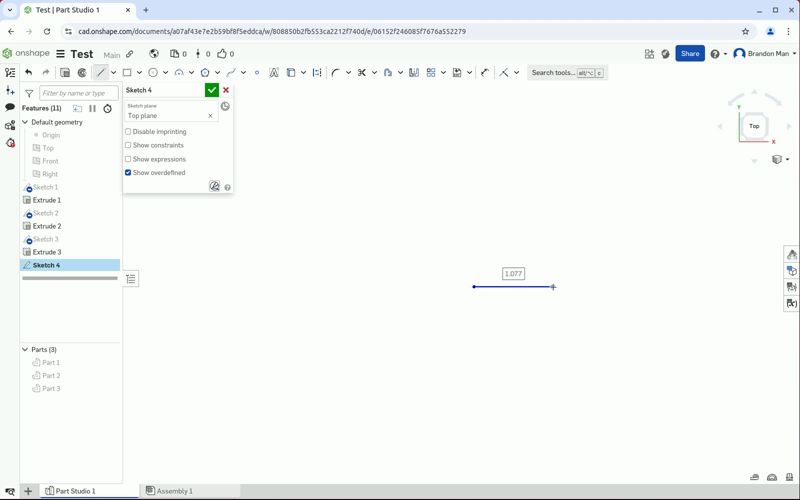
scroll(-6)
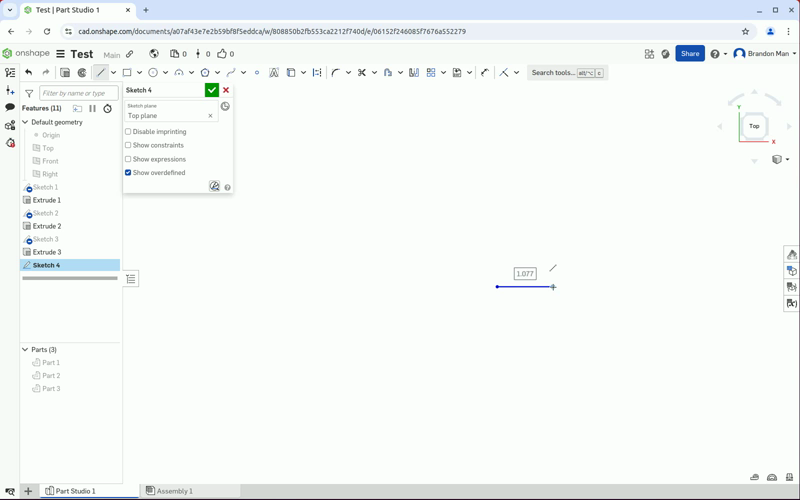
scroll(-6)
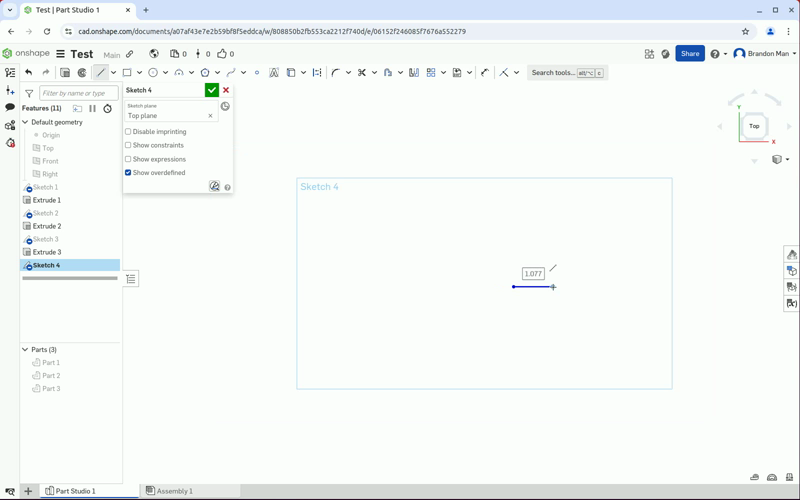
scroll(-6)
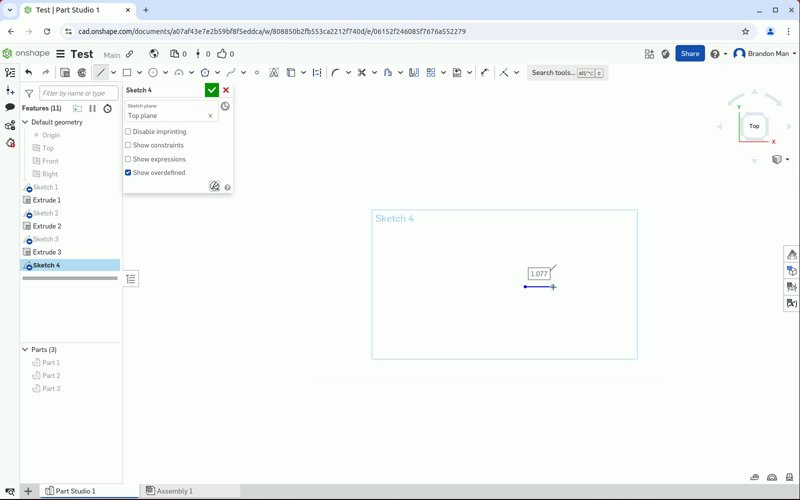
scroll(-6)
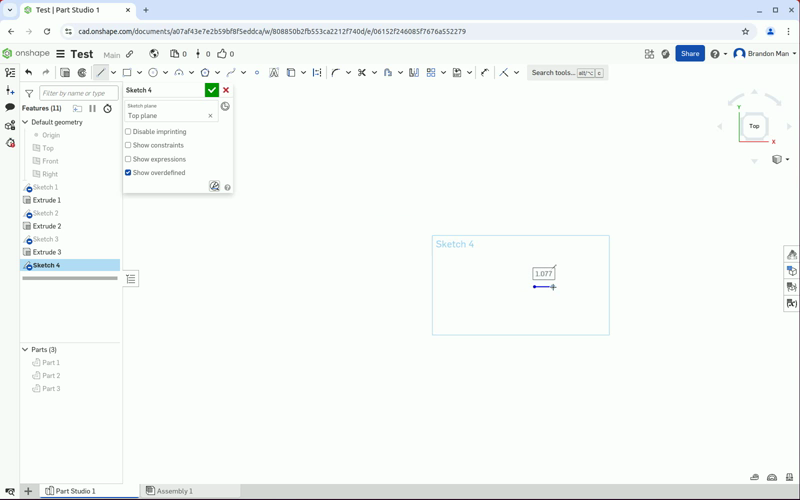
scroll(-6)
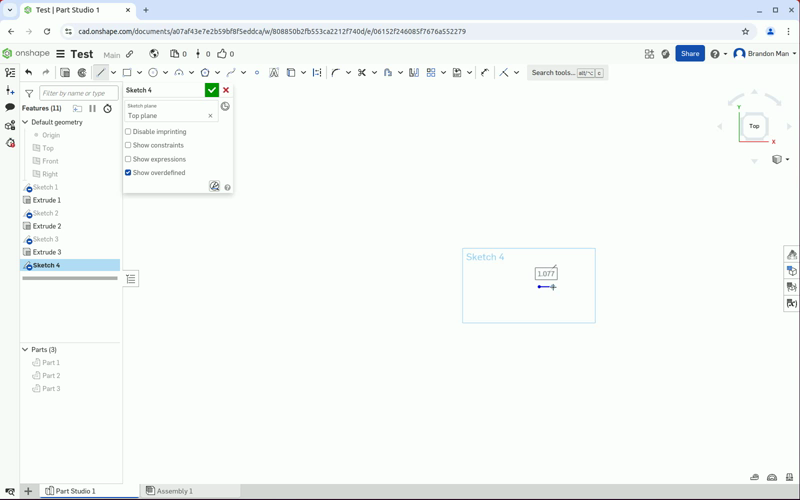
scroll(-6)
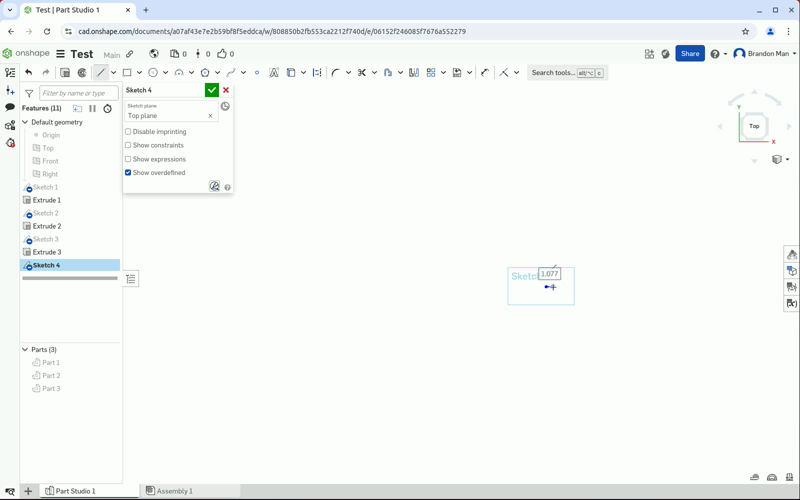
key_up(shift)
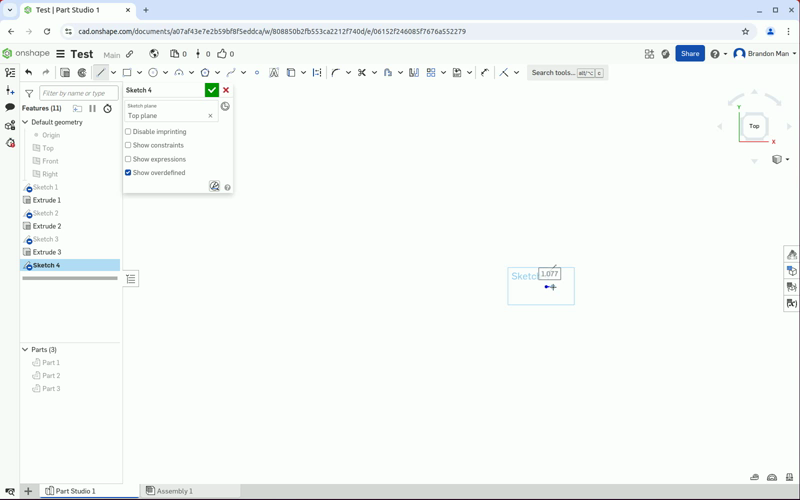
key_down(shift)
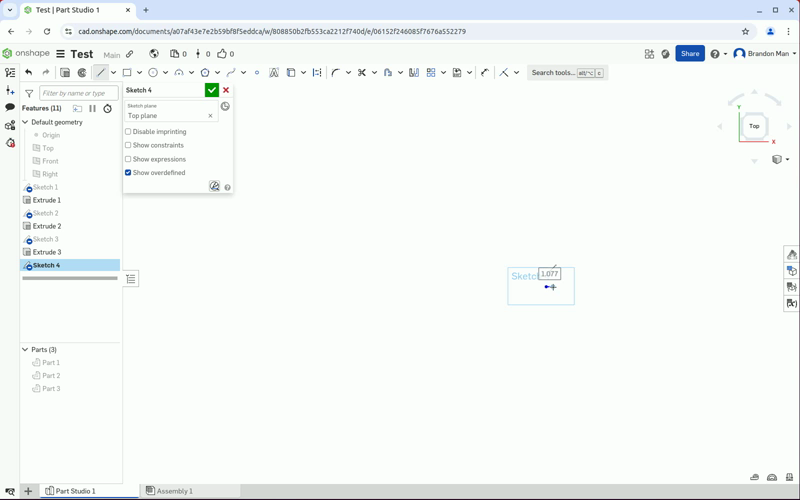
mouse_move(553, 177)
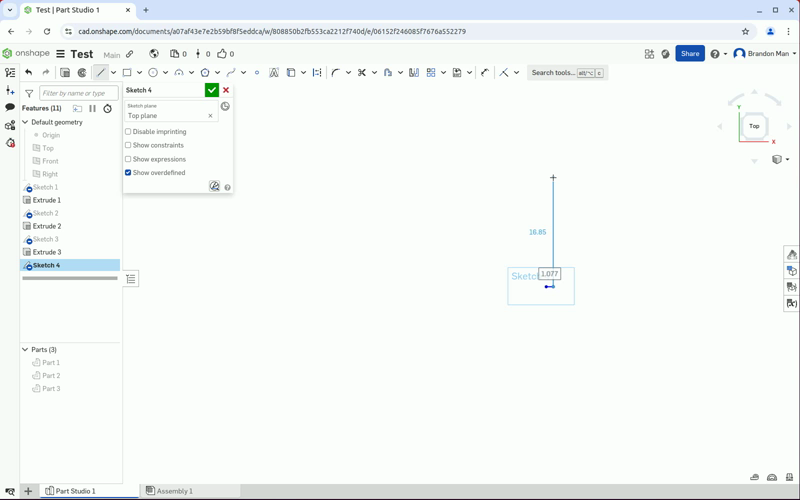
click(553, 177)
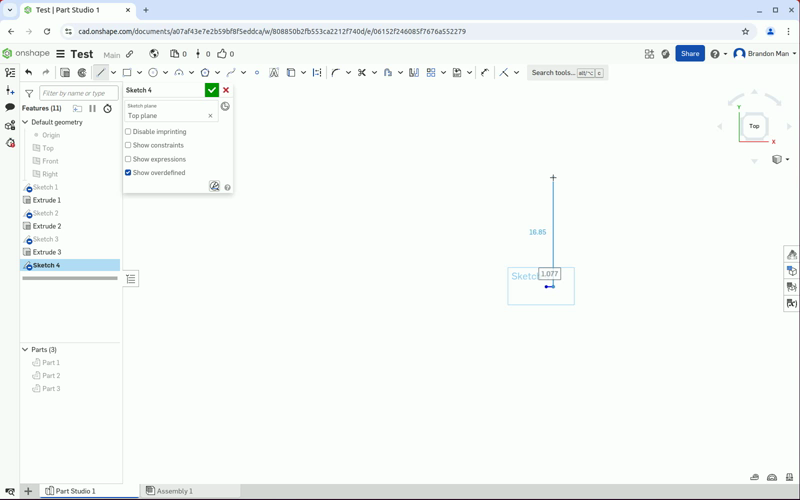
key_up(shift)
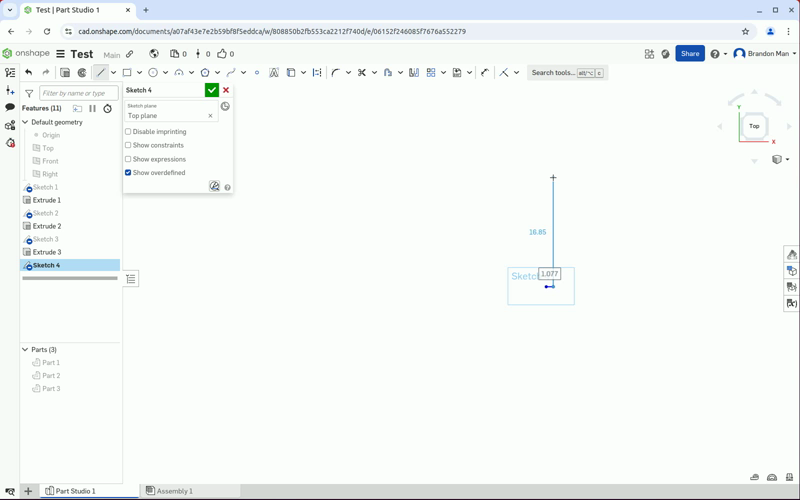
key_down(shift)
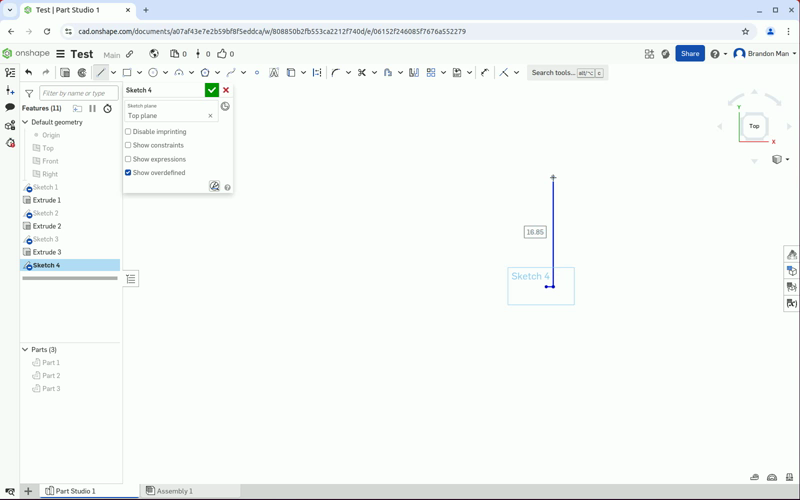
mouse_move(583, 177)
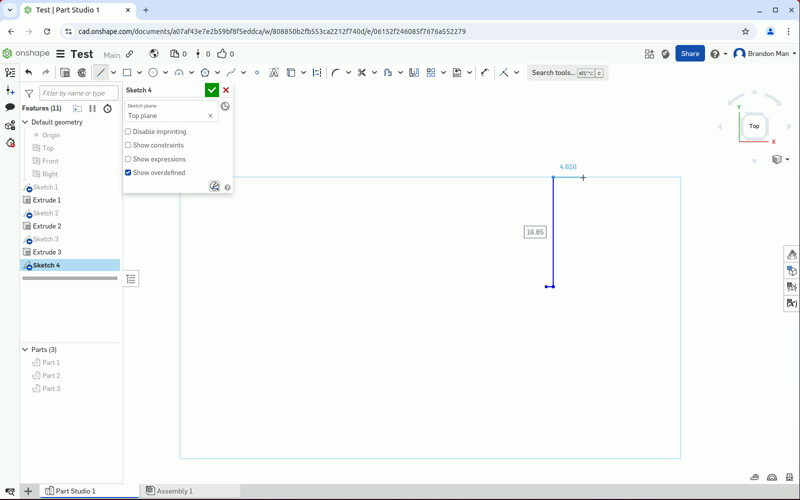
mouse_move(546, 177)
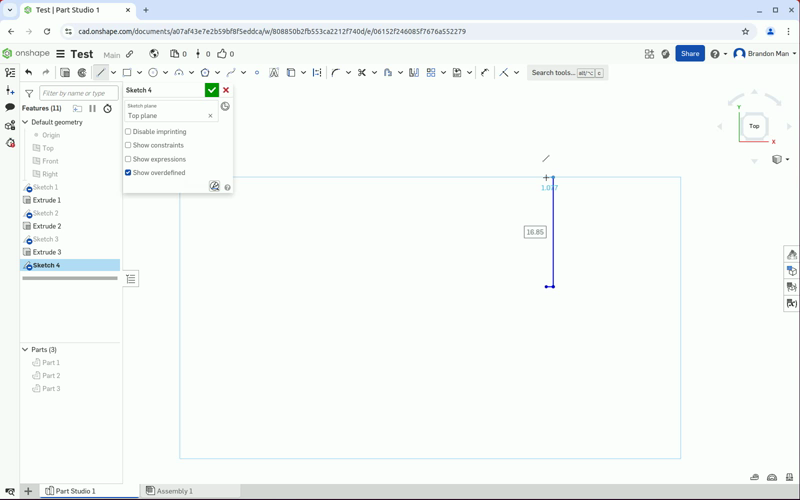
scroll(6)
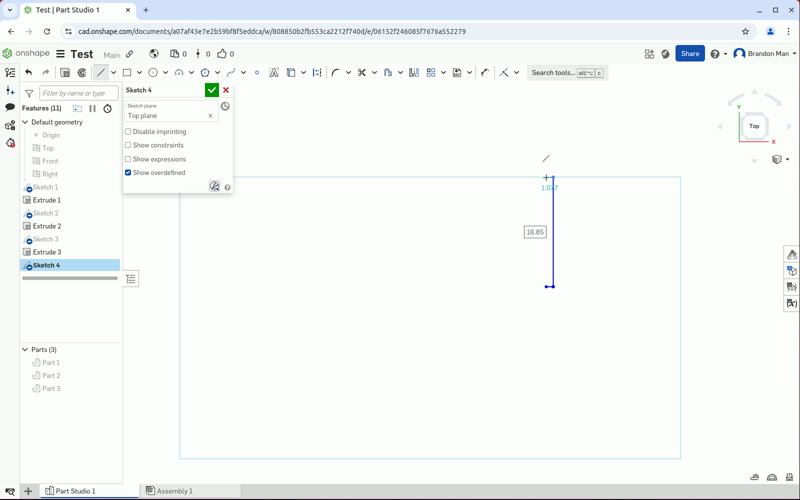
scroll(6)
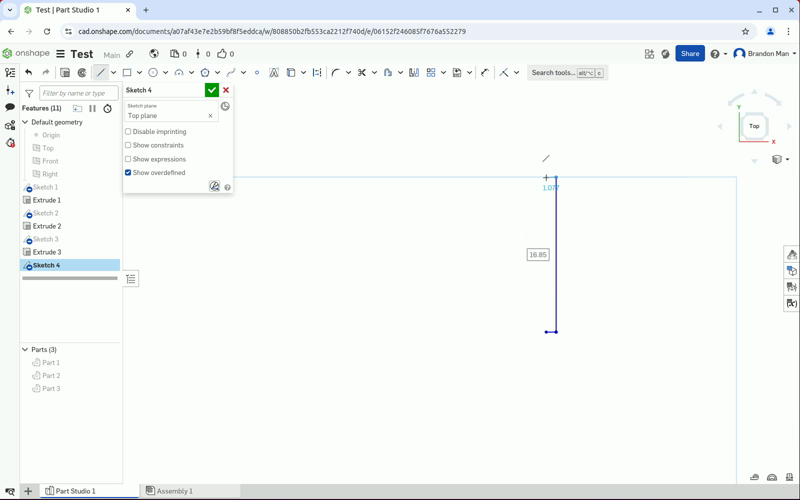
scroll(6)
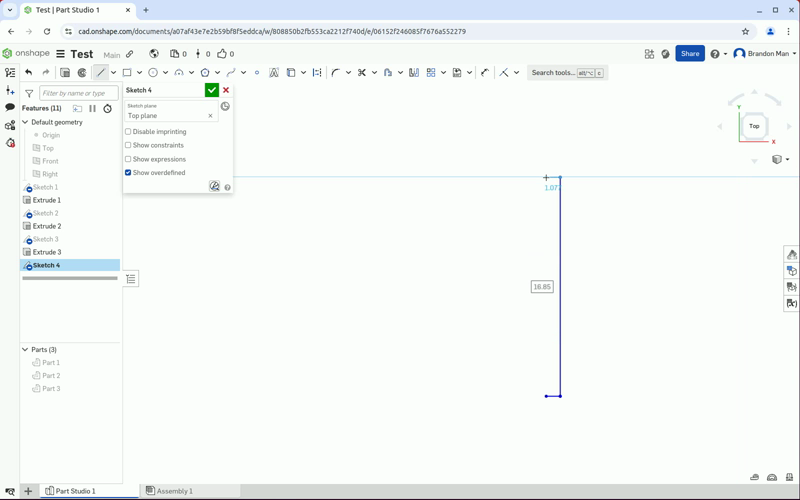
scroll(6)
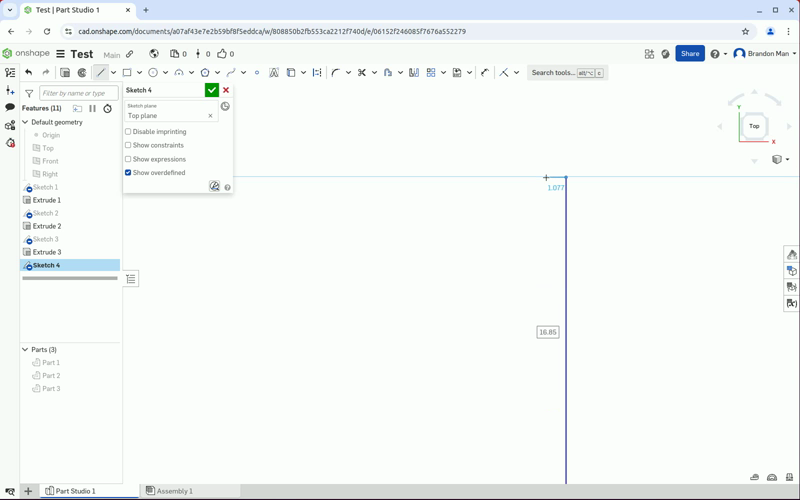
scroll(6)
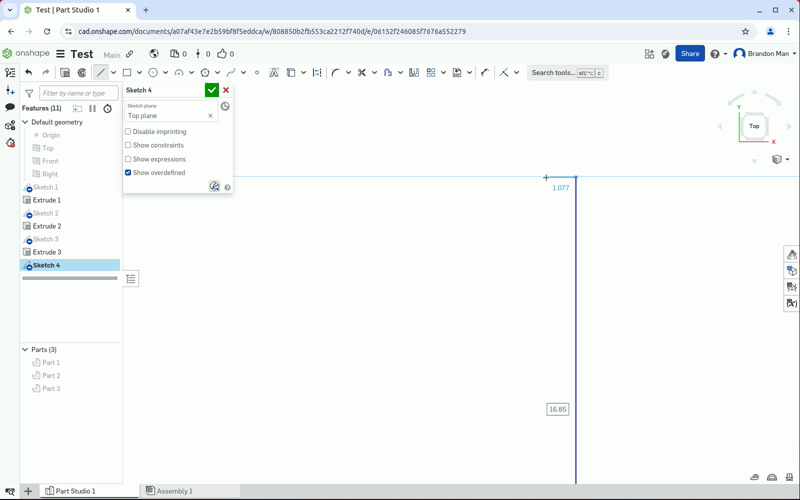
scroll(6)
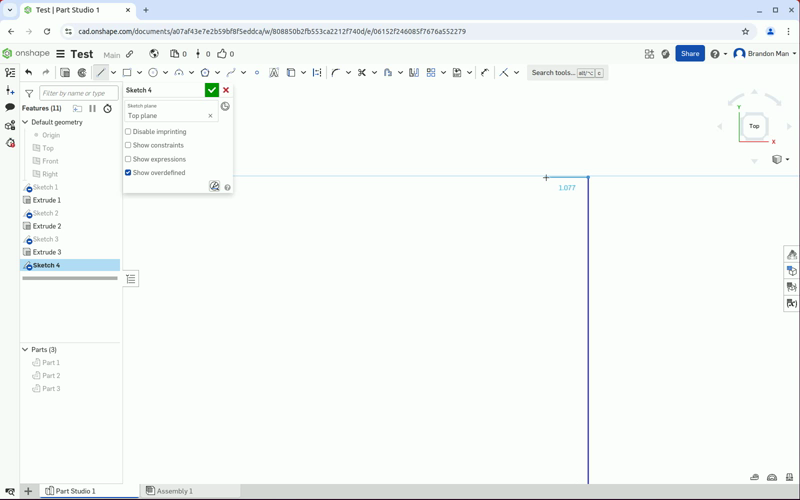
scroll(6)
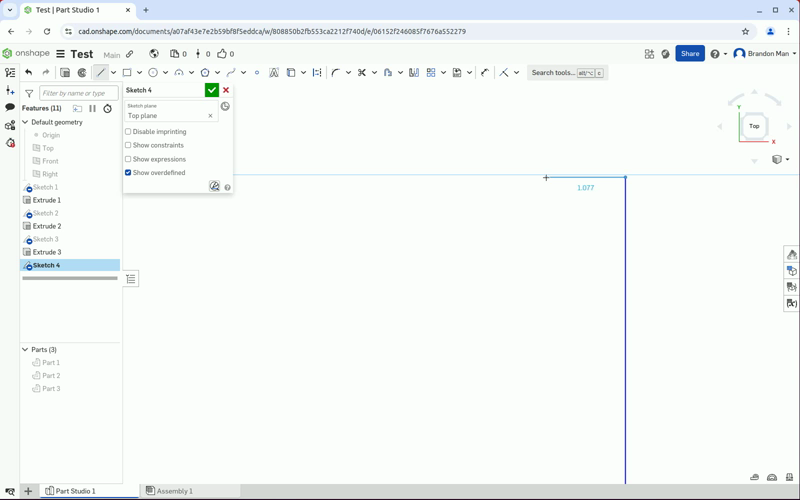
click(546, 177)
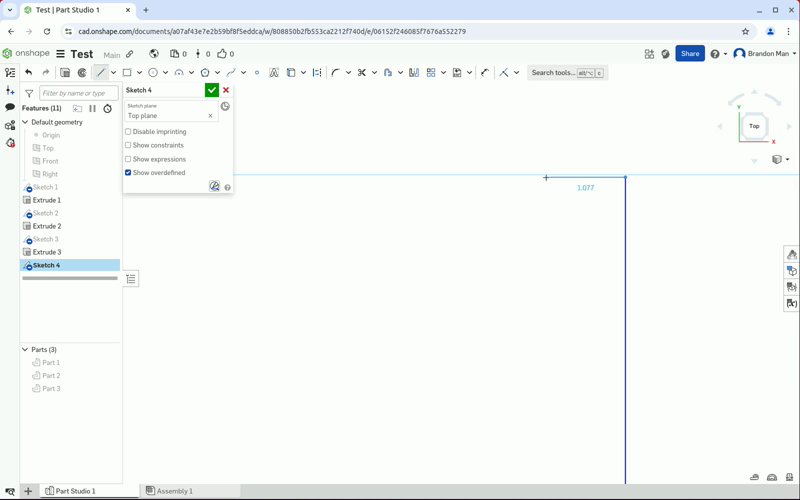
scroll(-6)
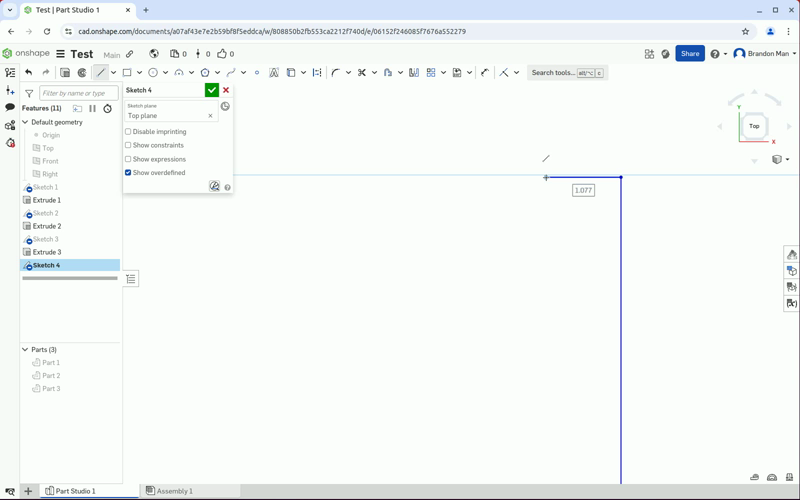
scroll(-6)
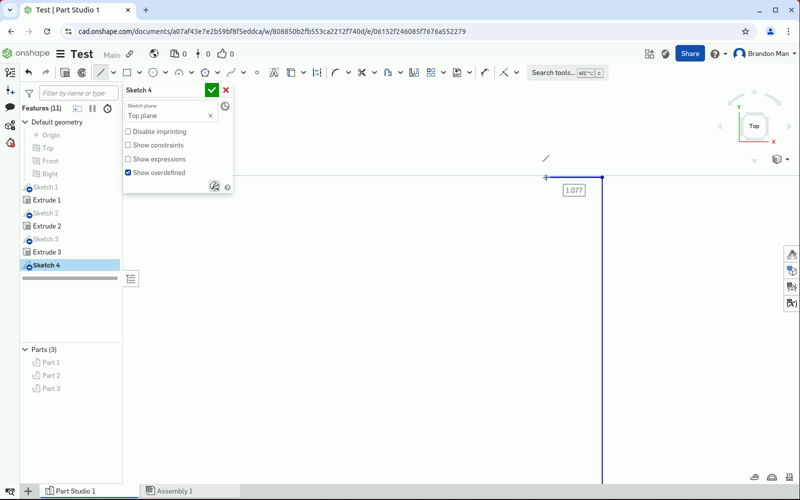
scroll(-6)
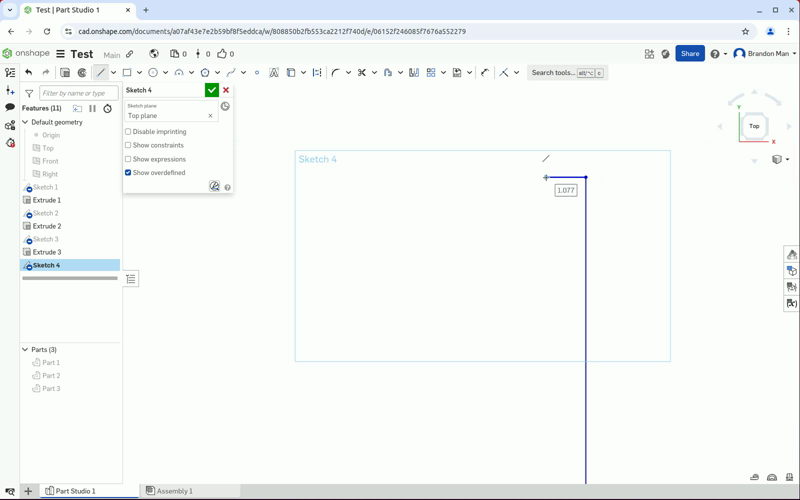
scroll(-6)
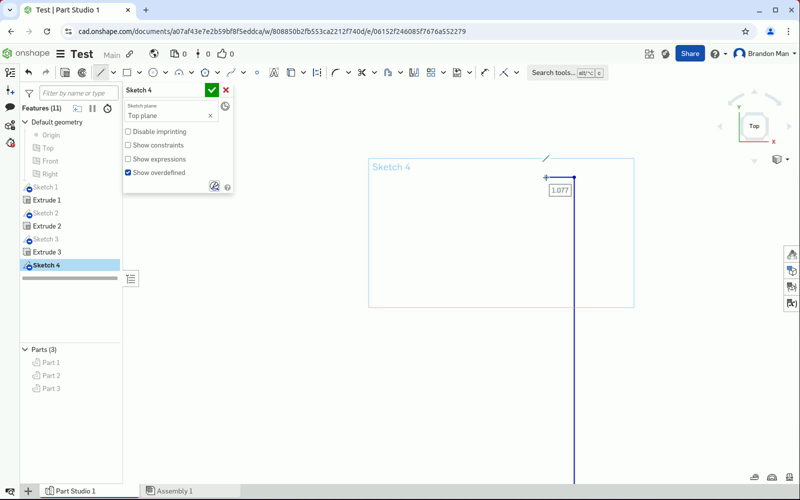
scroll(-6)
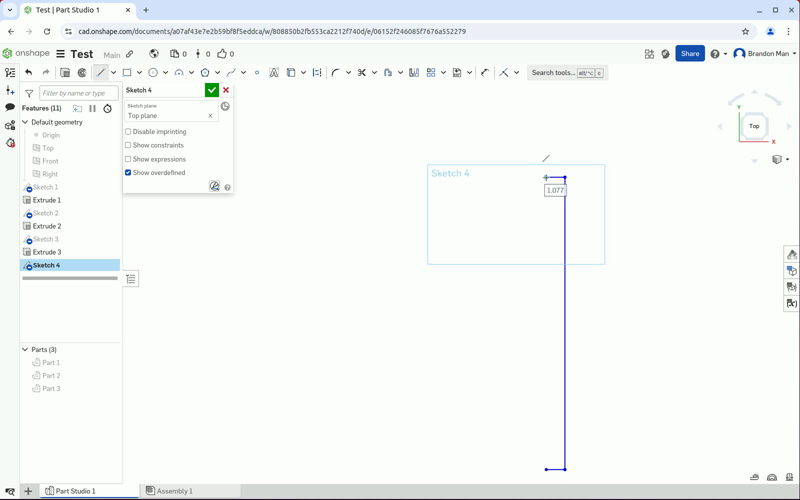
scroll(-6)
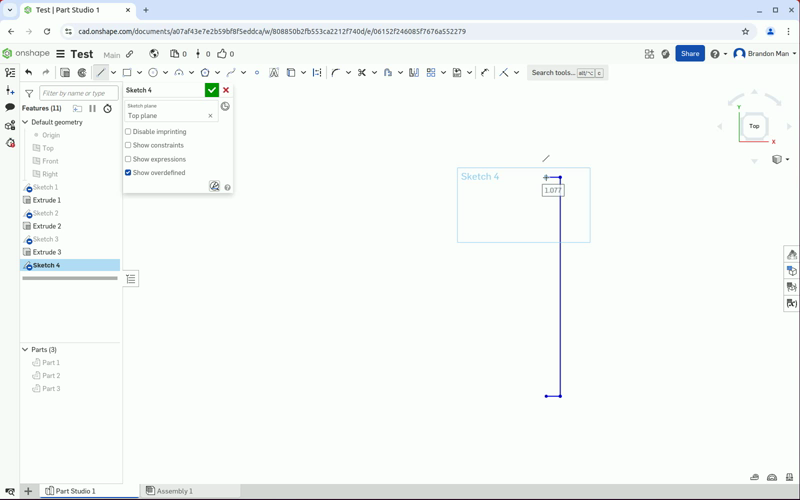
scroll(-6)
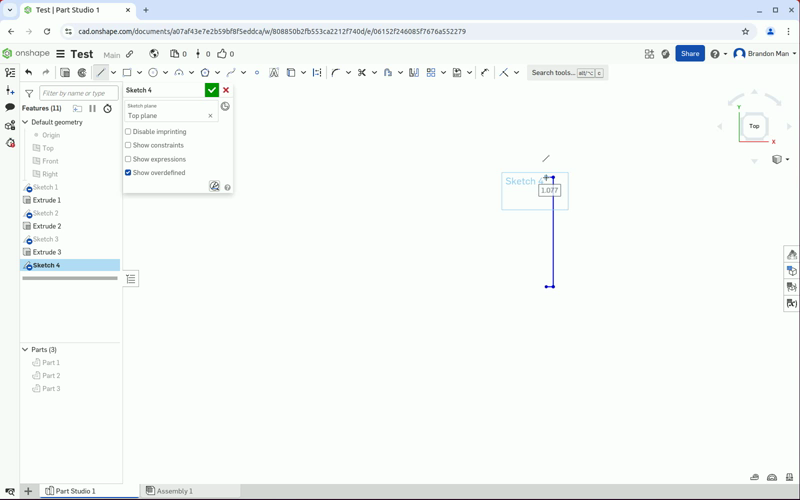
key_up(shift)
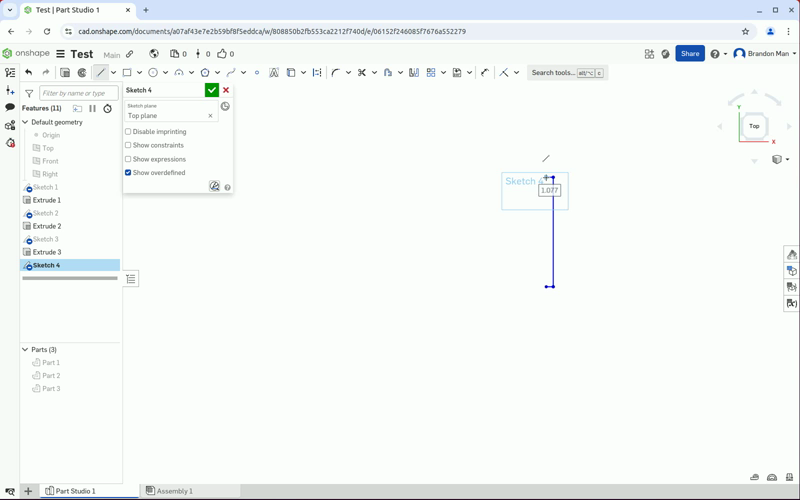
key_down(shift)
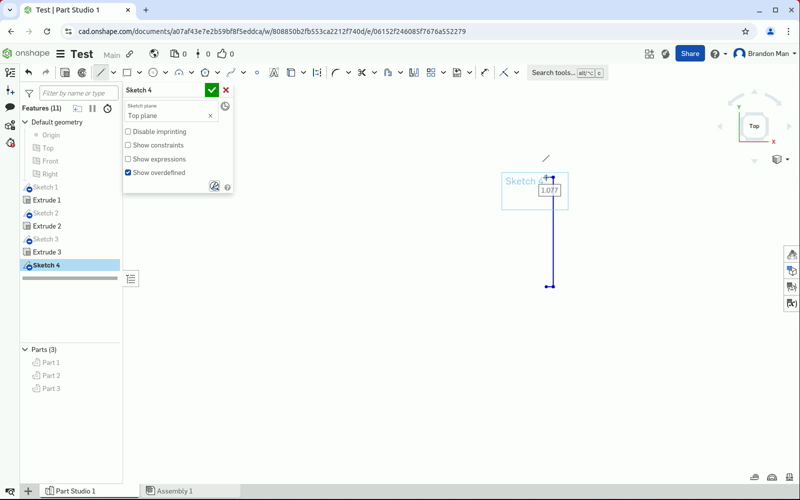
mouse_move(546, 279)
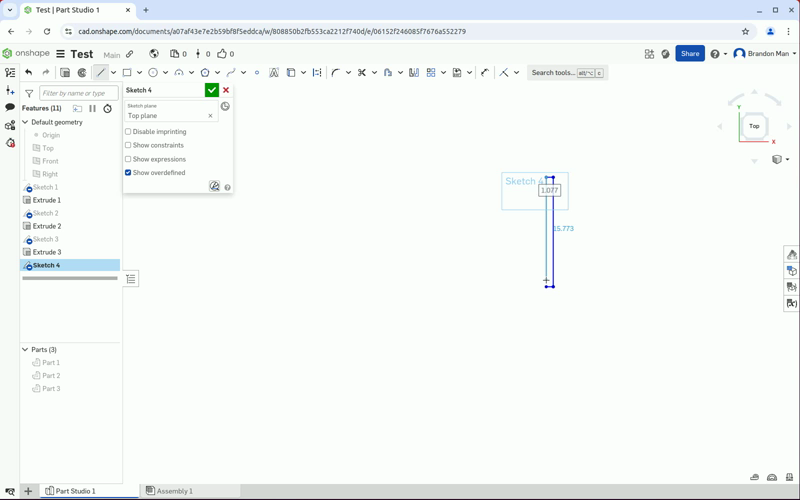
click(546, 279)
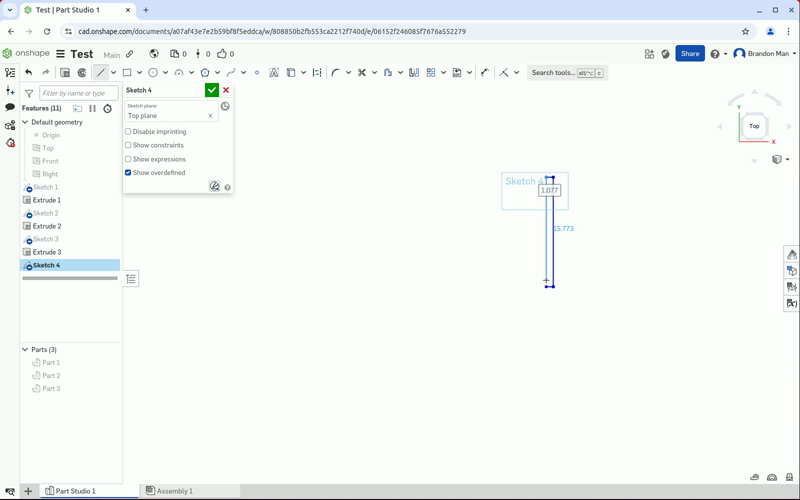
key_up(shift)
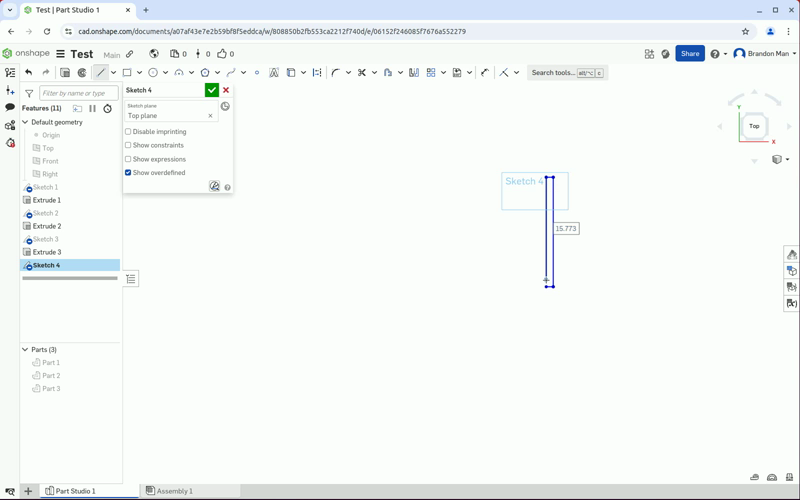
mouse_move(576, 279)
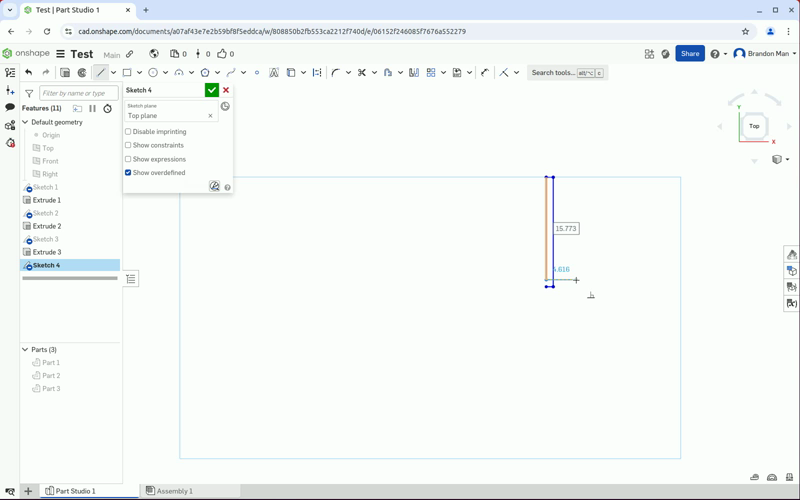
key_down(shift)
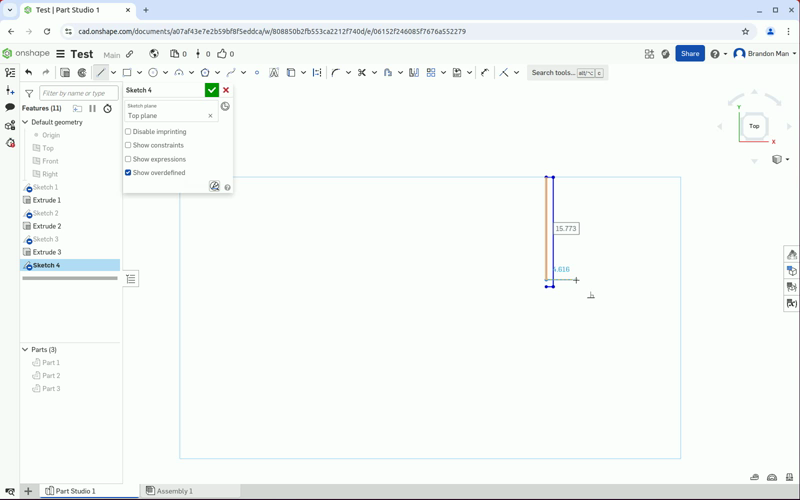
mouse_move(546, 286)
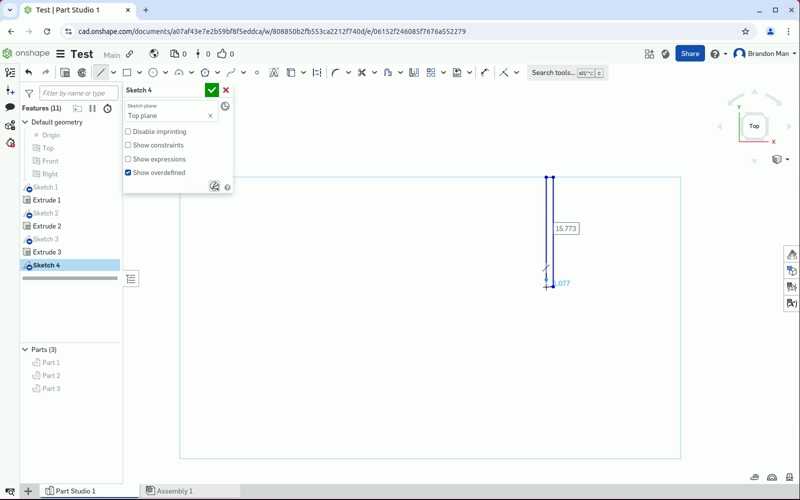
scroll(6)
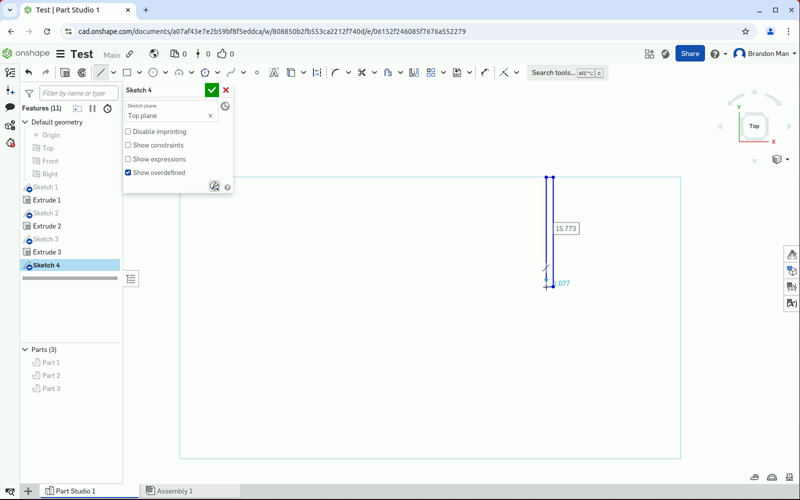
scroll(6)
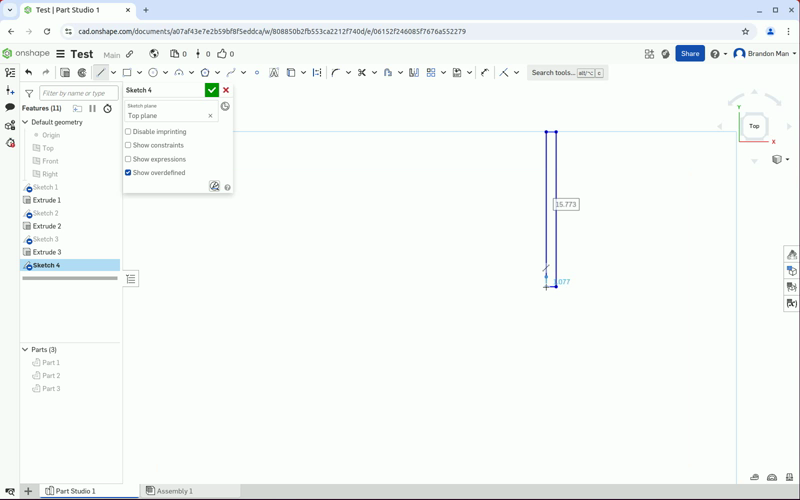
scroll(6)
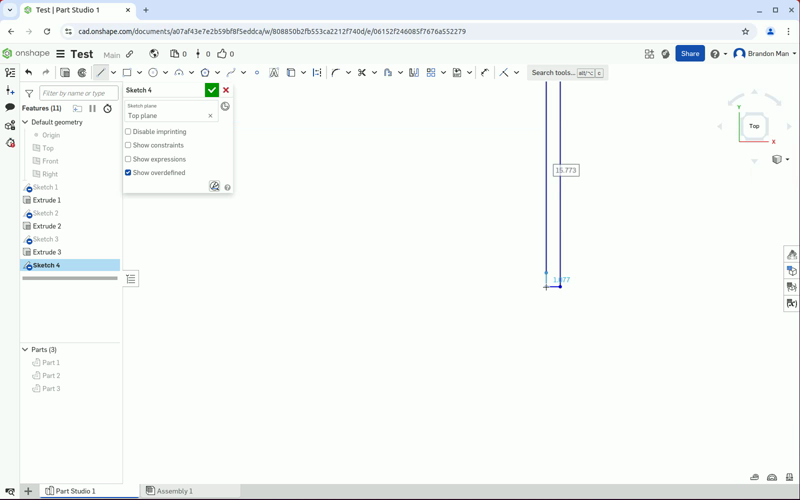
scroll(6)
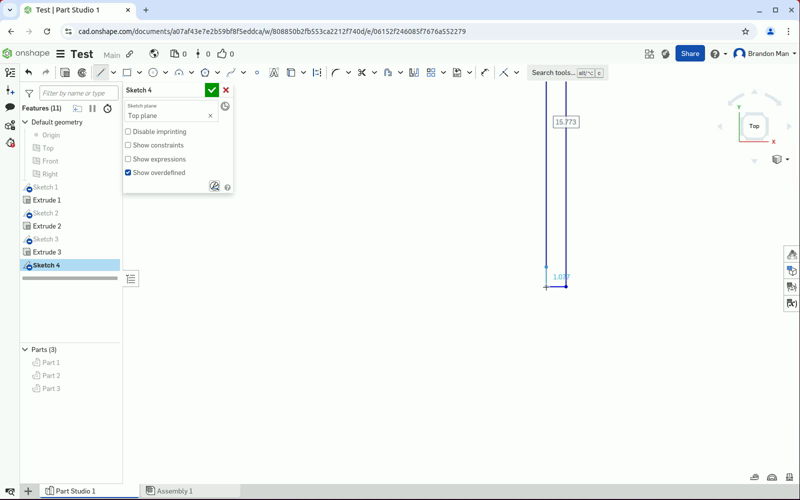
scroll(6)
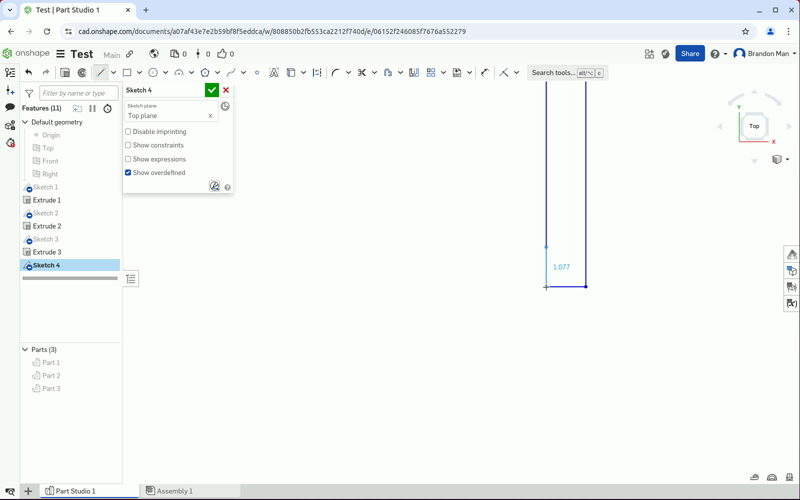
scroll(6)
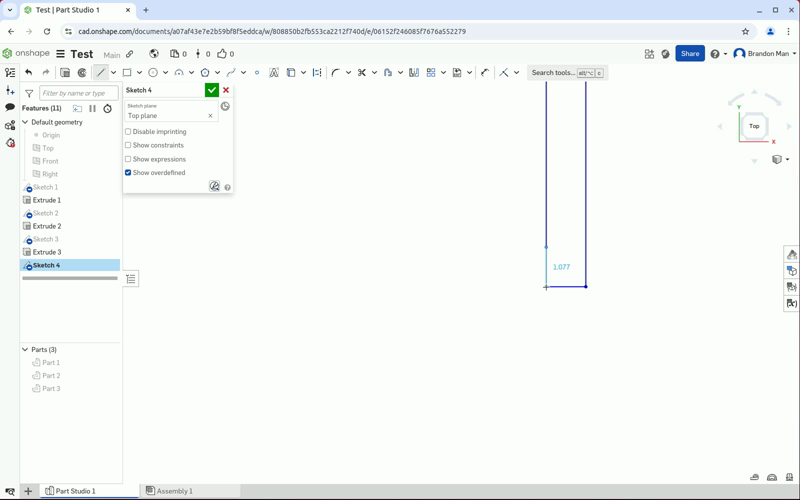
scroll(6)
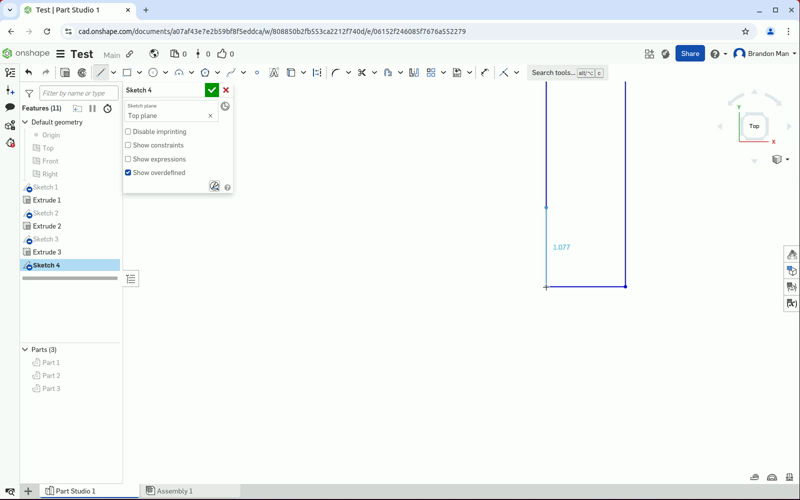
key_up(shift)
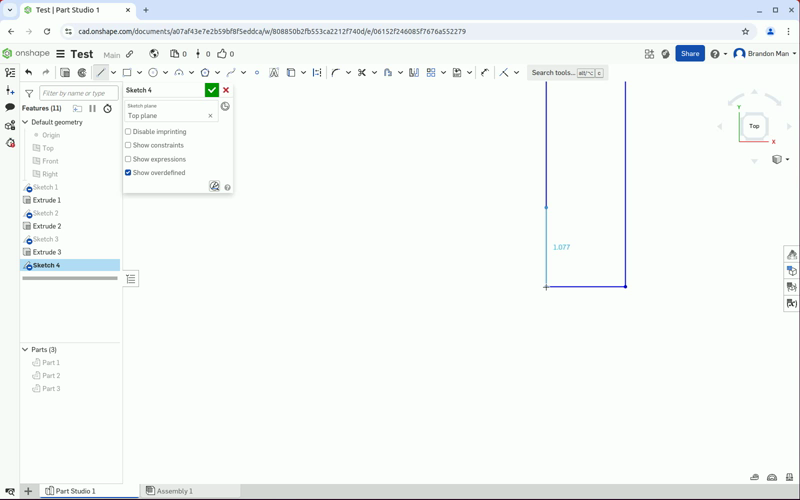
click(546, 286)
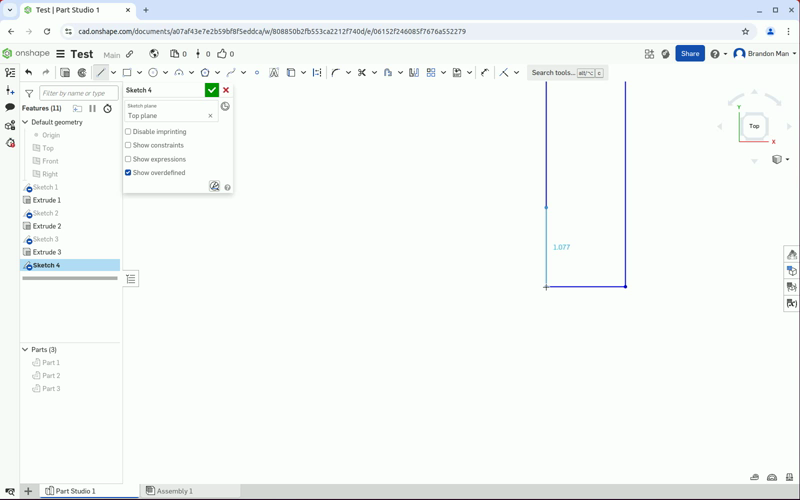
scroll(-6)
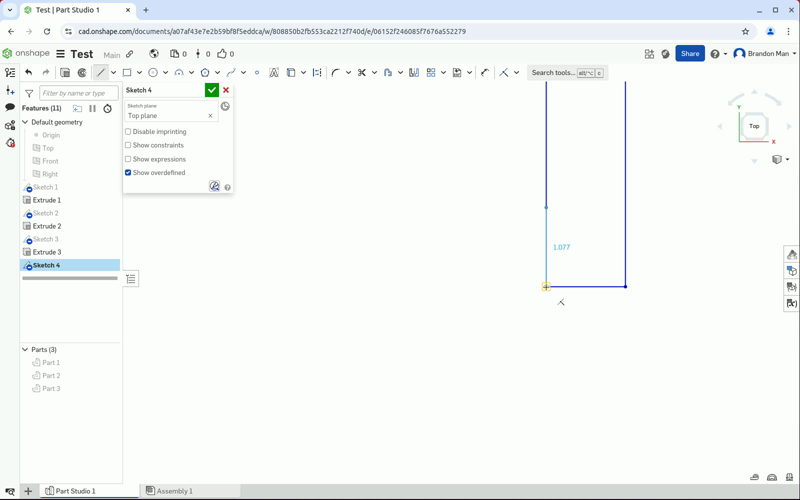
scroll(-6)
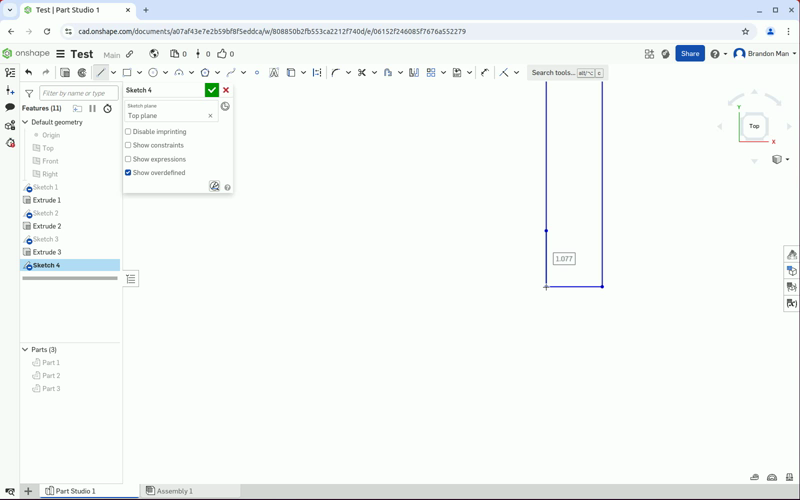
scroll(-6)
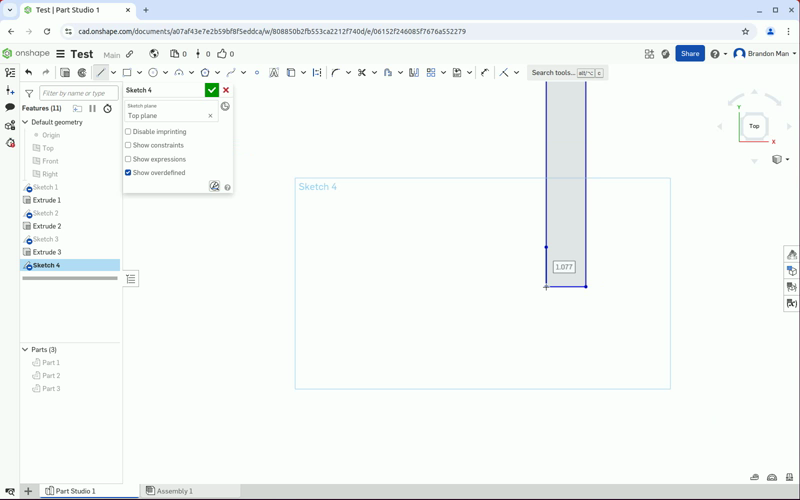
scroll(-6)
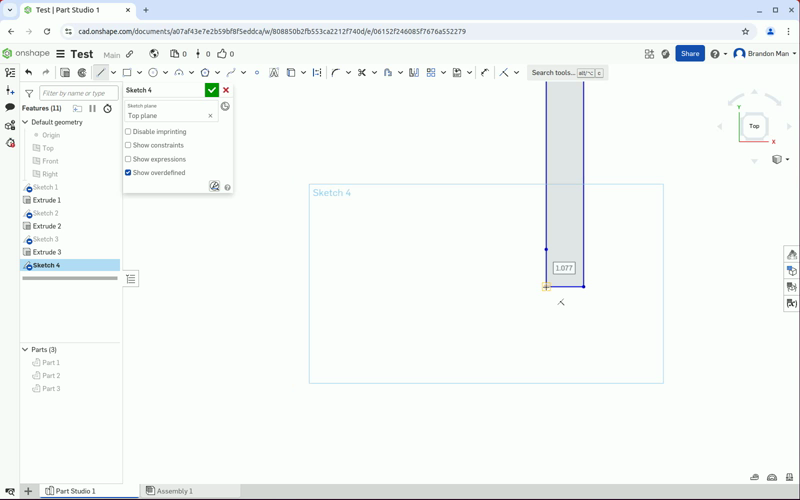
scroll(-6)
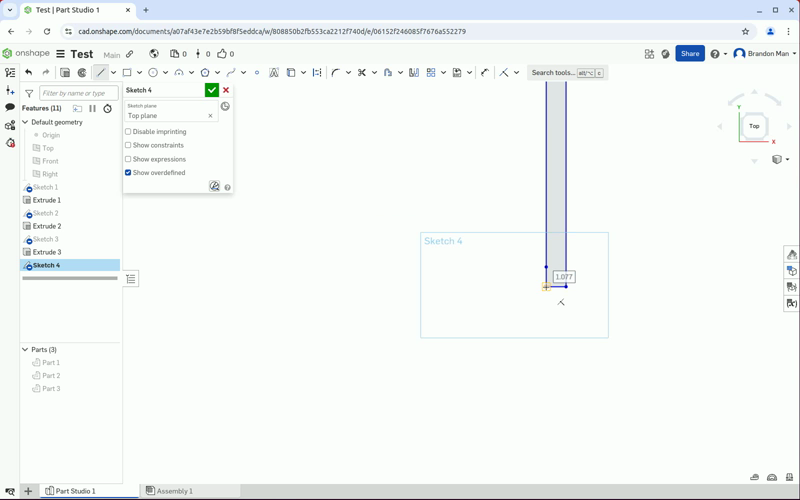
scroll(-6)
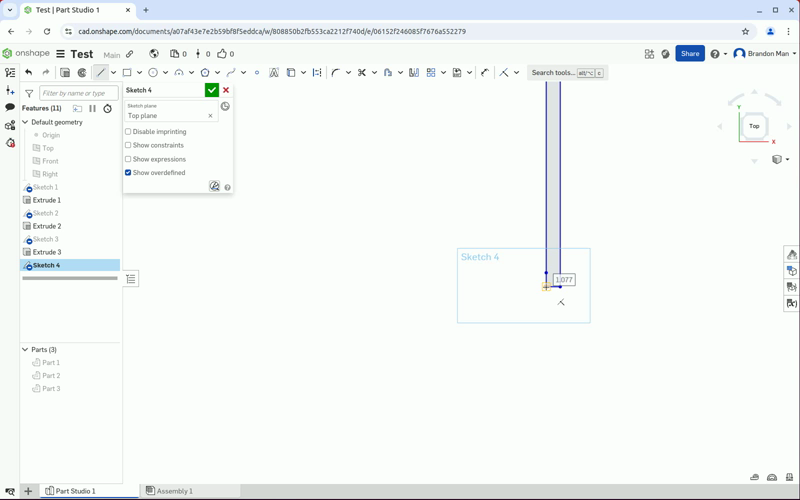
scroll(-6)
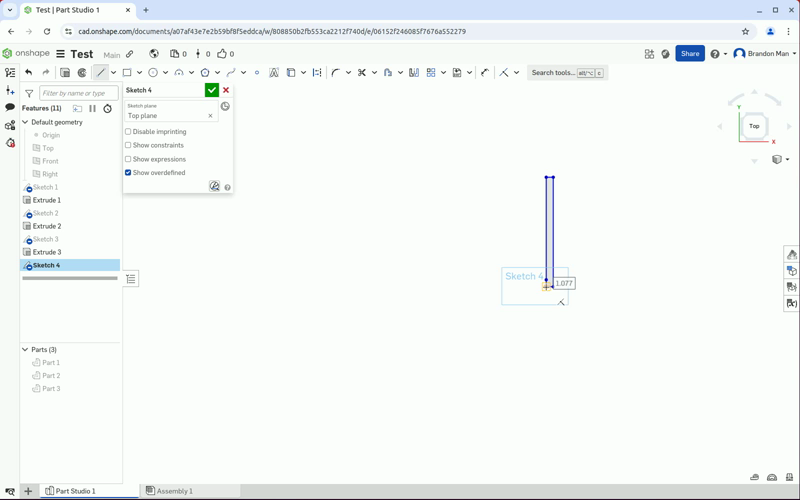
key(esc)
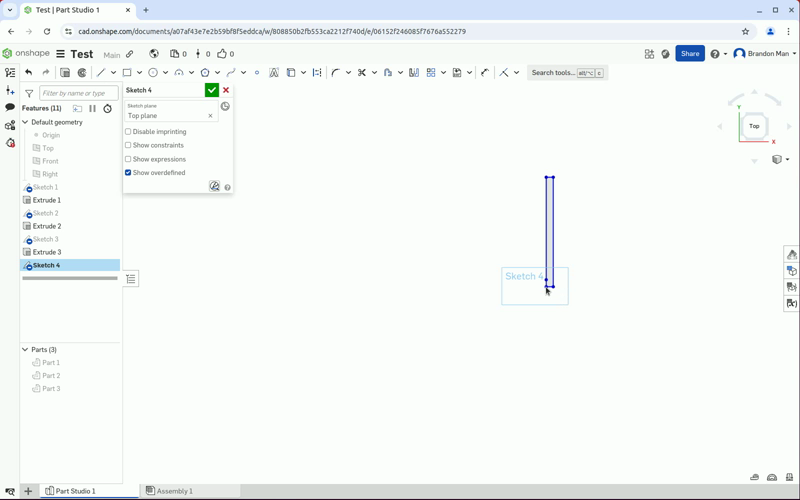
mouse_move(549, 234)
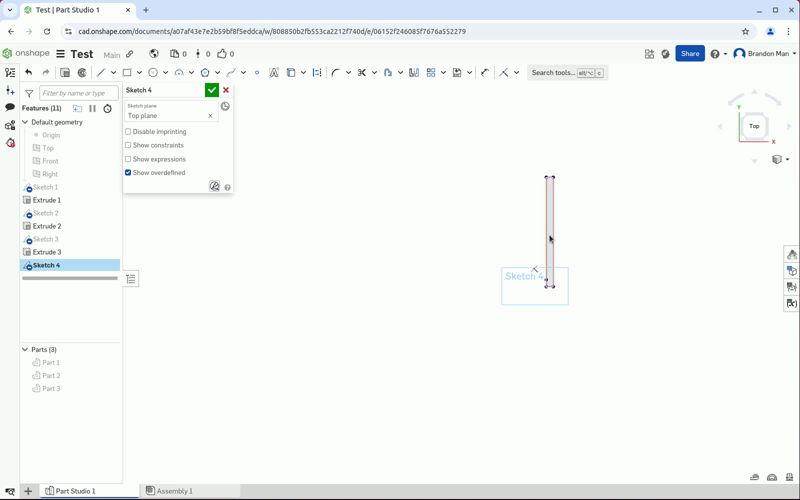
scroll(6)
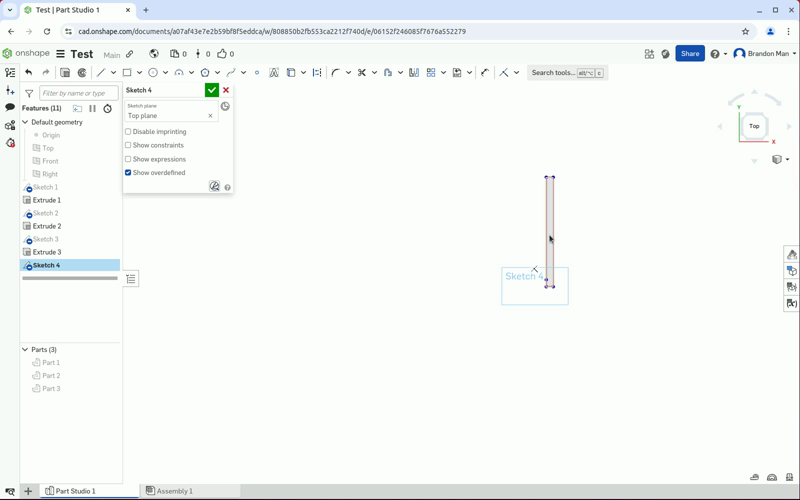
scroll(6)
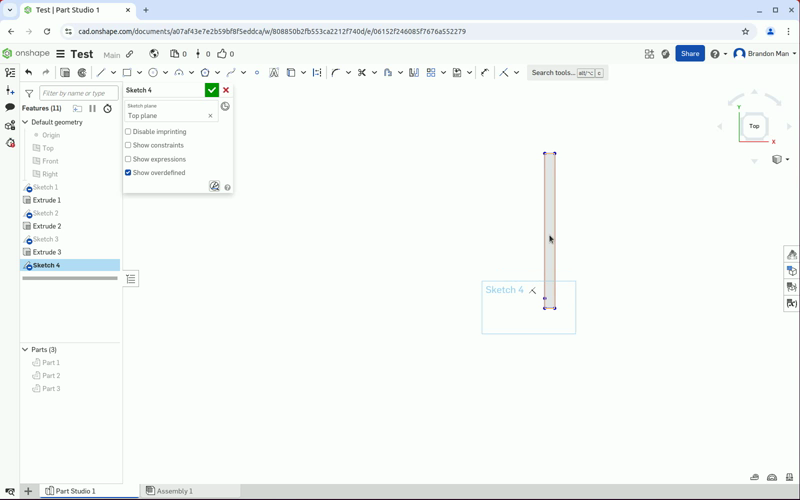
scroll(6)
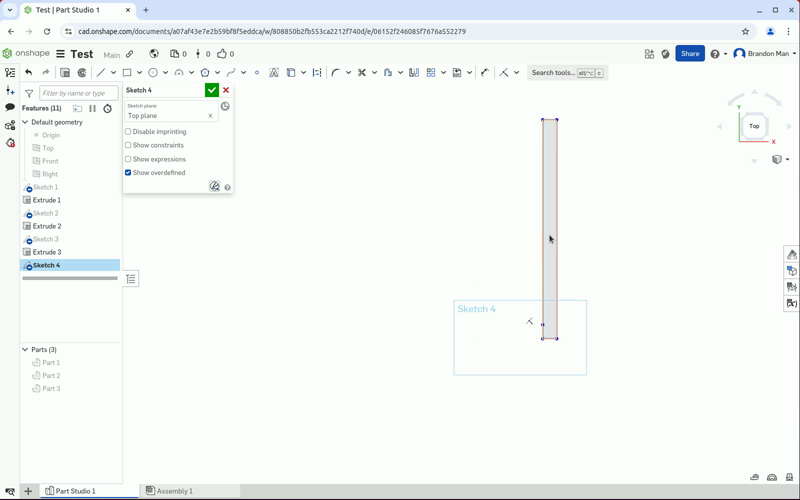
scroll(6)
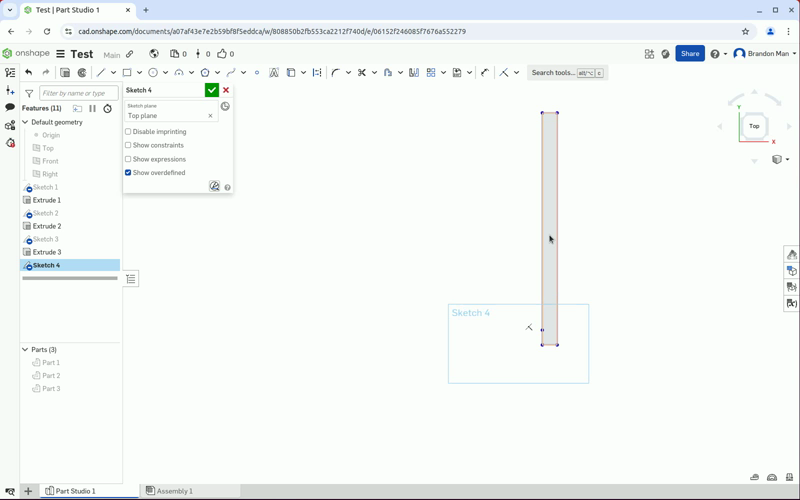
scroll(6)
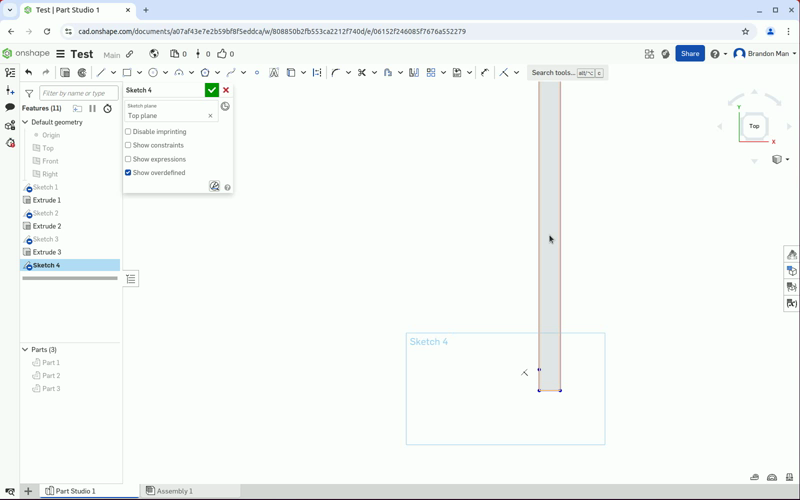
scroll(6)
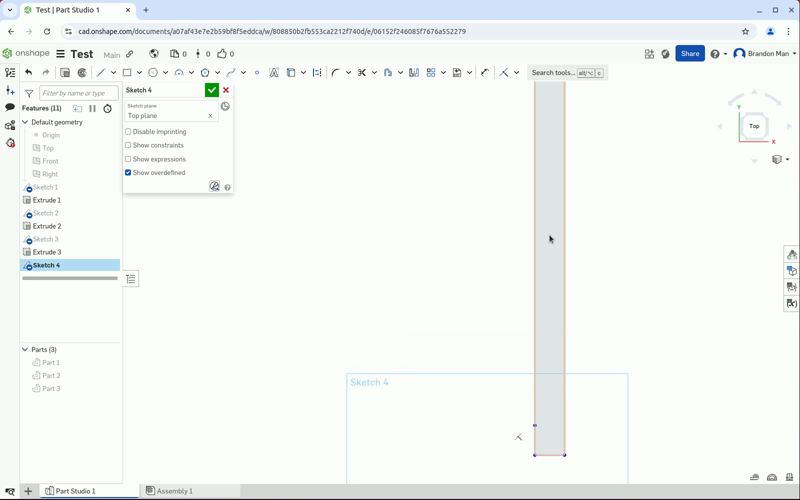
scroll(6)
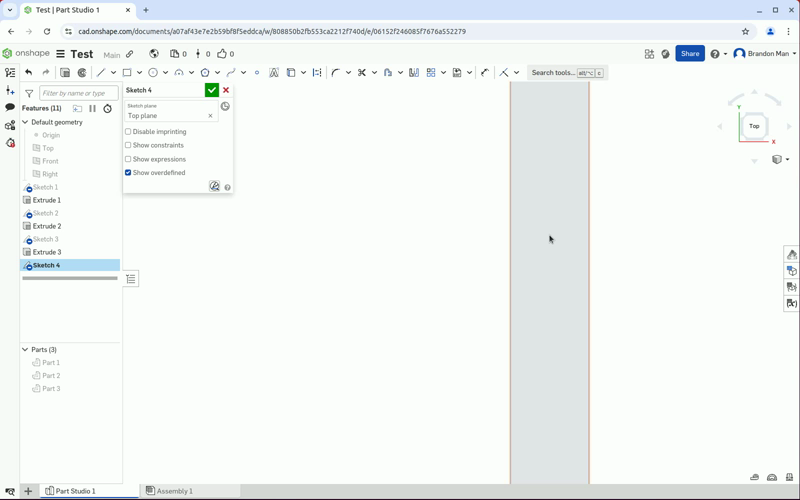
click(549, 234)
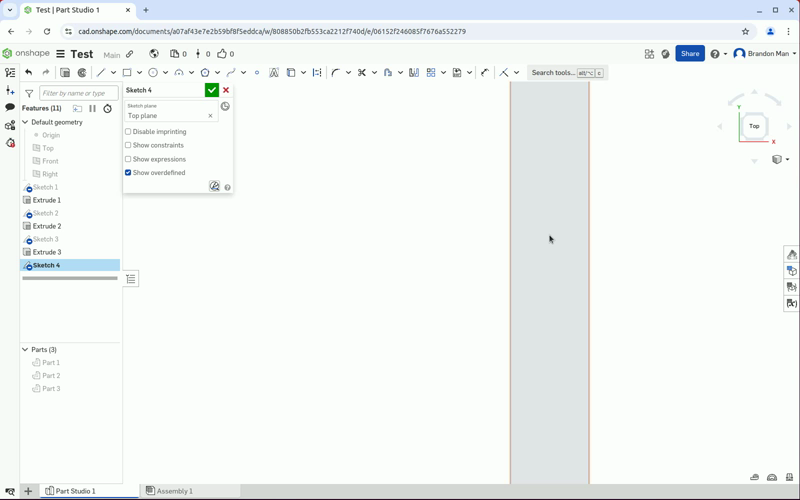
scroll(-6)
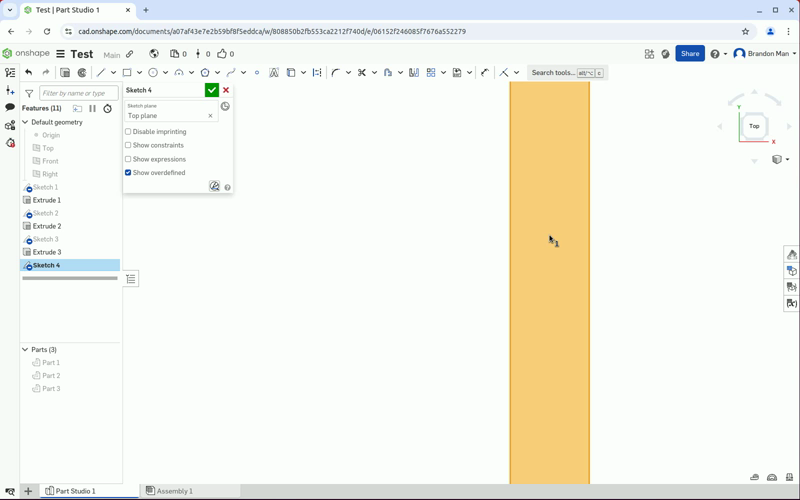
scroll(-6)
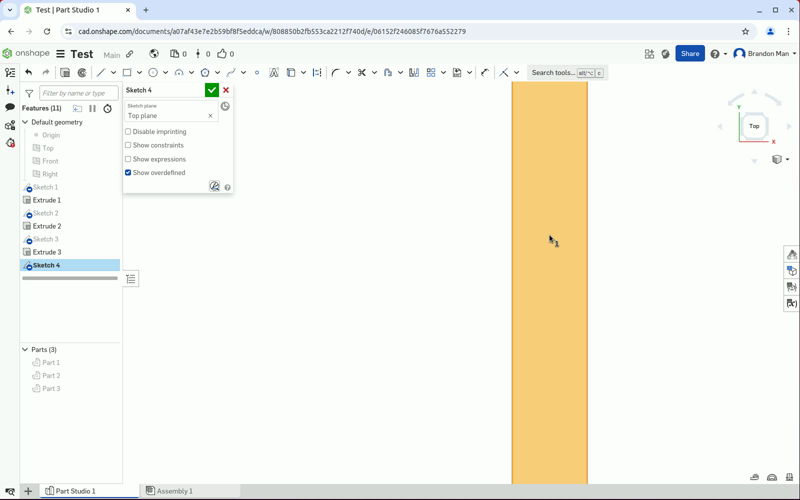
scroll(-6)
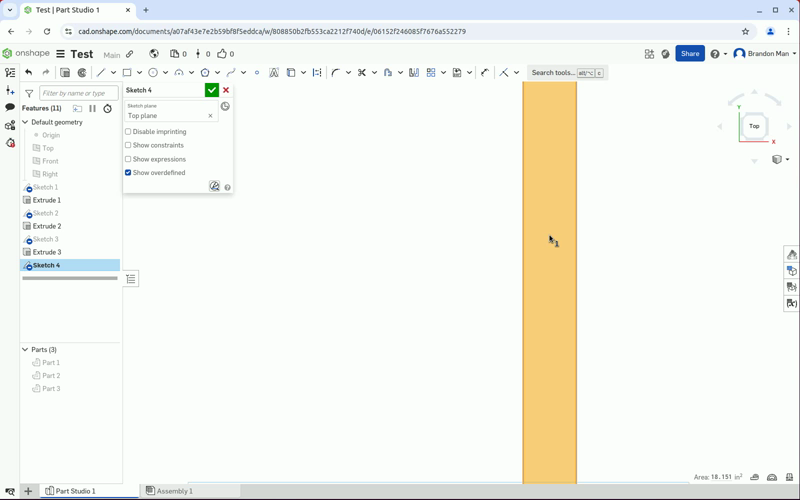
scroll(-6)
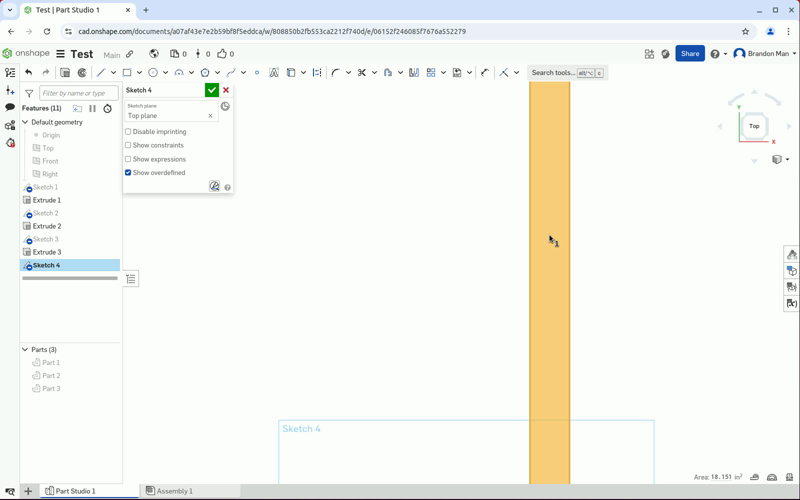
scroll(-6)
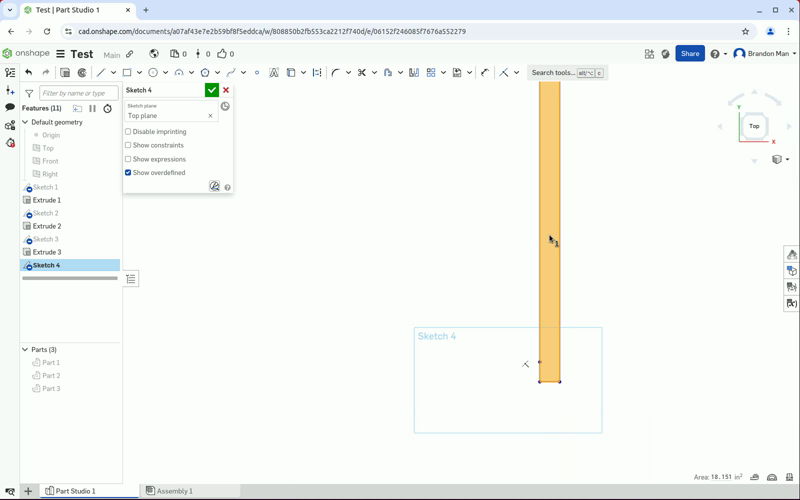
scroll(-6)
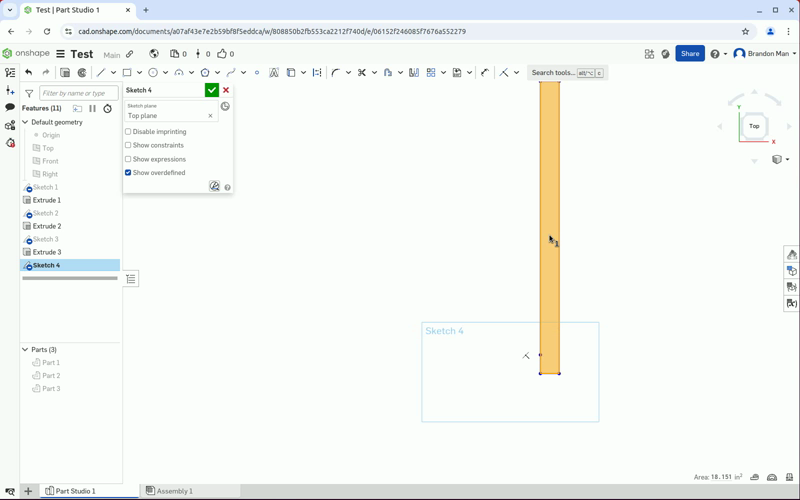
scroll(-6)
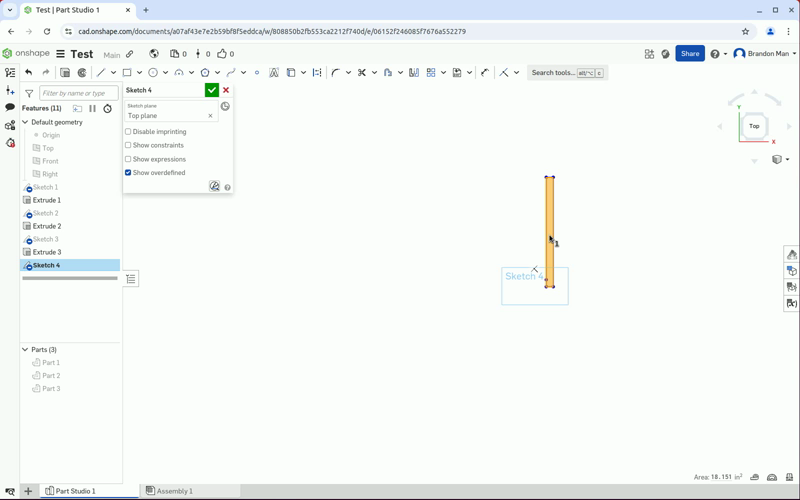
mouse_move(73, 352)
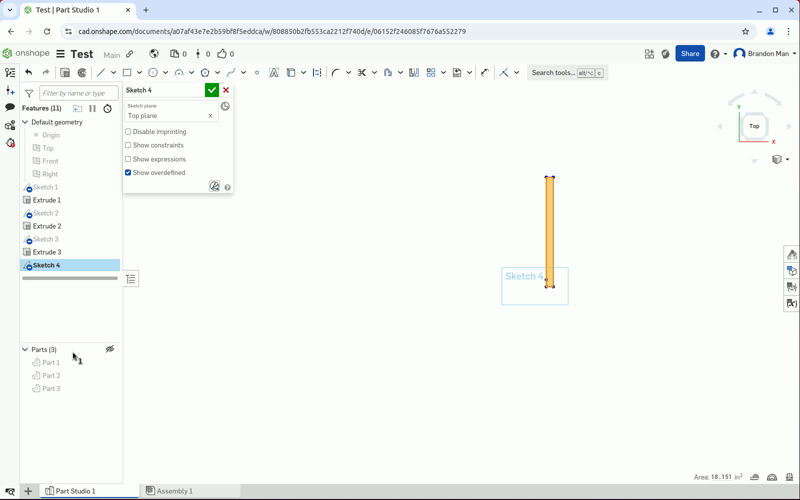
key(shift+y)
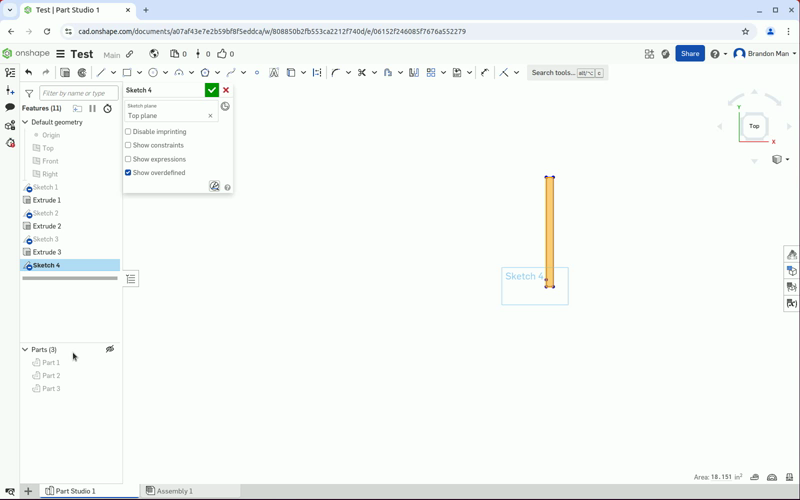
key(shift+e)
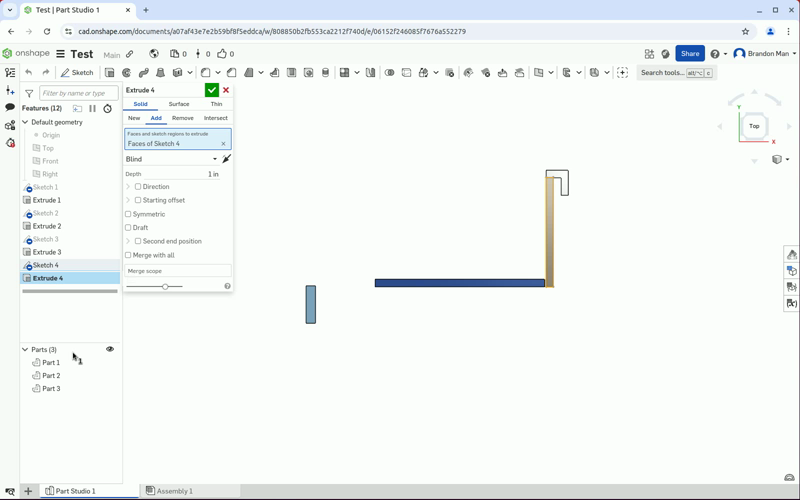
mouse_move(143, 106)
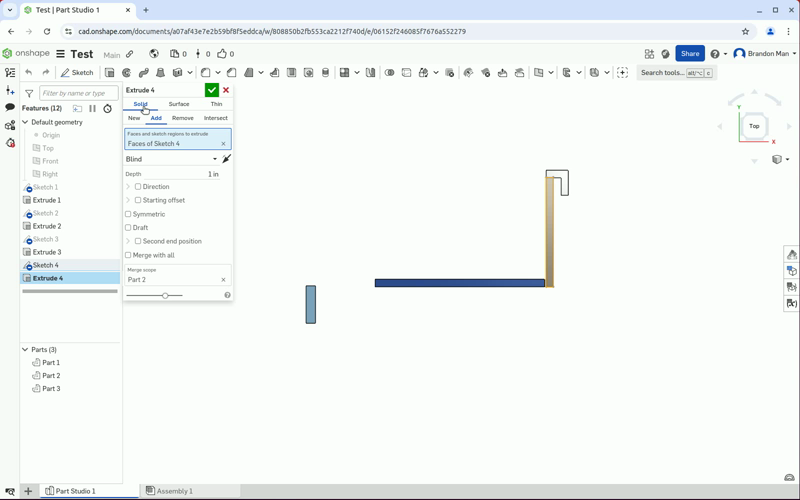
click(143, 106)
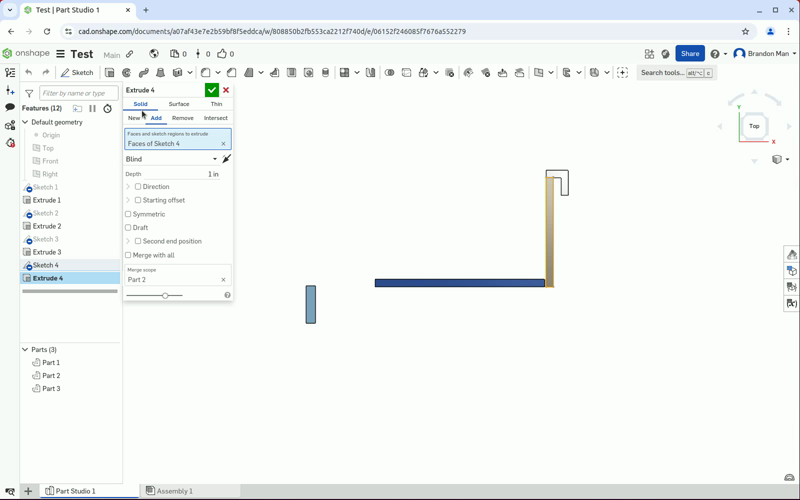
mouse_move(137, 120)
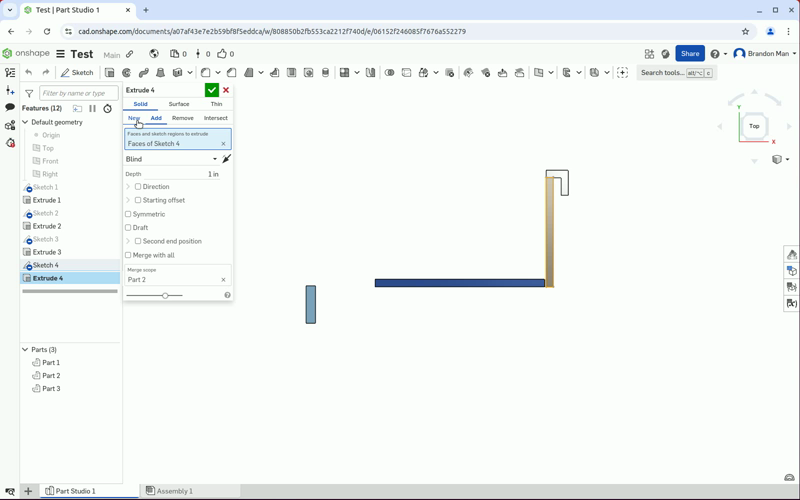
click(137, 120)
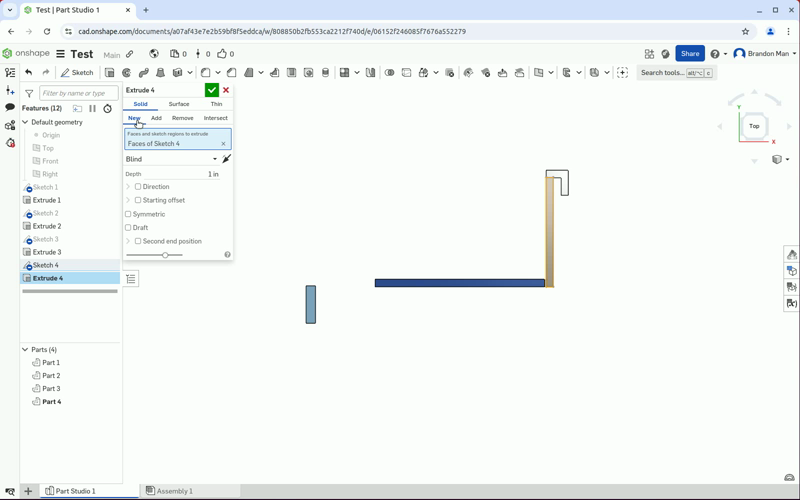
key(tab, 4)
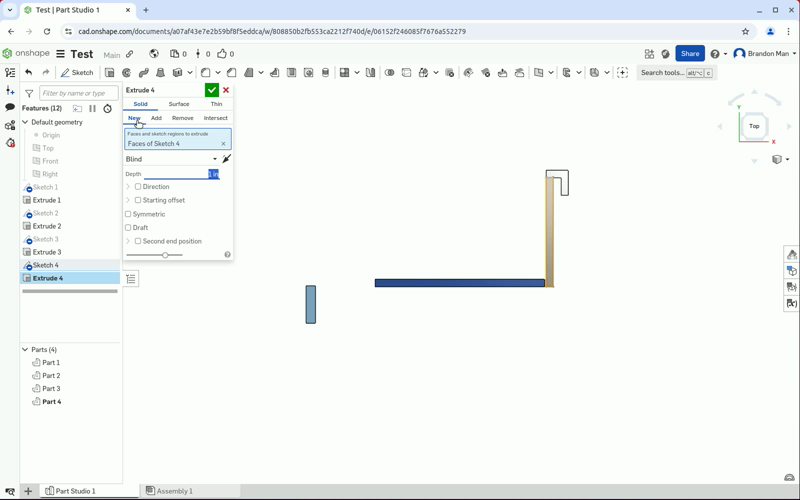
text(3.611)
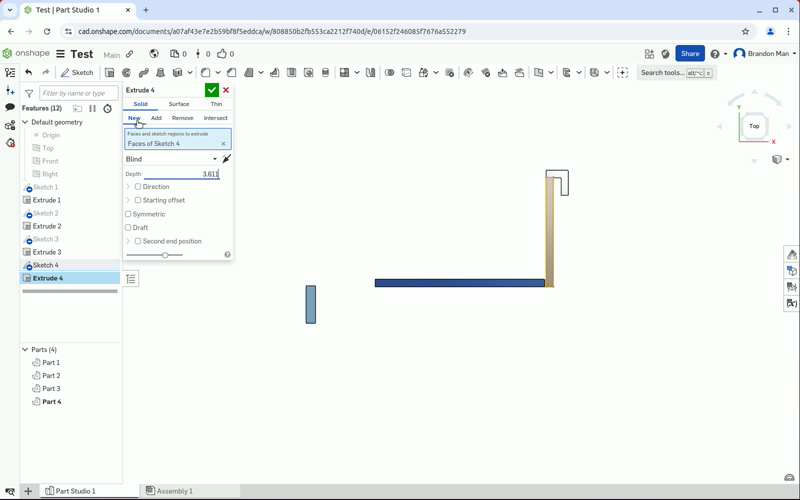
key(enter)
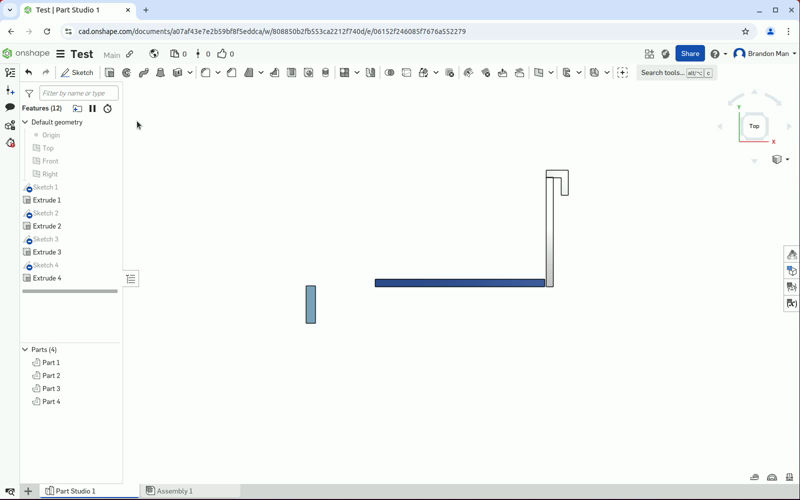
key(shift+h)
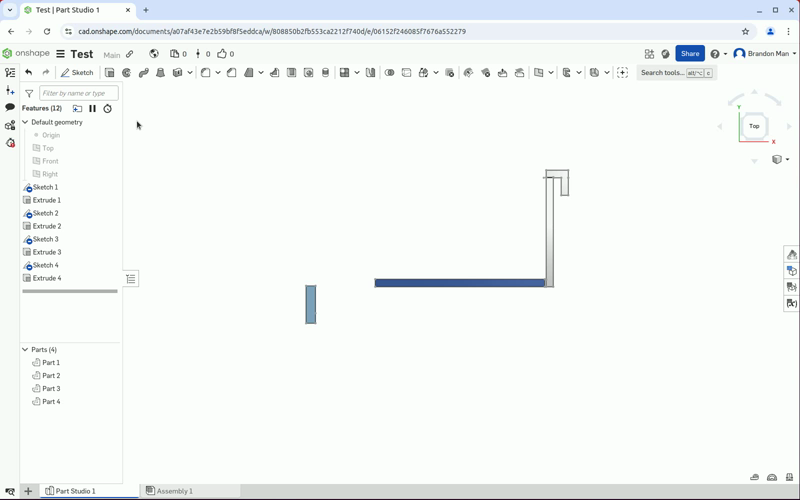
key(shift+h)
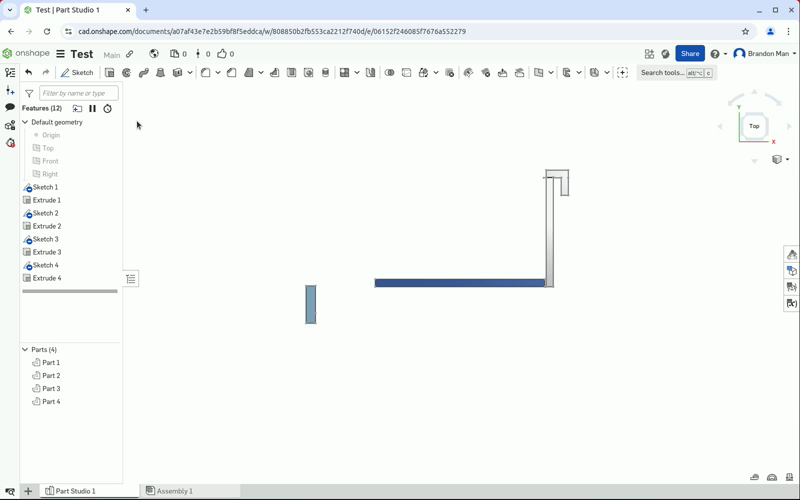
key(shift+7)
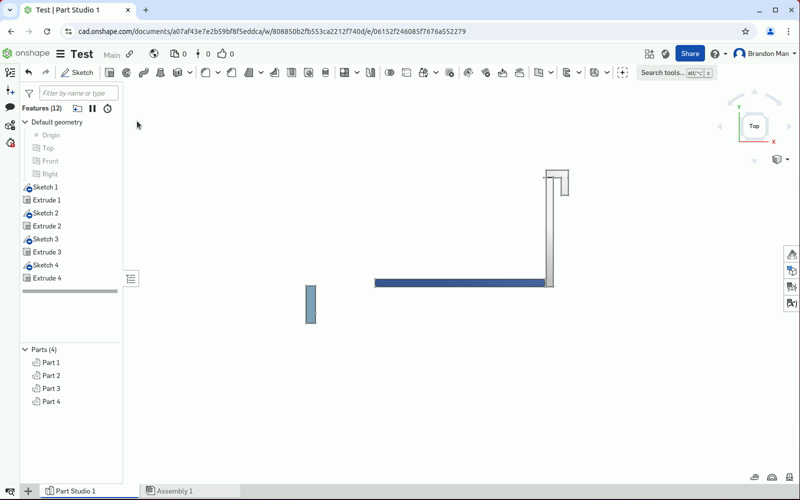
key(up, 3)
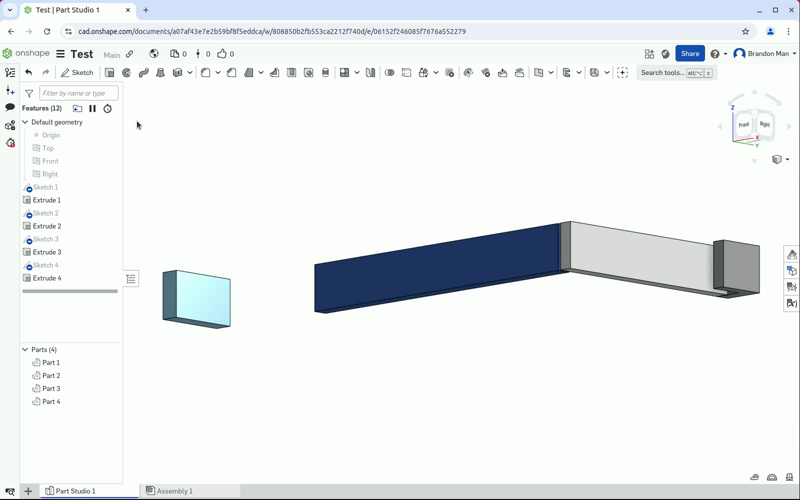
key(left, 3)
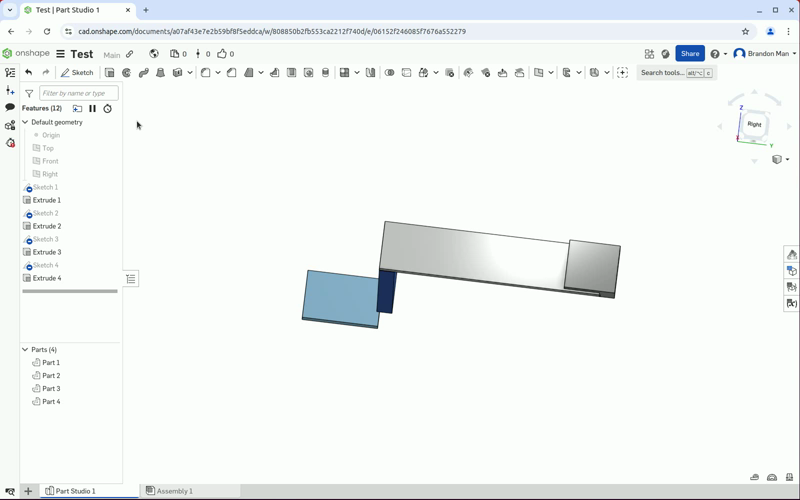
key(right, 3)
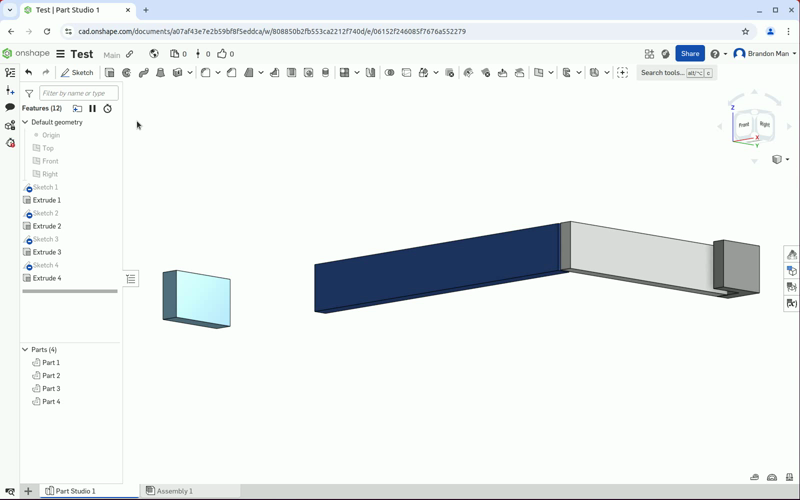
key(down, 3)
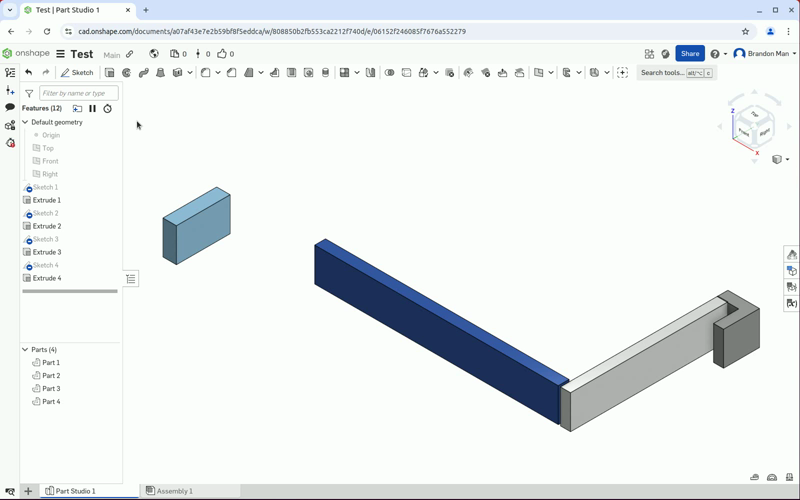
mouse_move(73, 189)
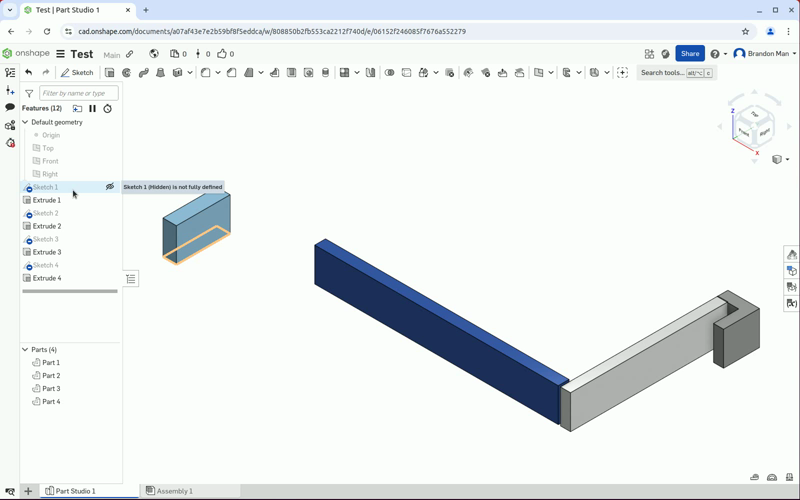
click(73, 189)